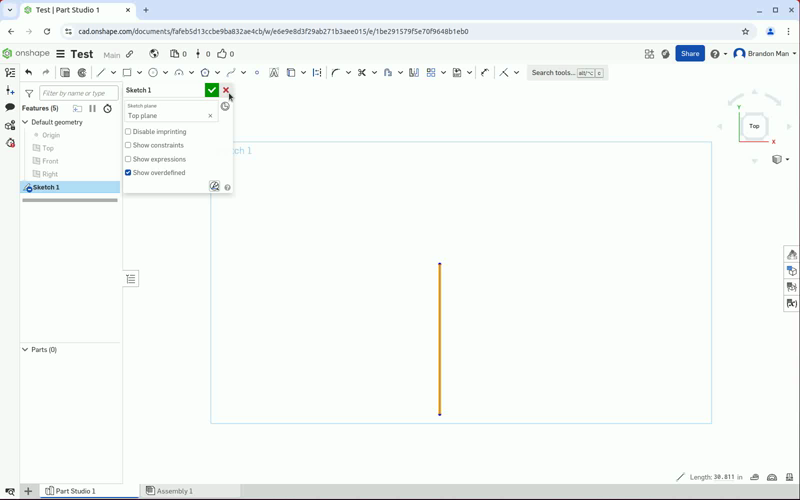
key(shift+h)
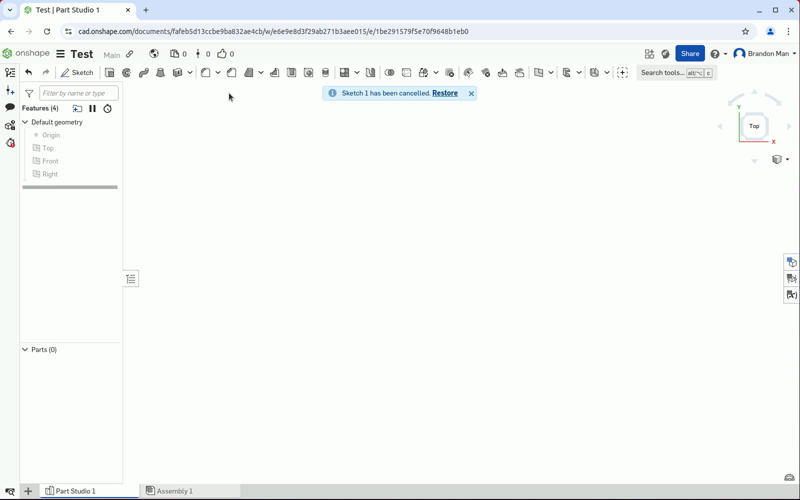
mouse_move(73, 352)
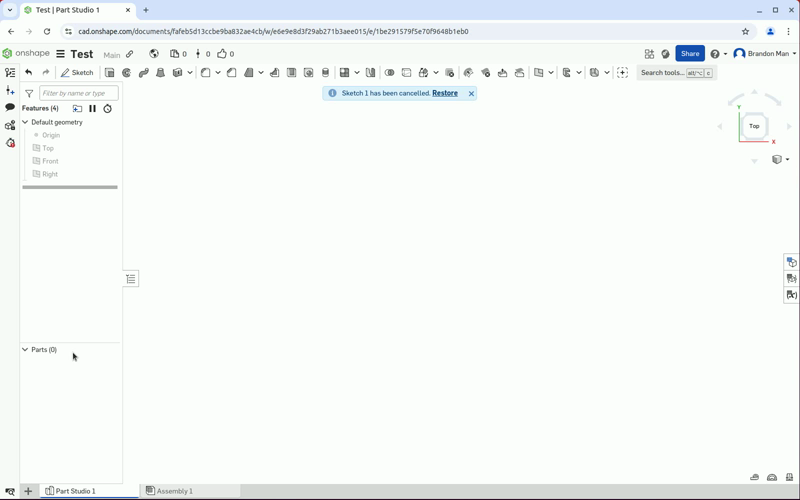
key(y)
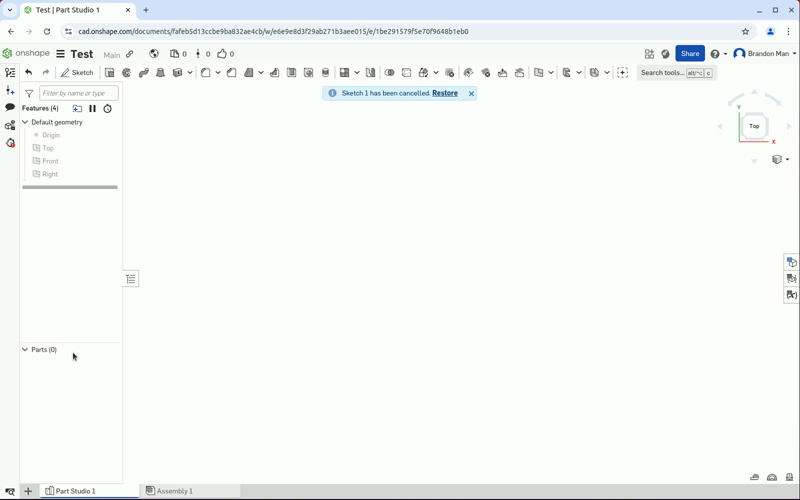
key(shift+p)
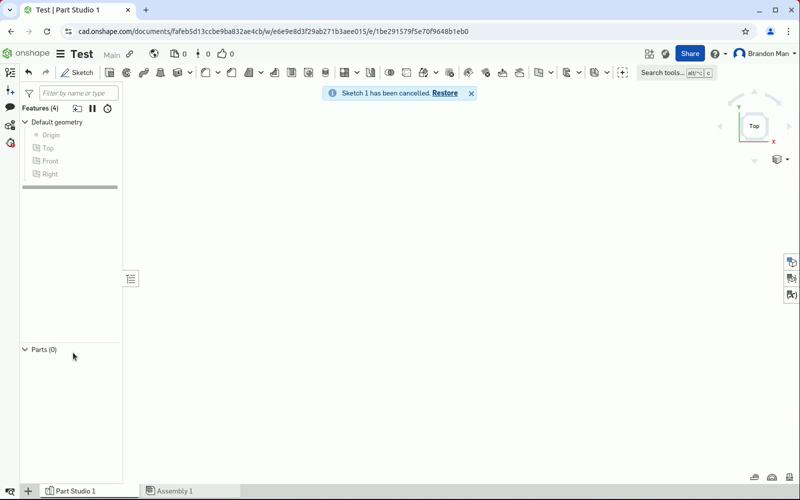
key(space)
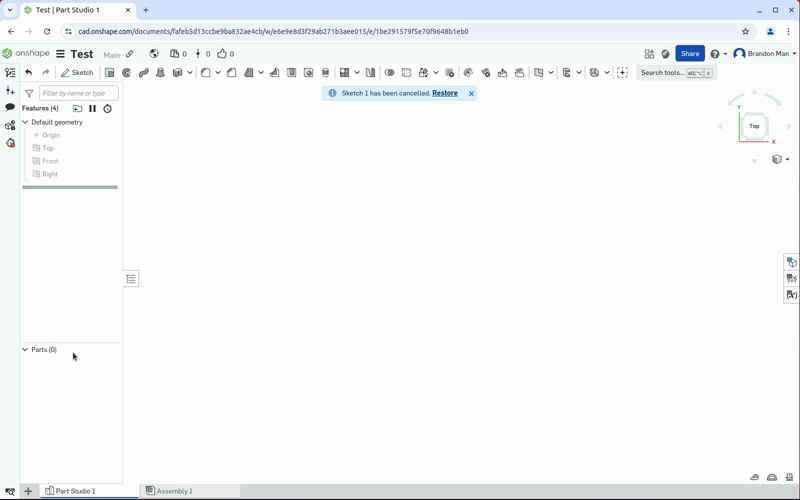
key_down(shift)
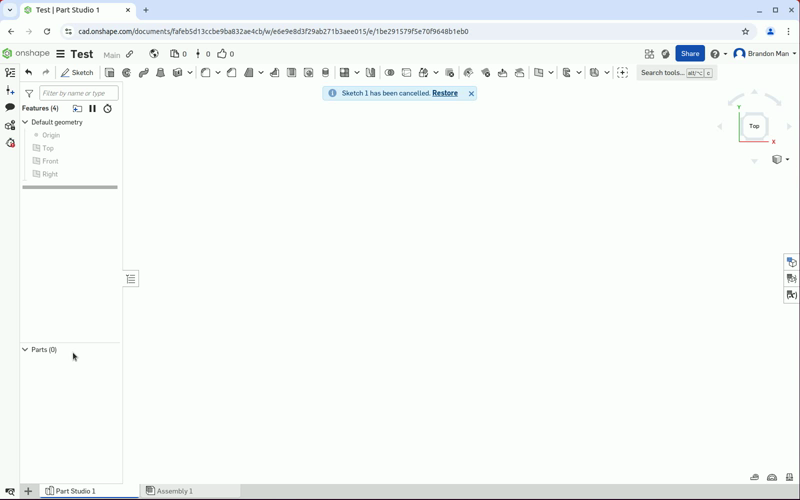
key(up)
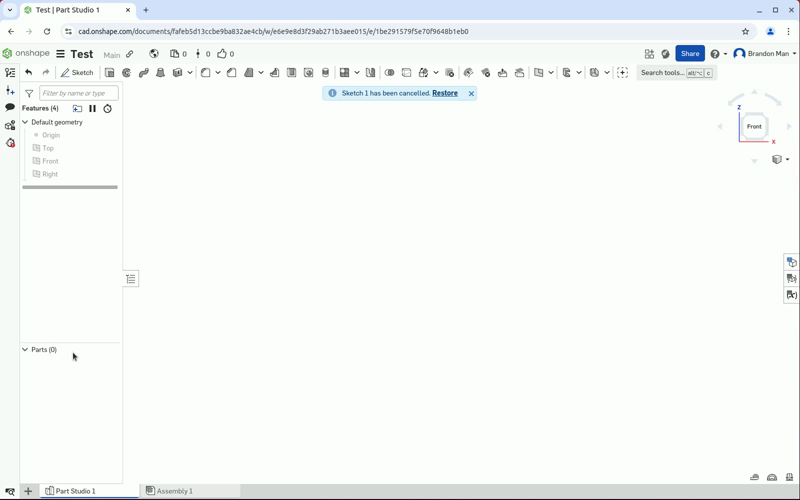
key_up(shift)
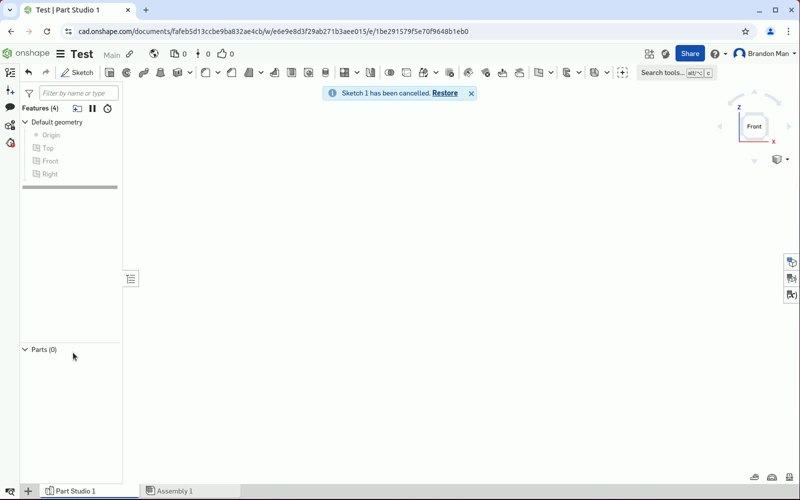
mouse_move(73, 352)
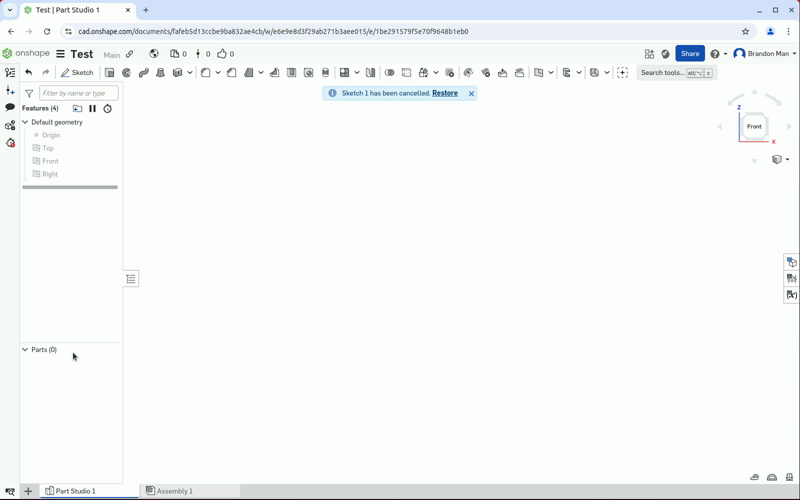
key(shift+y)
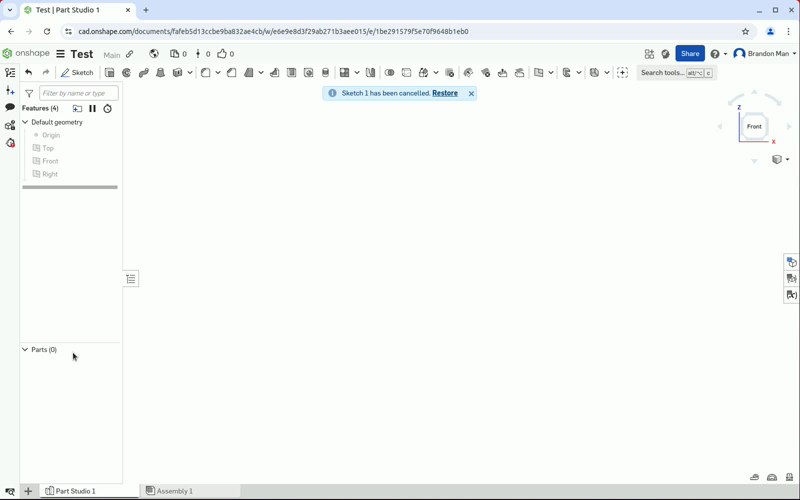
key(shift+s)
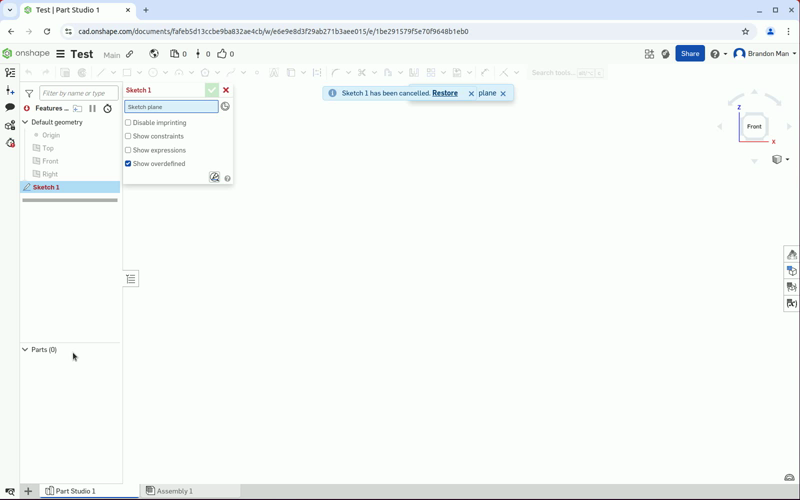
mouse_move(73, 163)
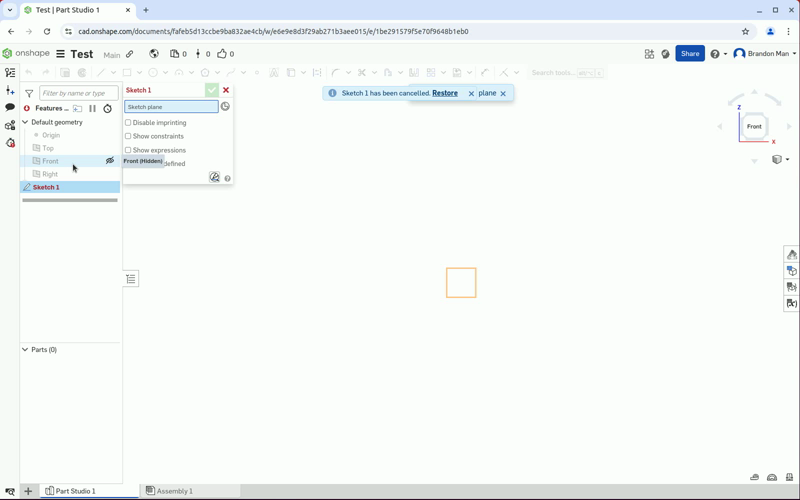
click(73, 163)
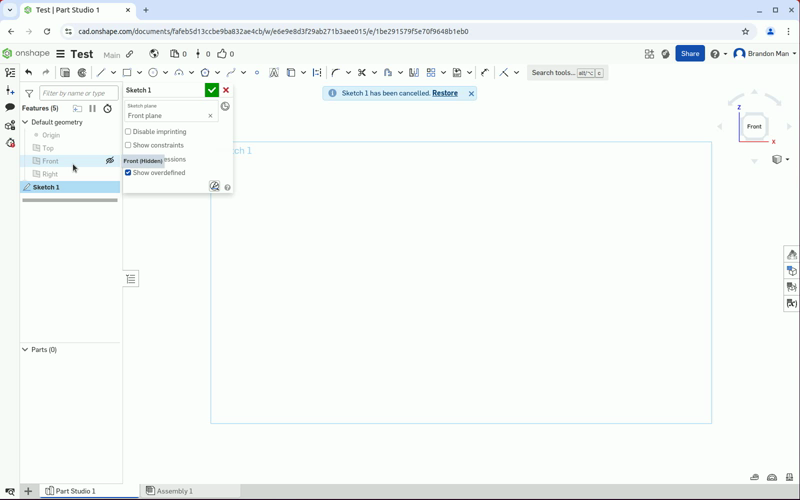
mouse_move(73, 352)
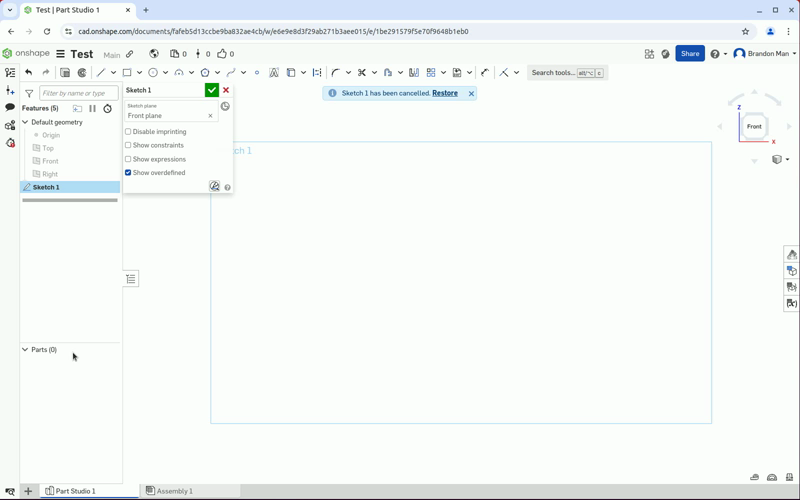
key(y)
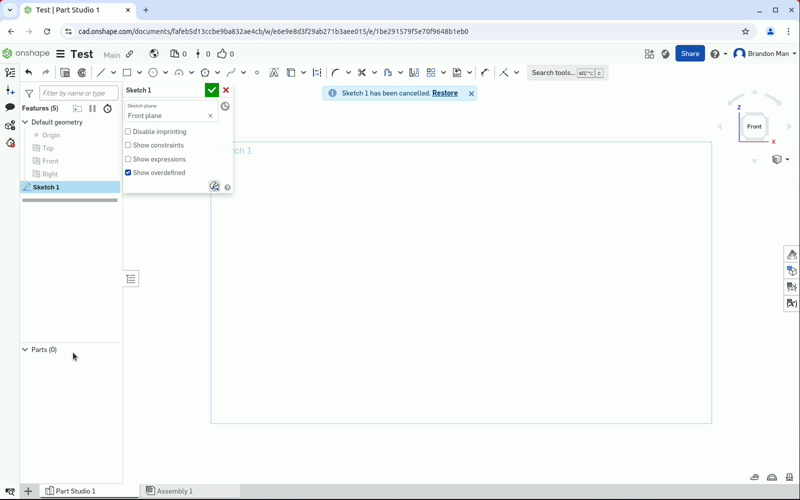
key(a)
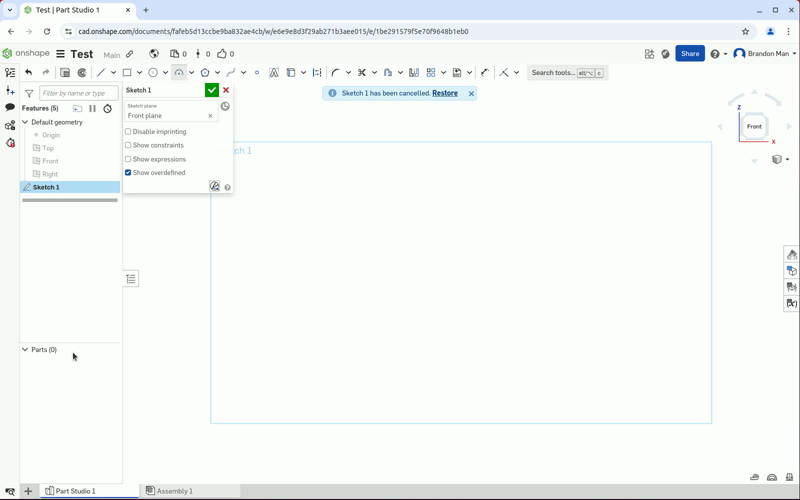
key_down(shift)
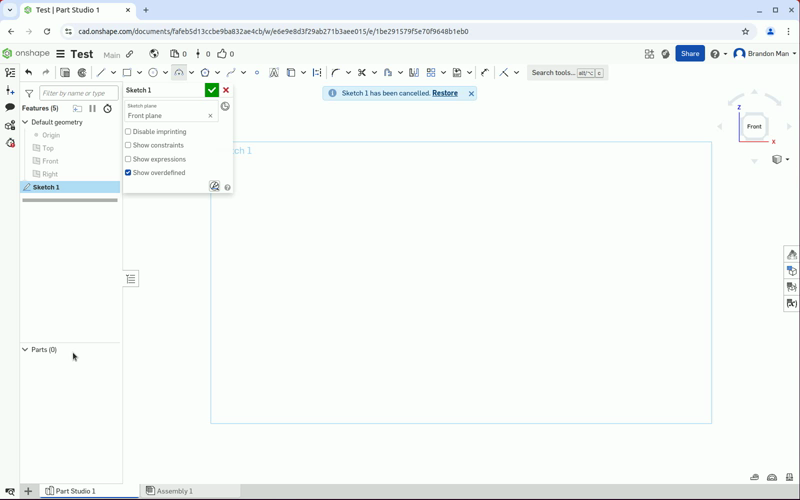
mouse_move(446, 223)
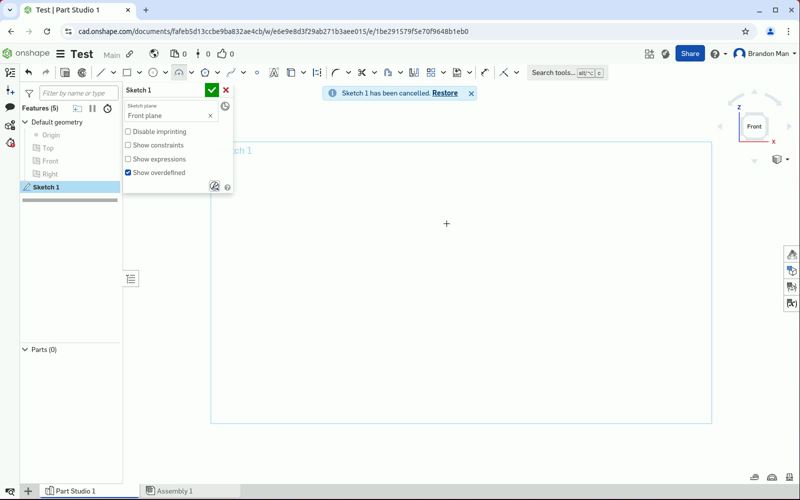
click(446, 223)
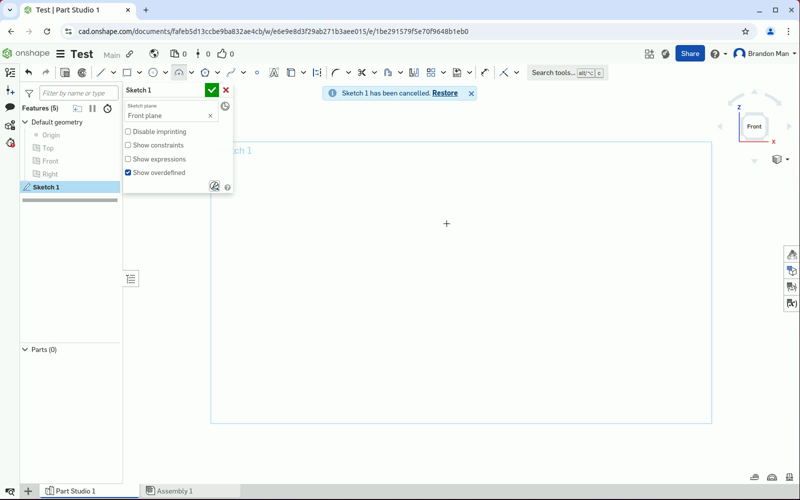
key_up(shift)
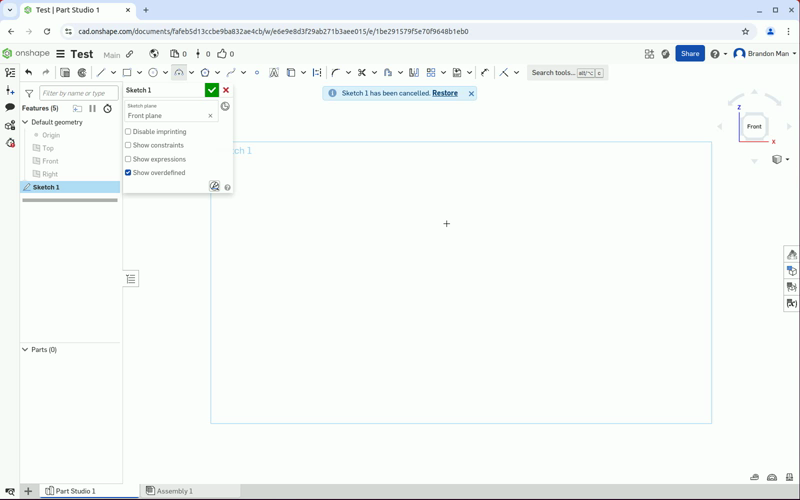
key_down(shift)
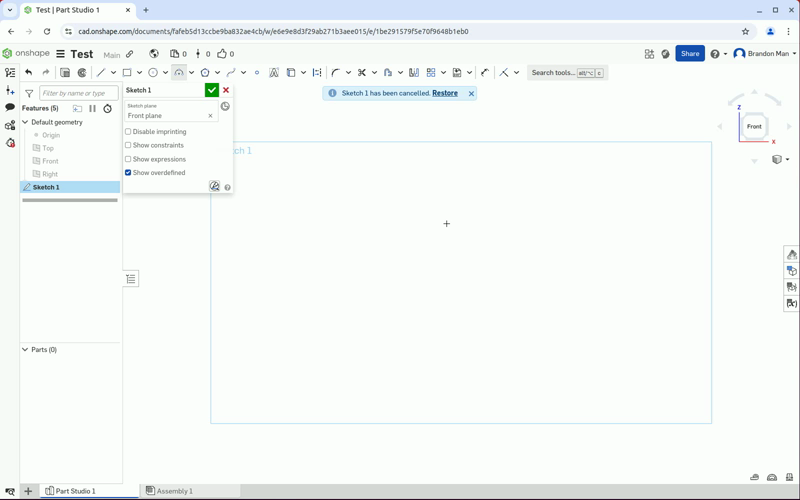
mouse_move(476, 223)
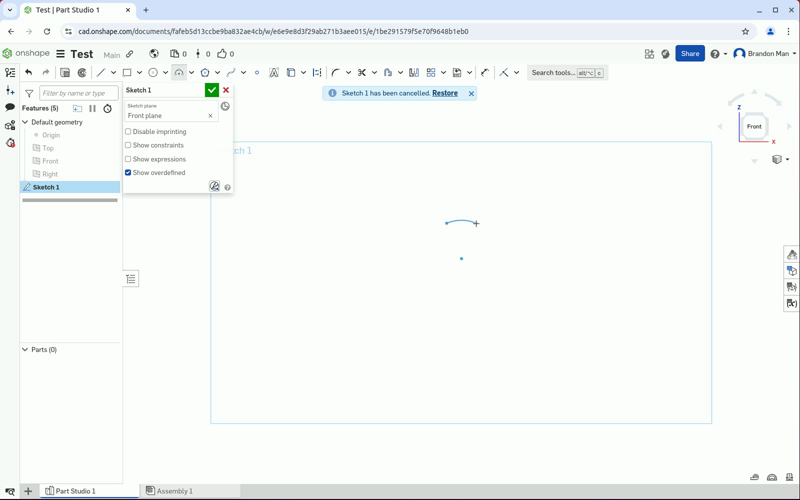
click(476, 223)
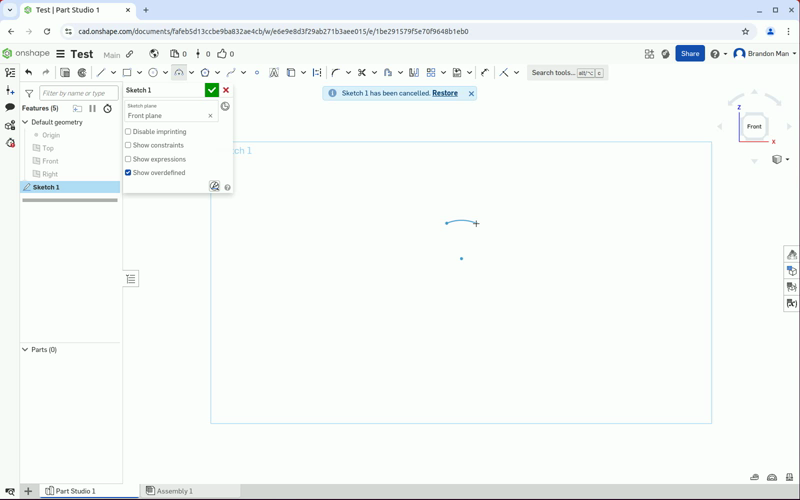
mouse_move(461, 210)
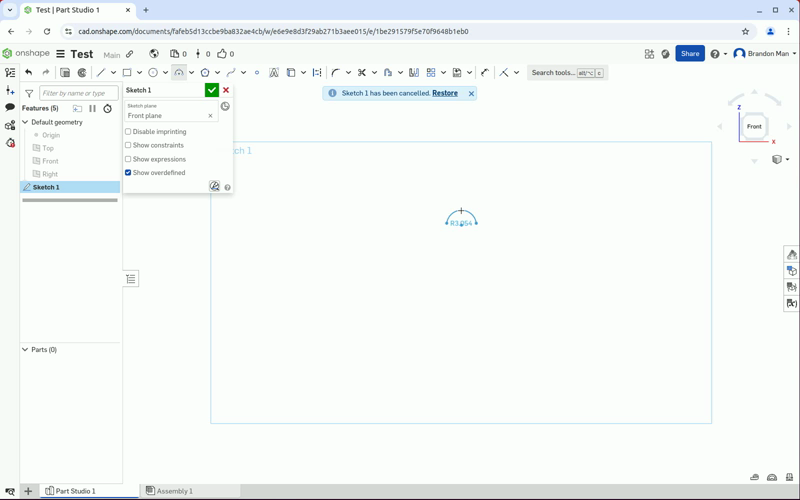
click(461, 210)
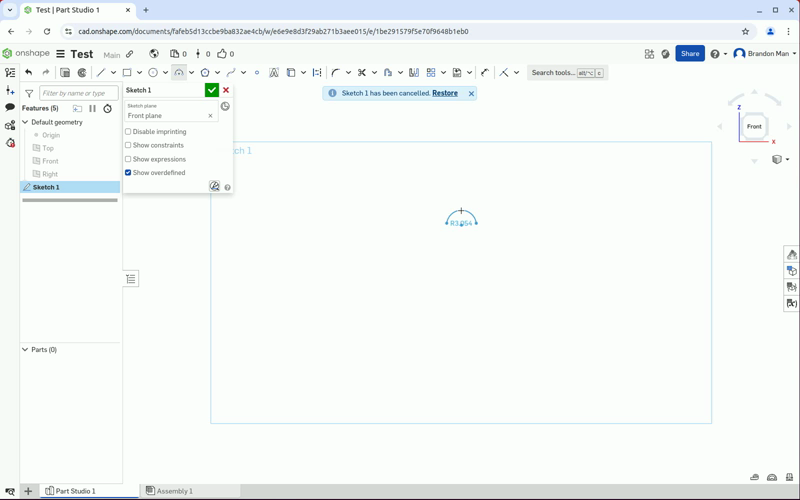
key_up(shift)
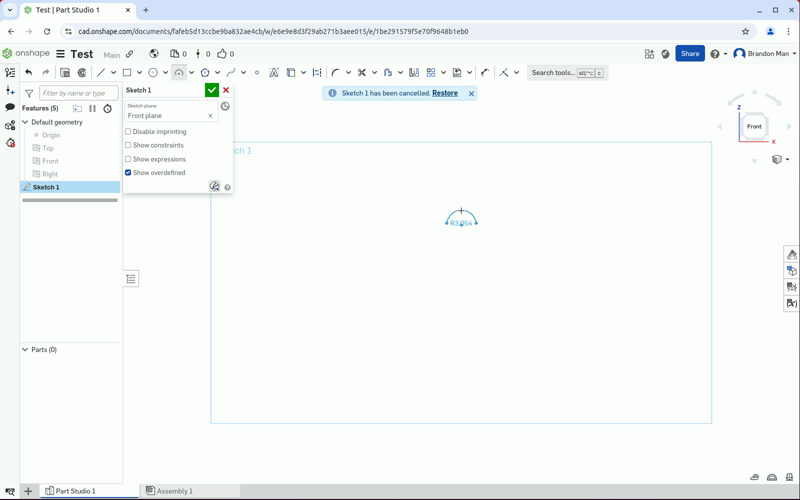
key(esc)
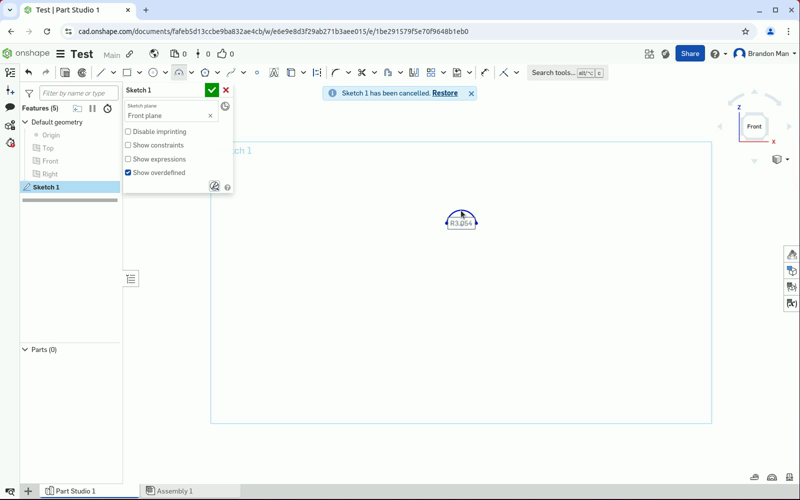
key(l)
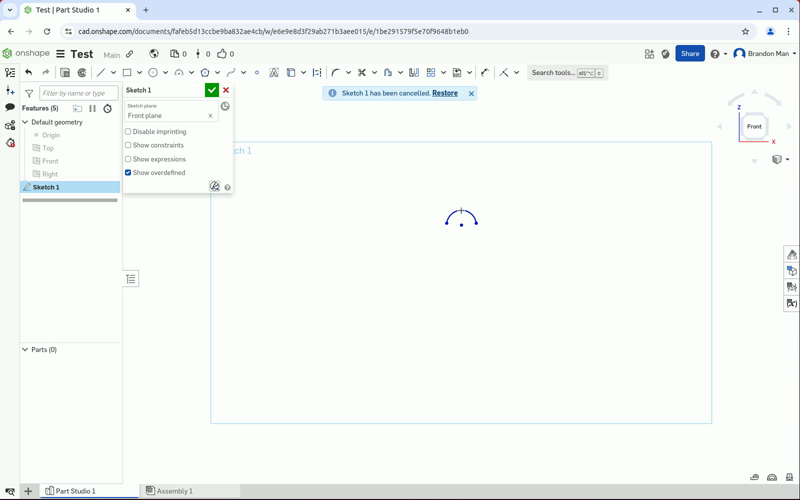
mouse_move(476, 223)
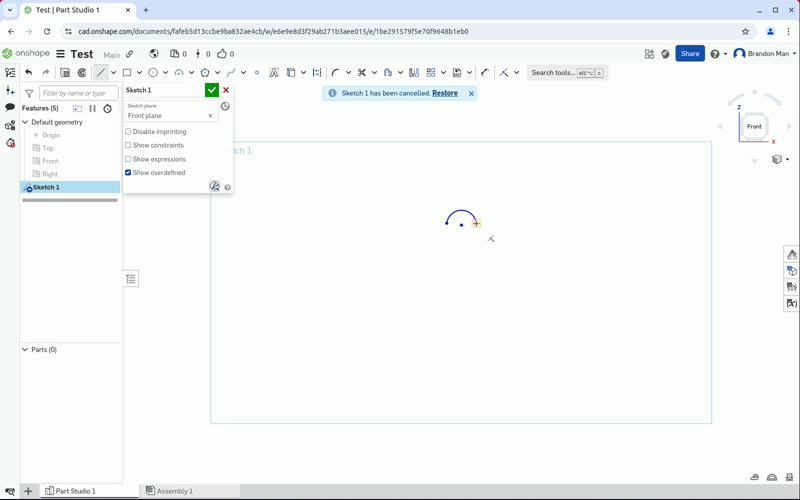
click(476, 223)
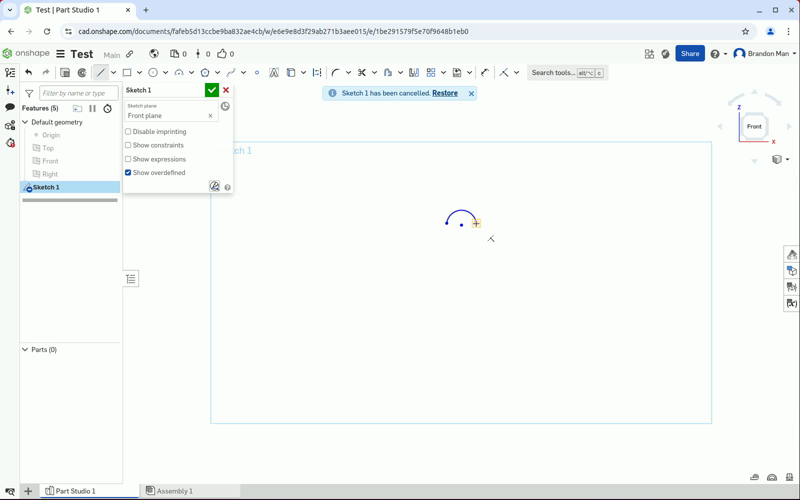
key_down(shift)
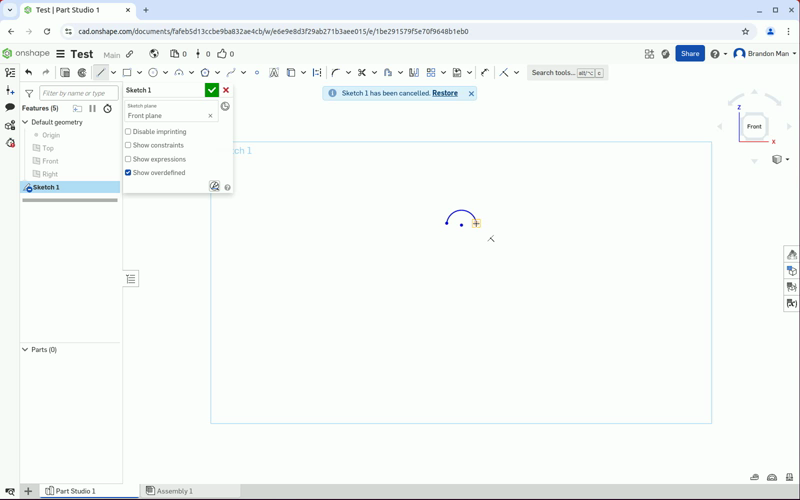
mouse_move(506, 223)
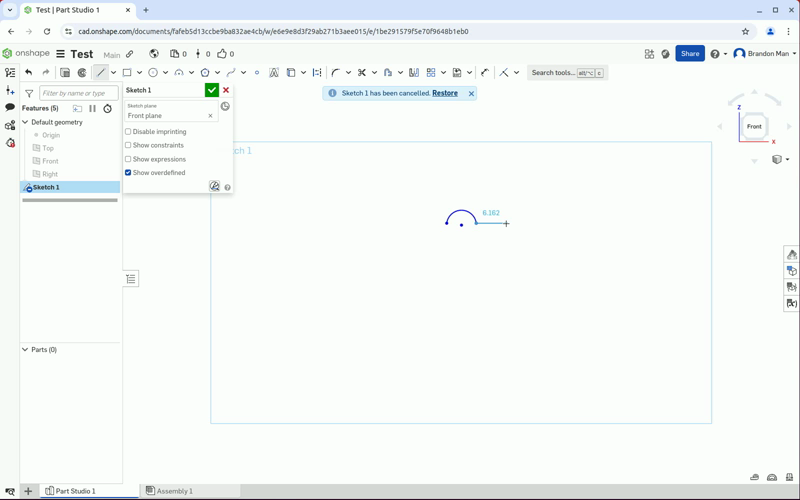
mouse_move(470, 176)
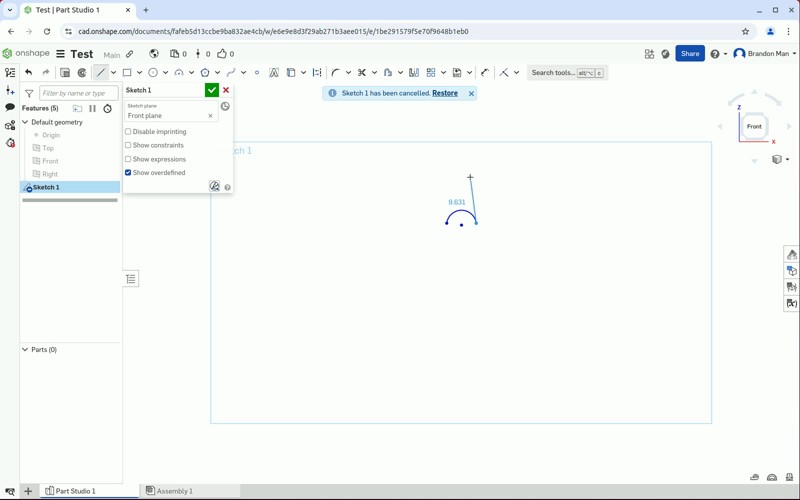
click(470, 176)
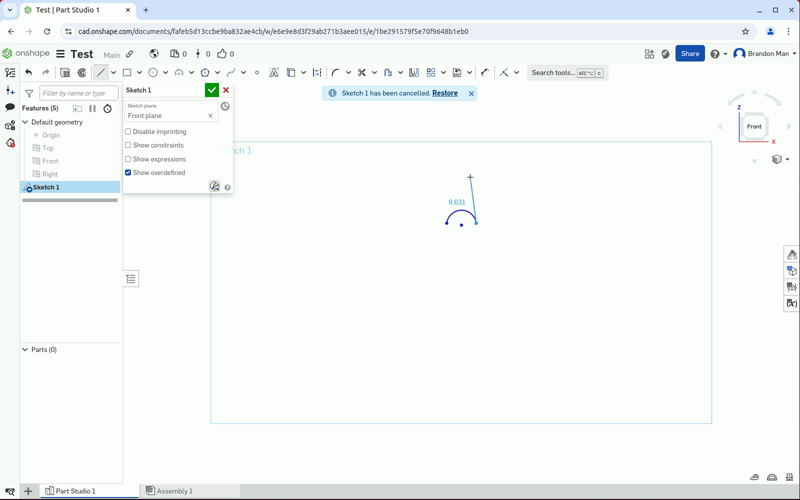
key_up(shift)
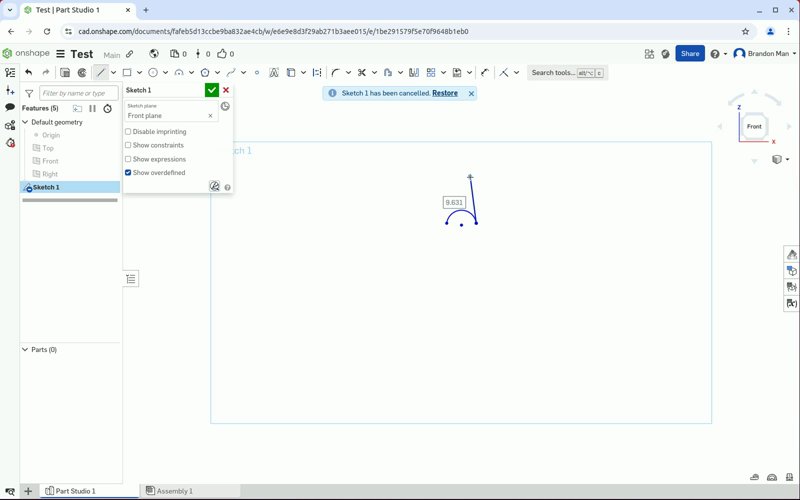
key(esc)
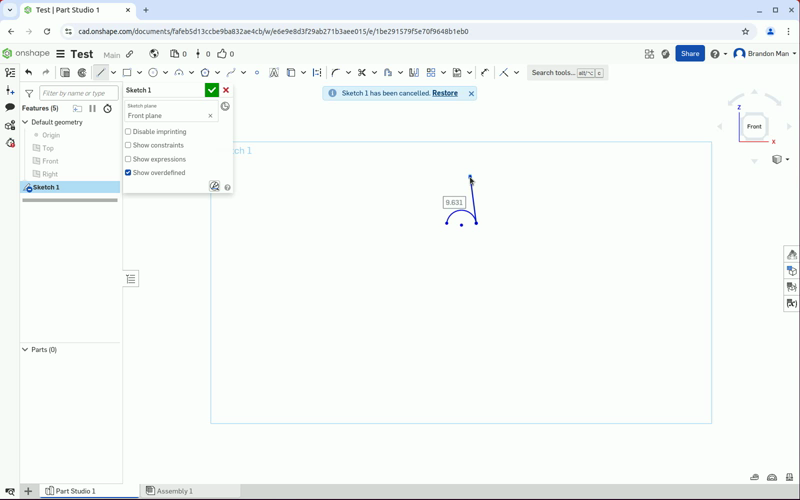
key(a)
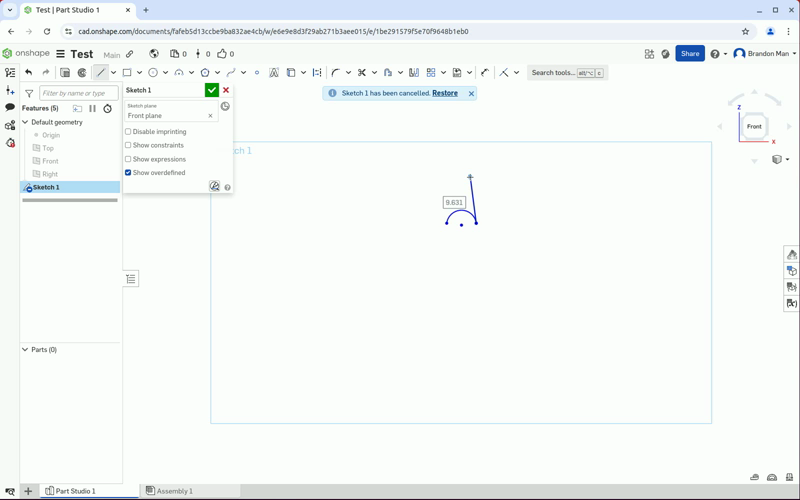
mouse_move(470, 176)
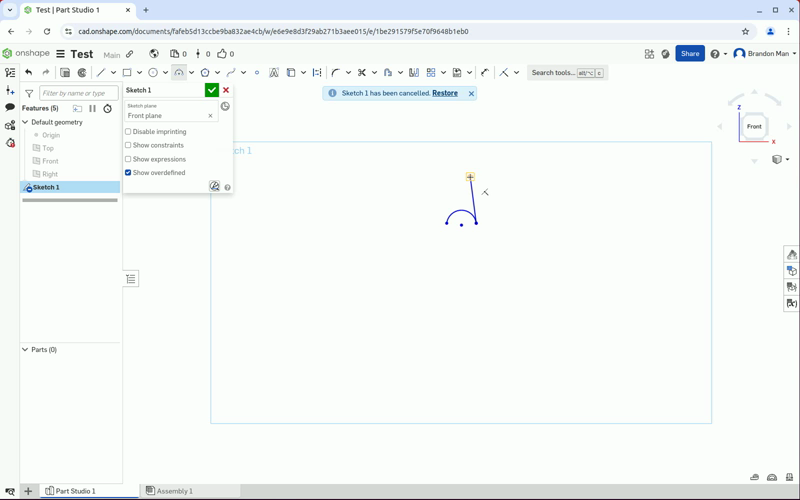
click(470, 176)
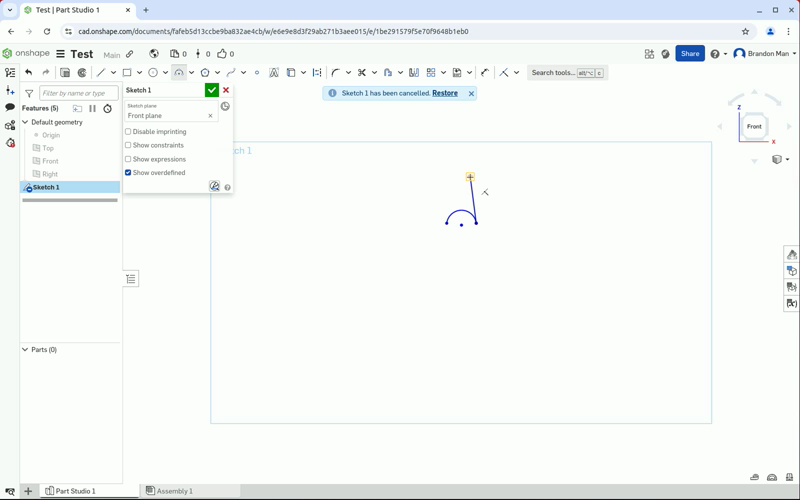
key_down(shift)
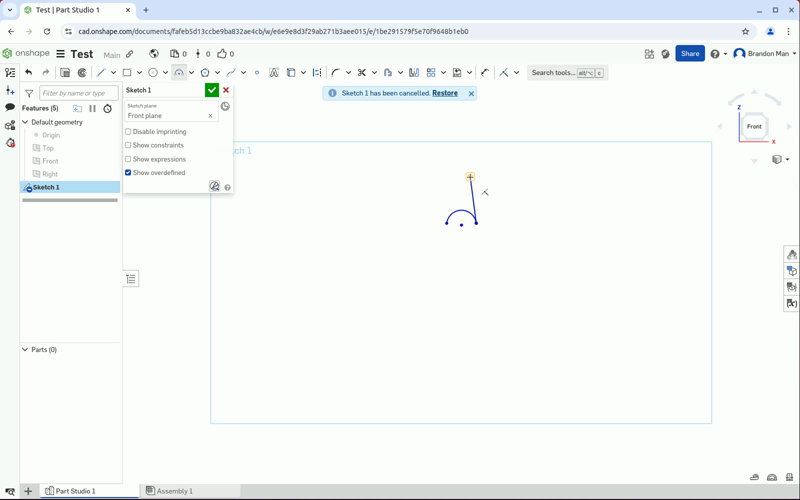
mouse_move(452, 176)
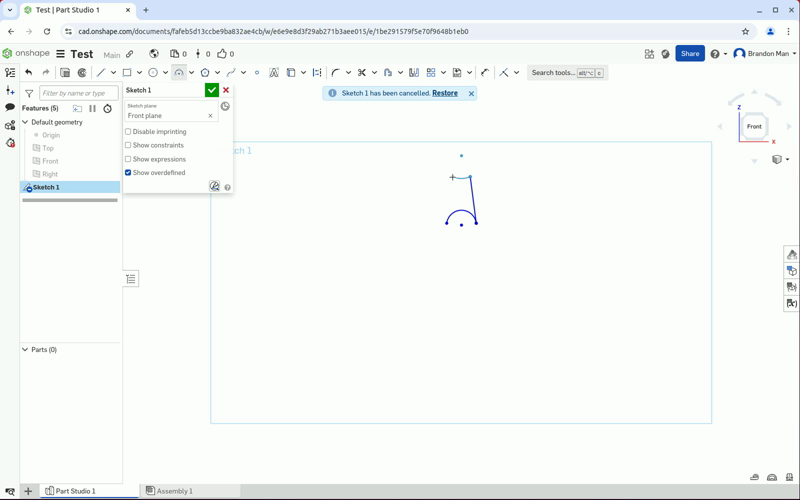
click(452, 176)
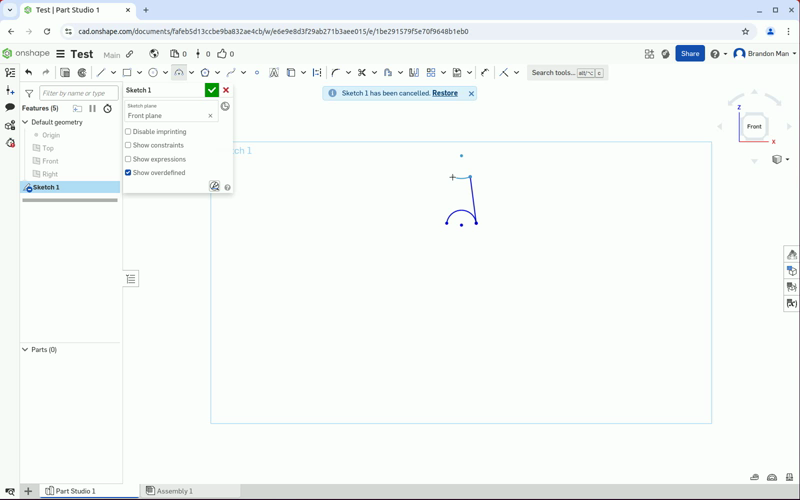
mouse_move(461, 186)
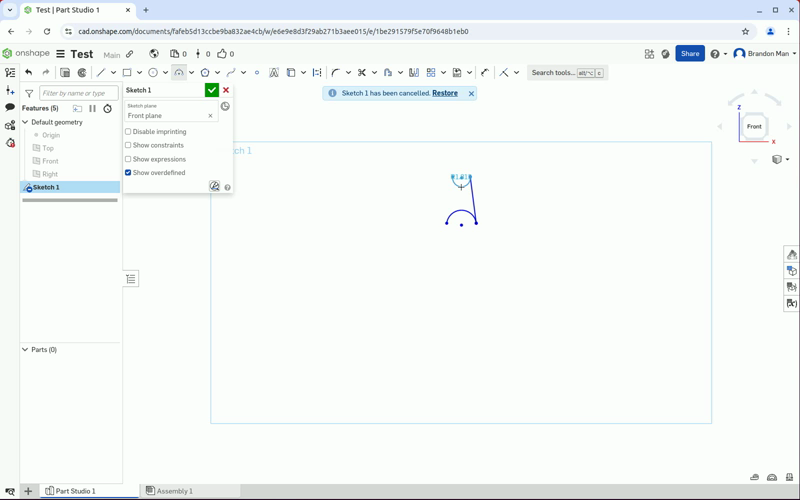
click(461, 186)
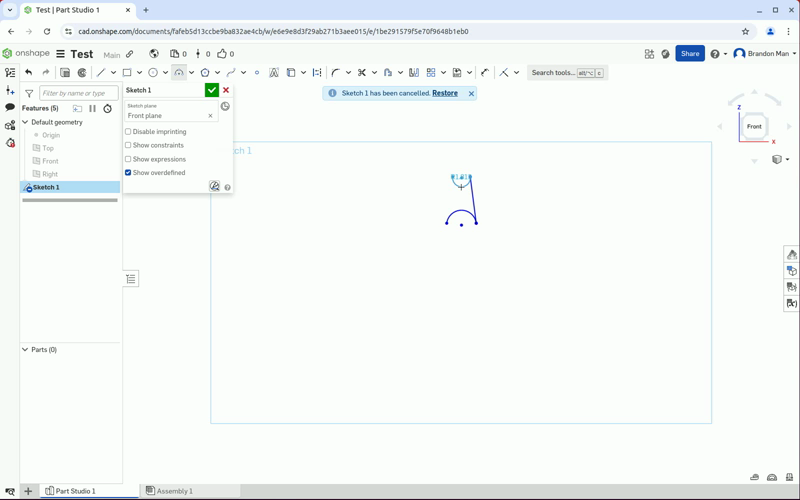
key_up(shift)
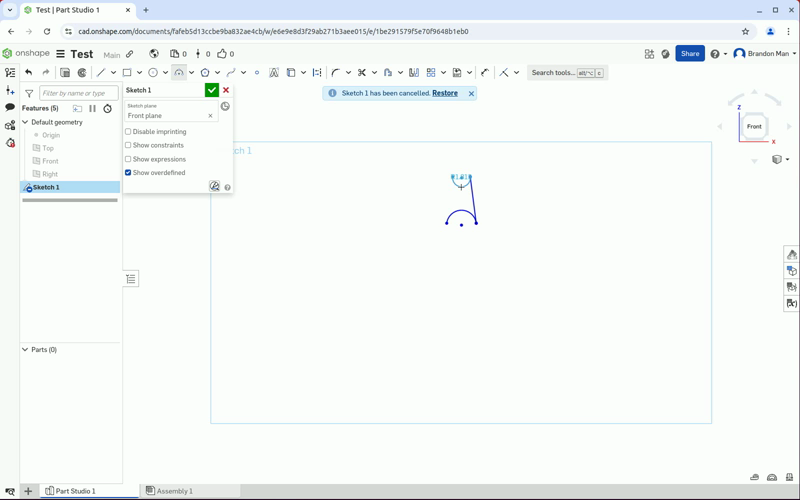
key(esc)
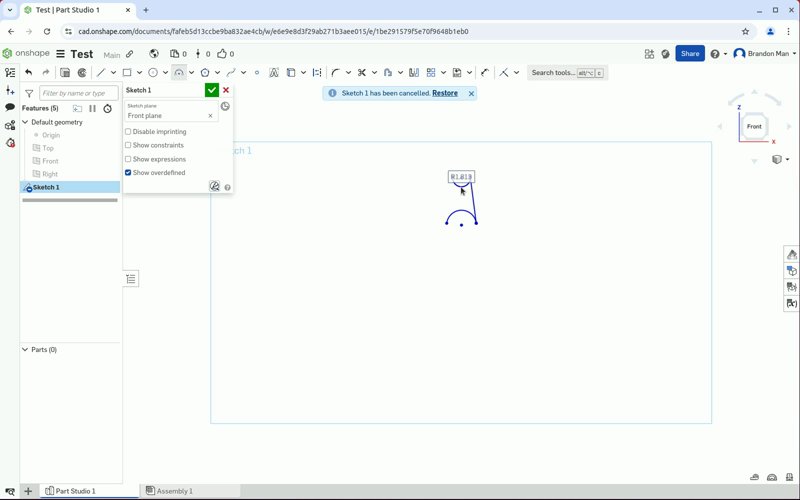
key(l)
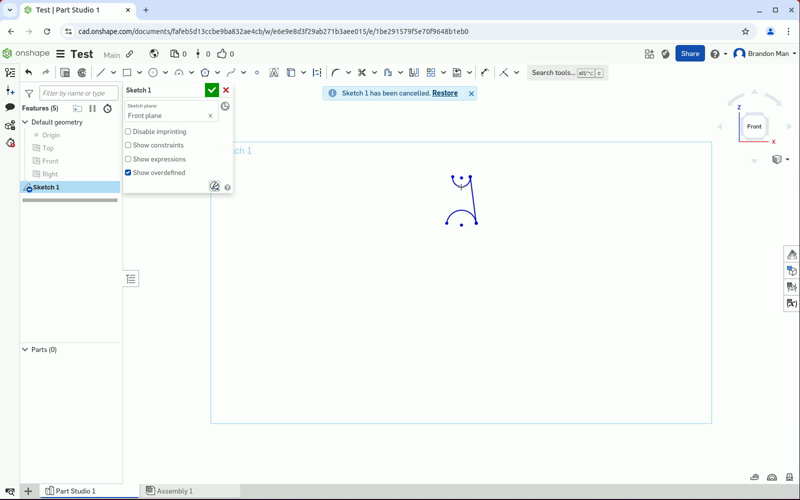
mouse_move(452, 176)
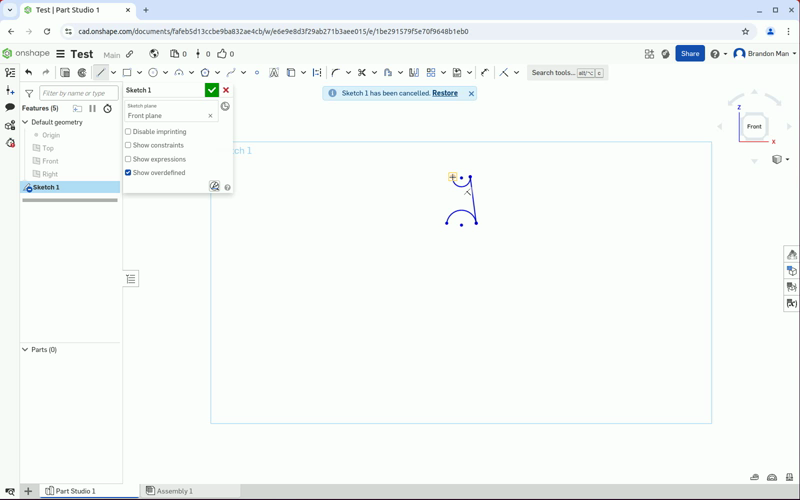
click(452, 176)
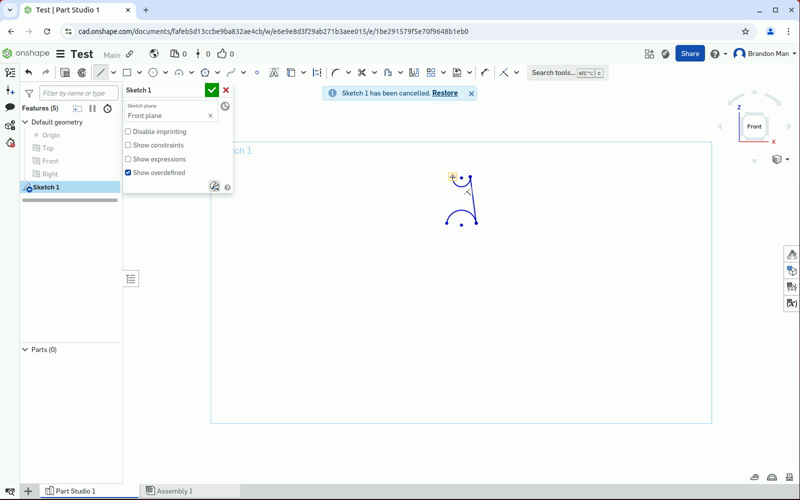
mouse_move(482, 176)
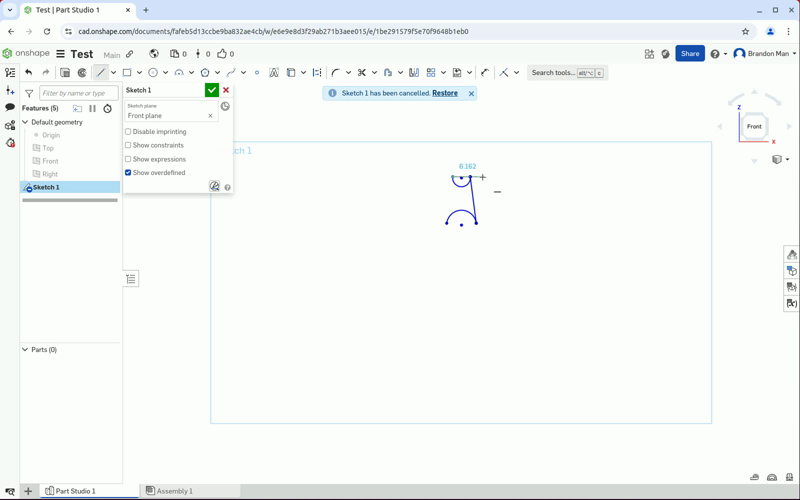
key_down(shift)
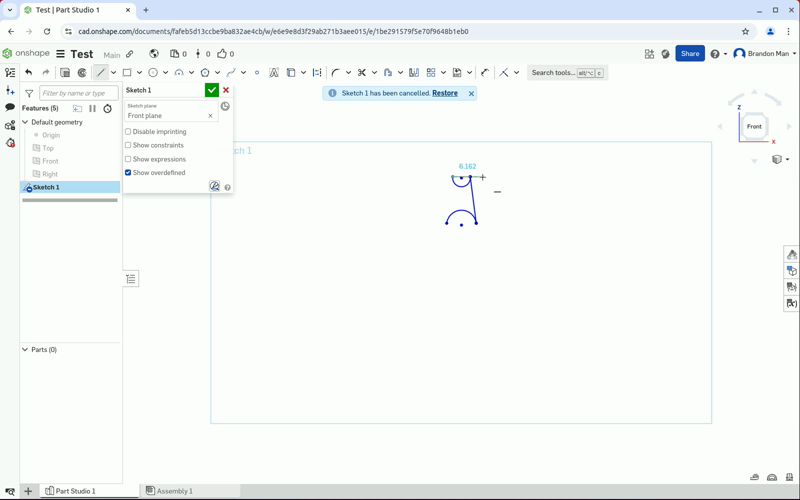
mouse_move(446, 223)
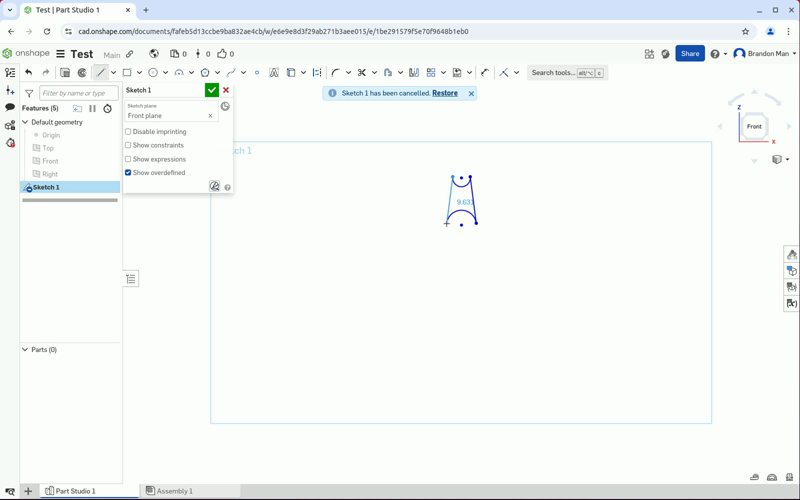
key_up(shift)
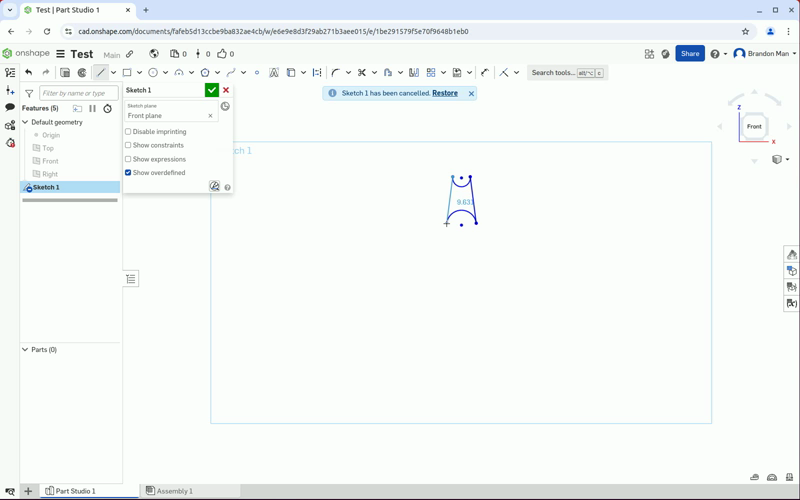
click(446, 223)
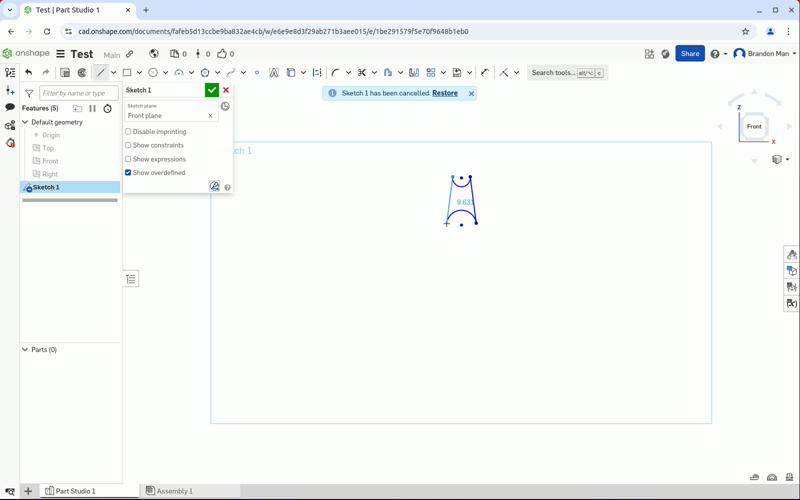
key(esc)
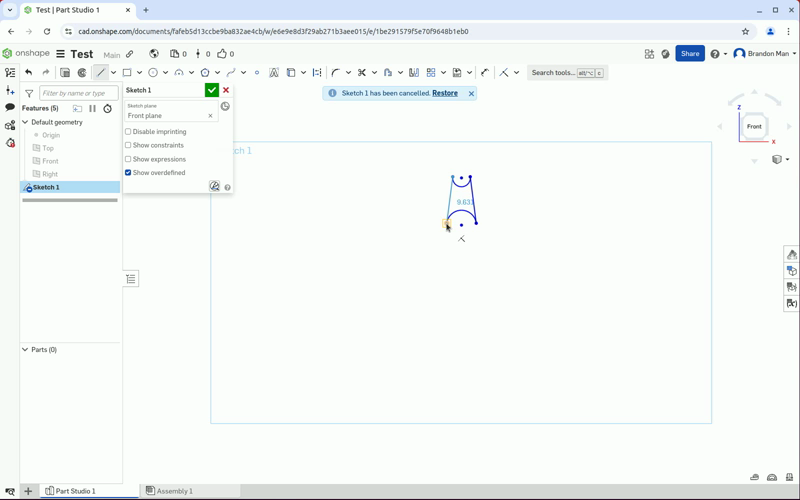
key(c)
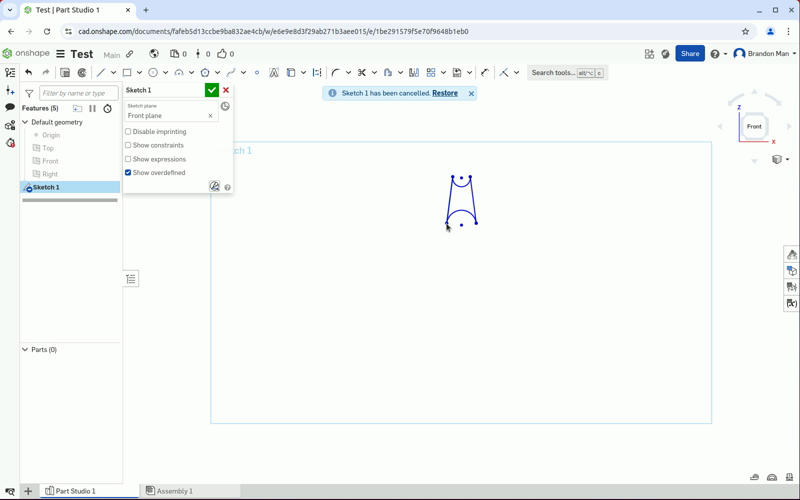
key_down(shift)
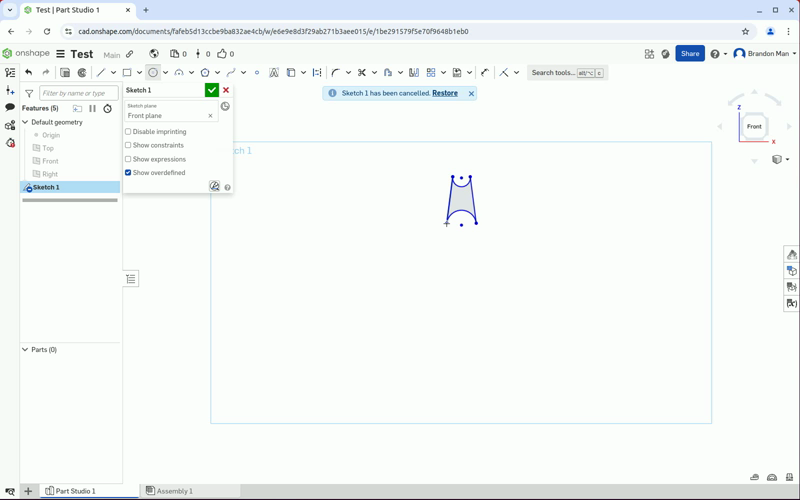
mouse_move(458, 191)
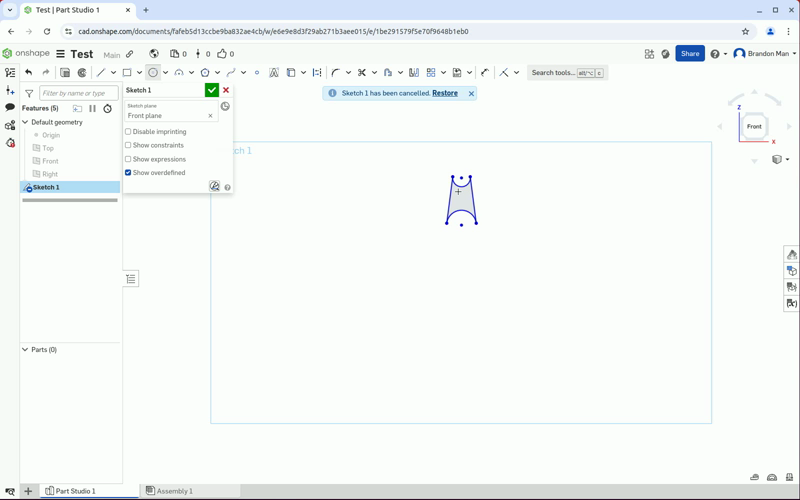
click(458, 191)
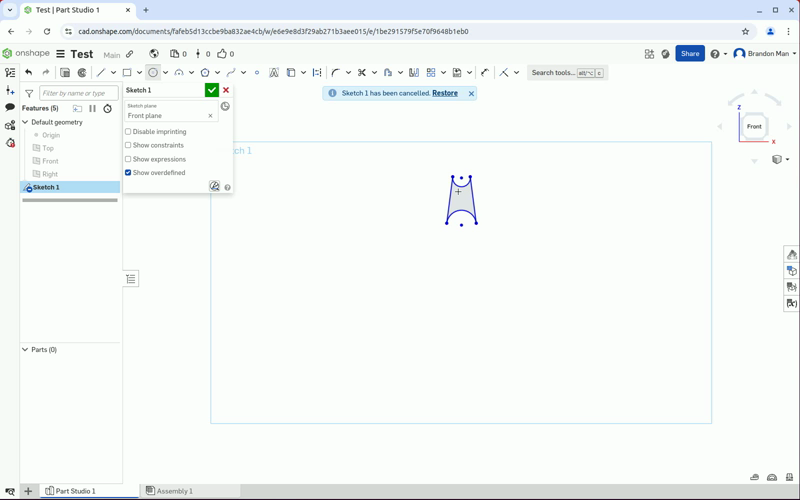
key_up(shift)
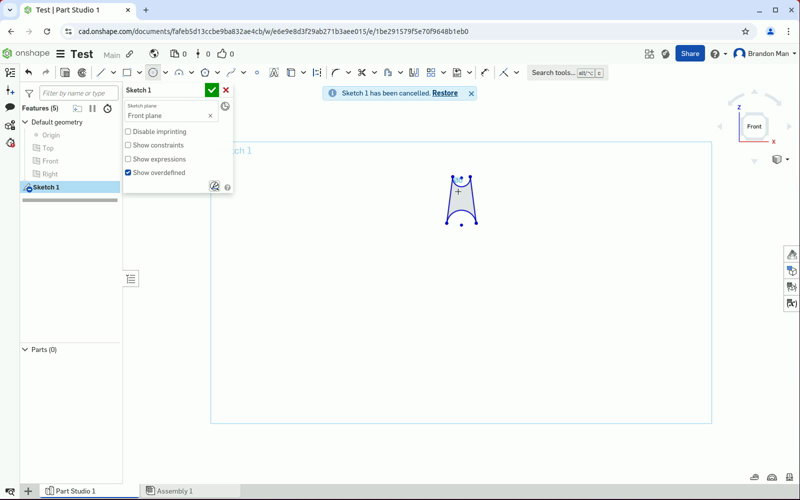
mouse_move(461, 191)
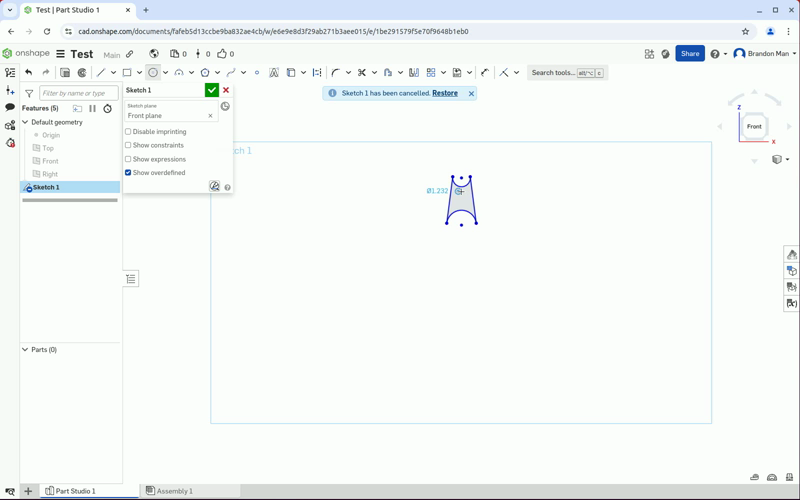
scroll(6)
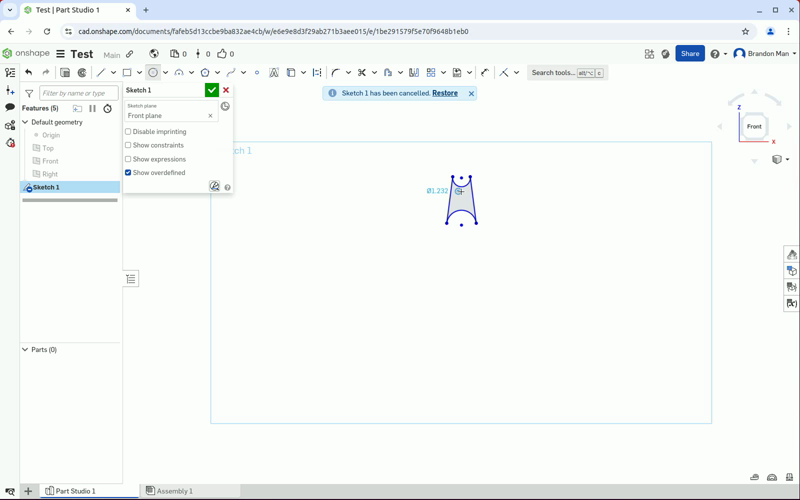
scroll(6)
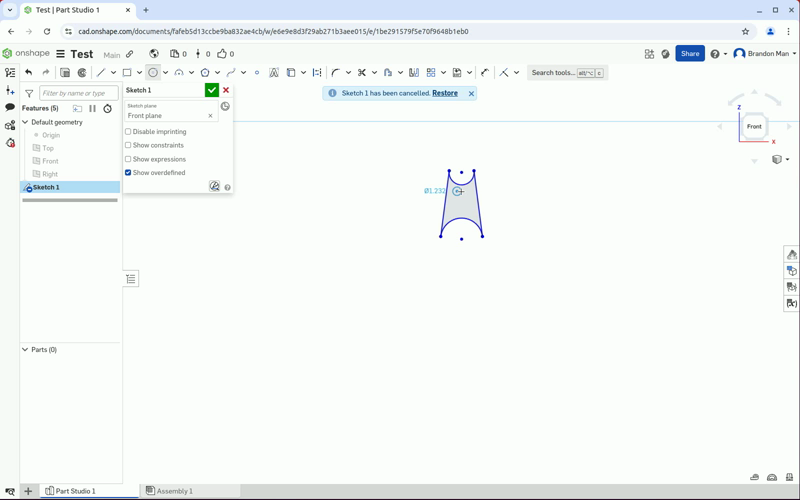
scroll(6)
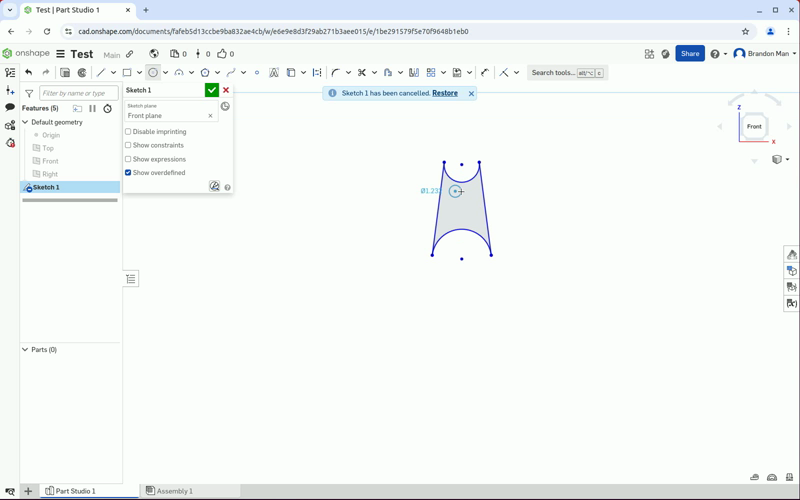
scroll(6)
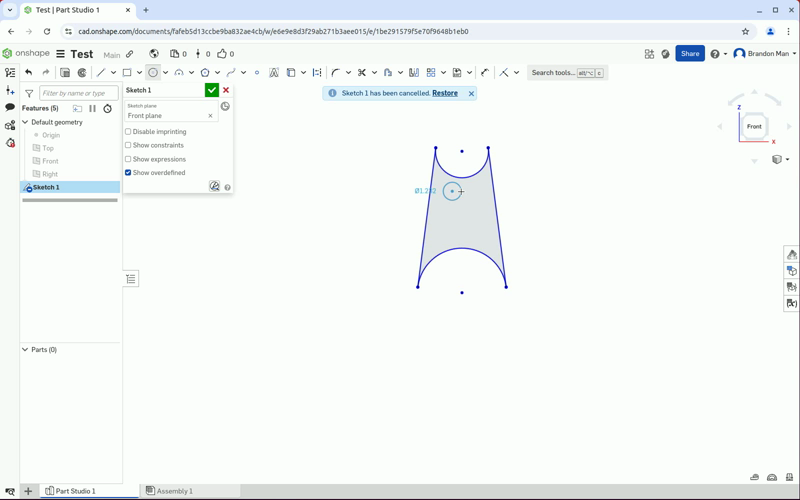
scroll(6)
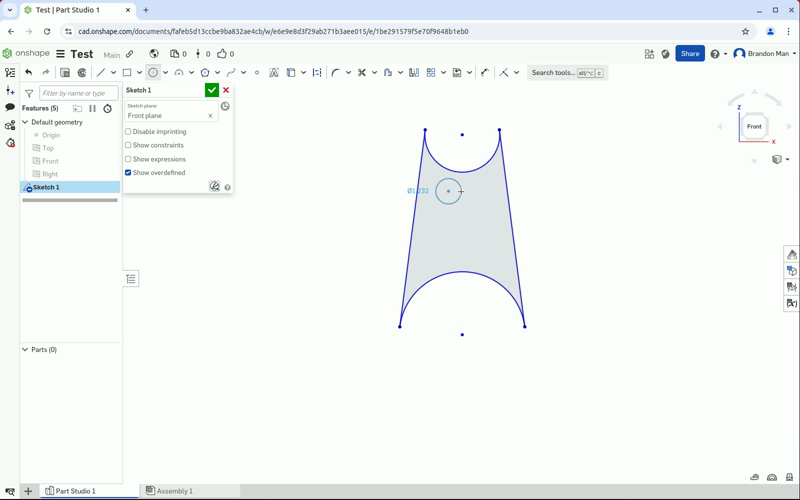
scroll(6)
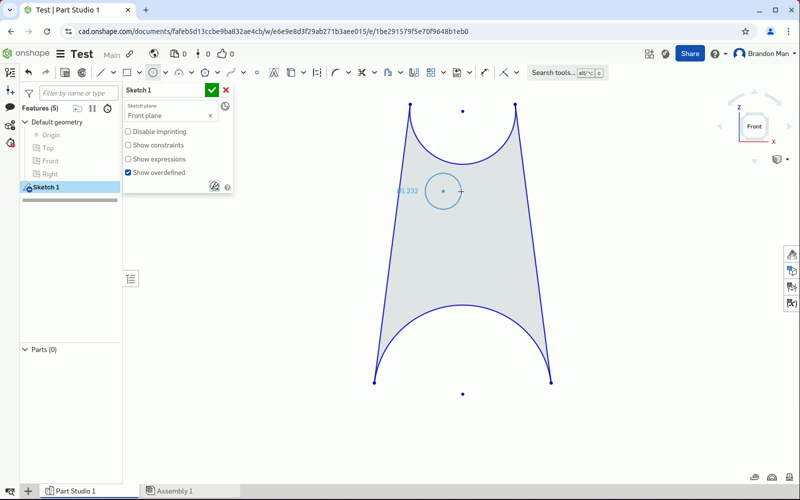
scroll(6)
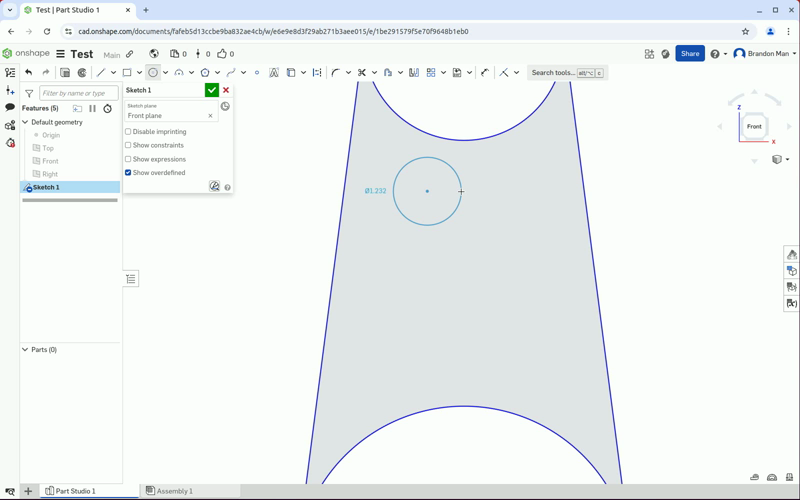
click(461, 191)
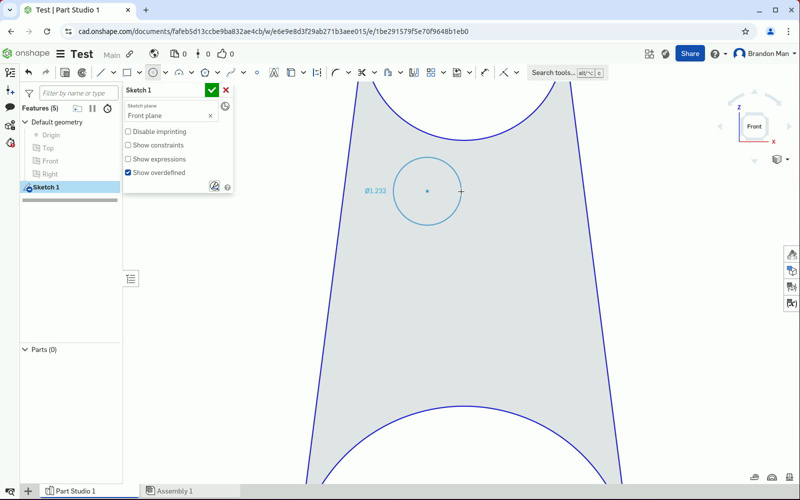
scroll(-6)
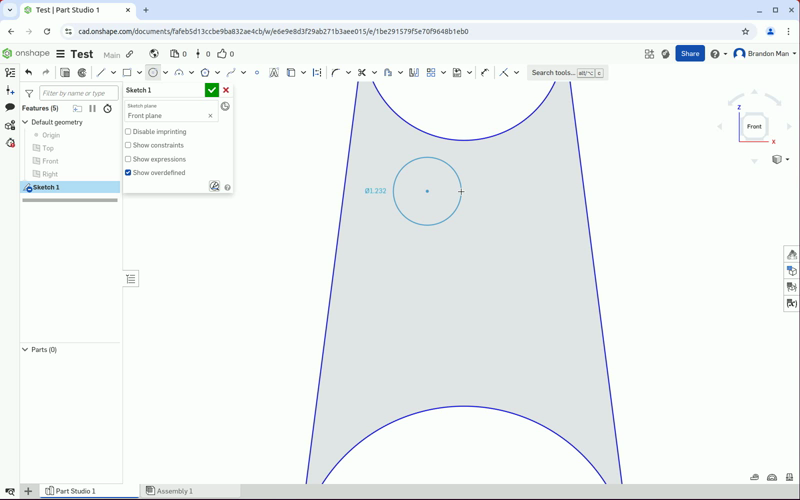
scroll(-6)
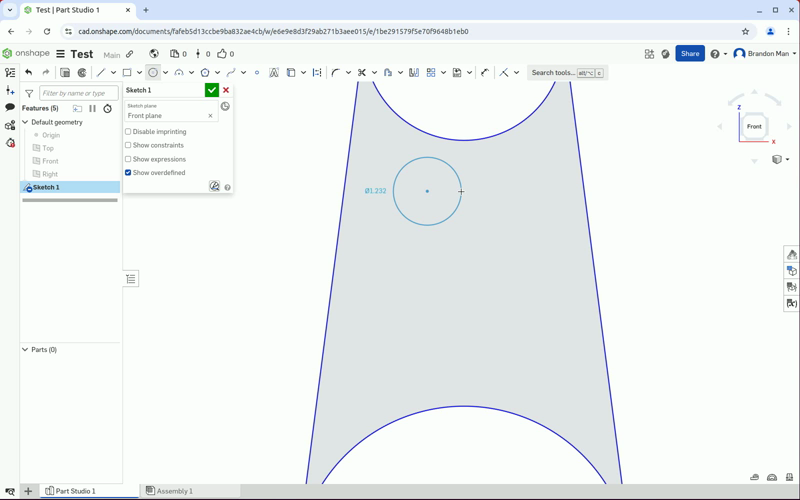
scroll(-6)
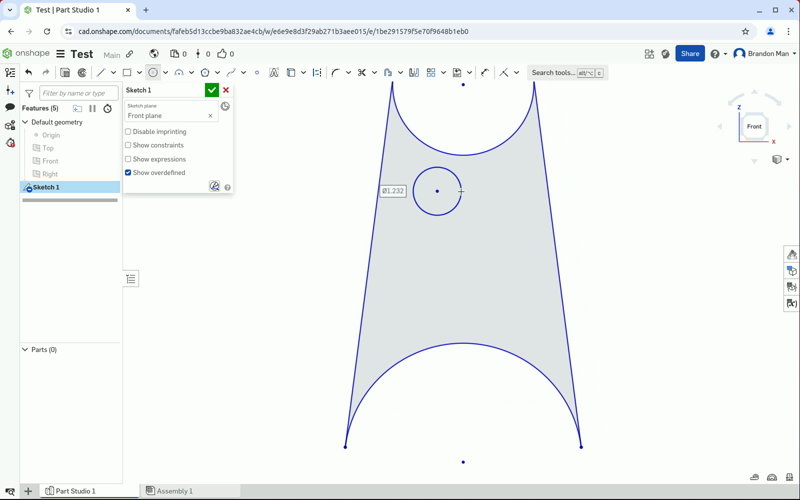
scroll(-6)
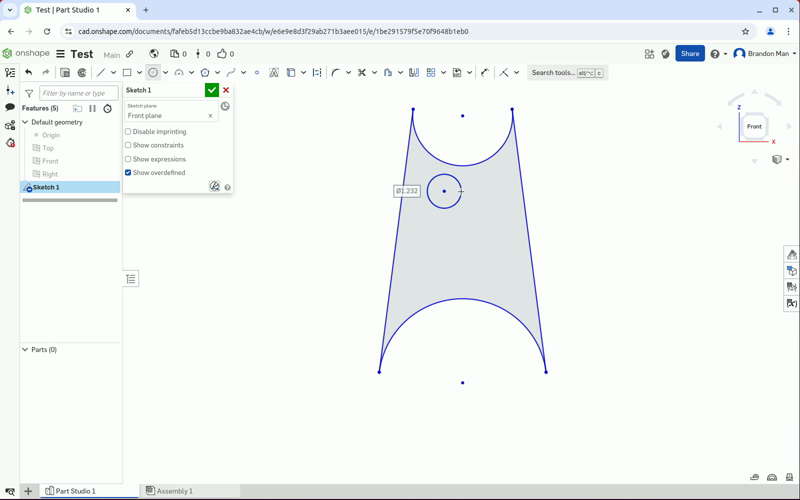
scroll(-6)
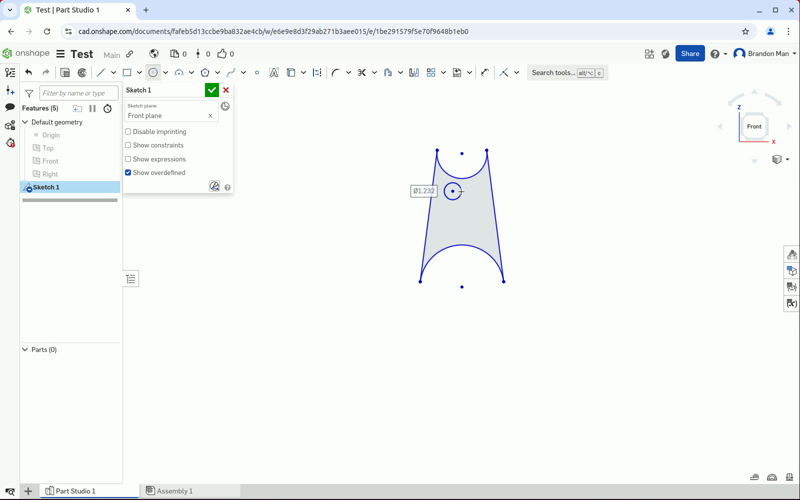
scroll(-6)
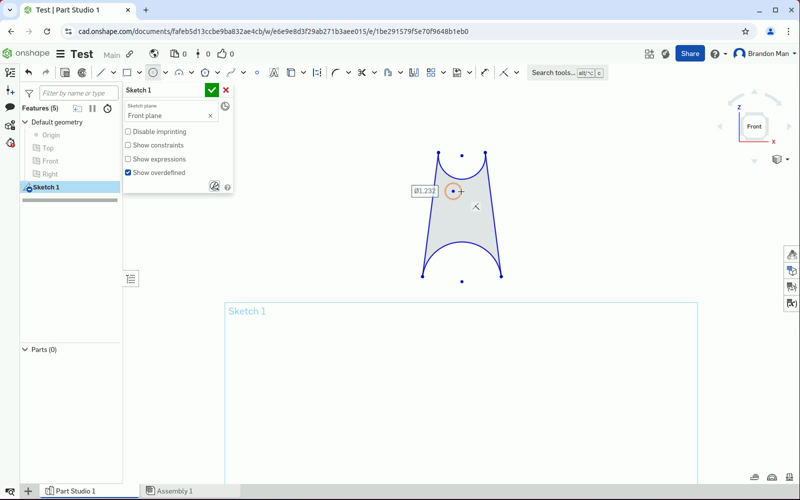
scroll(-6)
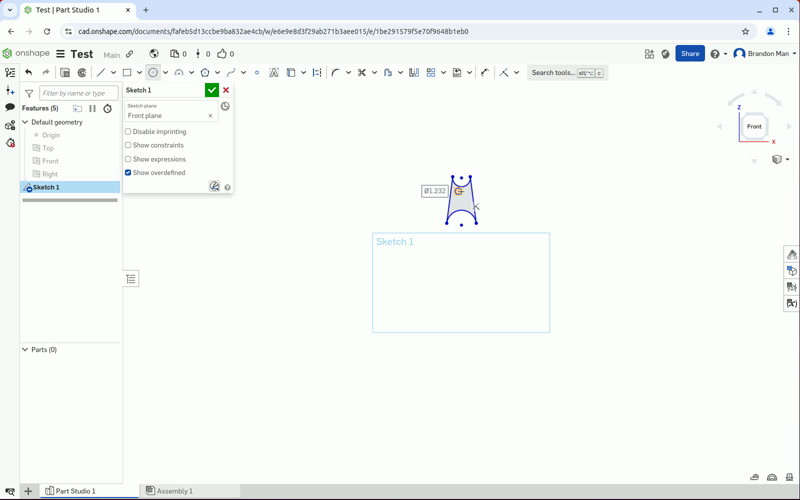
key(esc)
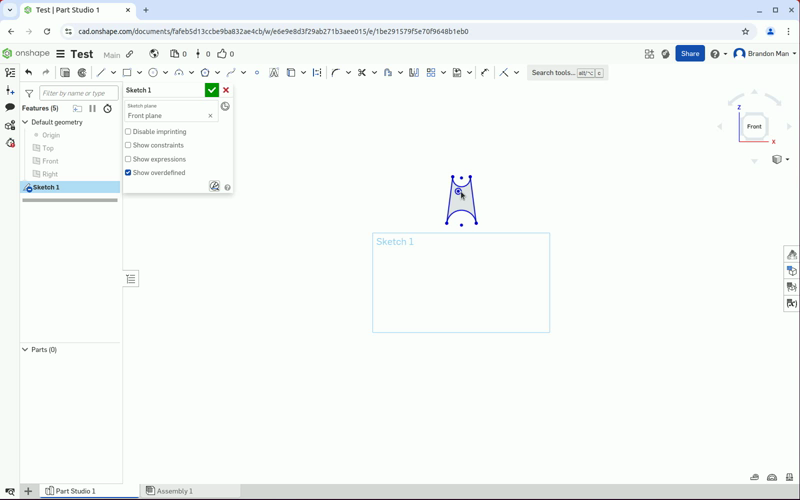
mouse_move(467, 196)
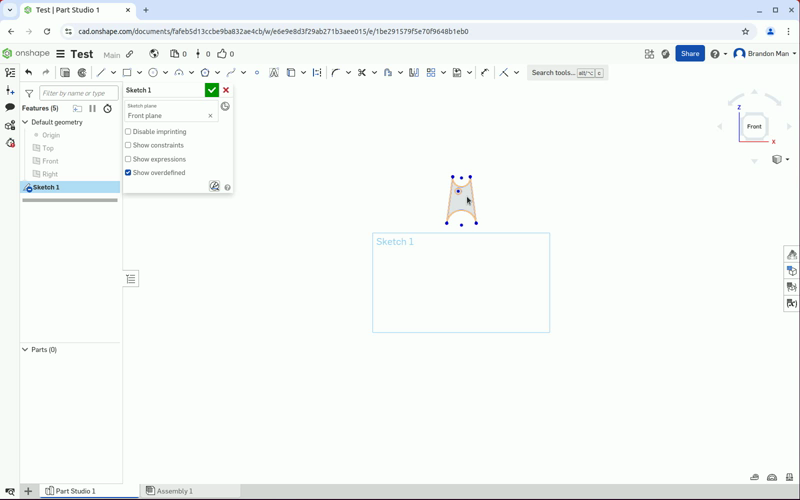
scroll(6)
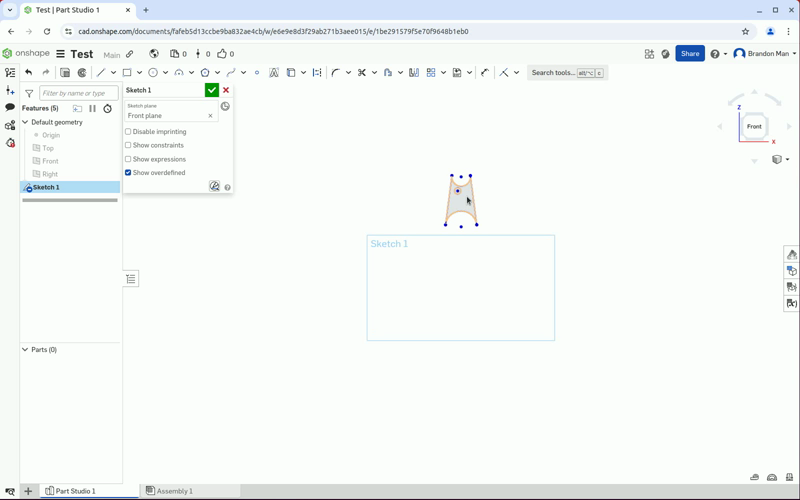
scroll(6)
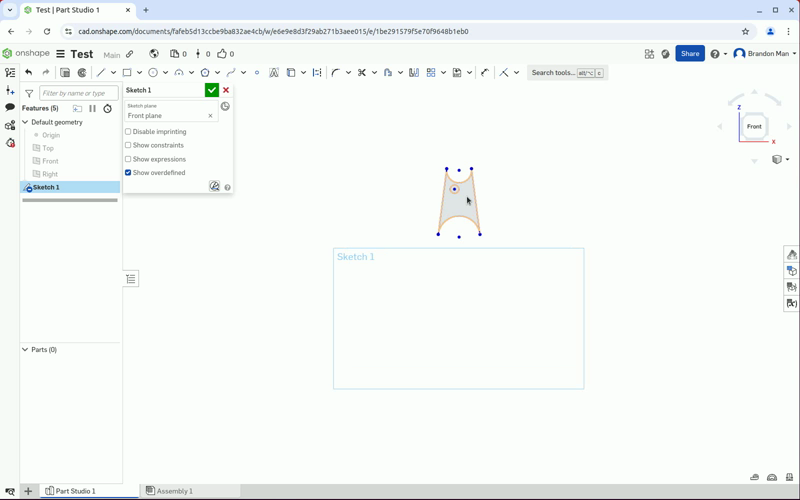
scroll(6)
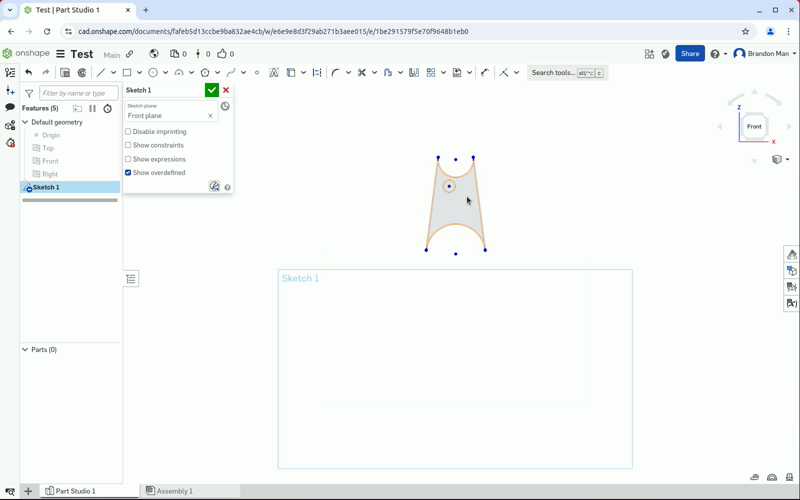
scroll(6)
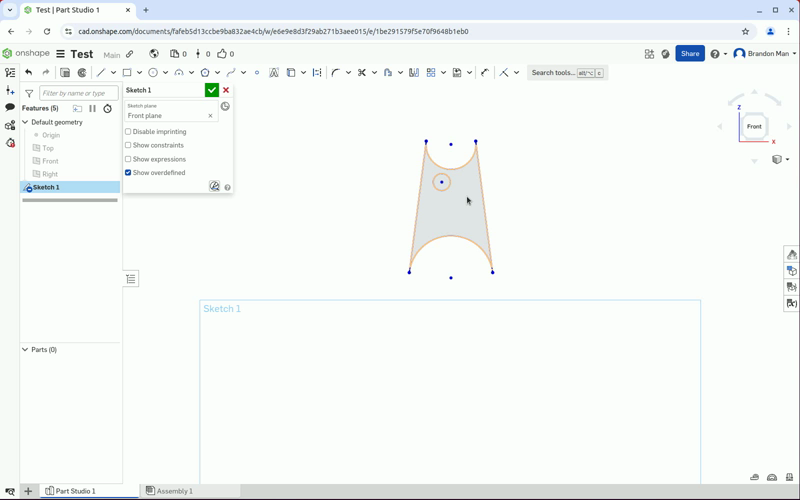
scroll(6)
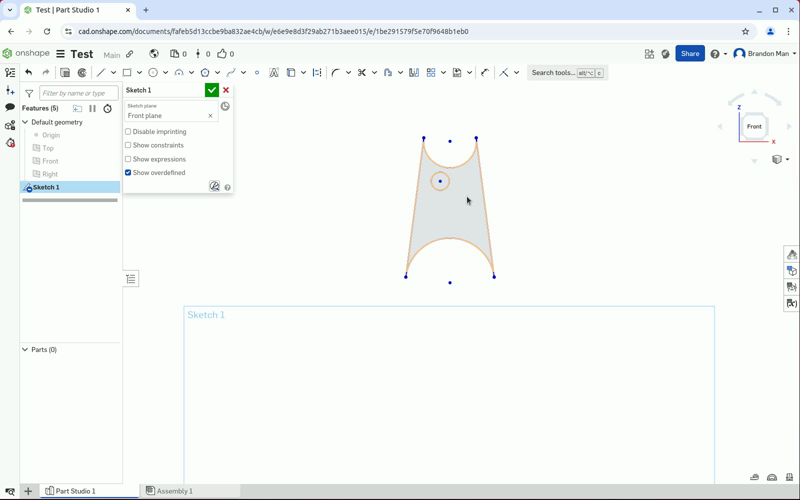
scroll(6)
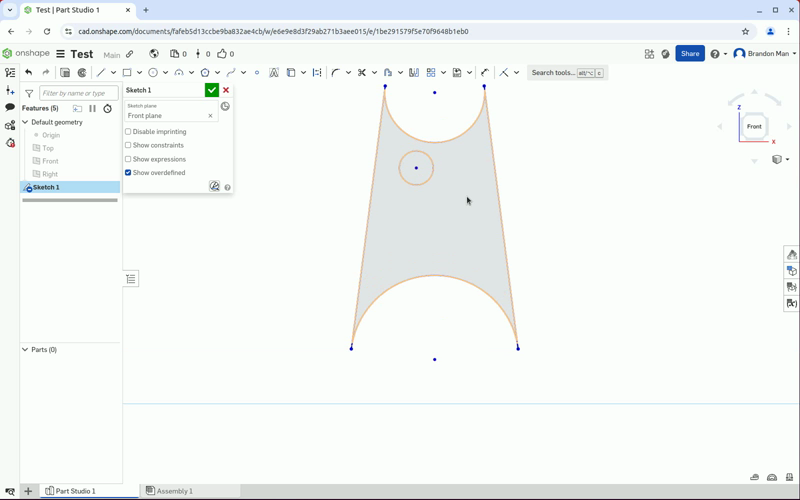
scroll(6)
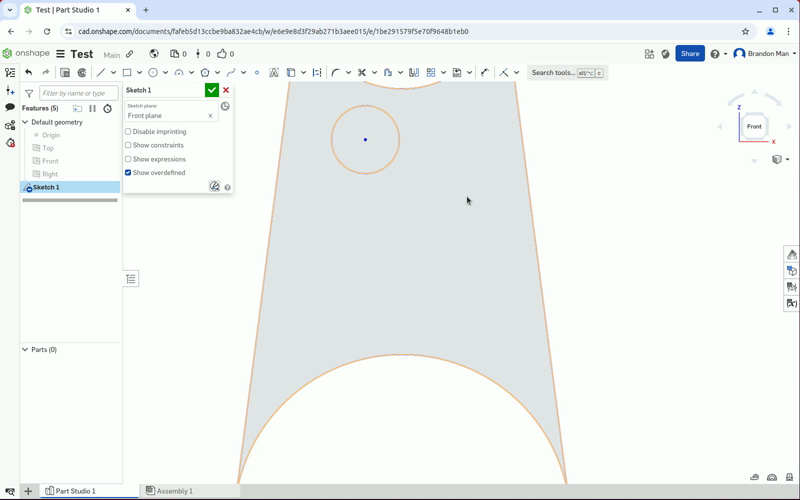
click(467, 196)
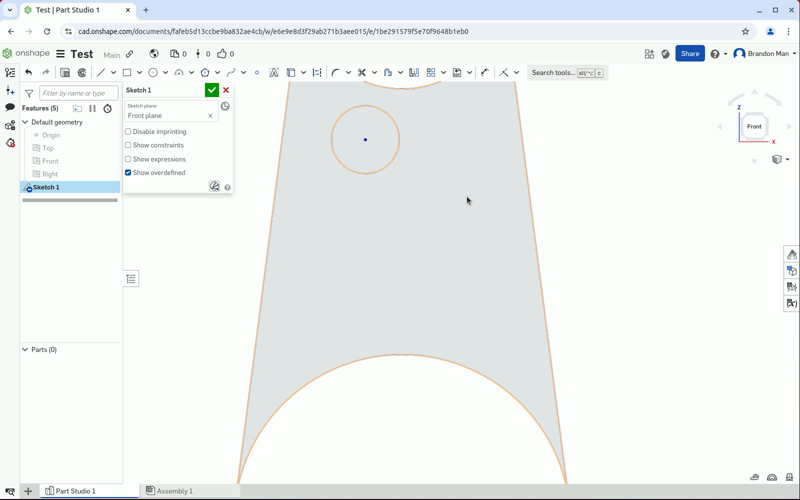
scroll(-6)
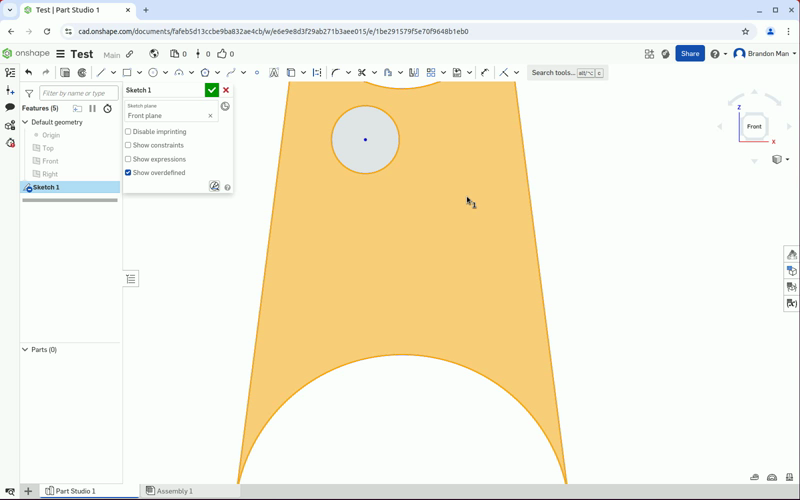
scroll(-6)
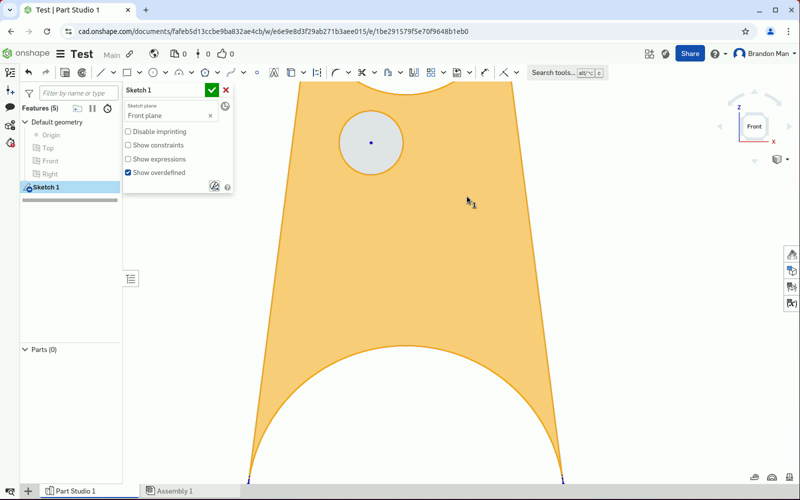
scroll(-6)
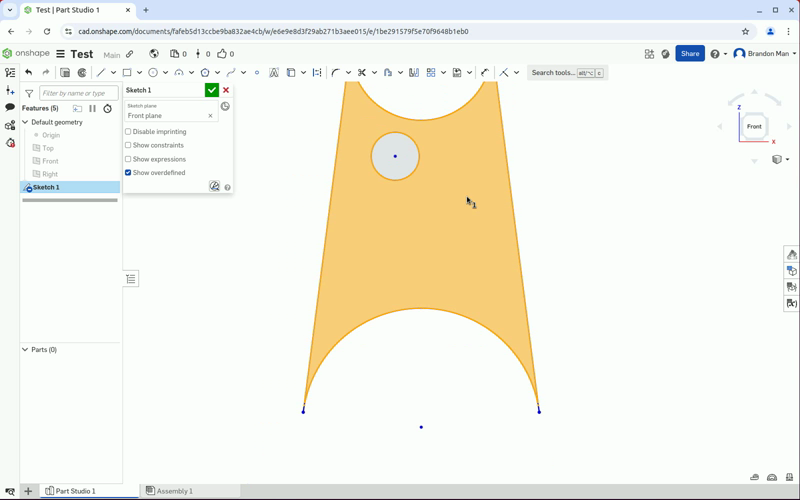
scroll(-6)
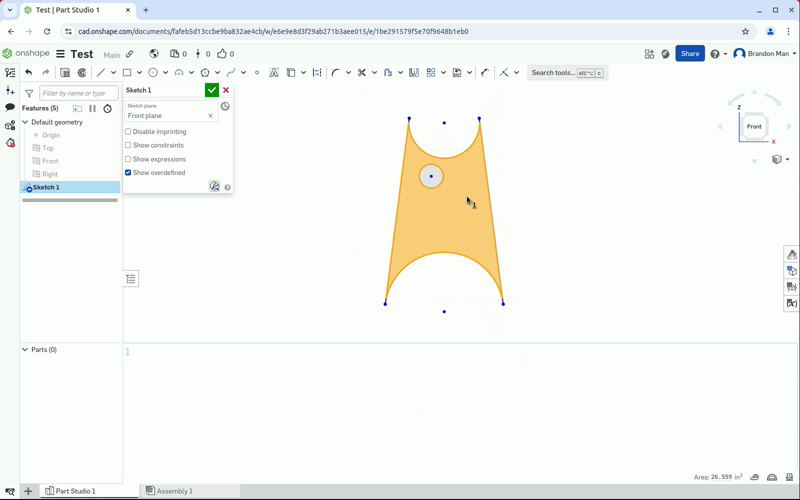
scroll(-6)
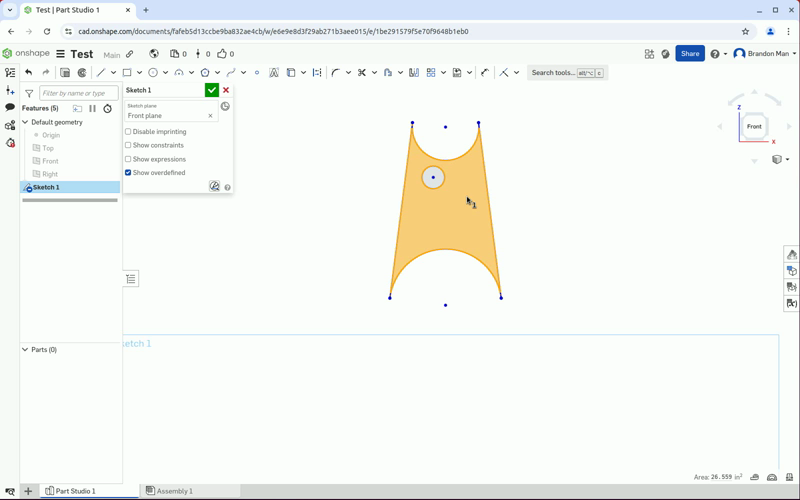
scroll(-6)
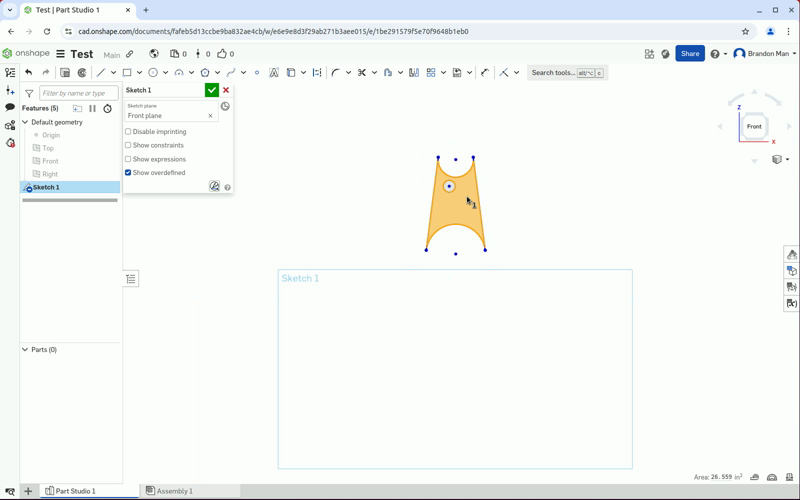
scroll(-6)
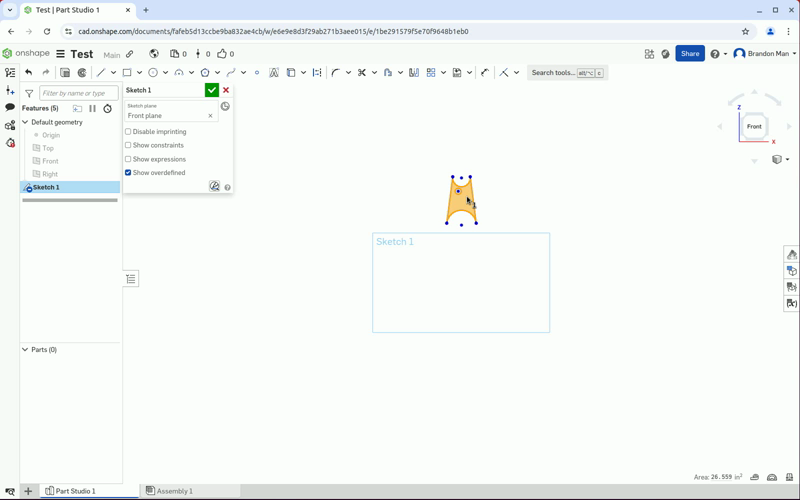
mouse_move(73, 352)
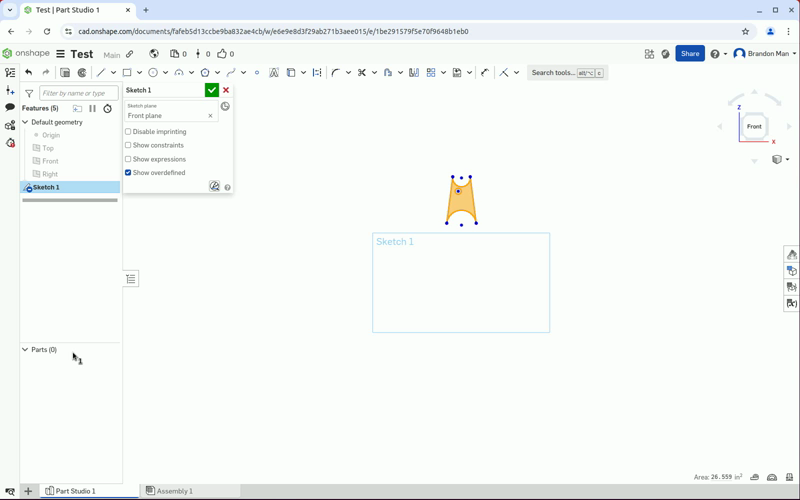
key(shift+y)
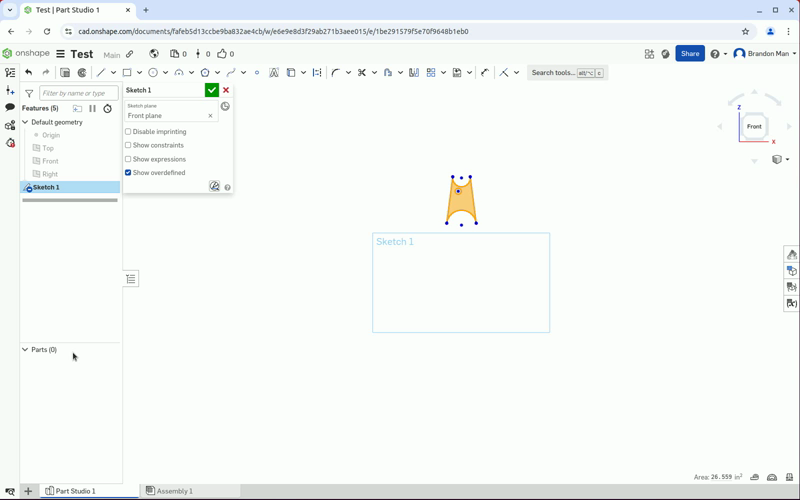
key(shift+e)
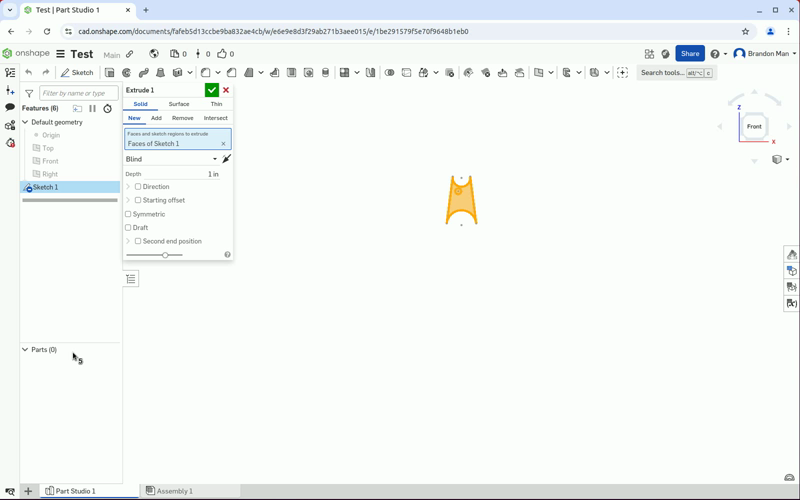
mouse_move(143, 106)
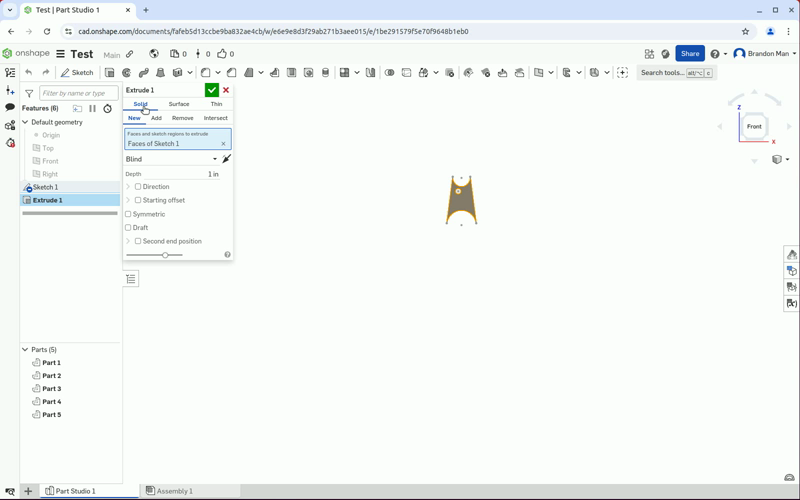
click(143, 106)
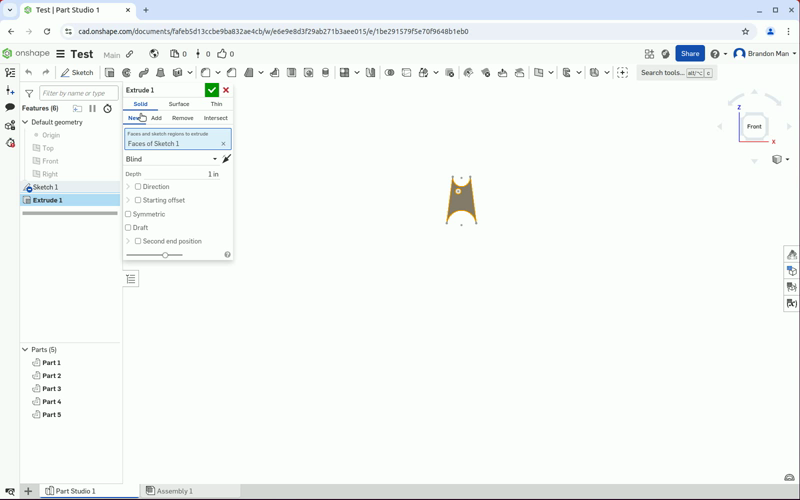
mouse_move(137, 120)
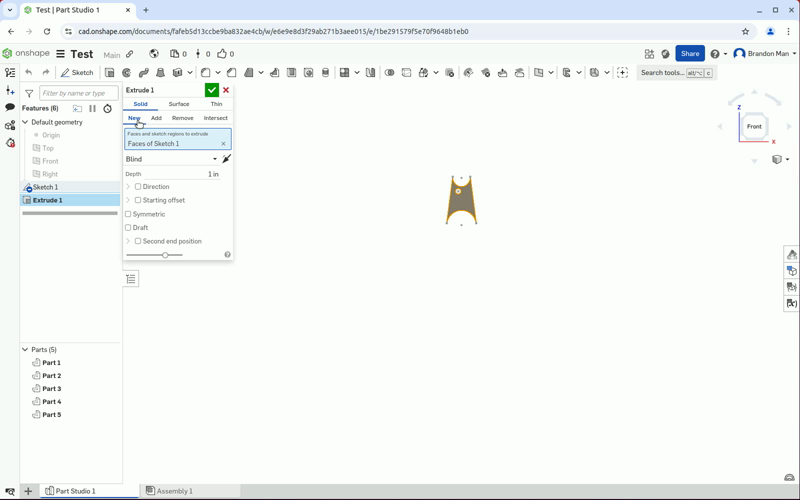
click(137, 120)
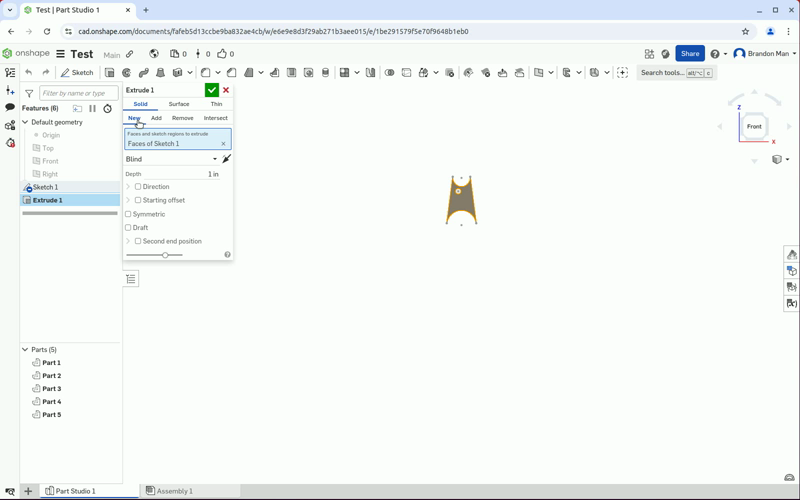
key(tab, 4)
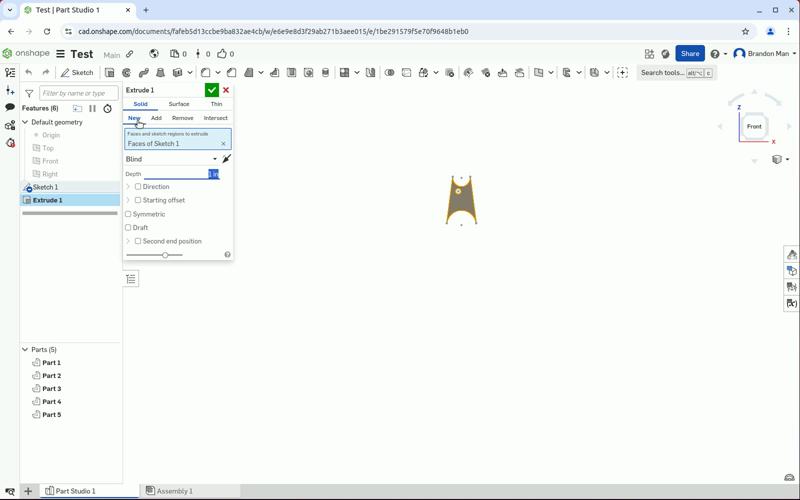
text(0.481)
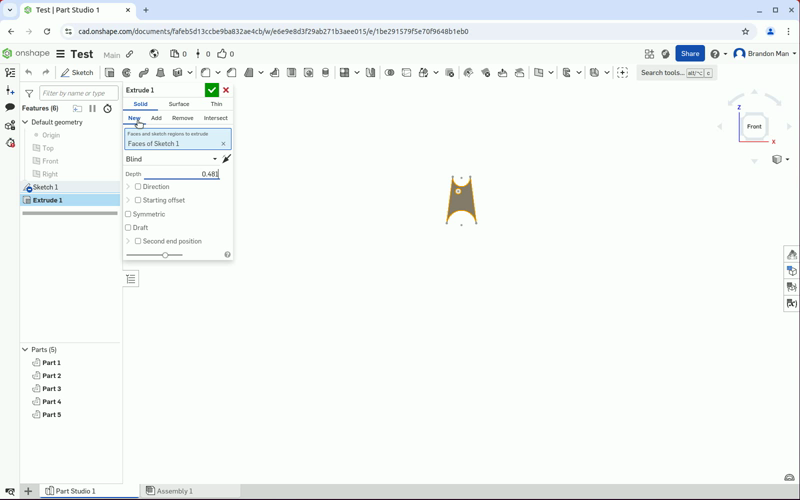
key(enter)
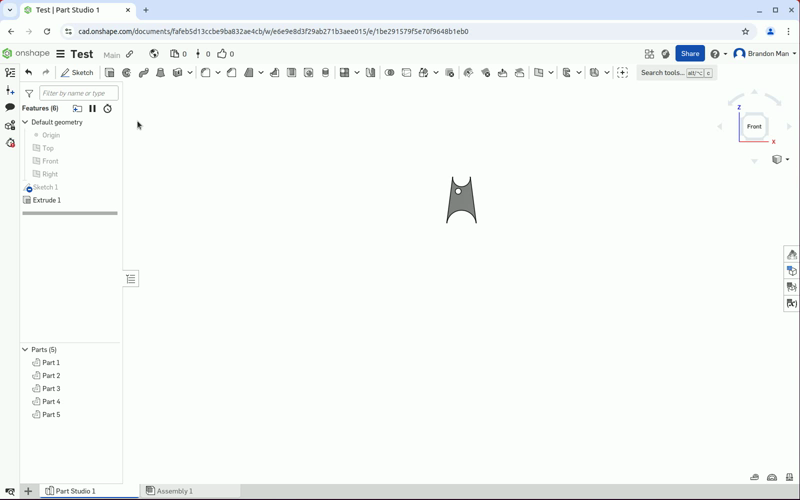
key(shift+h)
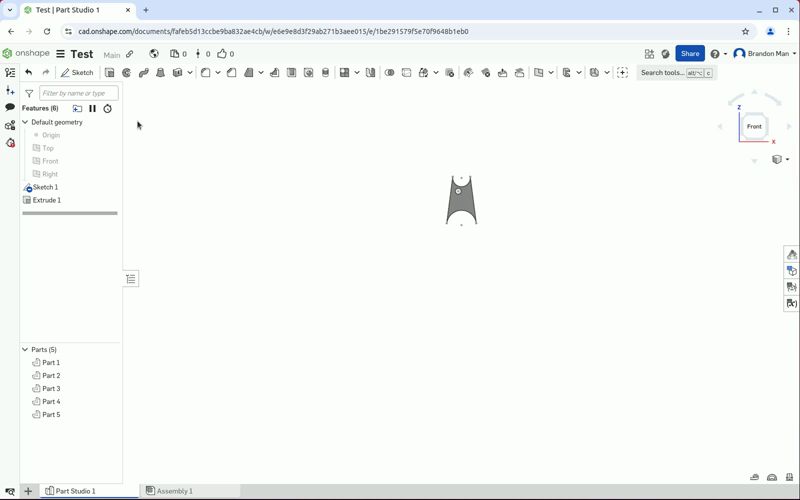
key(shift+h)
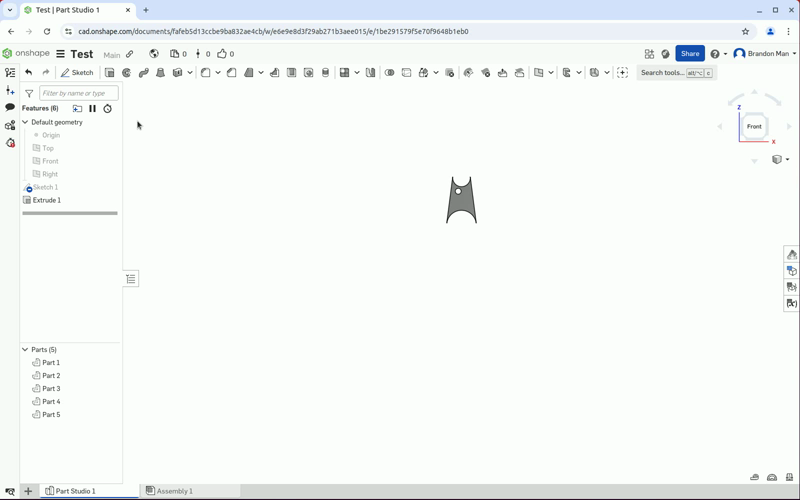
mouse_move(73, 189)
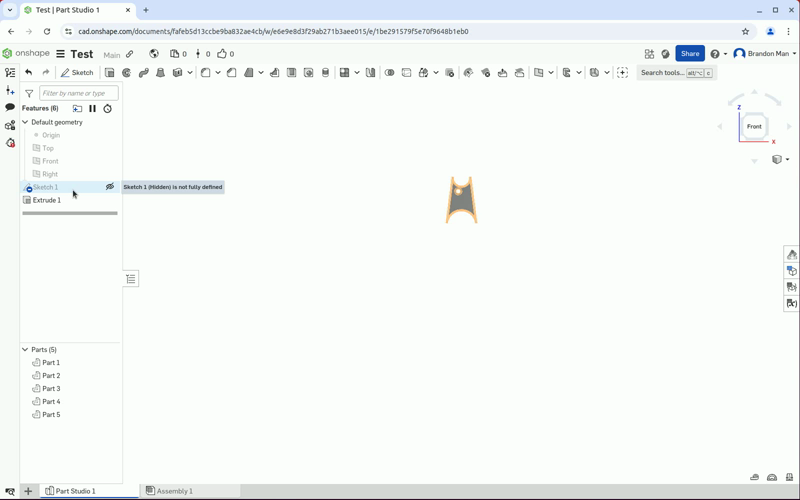
click(73, 189)
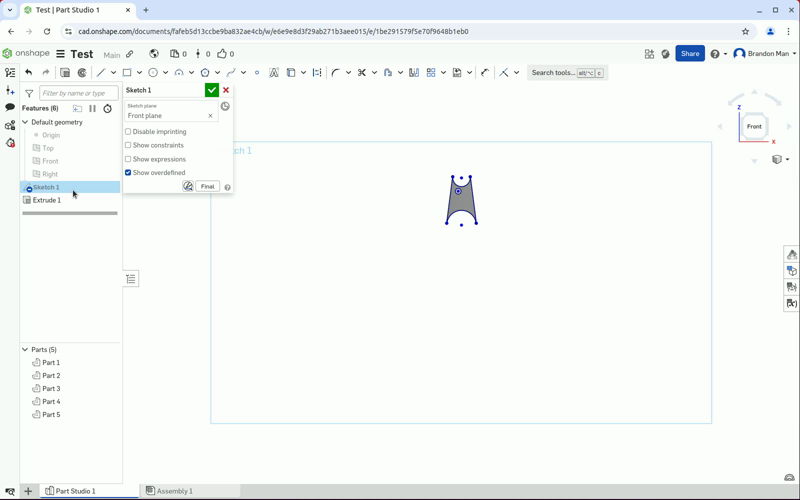
mouse_move(229, 92)
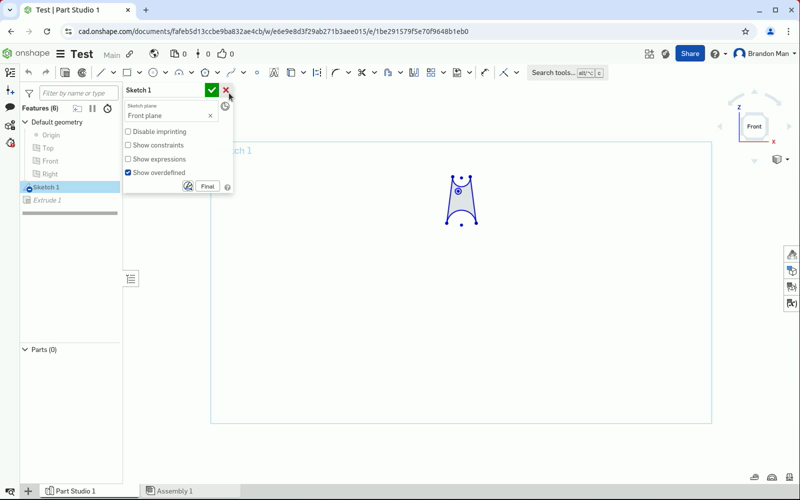
click(229, 92)
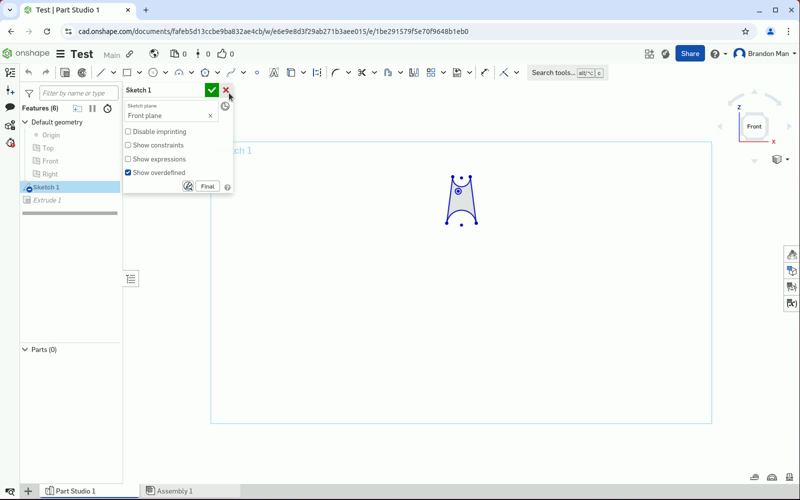
key(shift+s)
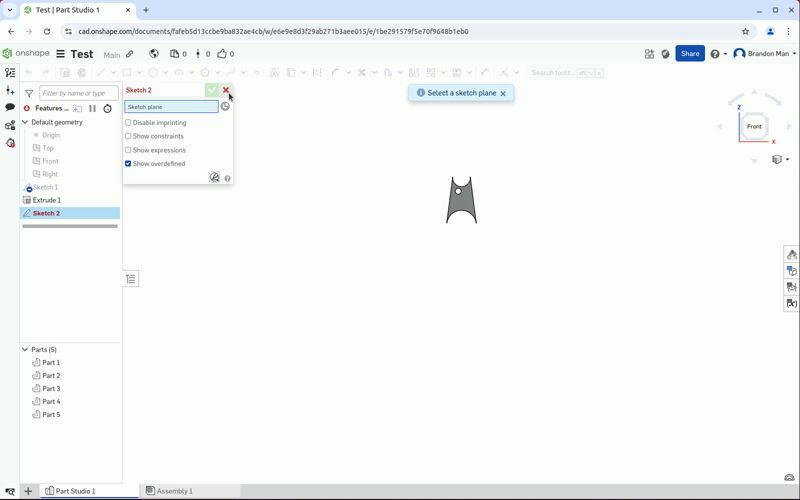
mouse_move(73, 163)
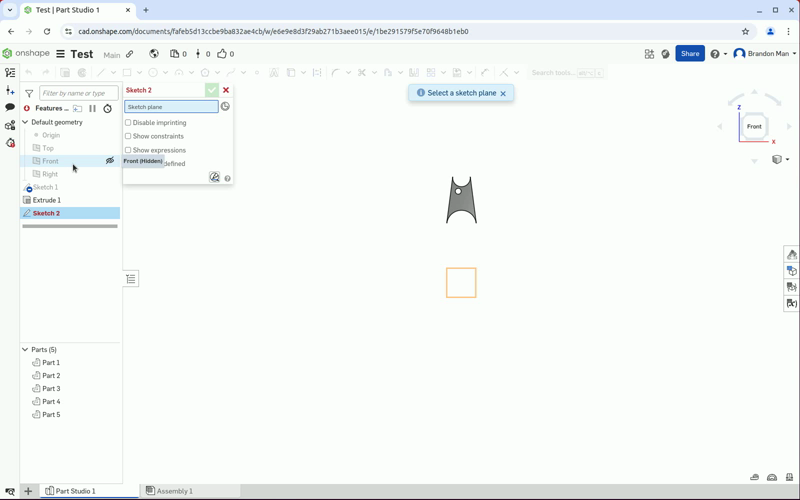
click(73, 163)
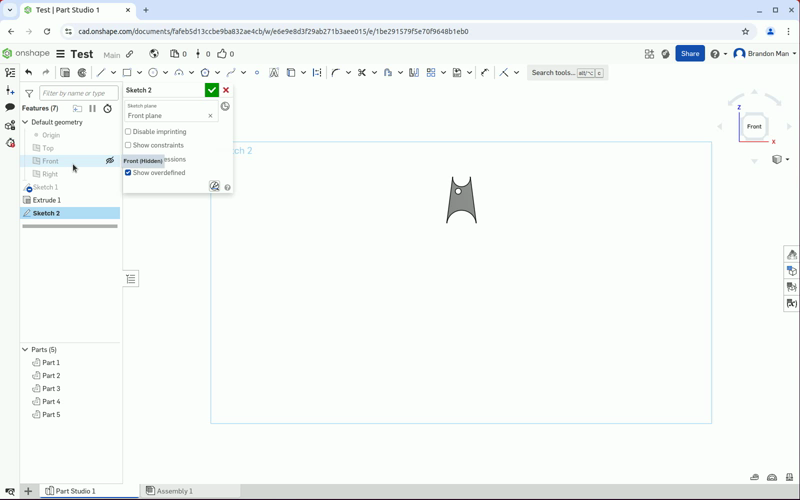
mouse_move(73, 352)
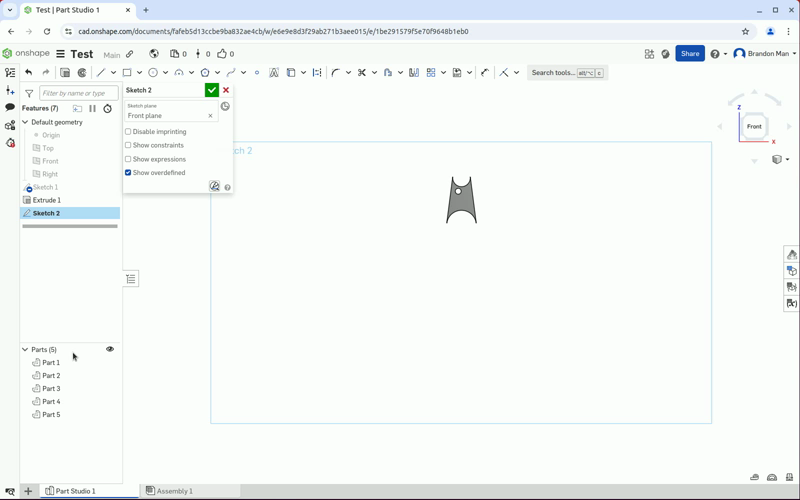
key(y)
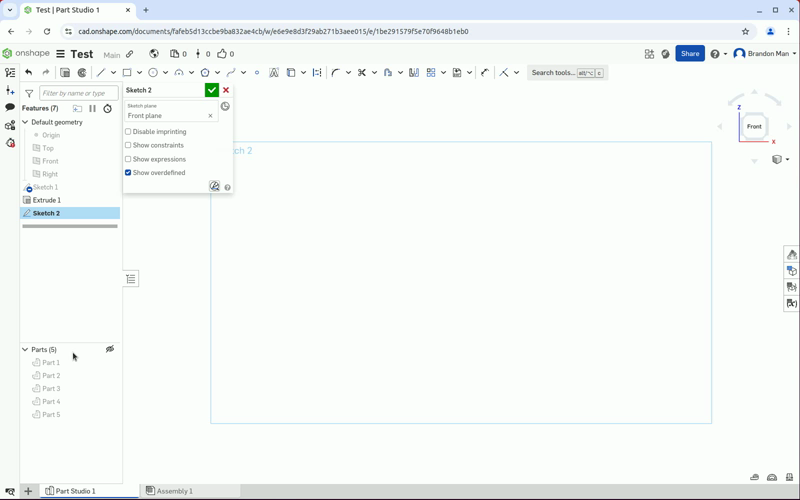
key(c)
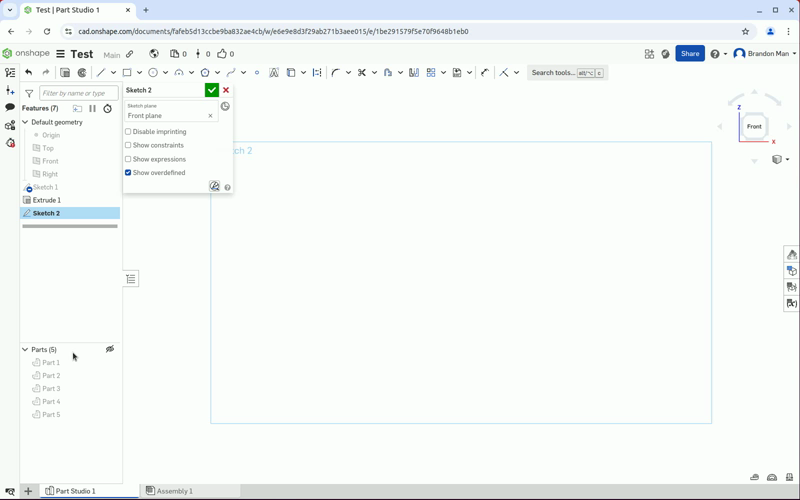
key_down(shift)
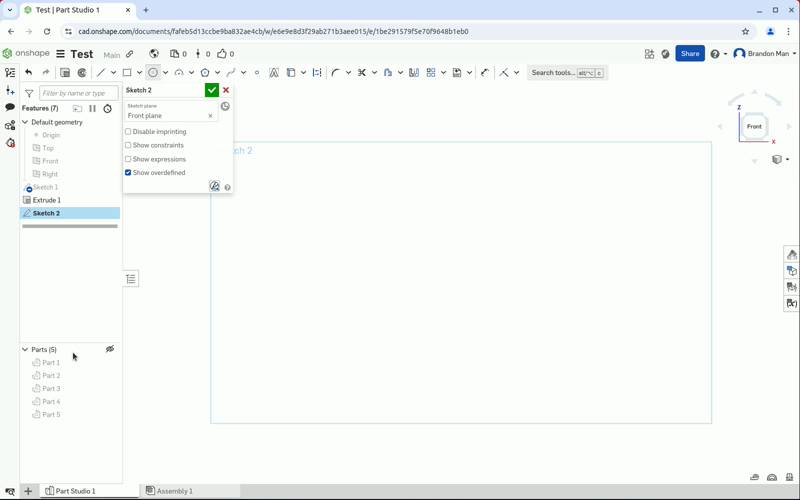
mouse_move(461, 178)
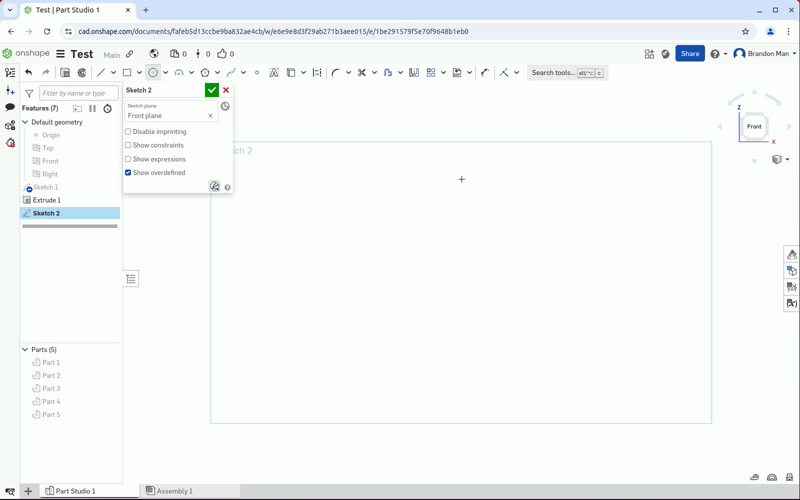
click(461, 178)
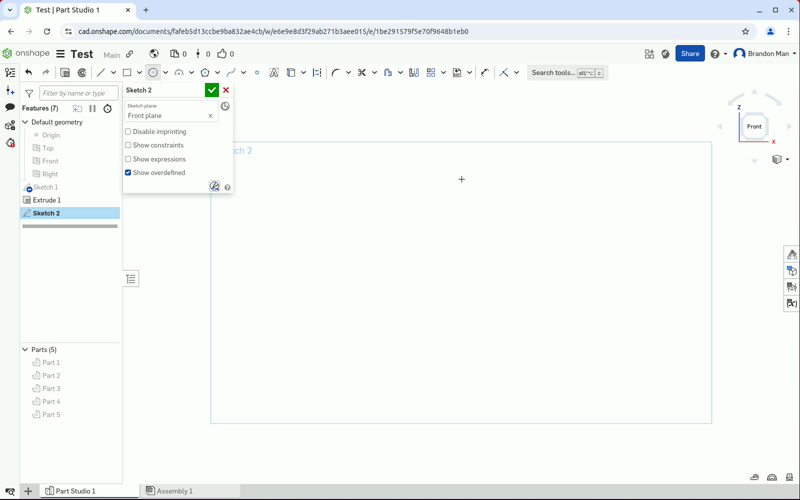
key_up(shift)
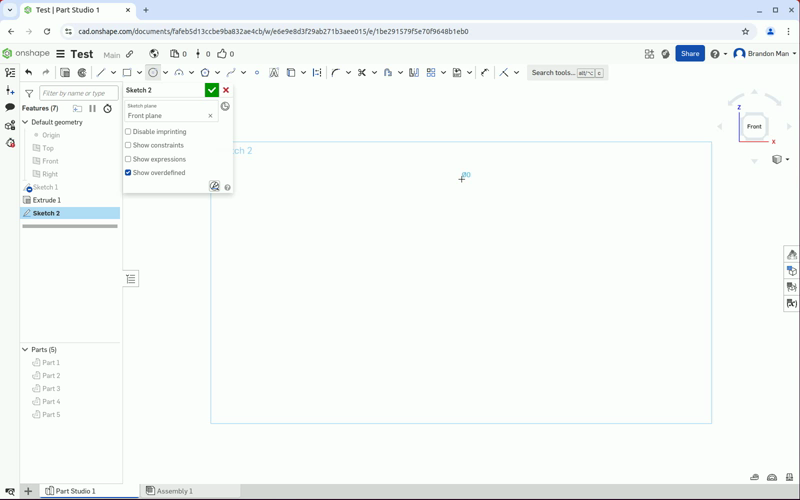
mouse_move(471, 178)
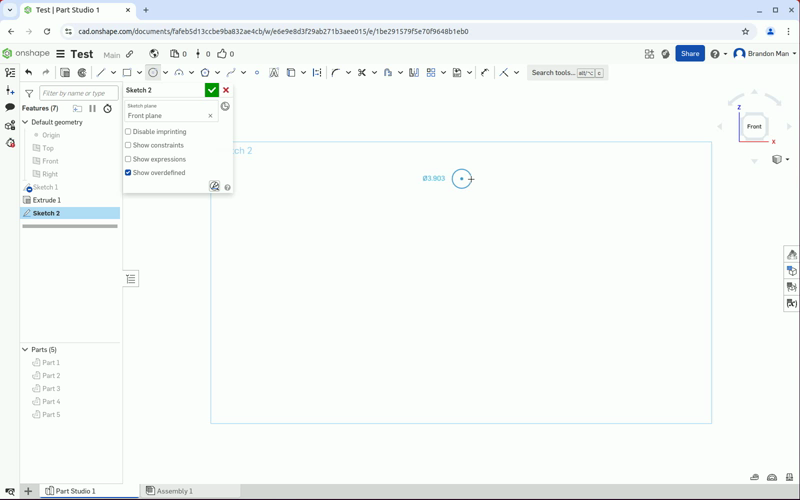
click(471, 178)
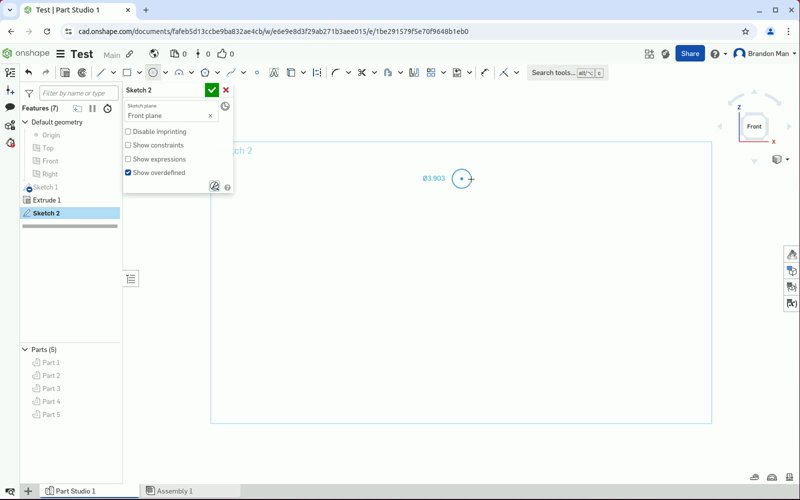
key(esc)
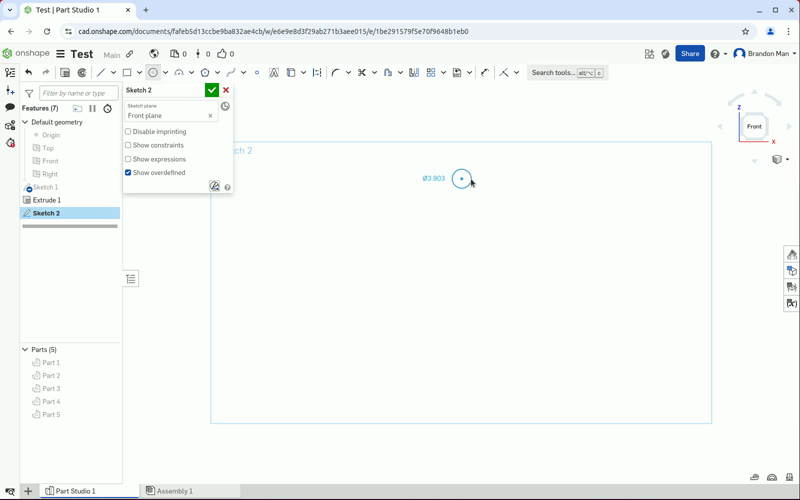
key(c)
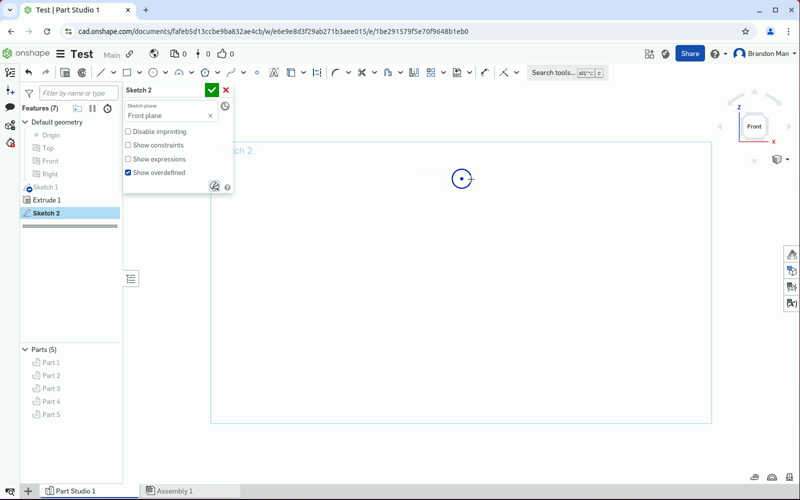
key_down(shift)
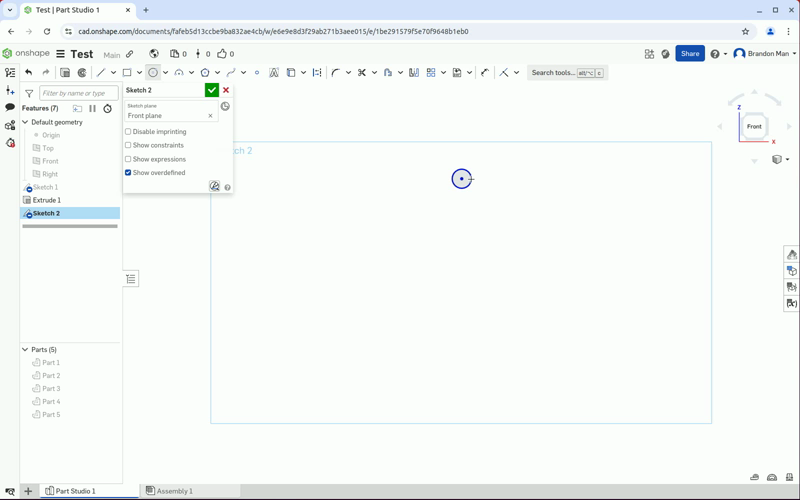
mouse_move(461, 178)
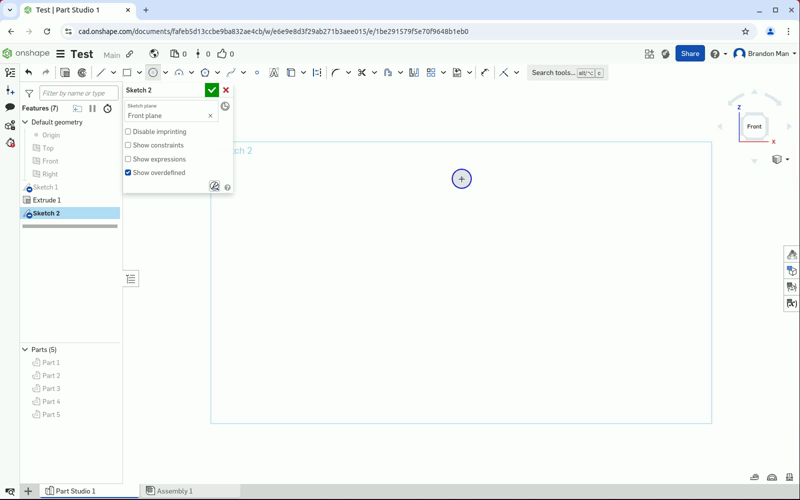
click(461, 178)
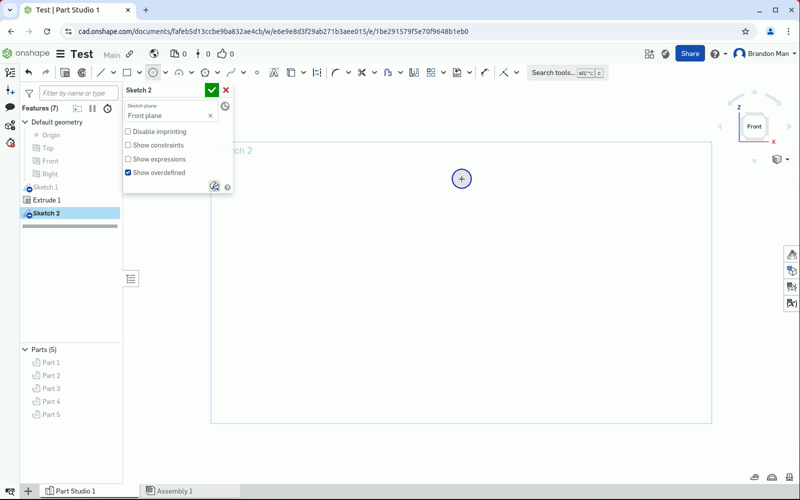
key_up(shift)
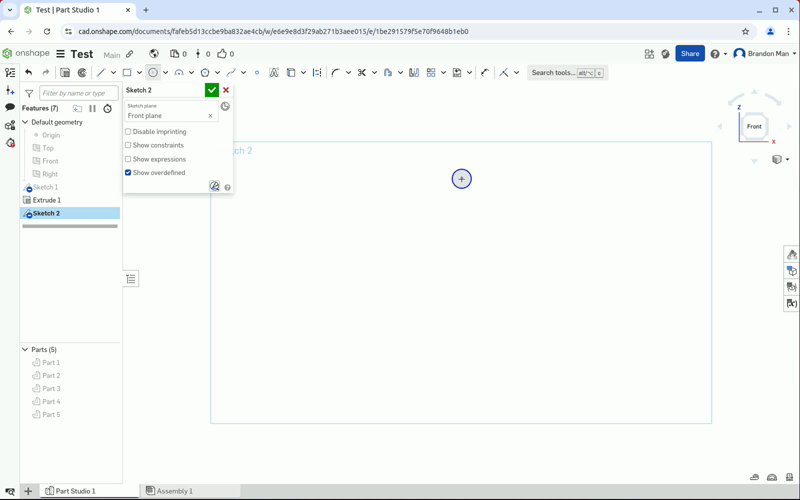
mouse_move(464, 178)
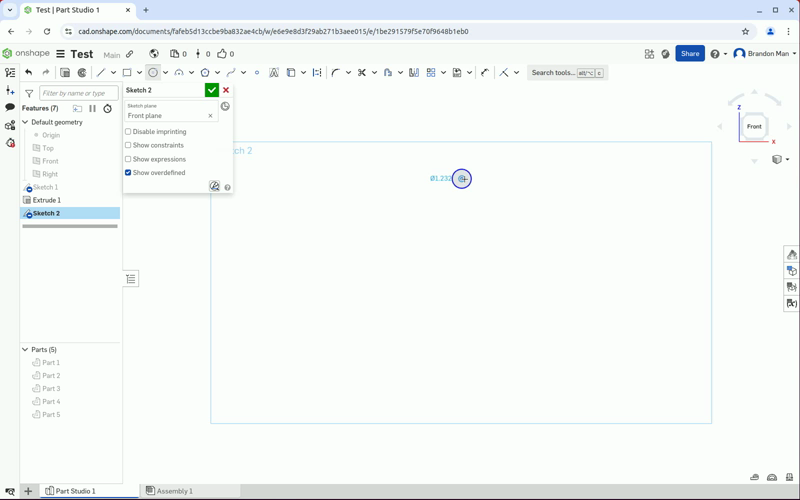
scroll(6)
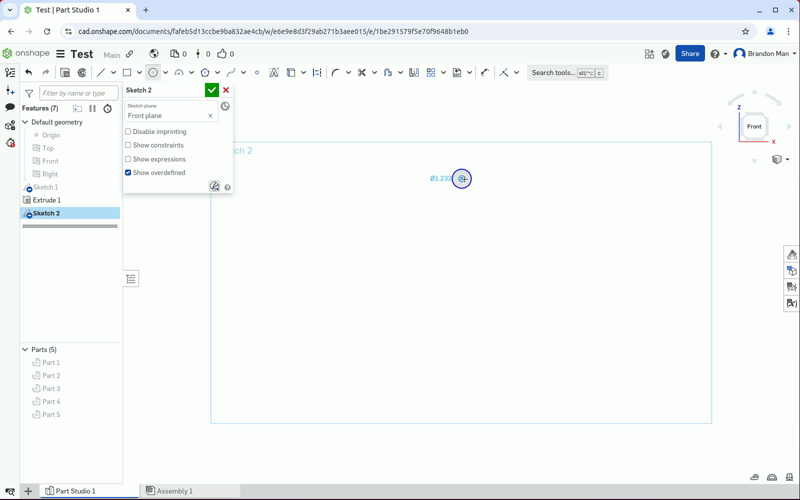
scroll(6)
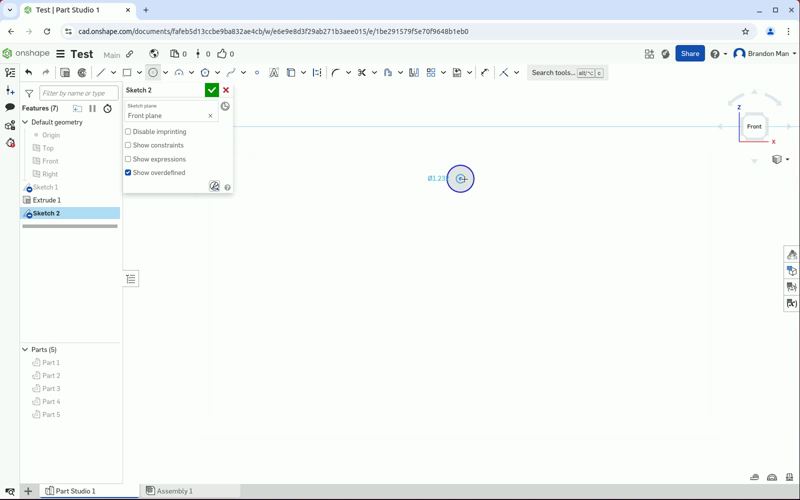
scroll(6)
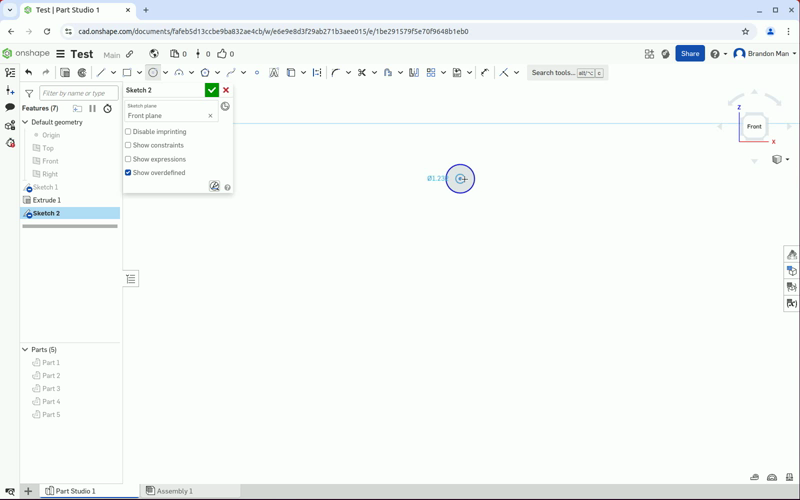
scroll(6)
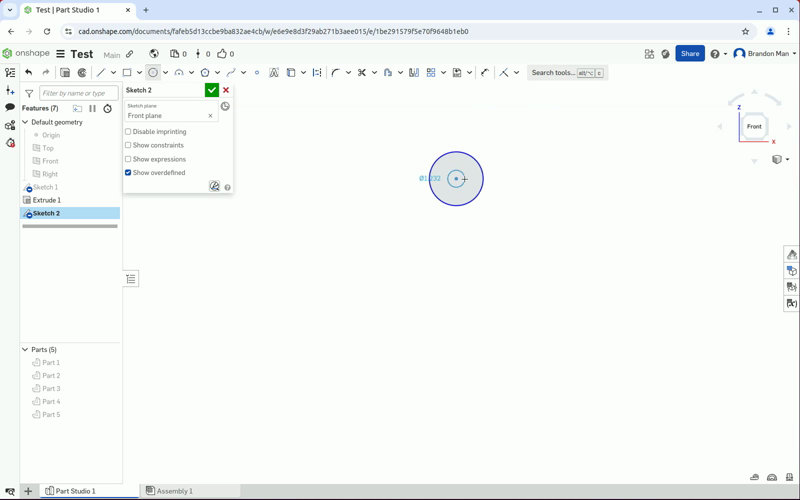
scroll(6)
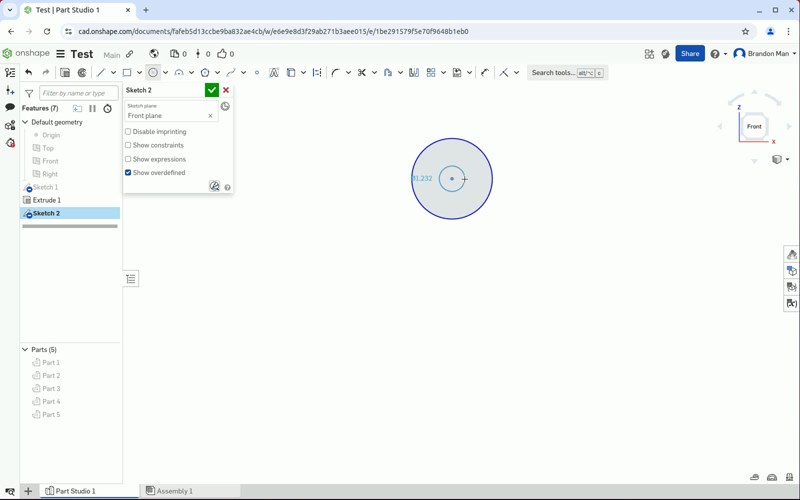
scroll(6)
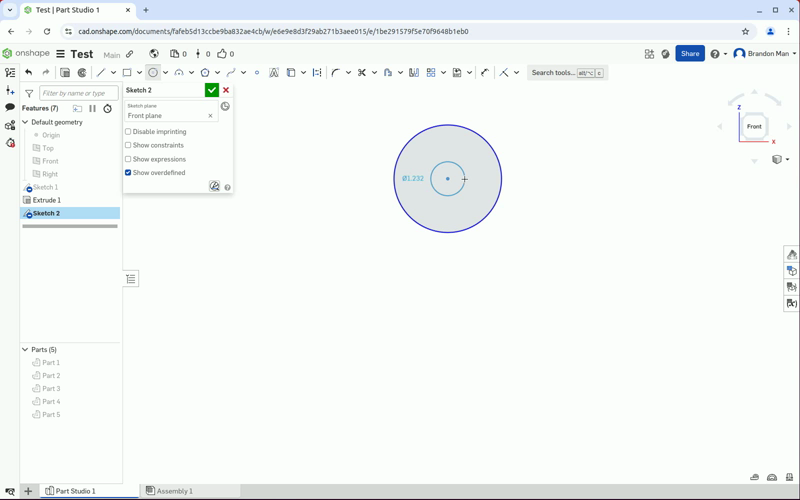
scroll(6)
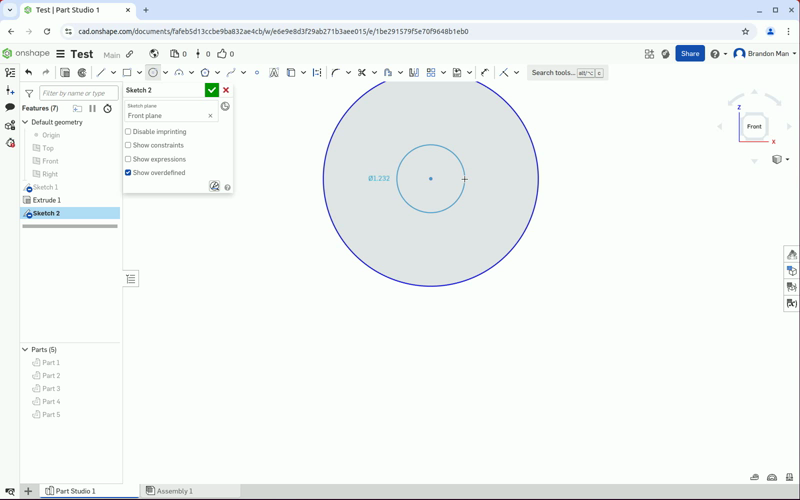
click(464, 178)
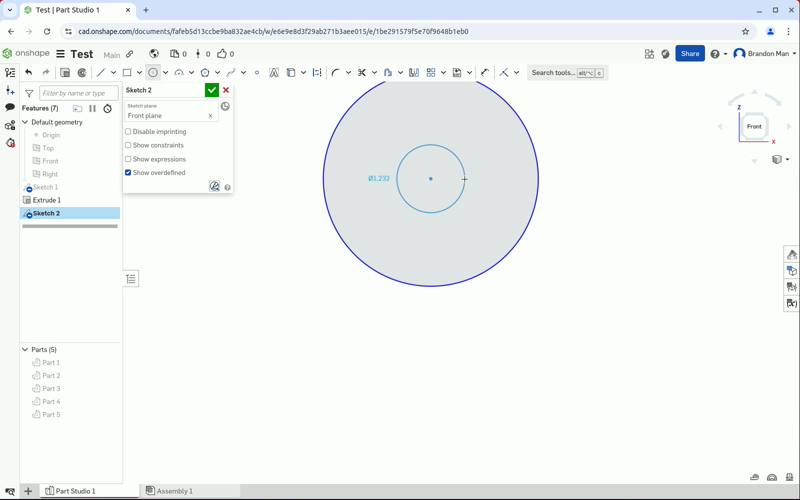
scroll(-6)
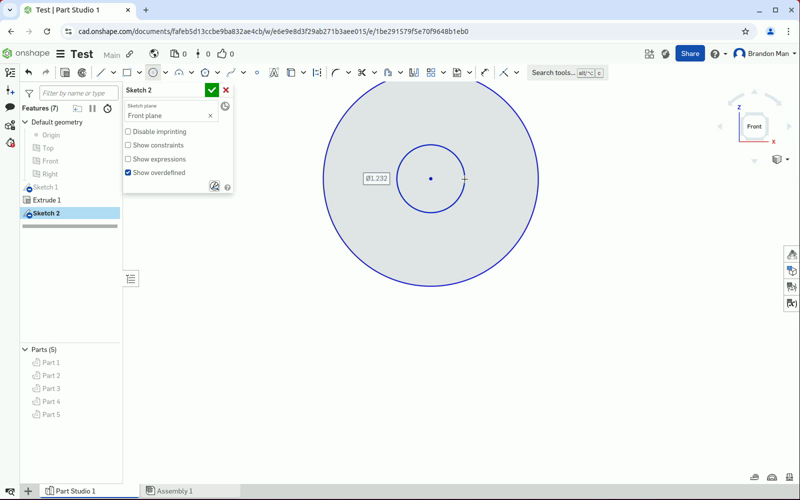
scroll(-6)
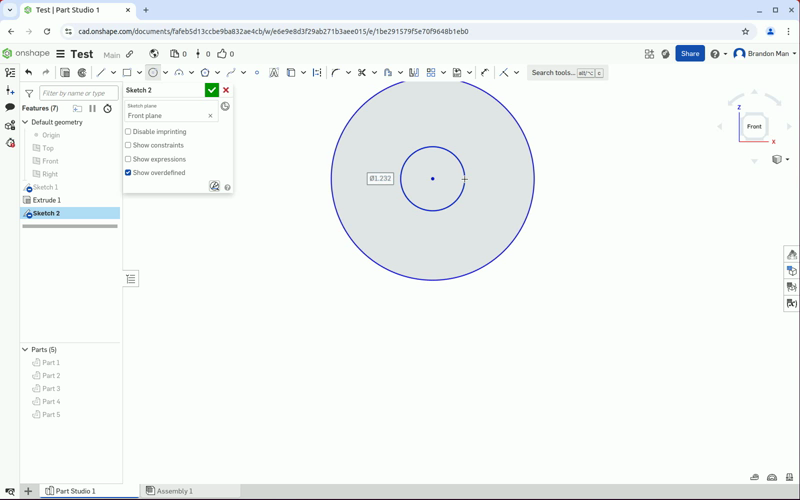
scroll(-6)
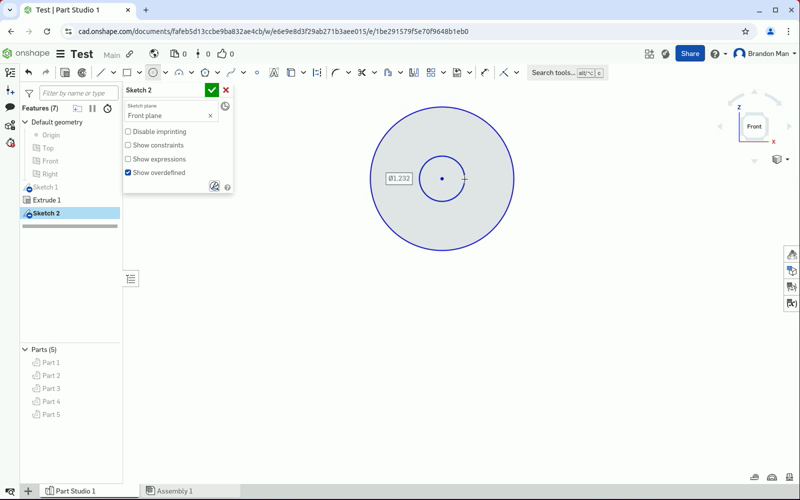
scroll(-6)
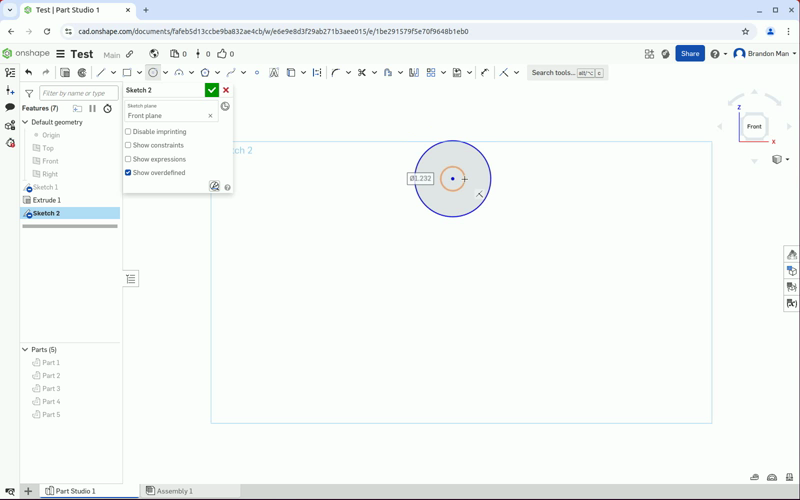
scroll(-6)
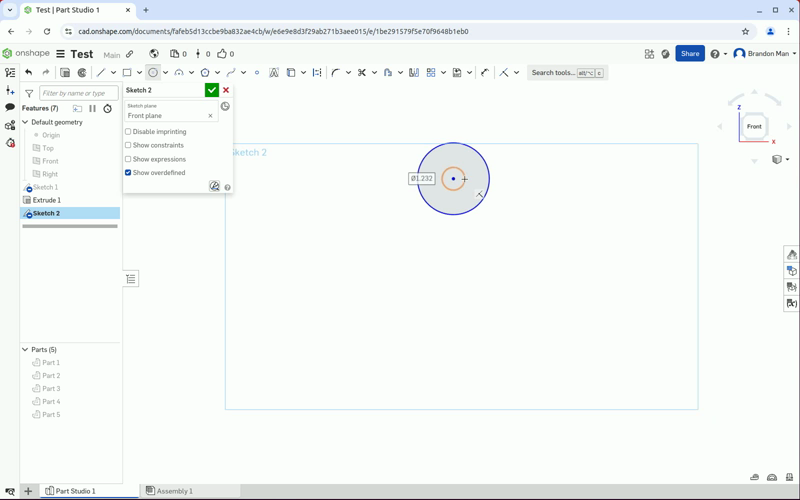
scroll(-6)
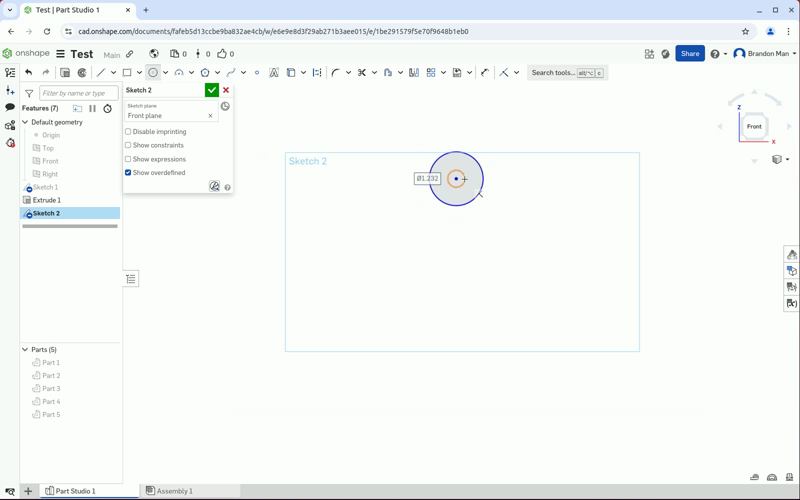
scroll(-6)
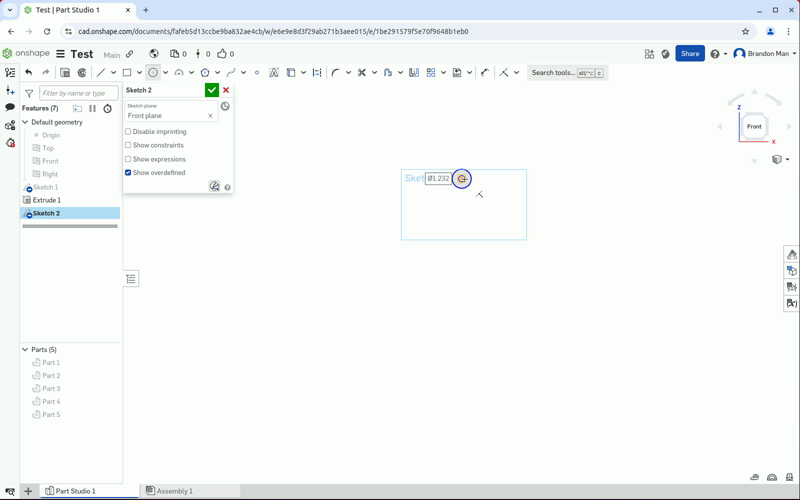
key(esc)
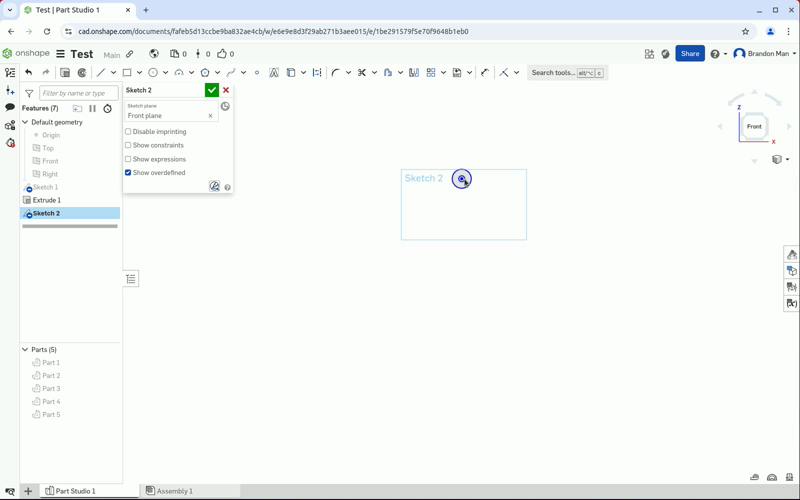
mouse_move(468, 181)
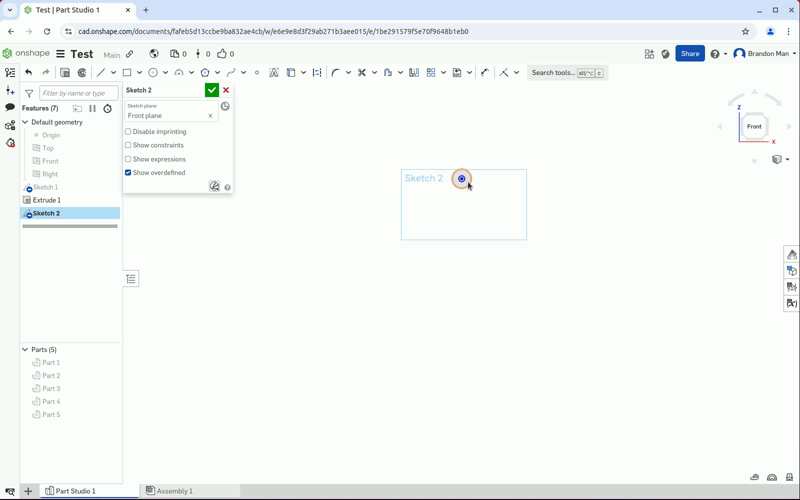
scroll(6)
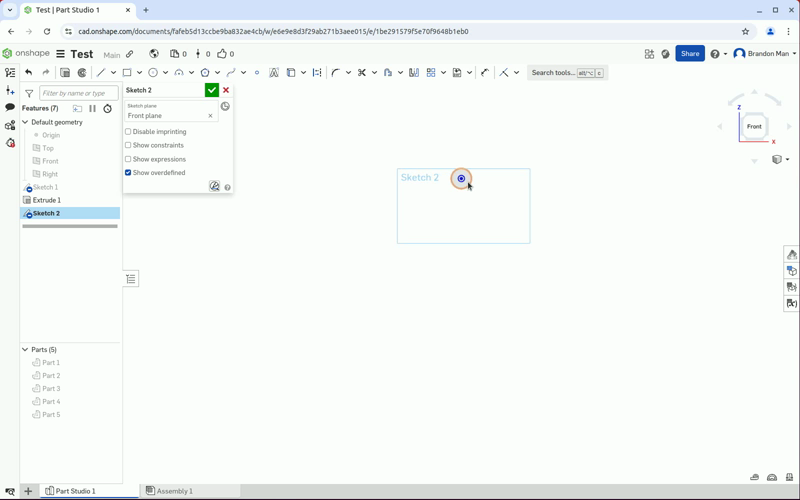
scroll(6)
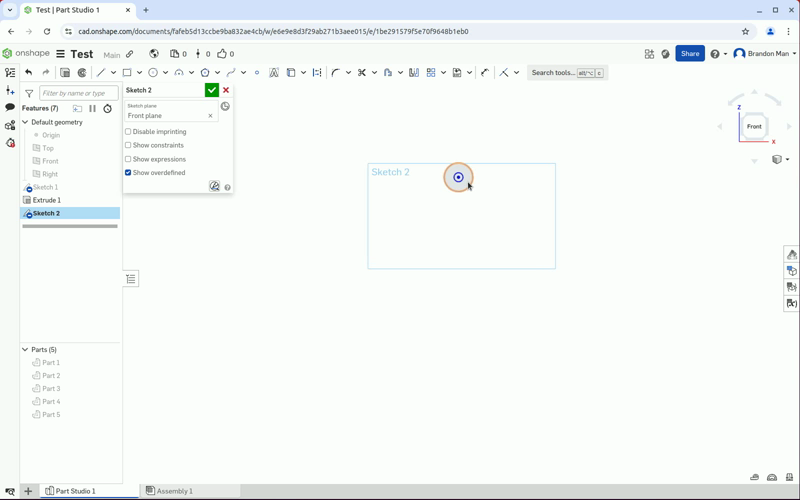
scroll(6)
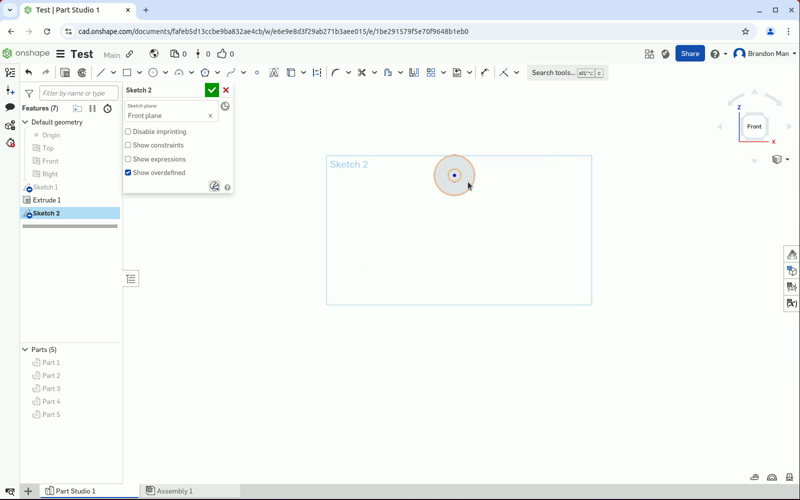
scroll(6)
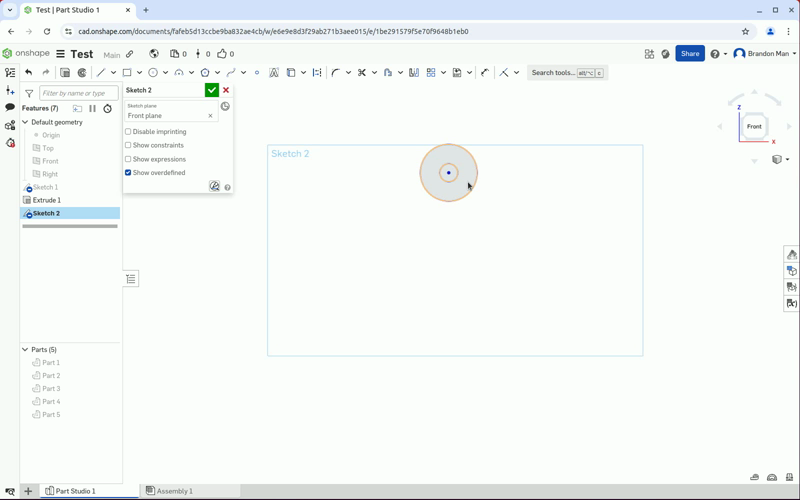
scroll(6)
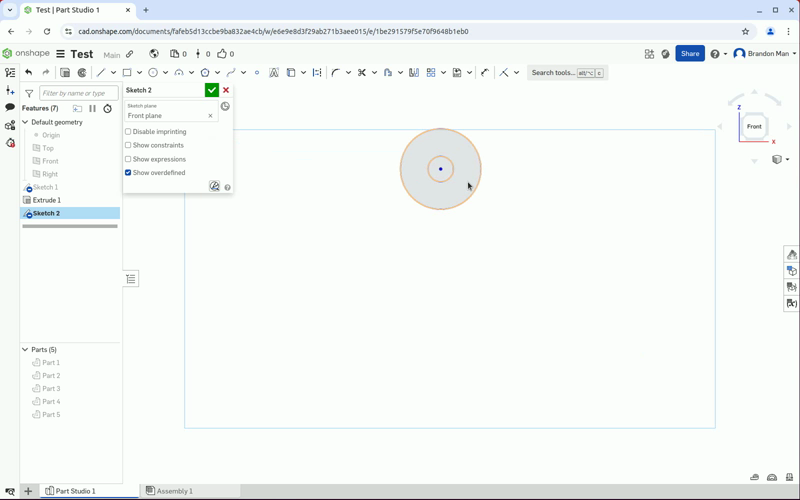
scroll(6)
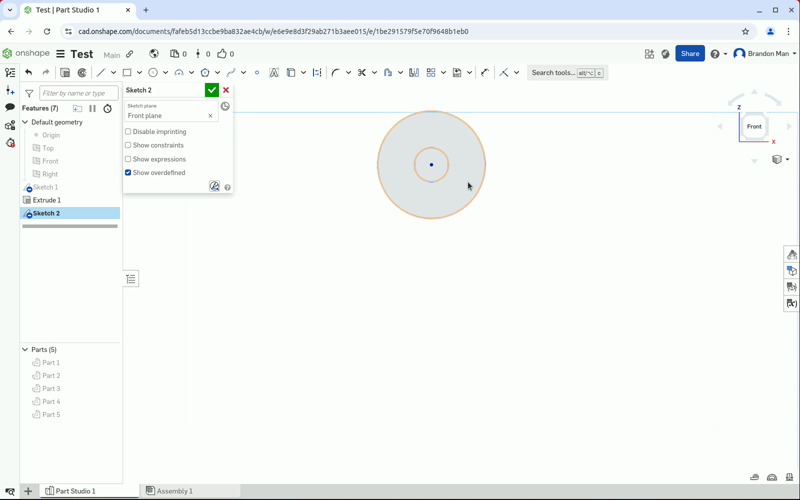
scroll(6)
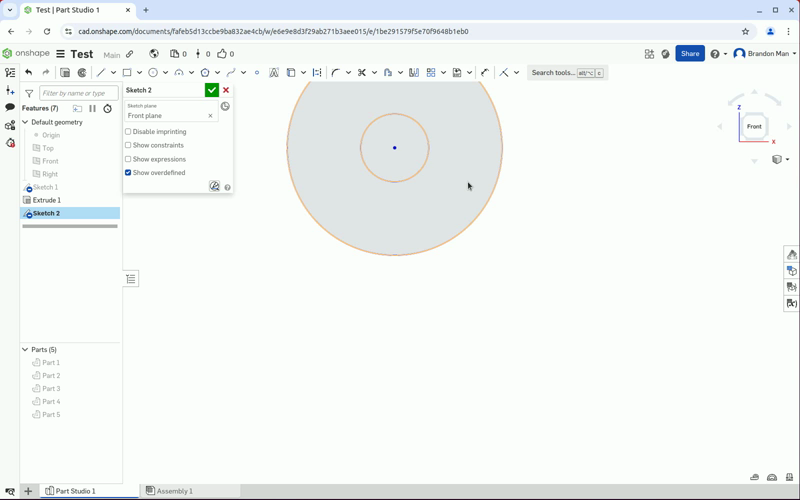
click(468, 181)
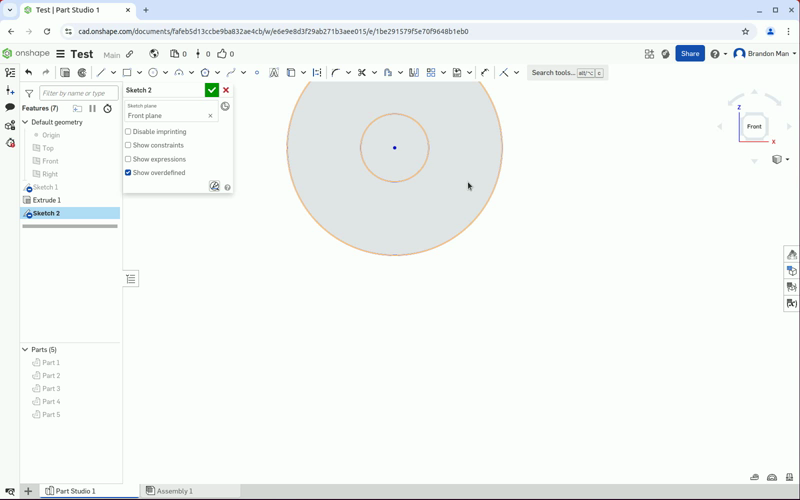
scroll(-6)
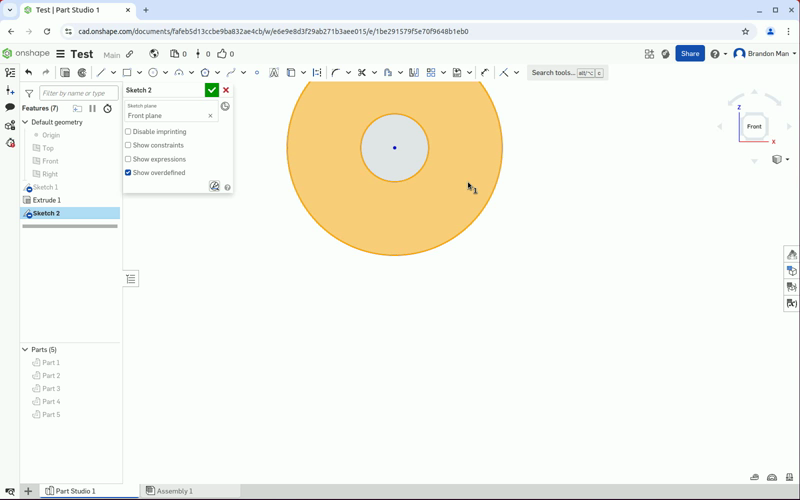
scroll(-6)
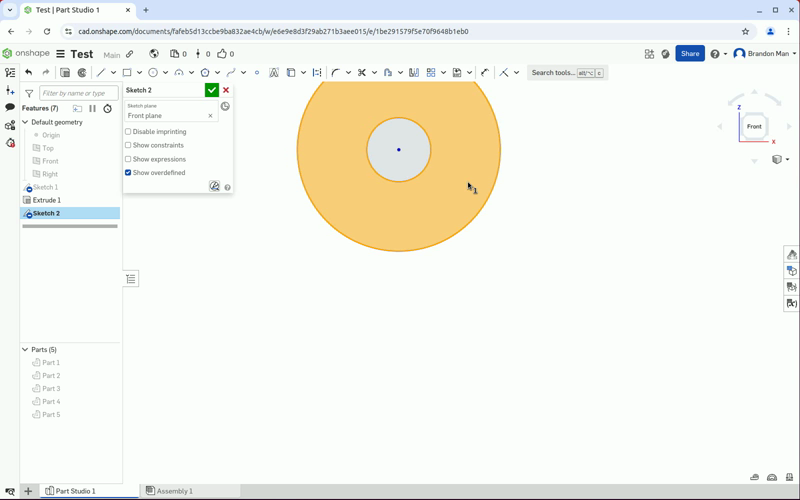
scroll(-6)
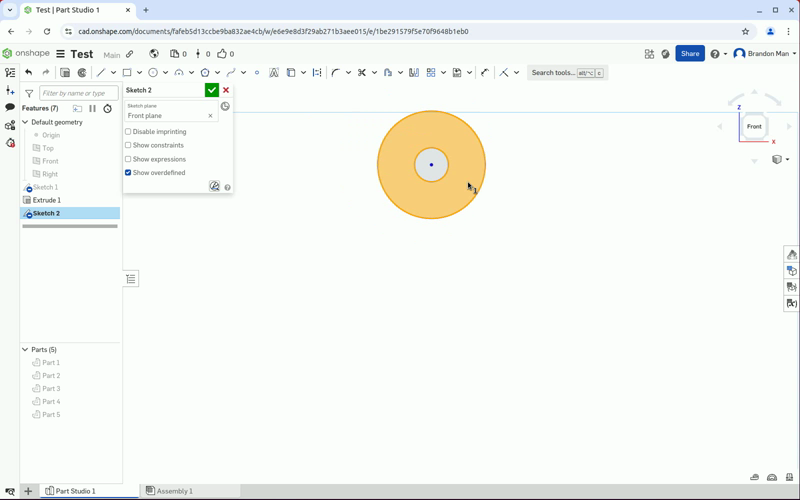
scroll(-6)
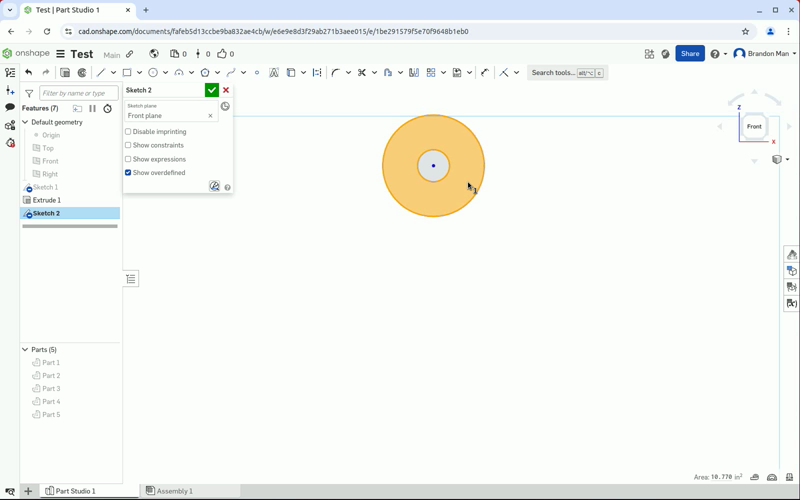
scroll(-6)
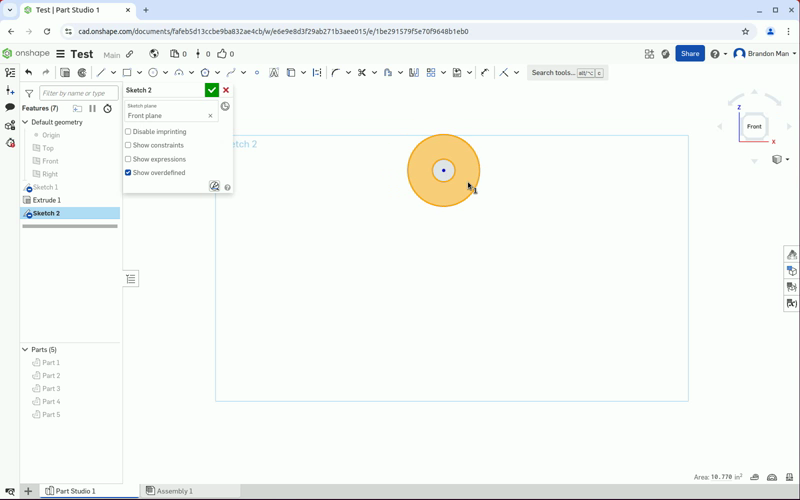
scroll(-6)
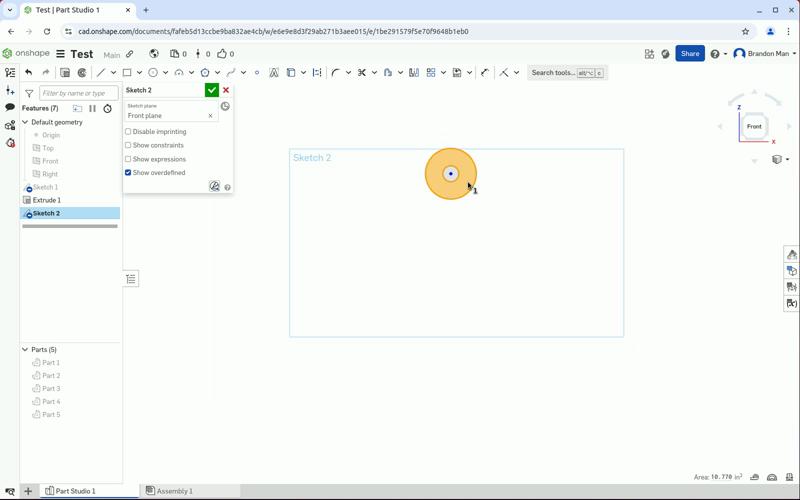
scroll(-6)
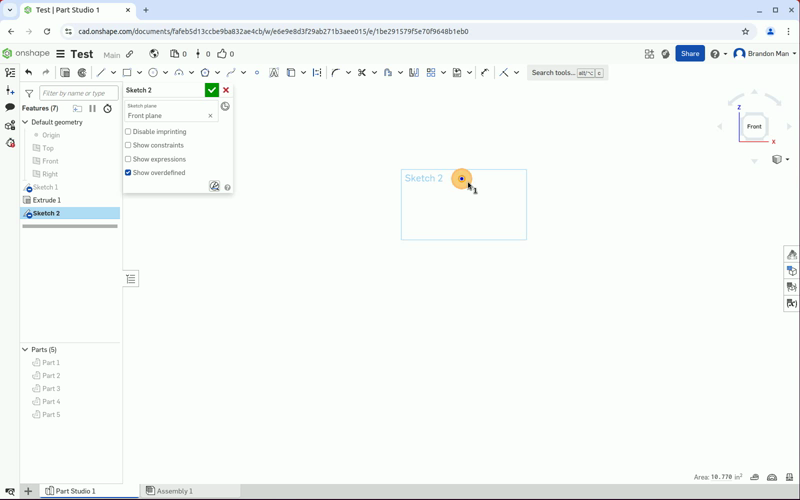
mouse_move(73, 352)
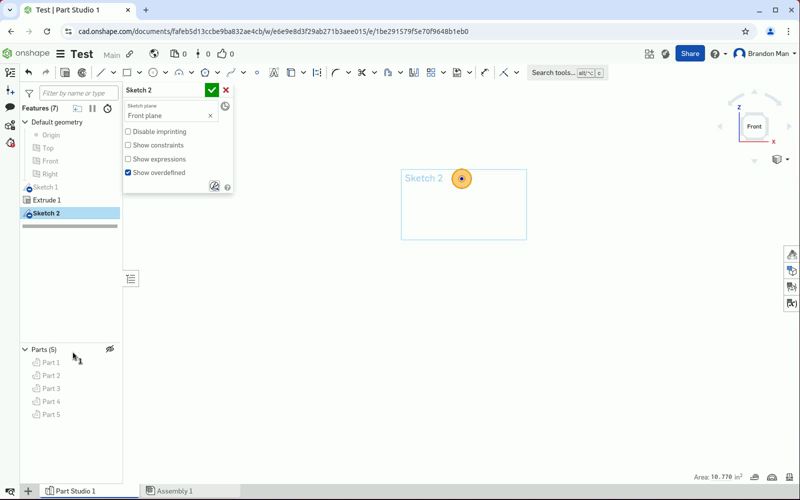
key(shift+y)
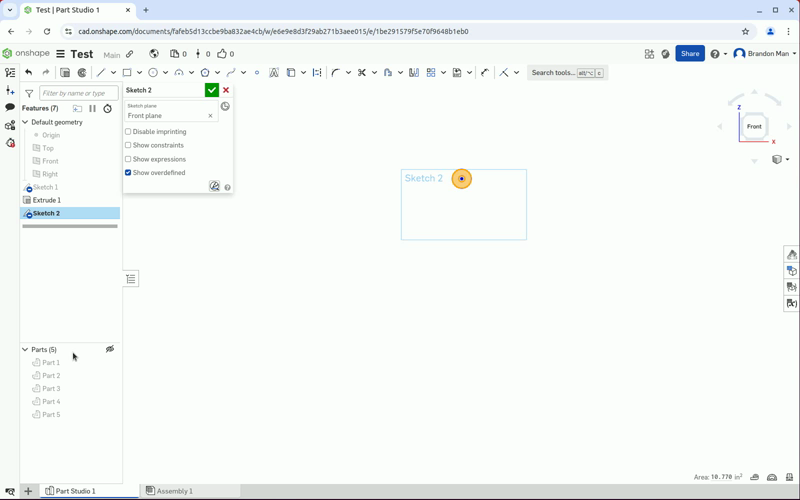
key(shift+e)
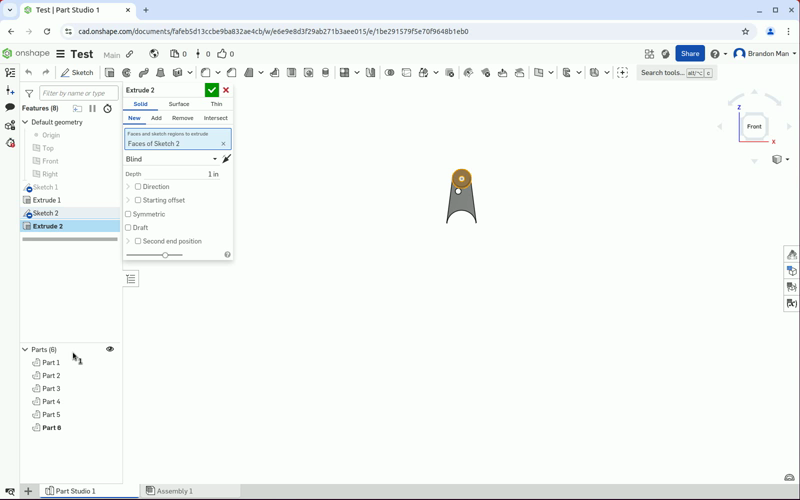
mouse_move(143, 106)
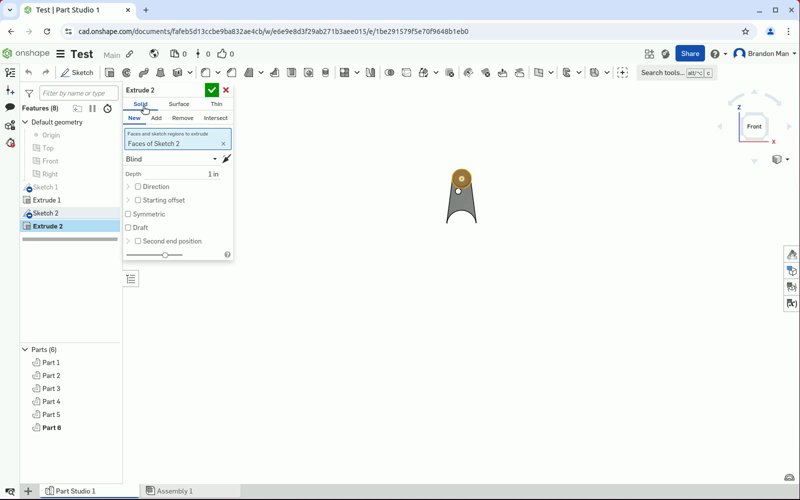
click(143, 106)
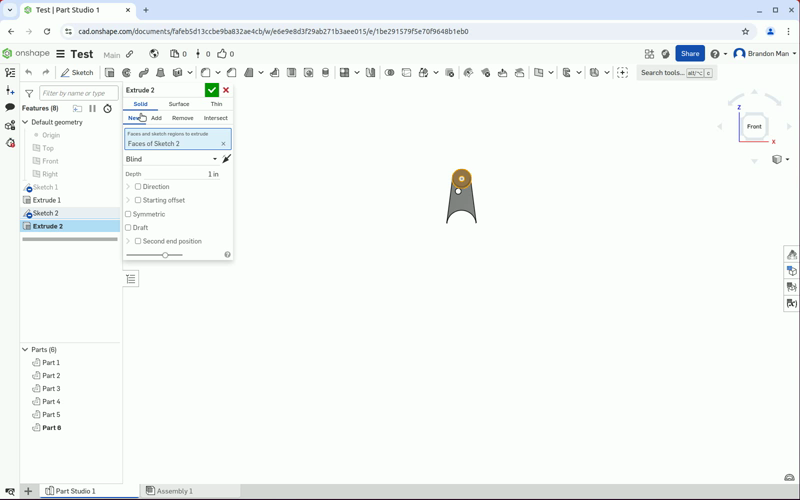
mouse_move(137, 120)
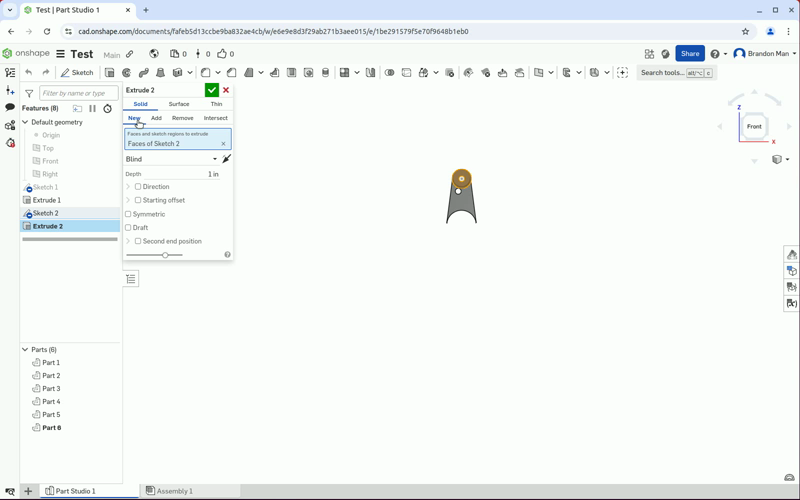
click(137, 120)
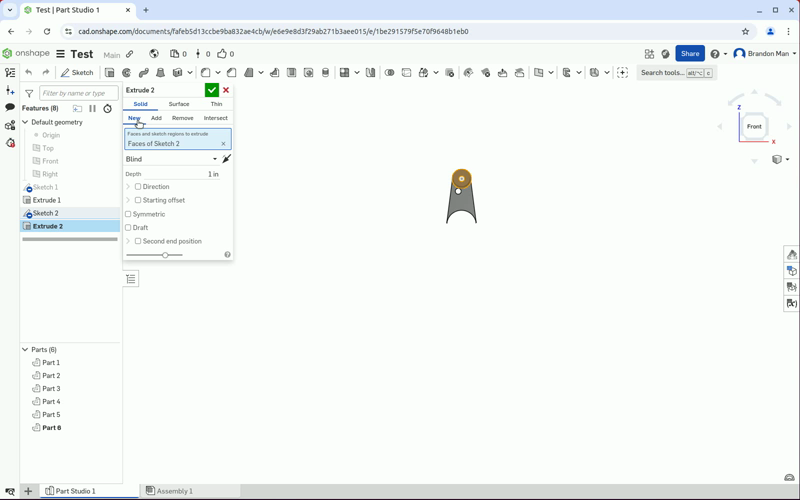
key(tab, 4)
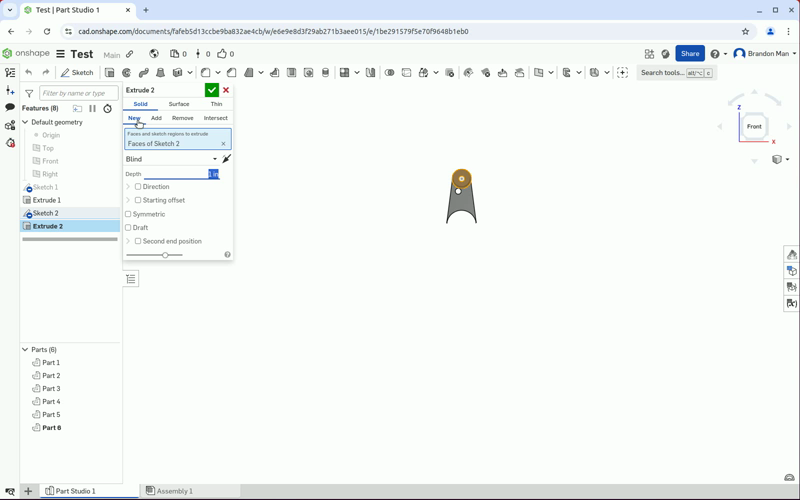
text(0.481)
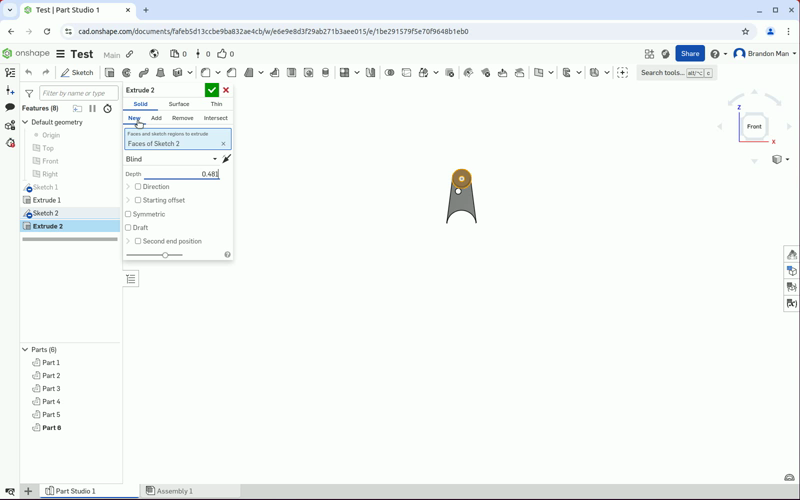
key(enter)
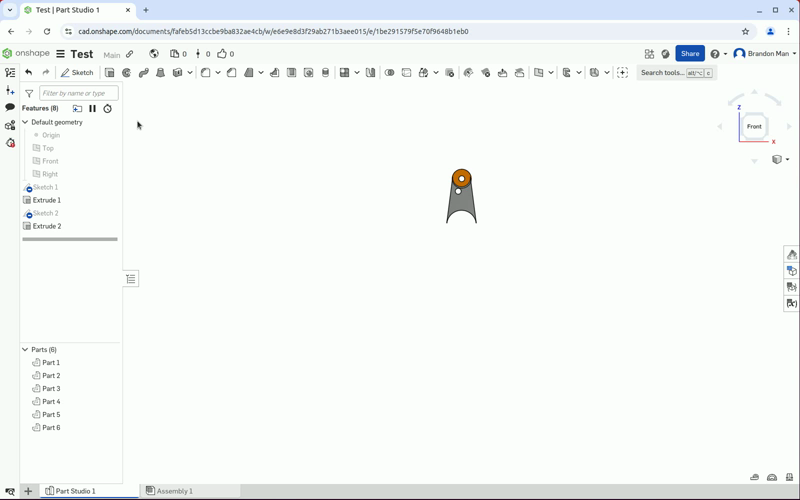
key(shift+h)
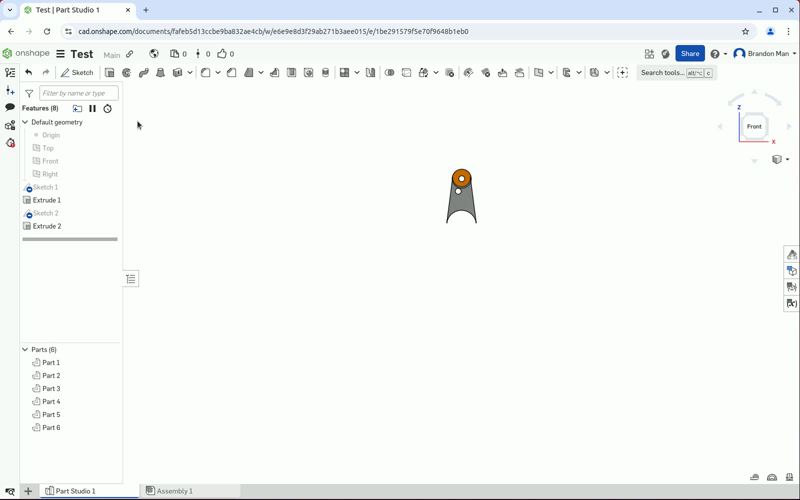
key(shift+h)
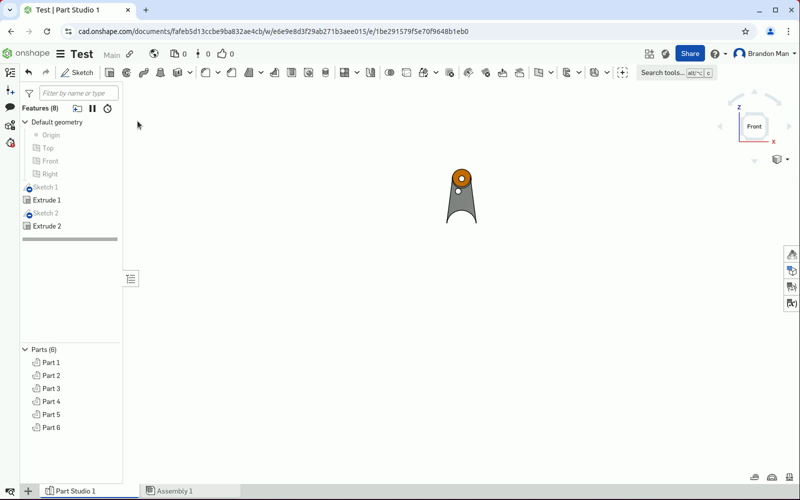
mouse_move(73, 189)
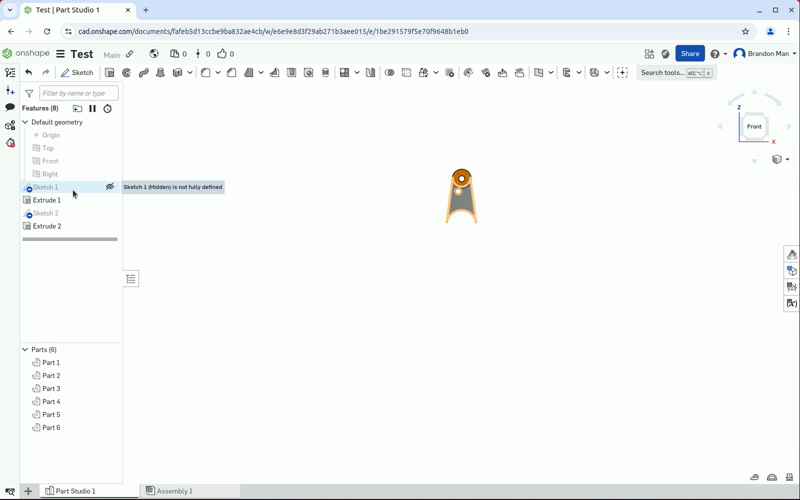
click(73, 189)
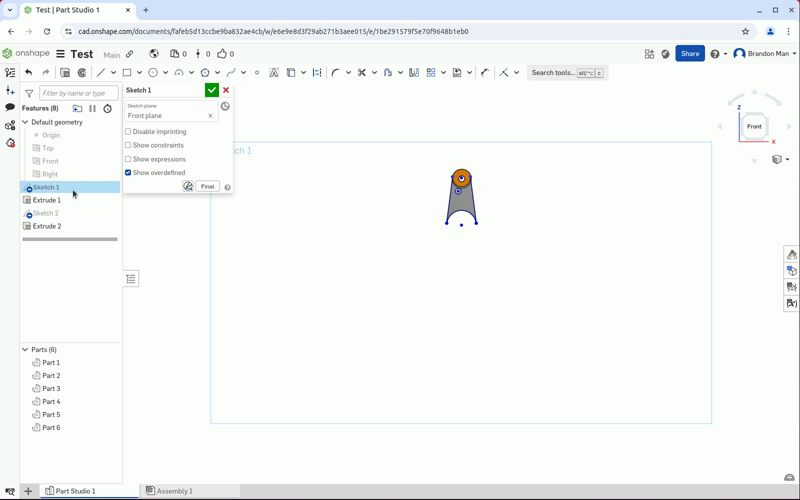
mouse_move(229, 92)
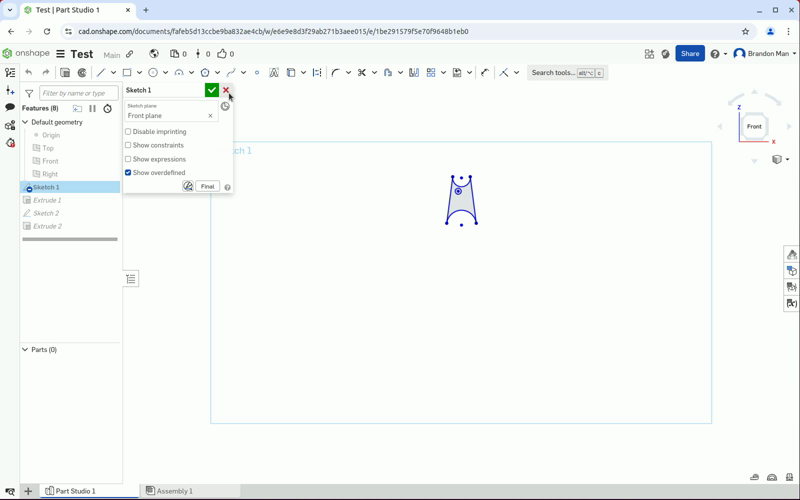
click(229, 92)
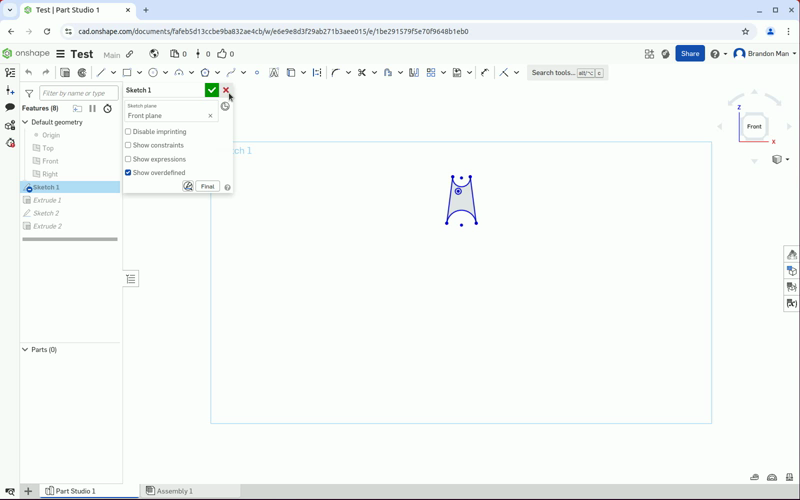
key(shift+s)
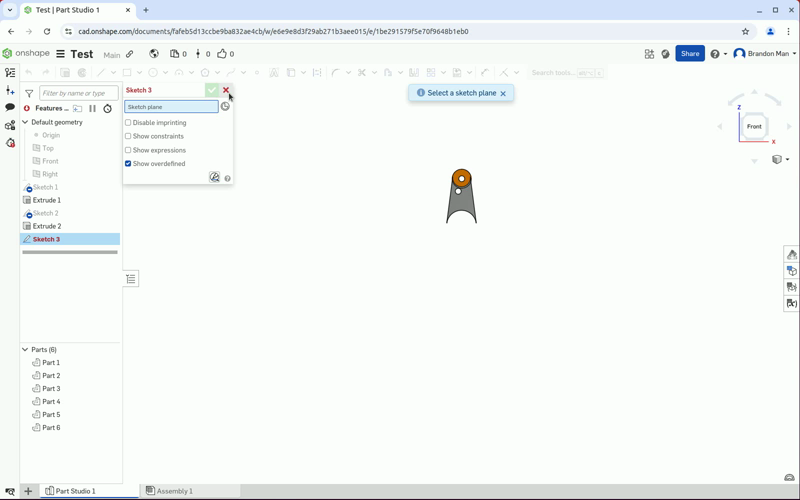
mouse_move(73, 163)
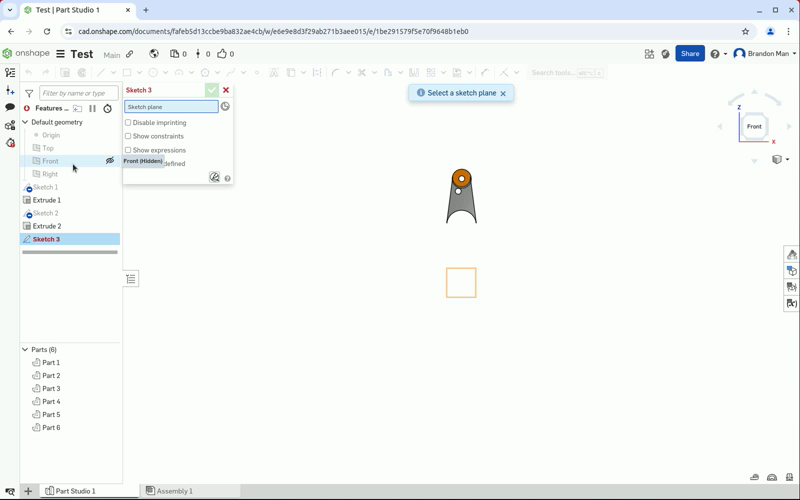
click(73, 163)
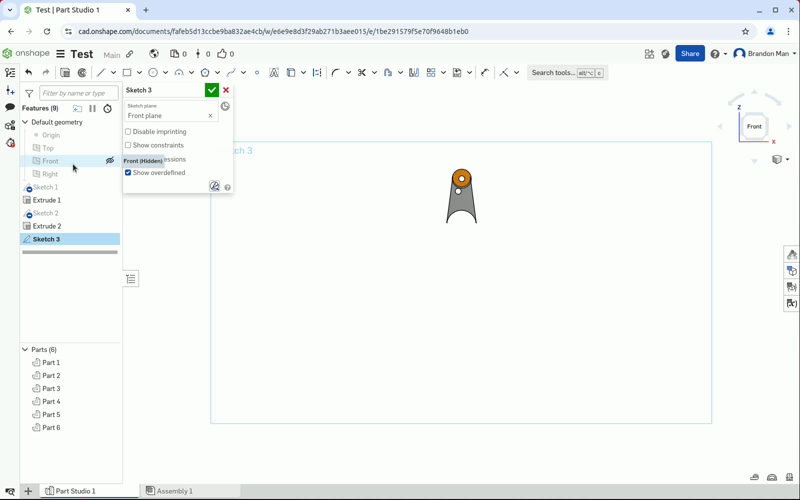
mouse_move(73, 352)
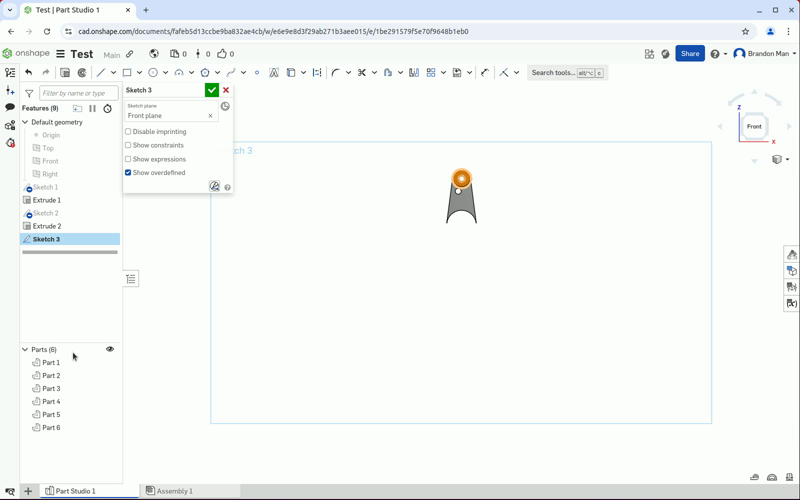
key(y)
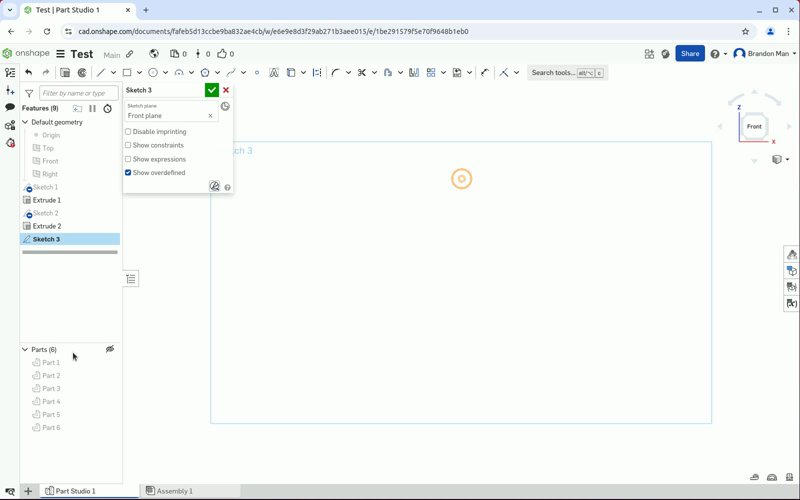
key(c)
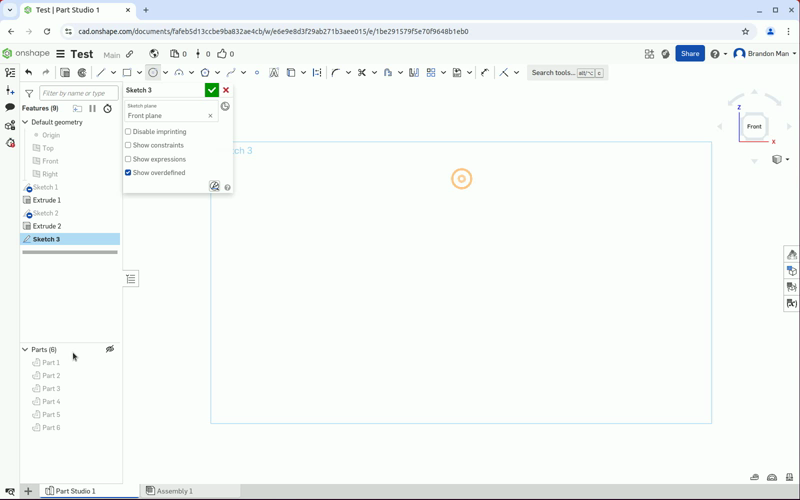
key_down(shift)
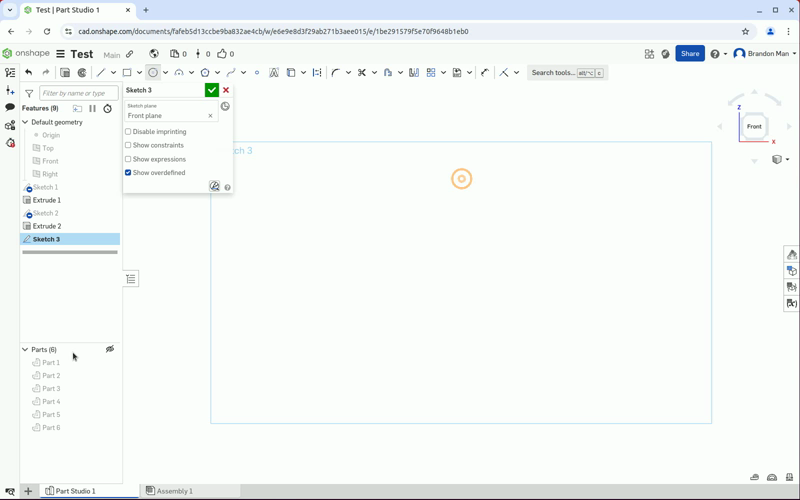
mouse_move(461, 225)
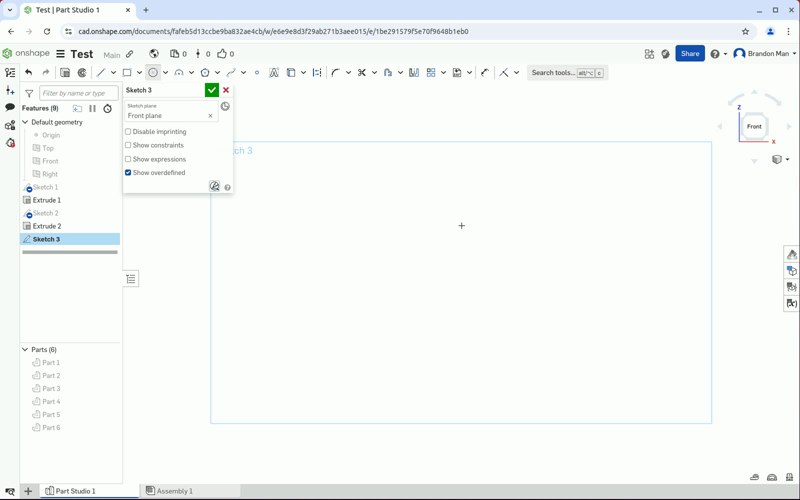
click(461, 225)
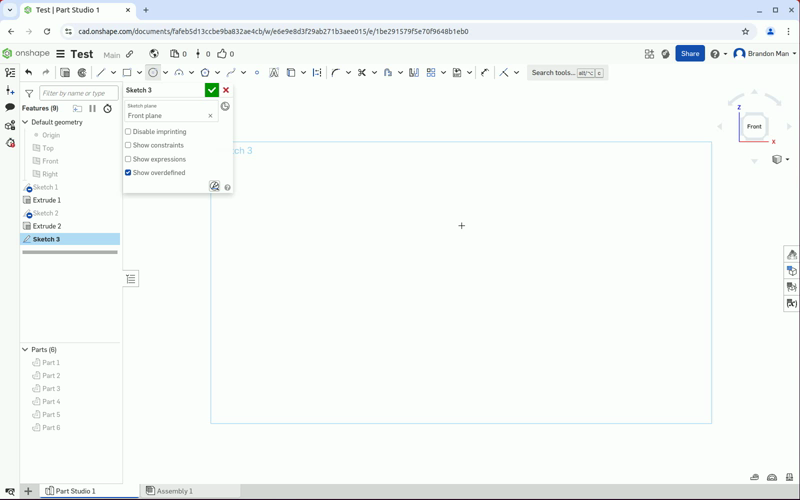
key_up(shift)
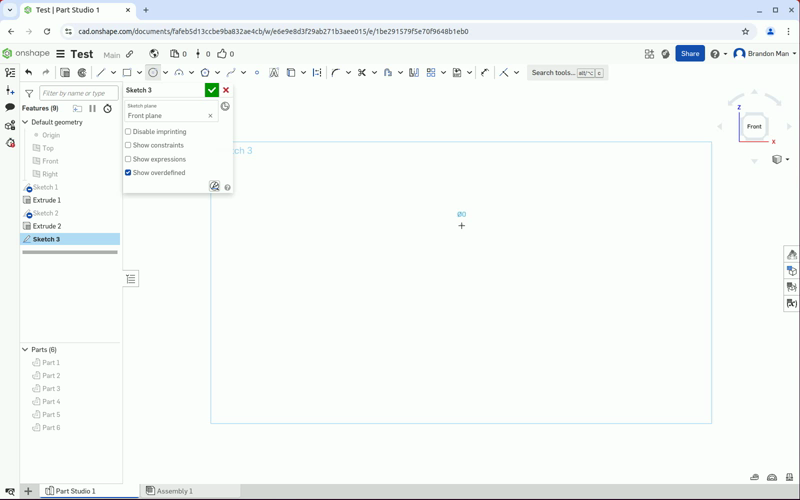
mouse_move(477, 225)
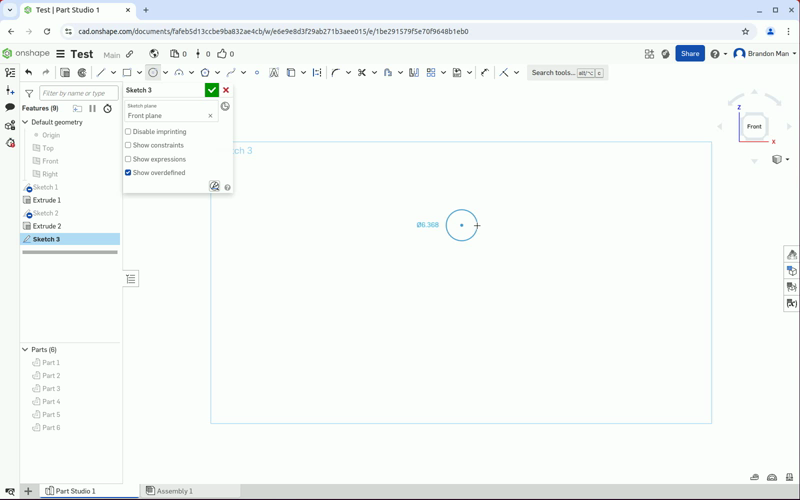
click(477, 225)
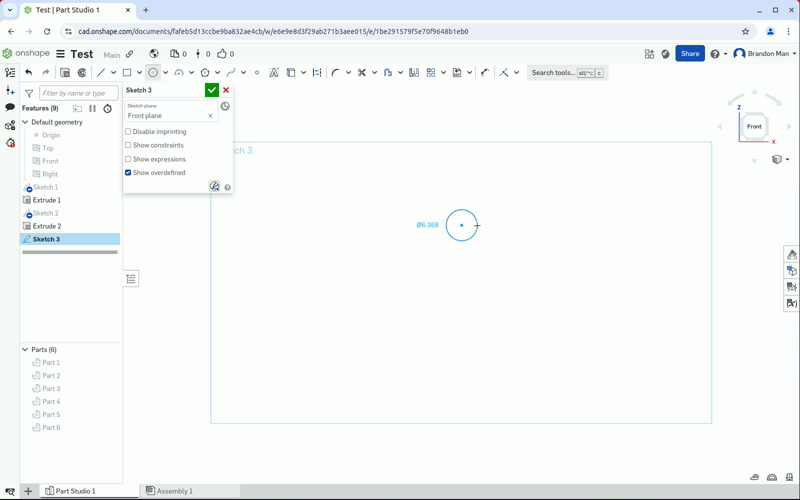
key(esc)
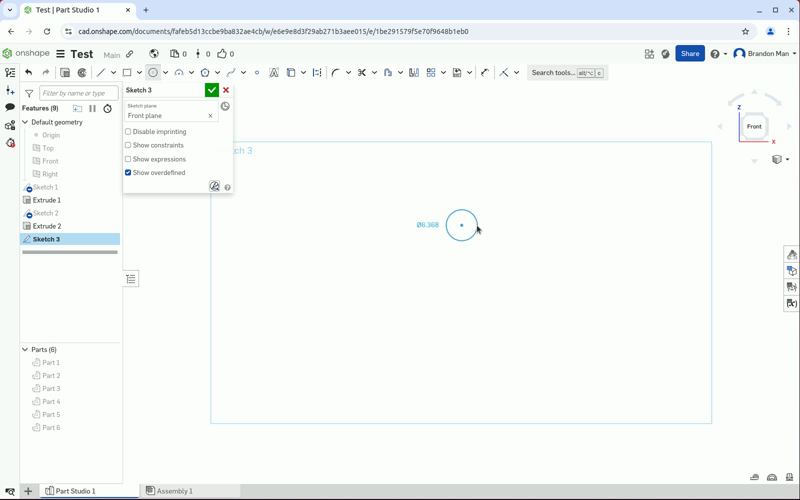
key(c)
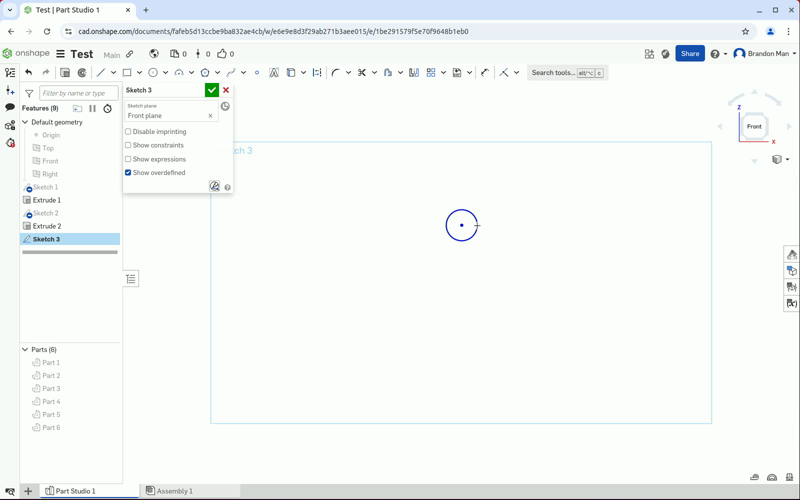
key_down(shift)
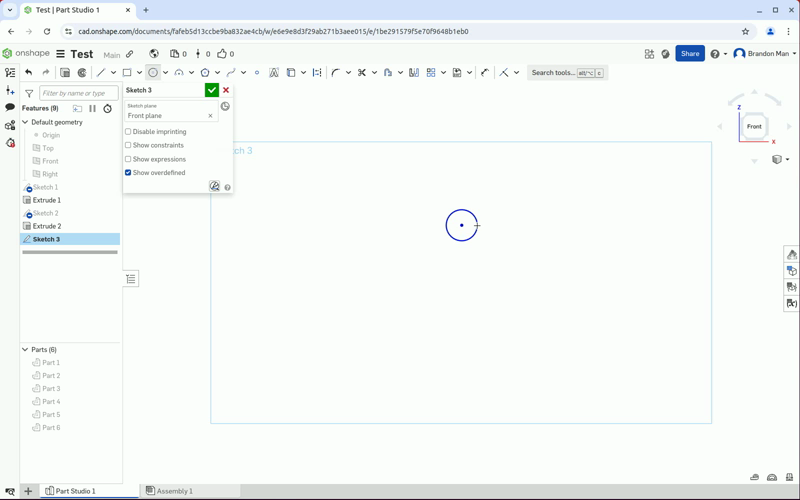
mouse_move(461, 225)
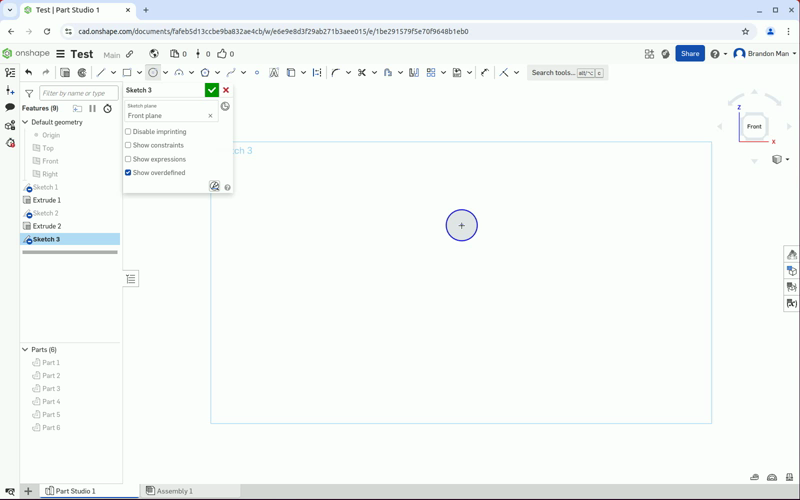
click(461, 225)
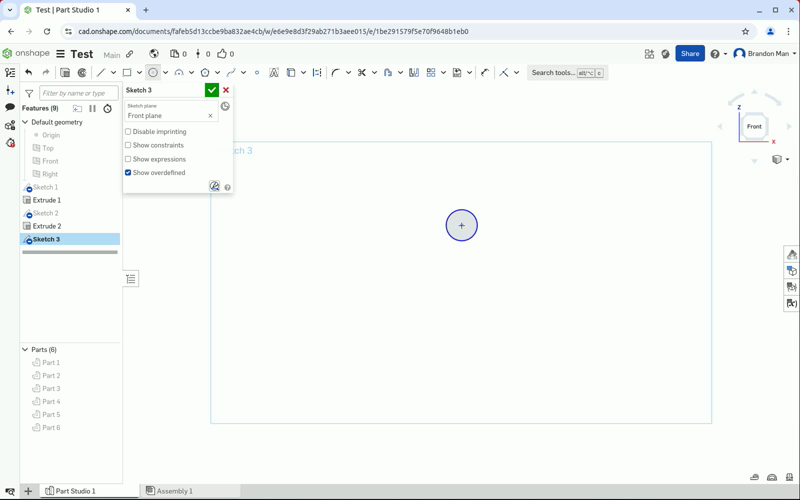
key_up(shift)
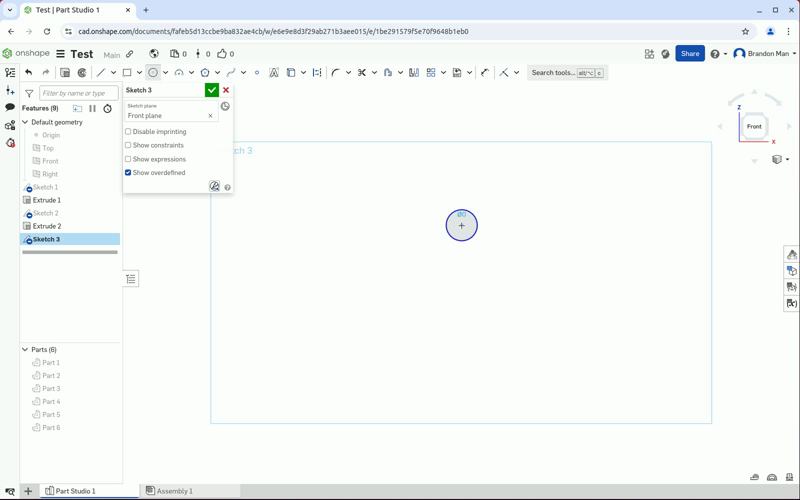
mouse_move(465, 225)
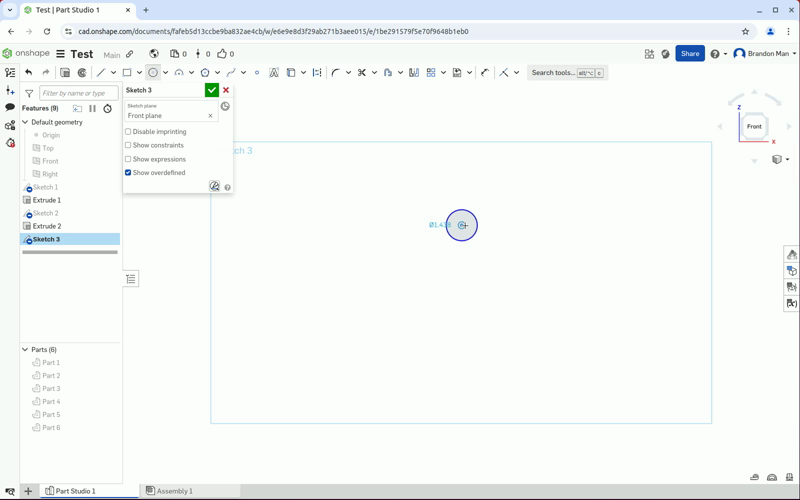
scroll(6)
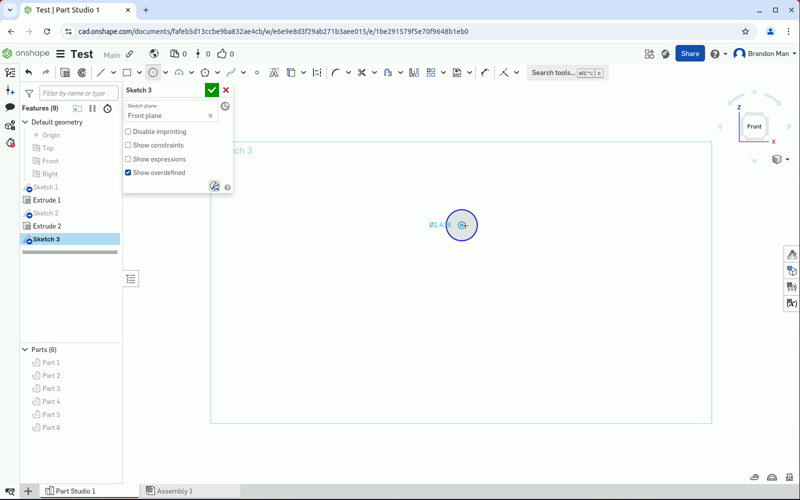
scroll(6)
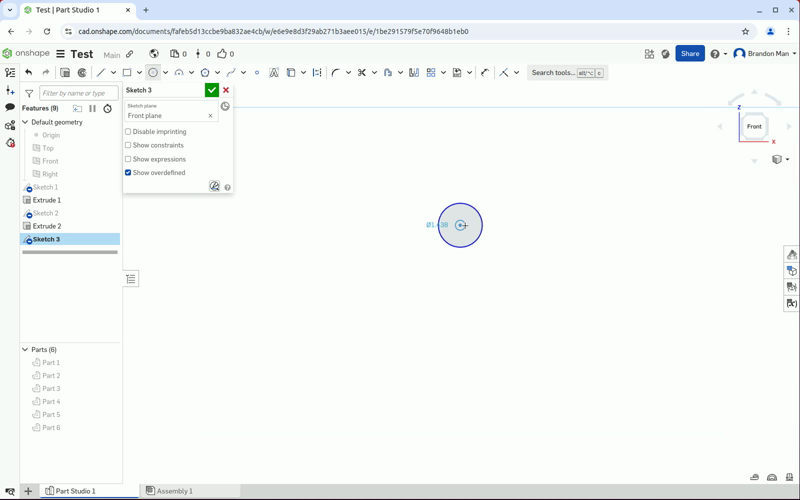
scroll(6)
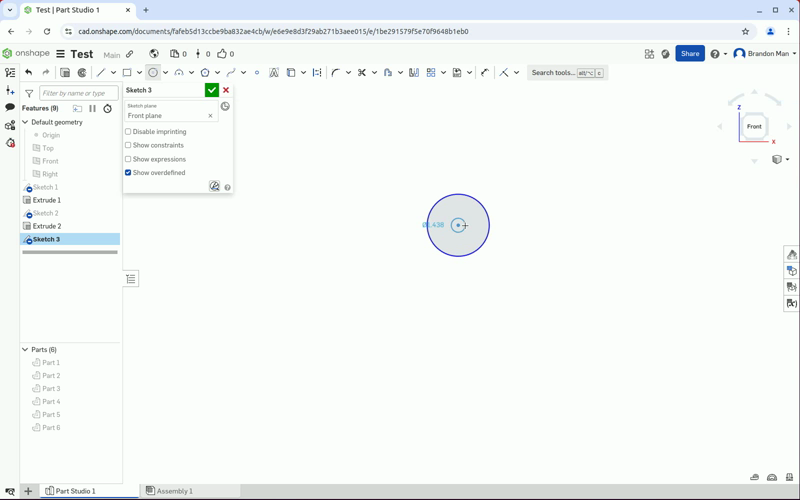
scroll(6)
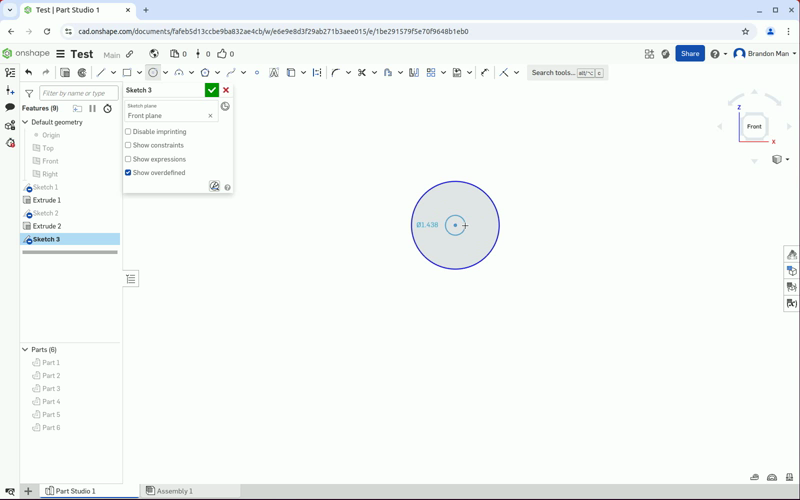
scroll(6)
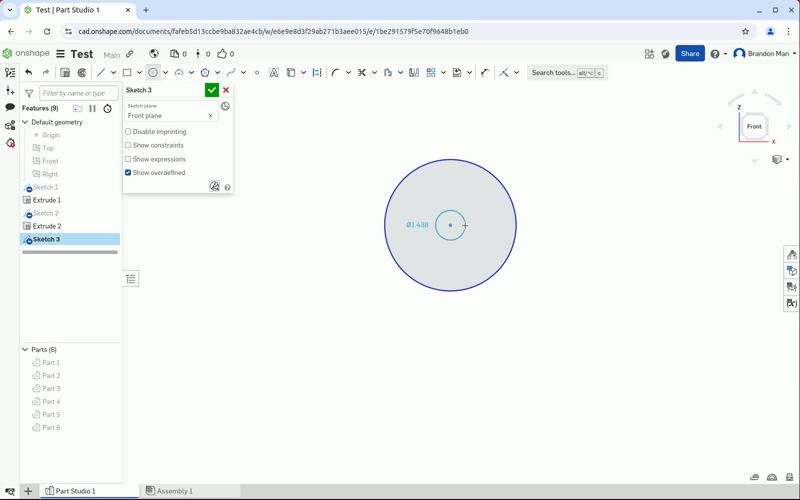
scroll(6)
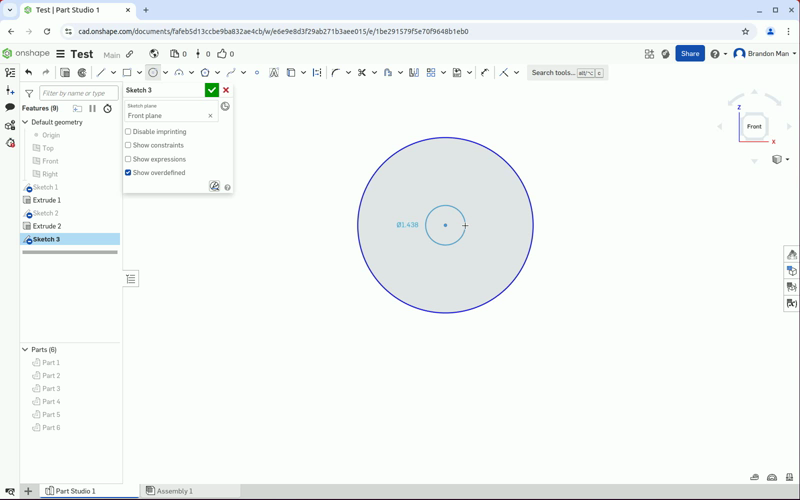
scroll(6)
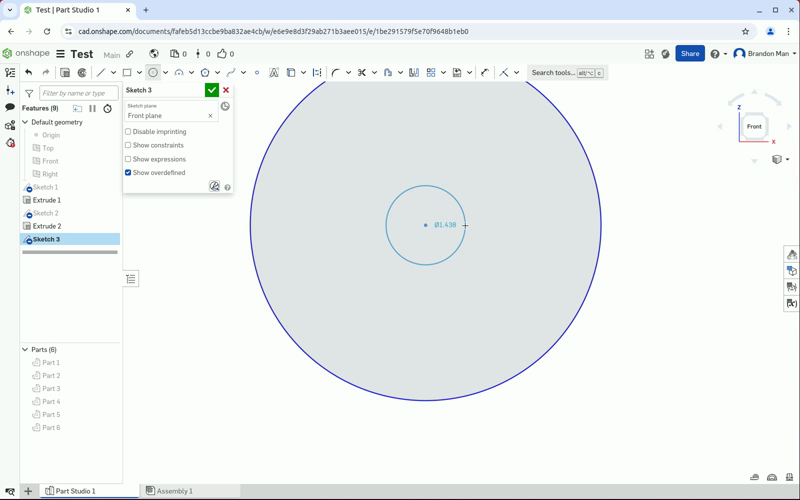
click(465, 225)
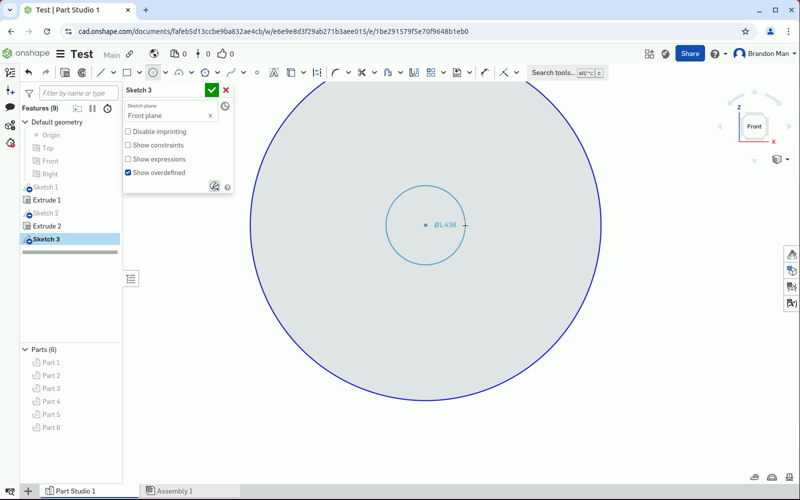
scroll(-6)
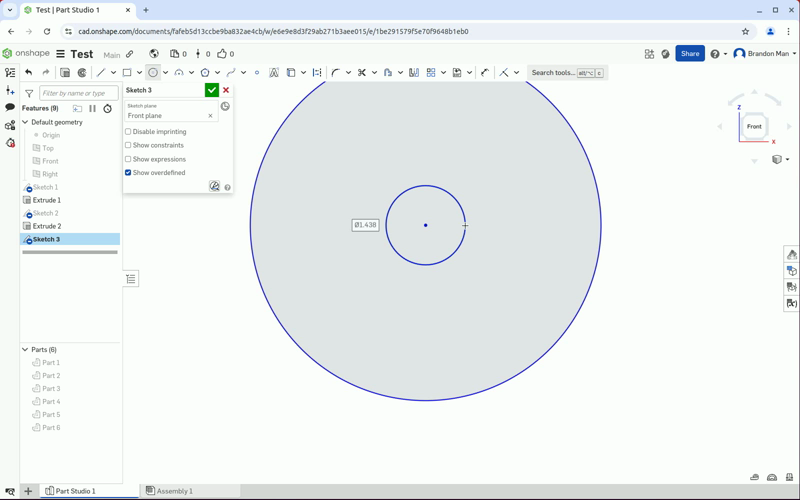
scroll(-6)
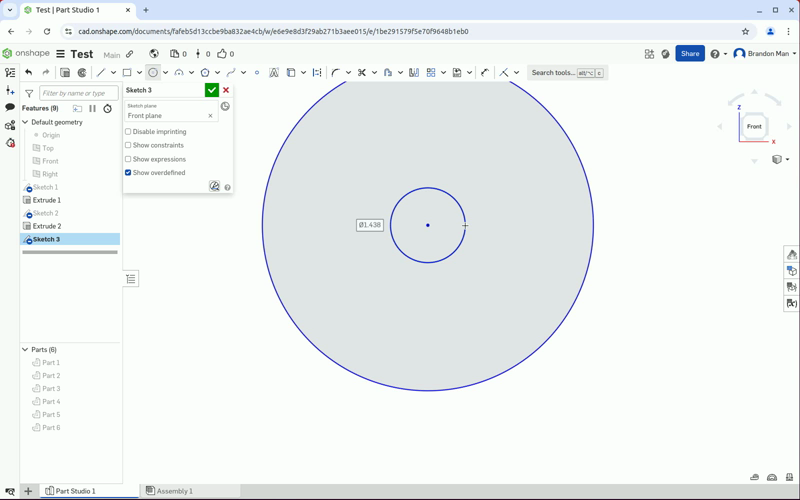
scroll(-6)
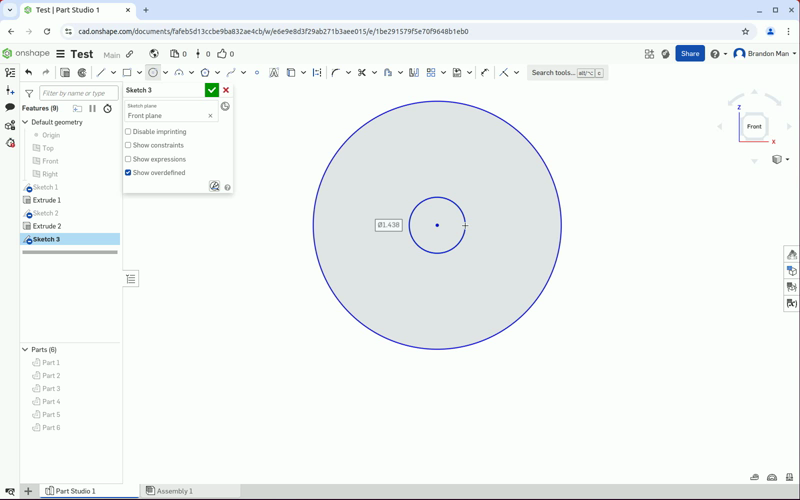
scroll(-6)
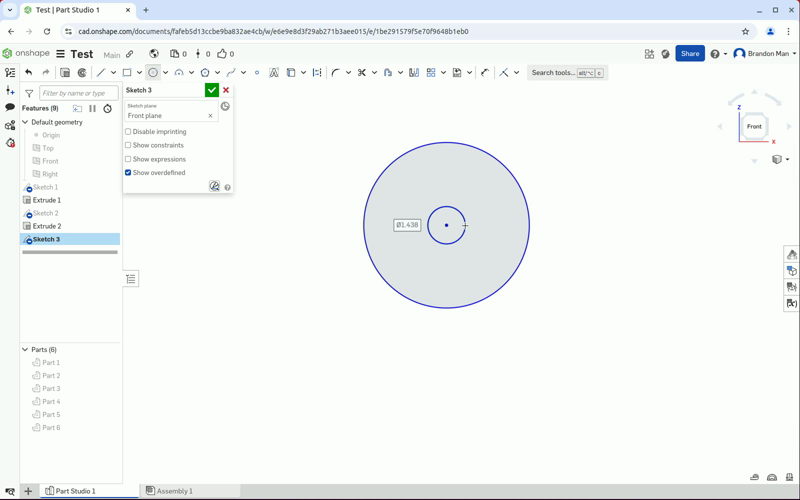
scroll(-6)
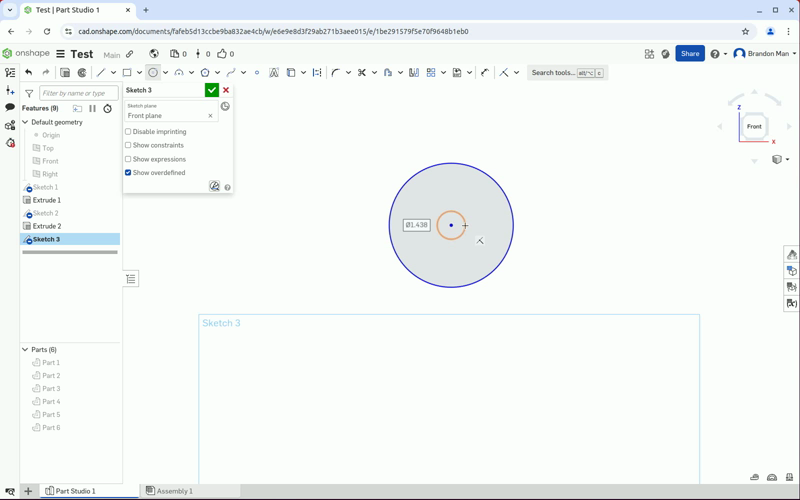
scroll(-6)
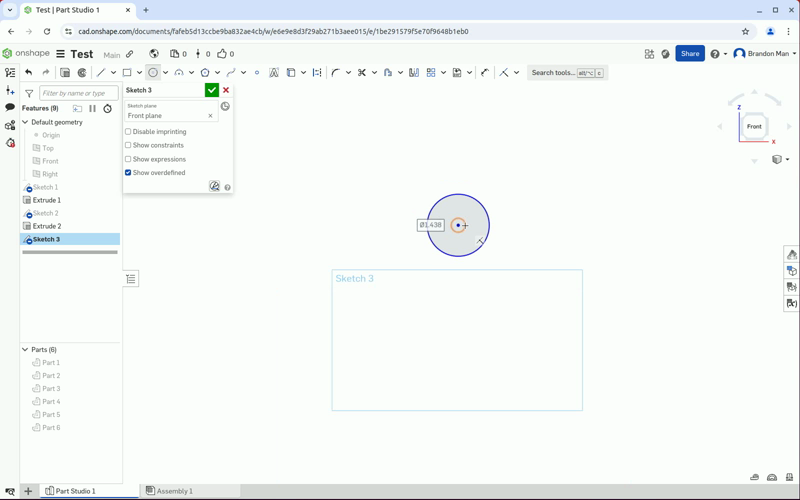
scroll(-6)
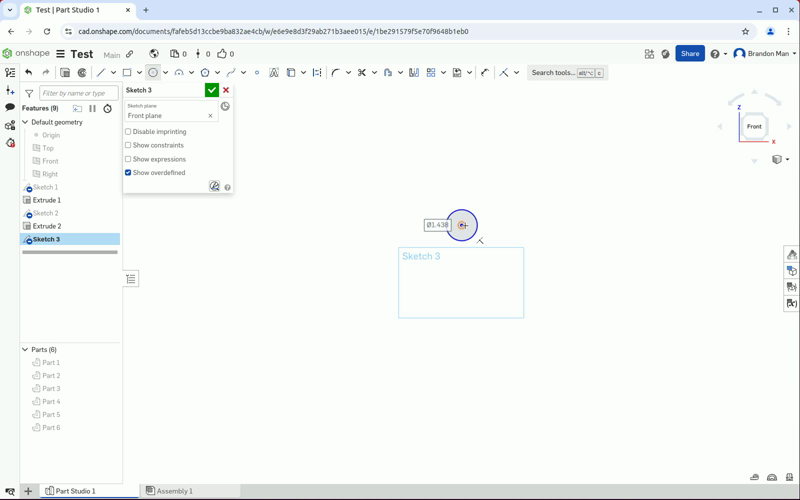
key(esc)
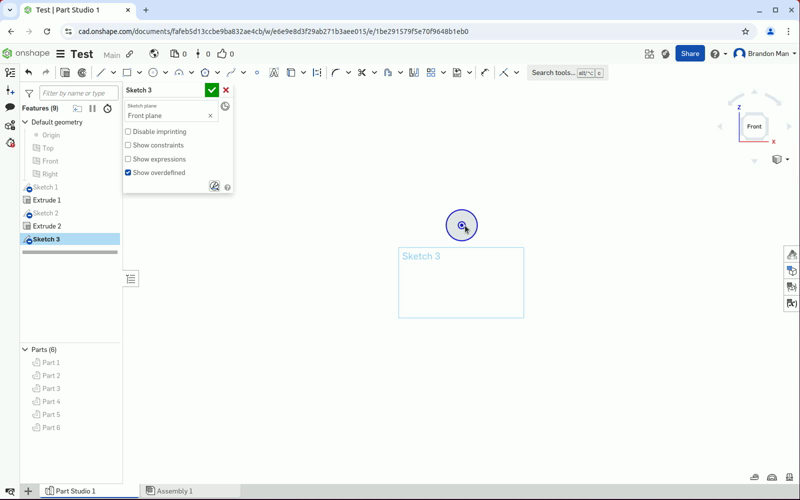
mouse_move(461, 216)
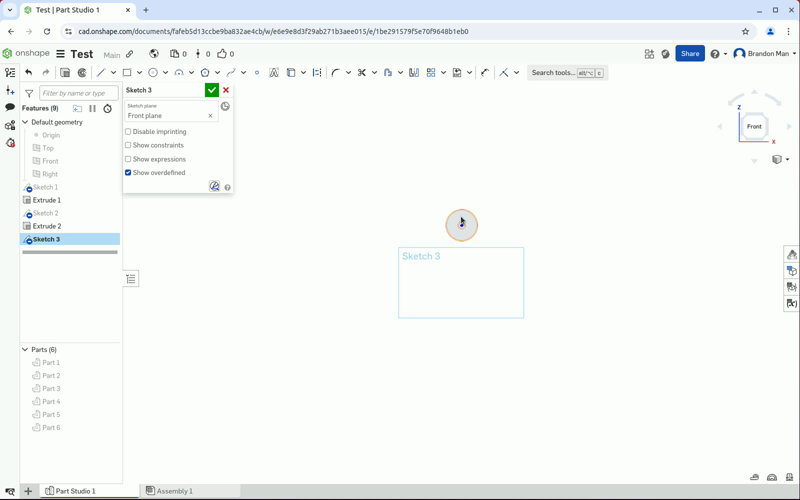
scroll(6)
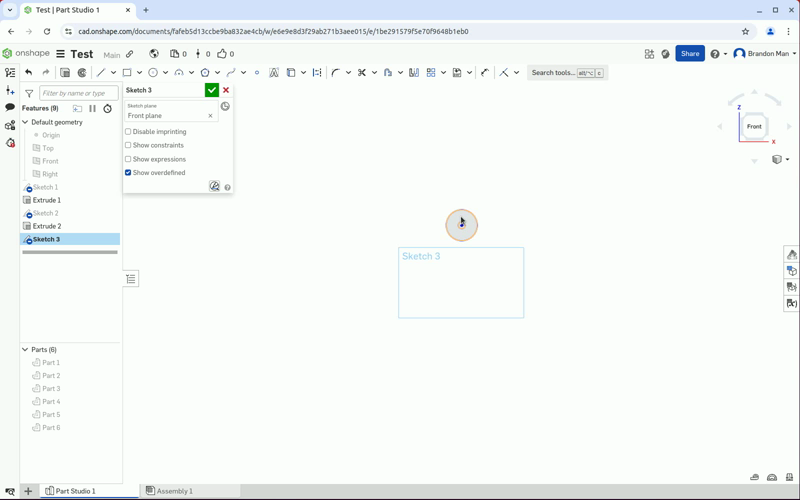
scroll(6)
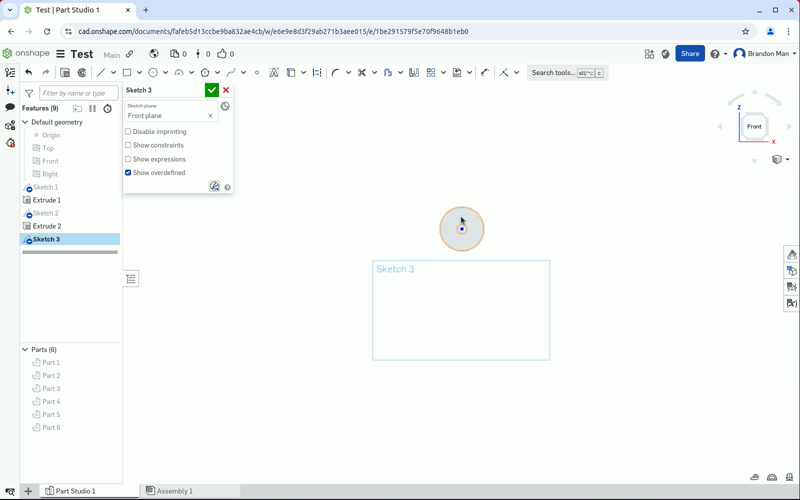
scroll(6)
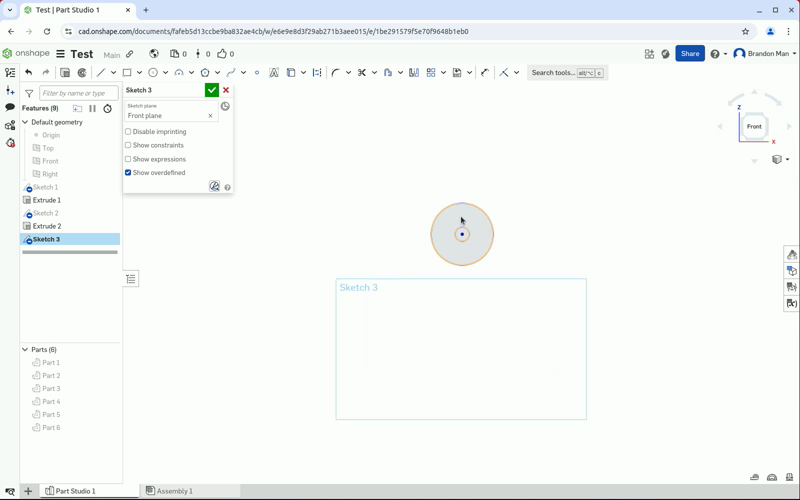
scroll(6)
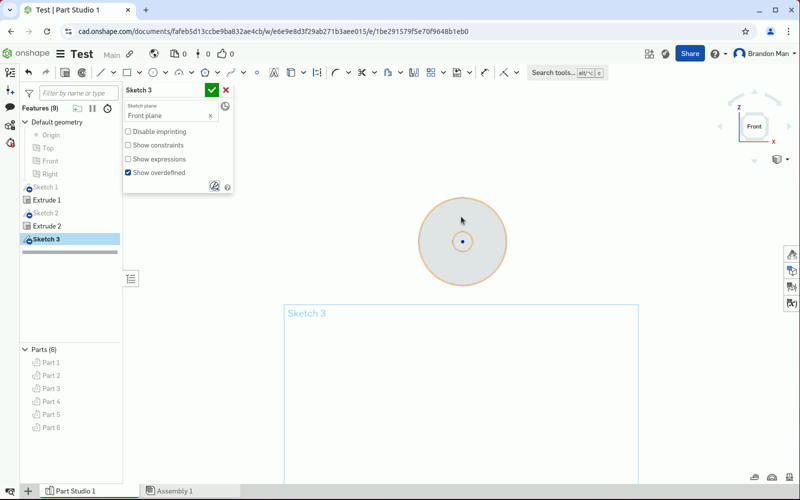
scroll(6)
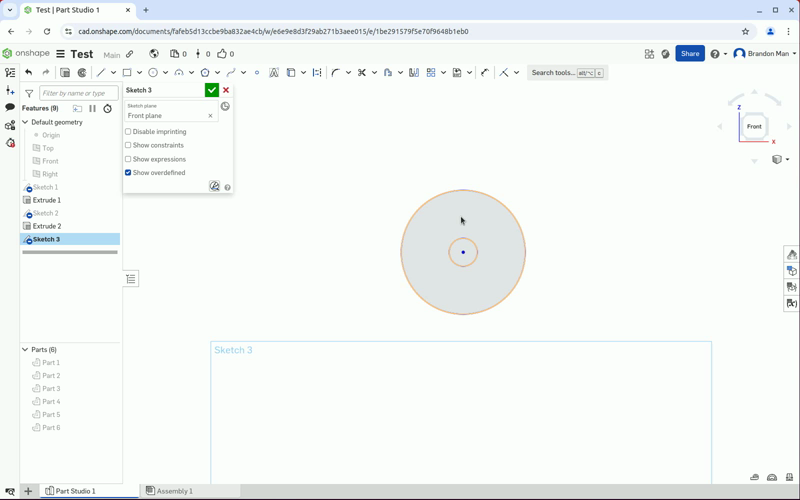
scroll(6)
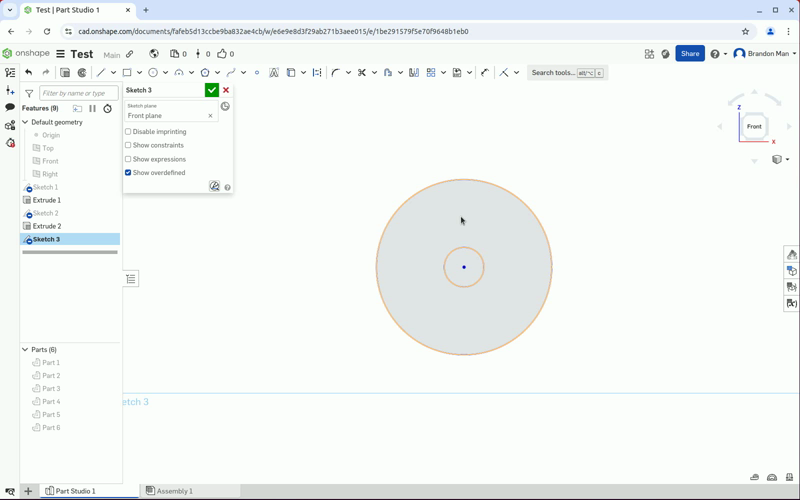
scroll(6)
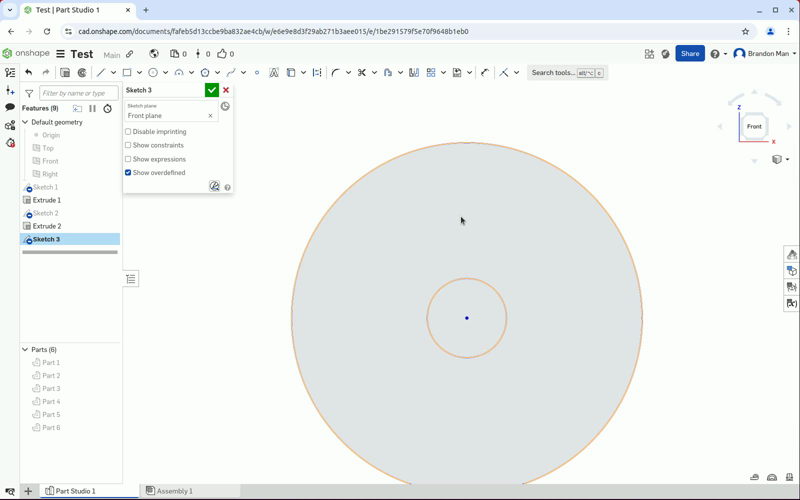
click(461, 216)
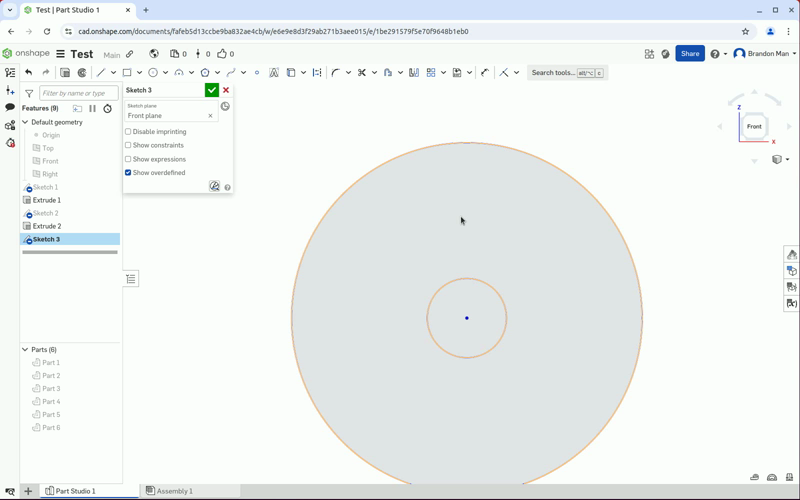
scroll(-6)
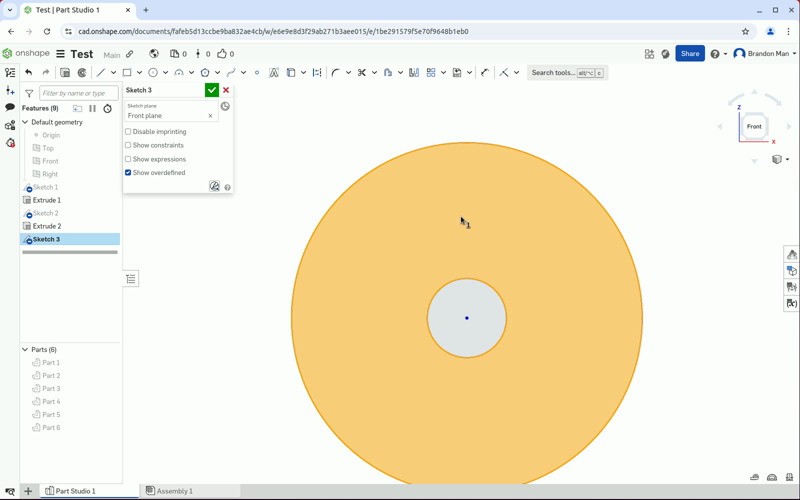
scroll(-6)
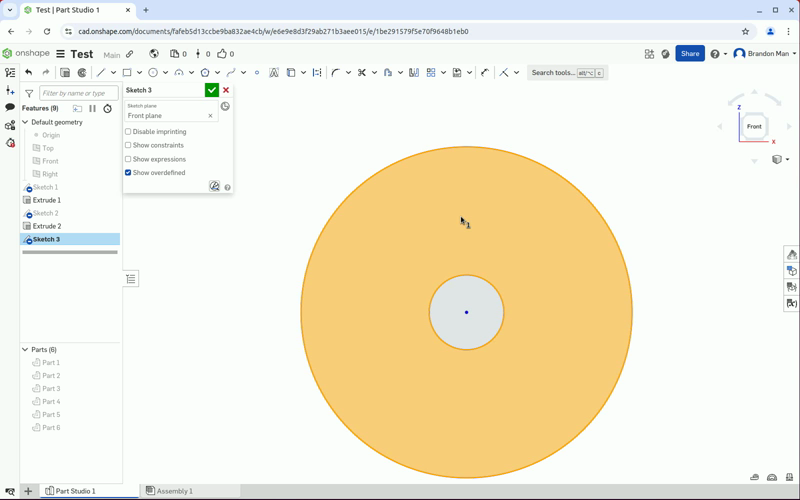
scroll(-6)
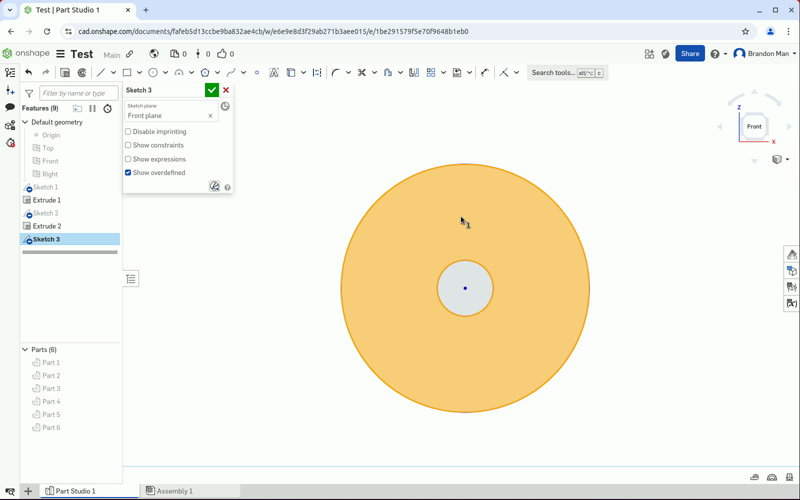
scroll(-6)
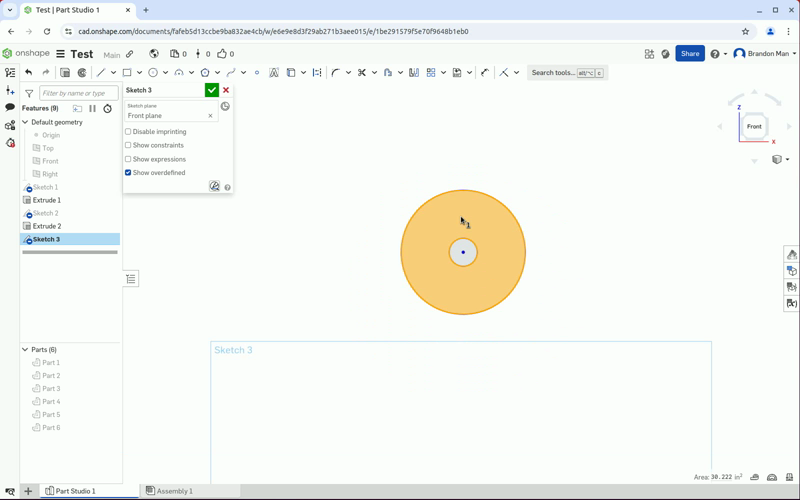
scroll(-6)
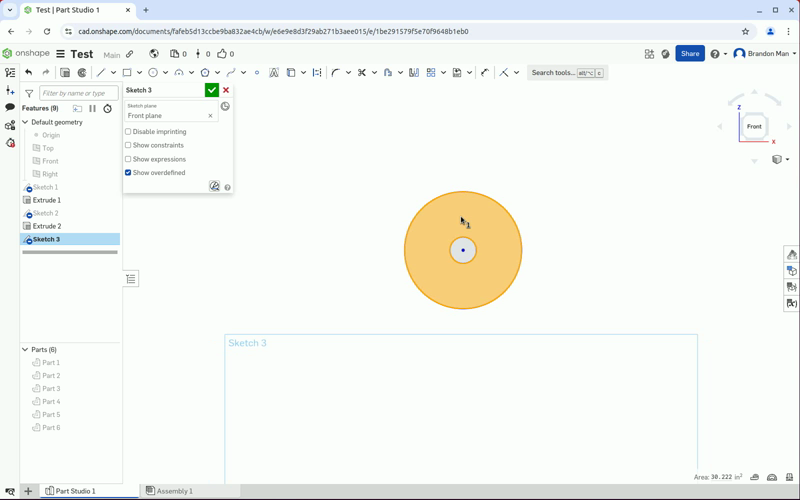
scroll(-6)
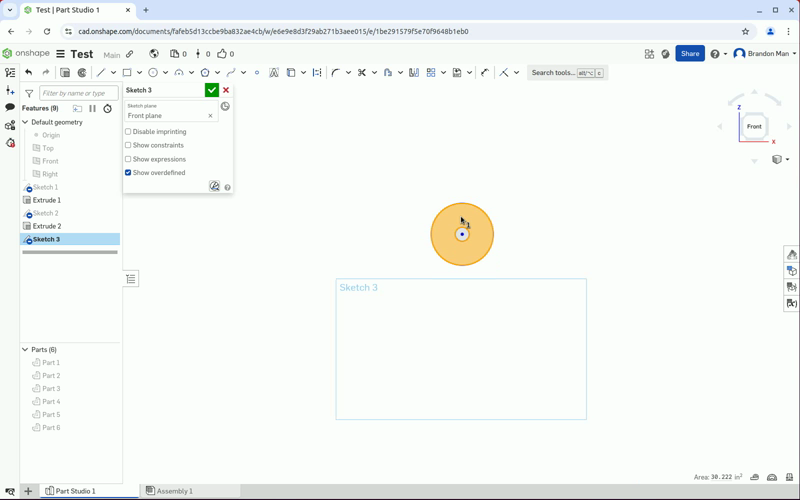
scroll(-6)
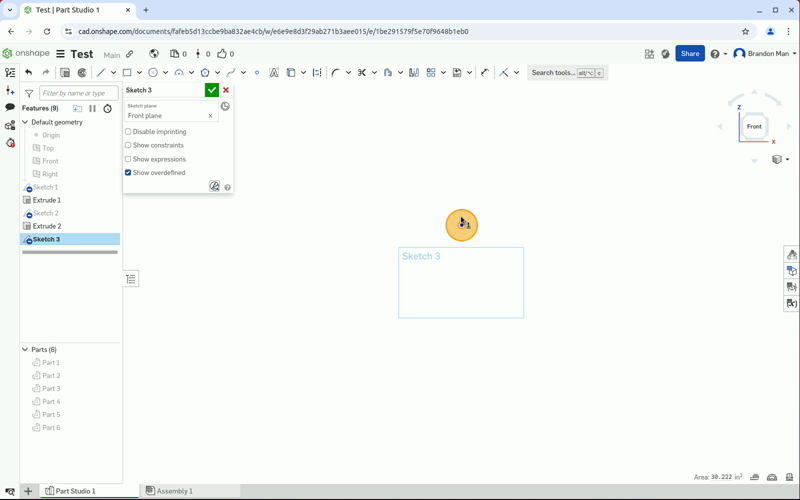
mouse_move(73, 352)
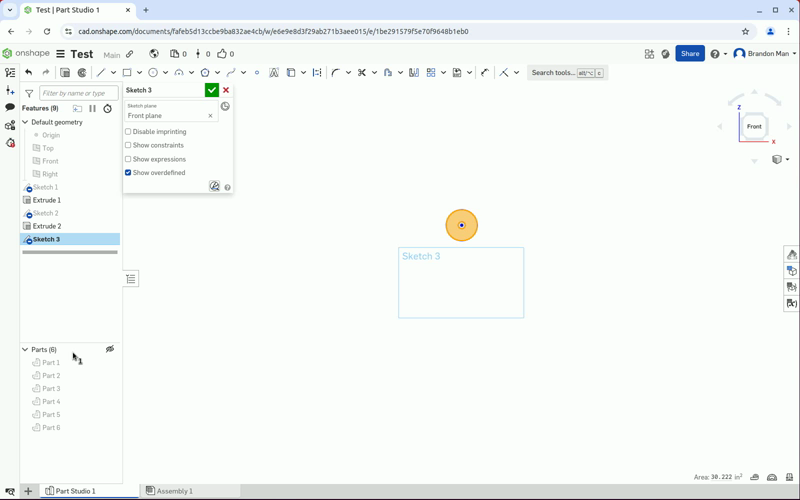
key(shift+y)
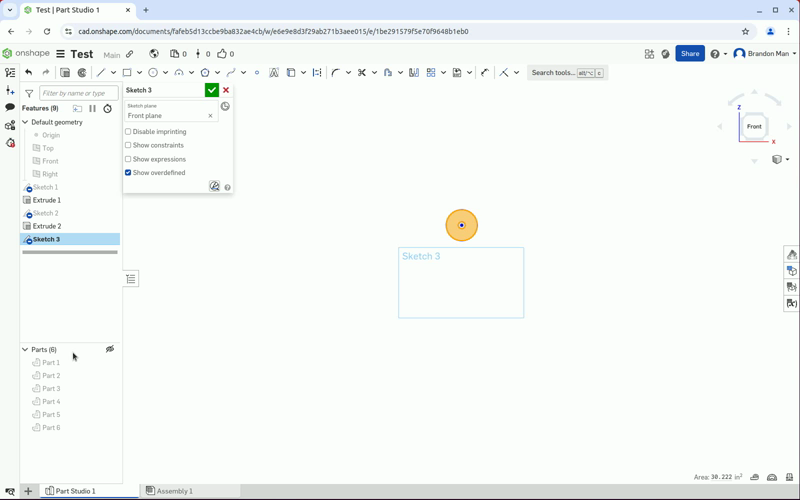
key(shift+e)
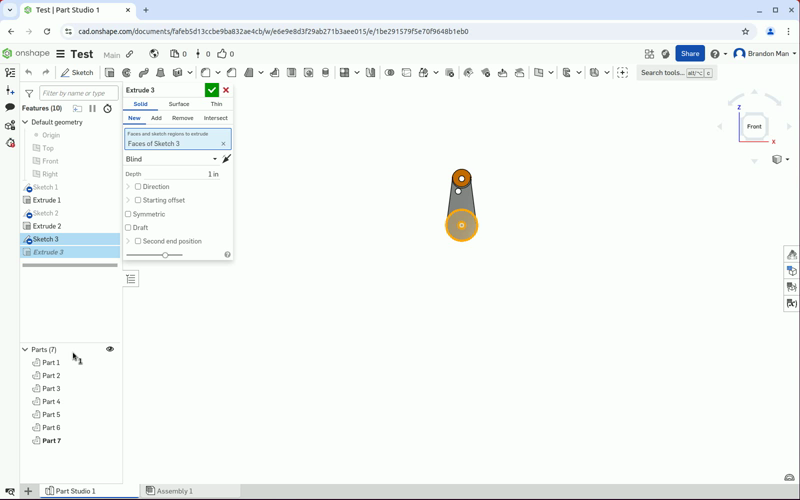
mouse_move(143, 106)
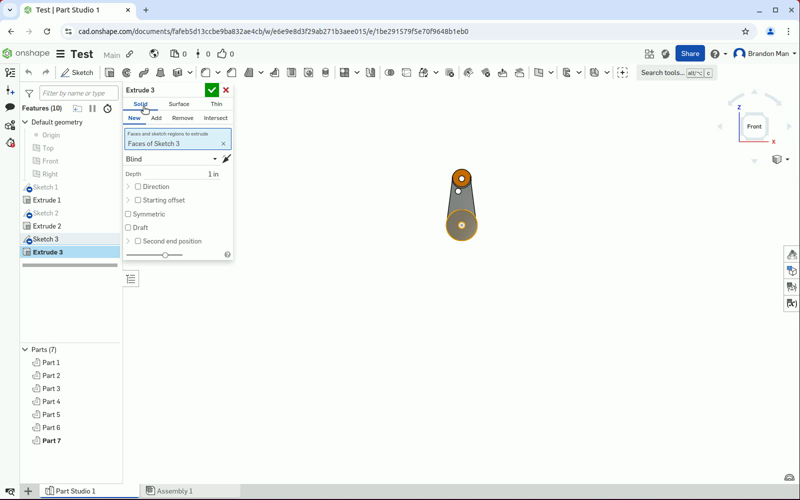
click(143, 106)
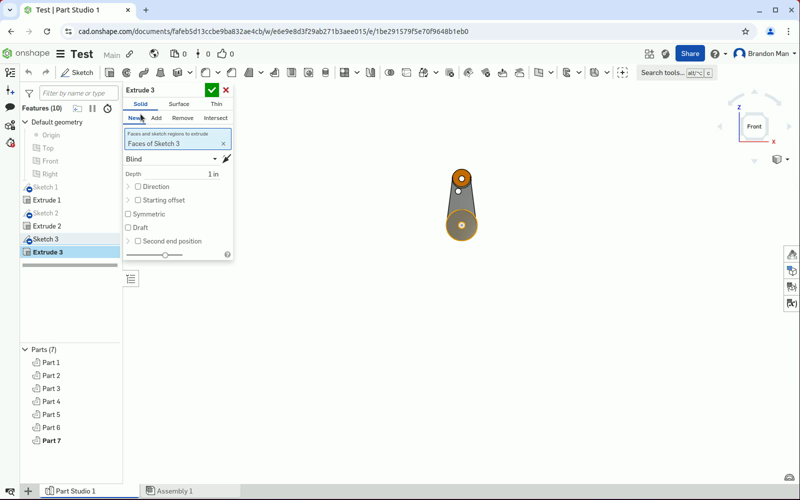
mouse_move(137, 120)
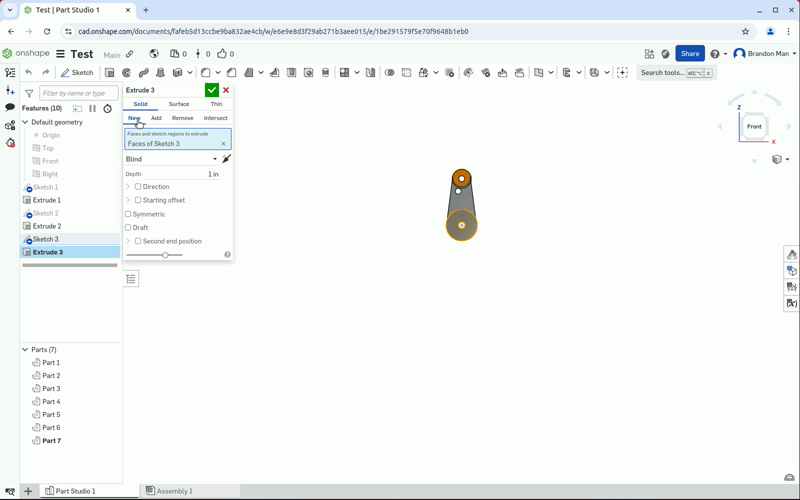
click(137, 120)
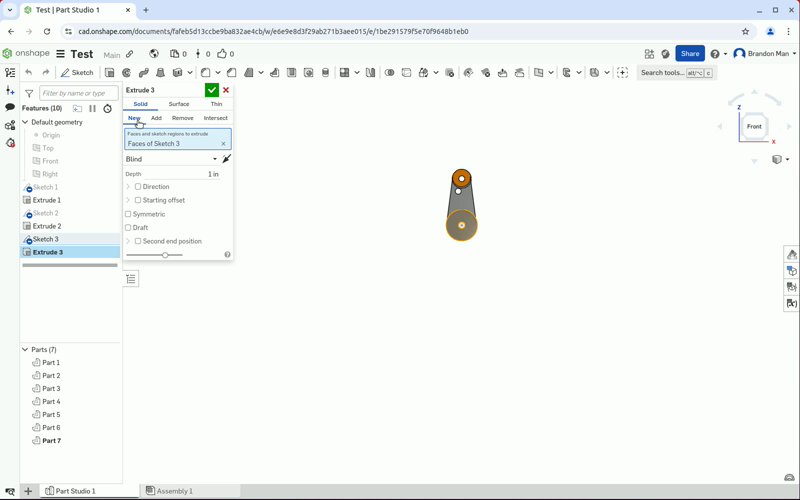
key(tab, 4)
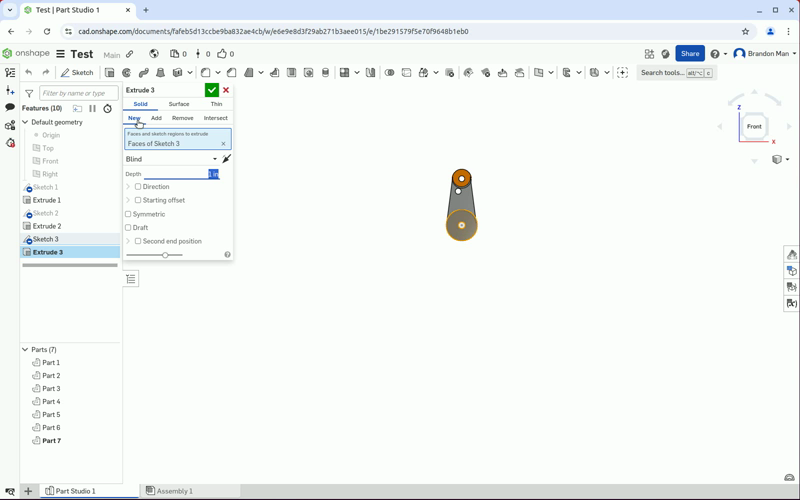
text(0.481)
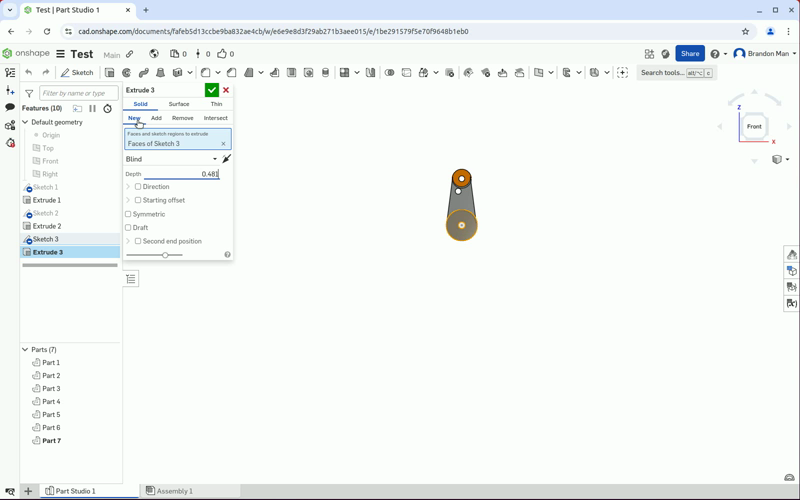
key(enter)
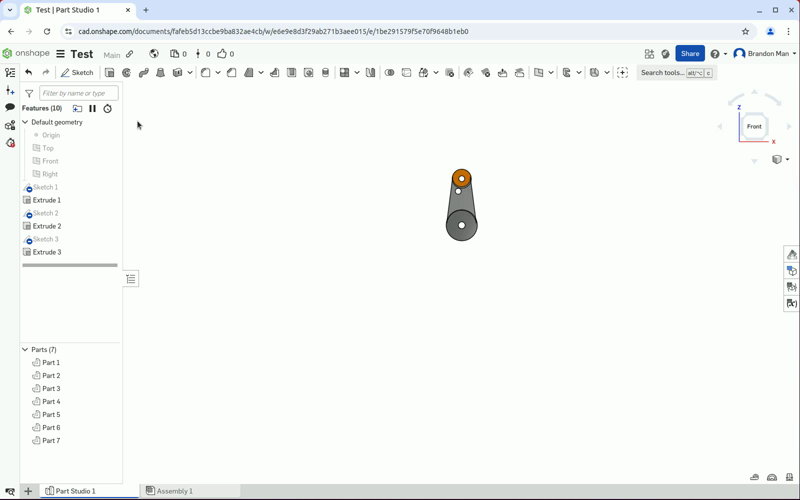
key(shift+h)
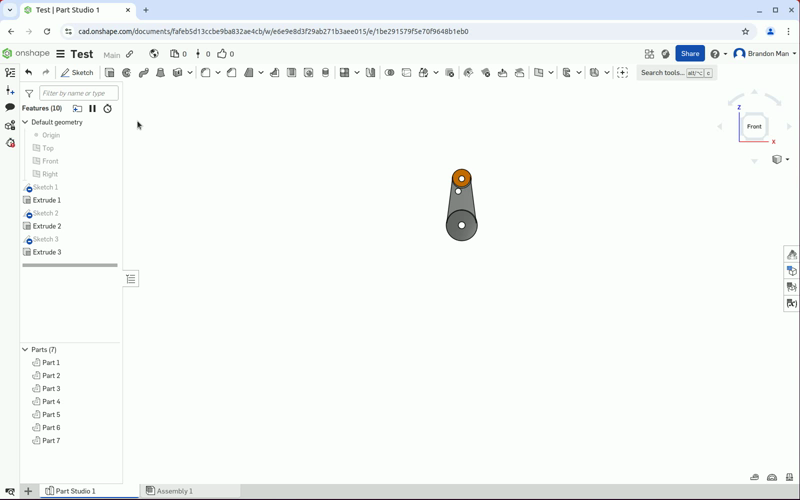
key(shift+h)
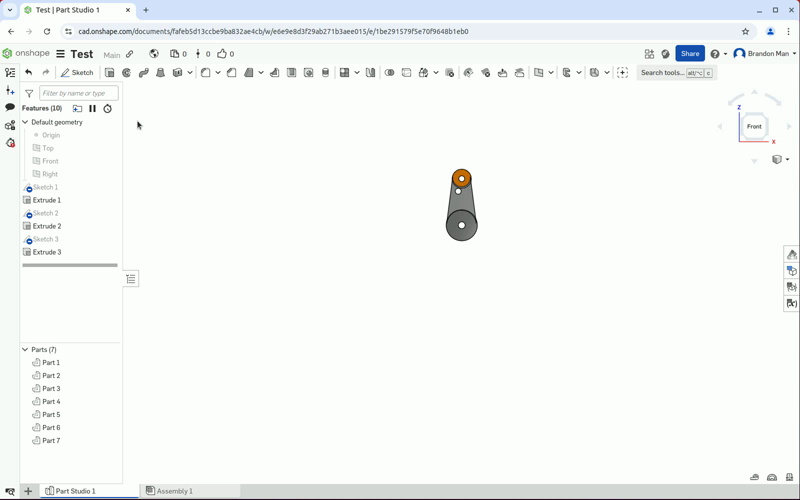
mouse_move(73, 189)
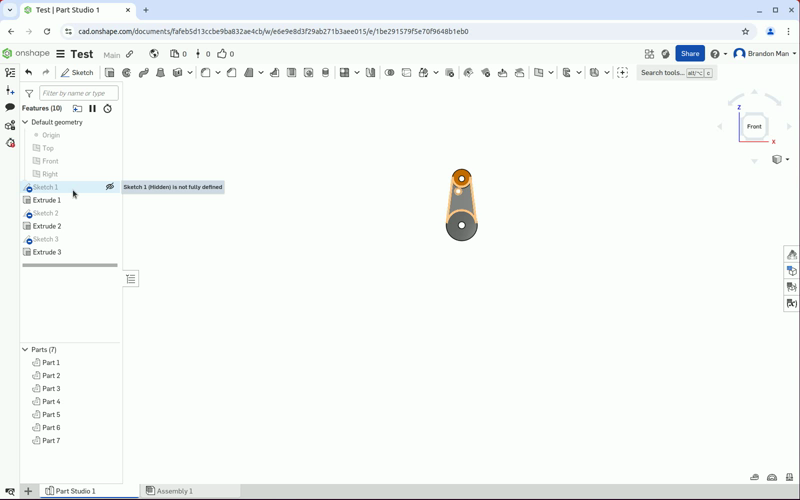
click(73, 189)
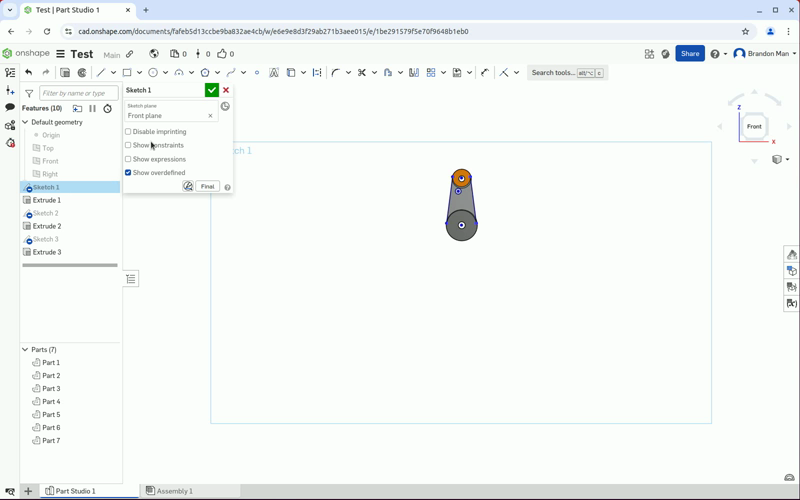
mouse_move(229, 92)
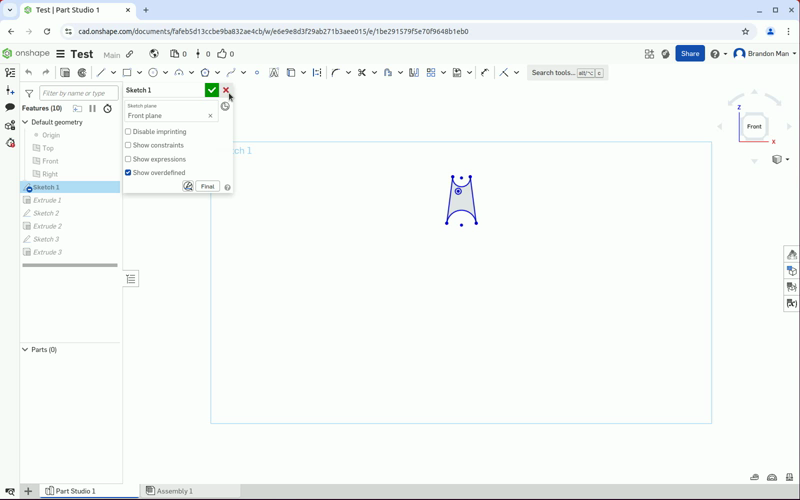
click(229, 92)
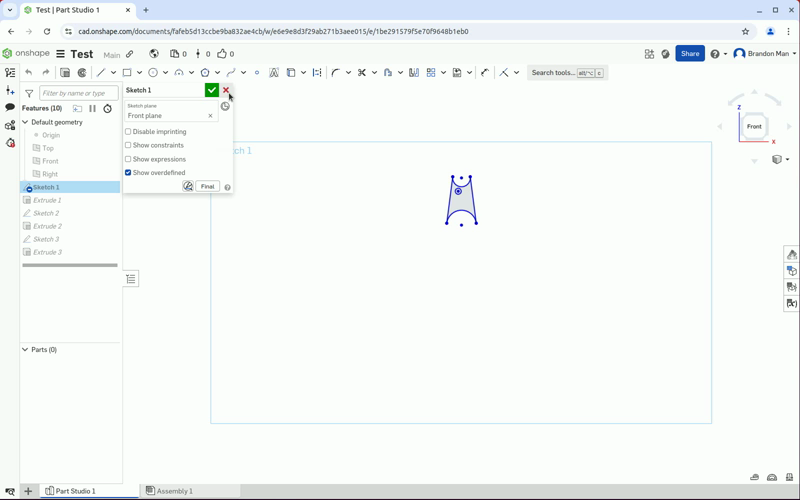
key(shift+s)
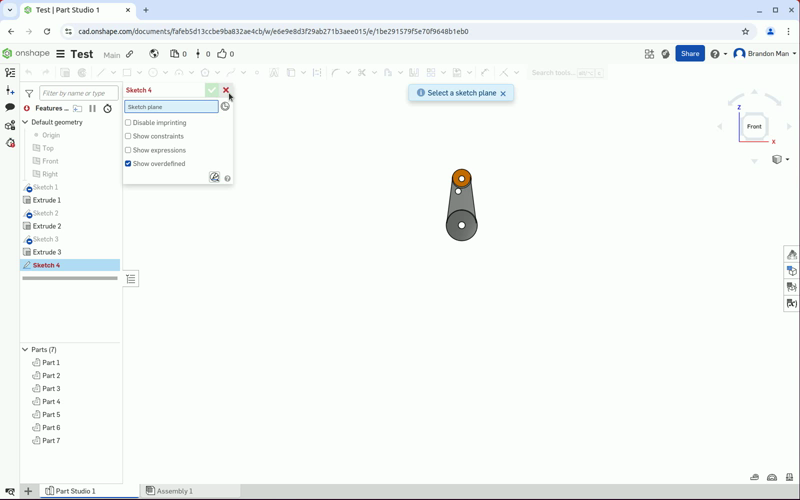
mouse_move(73, 163)
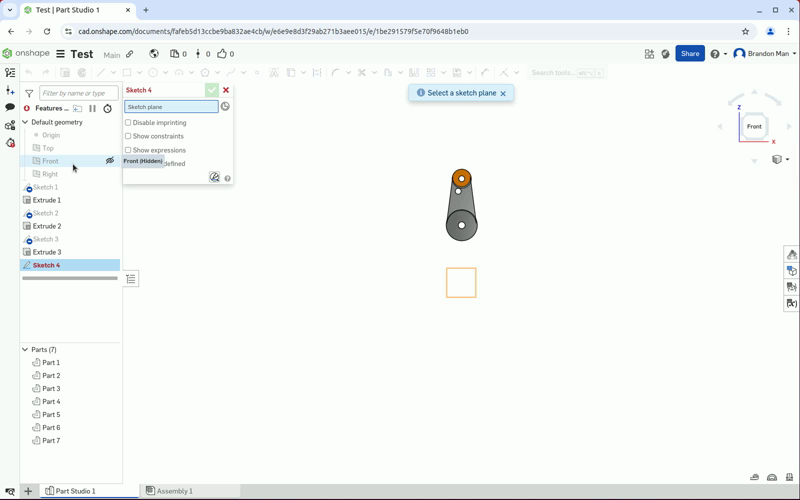
click(73, 163)
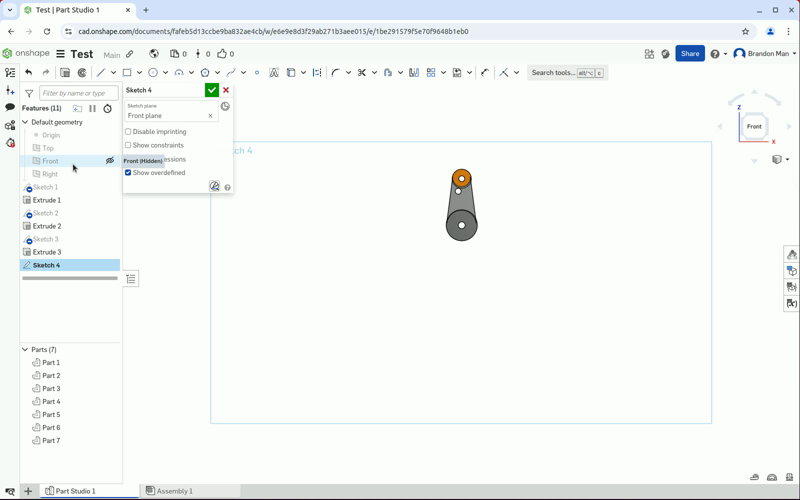
mouse_move(73, 352)
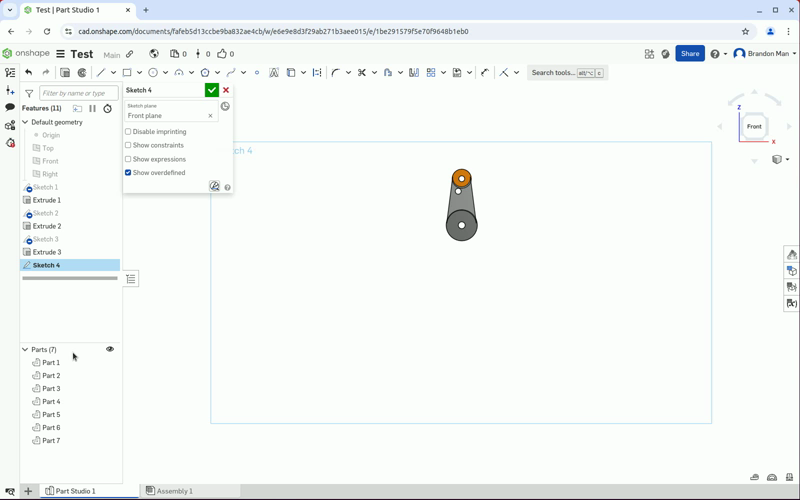
key(y)
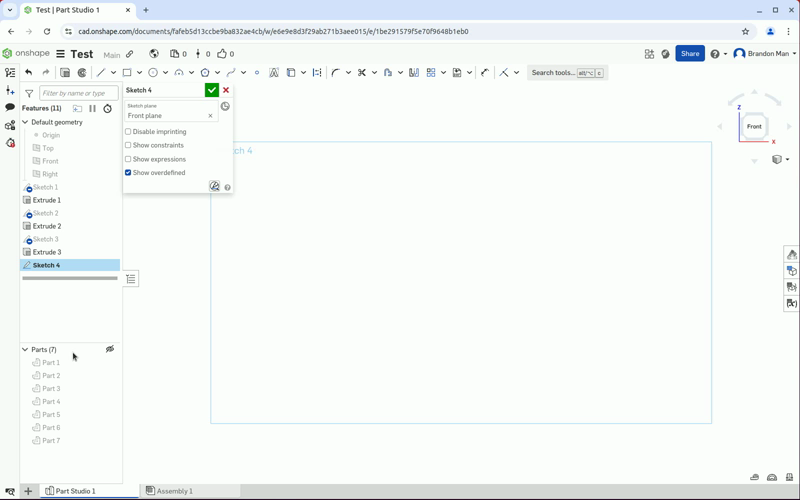
key(l)
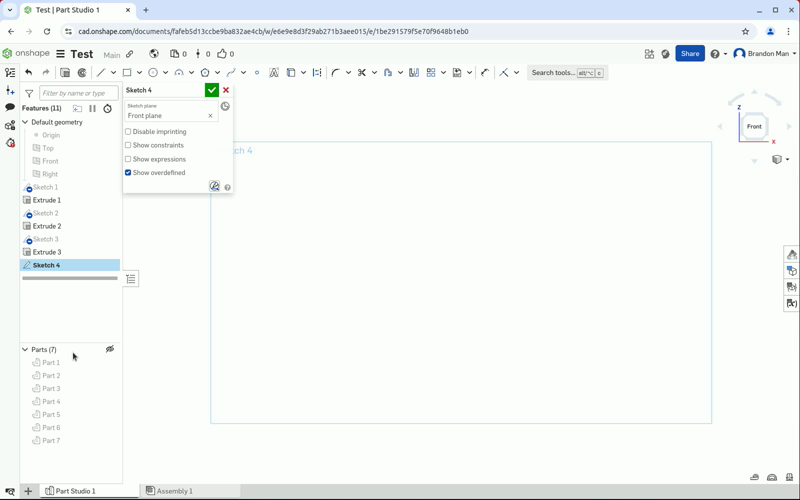
key_down(shift)
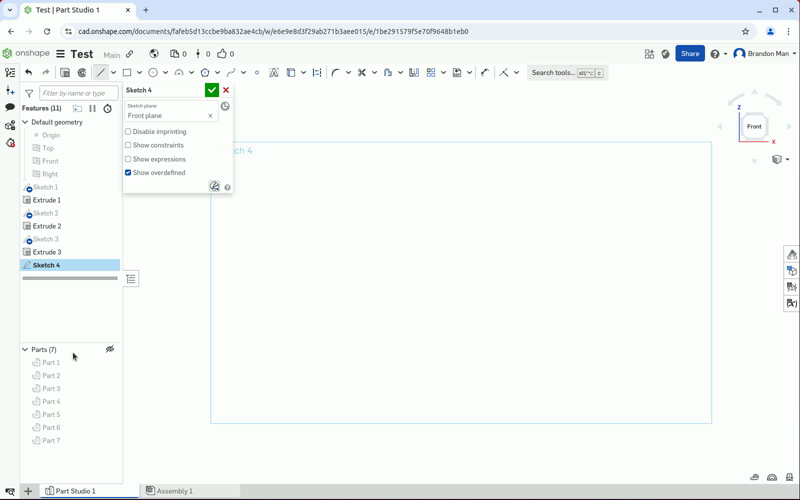
mouse_move(446, 226)
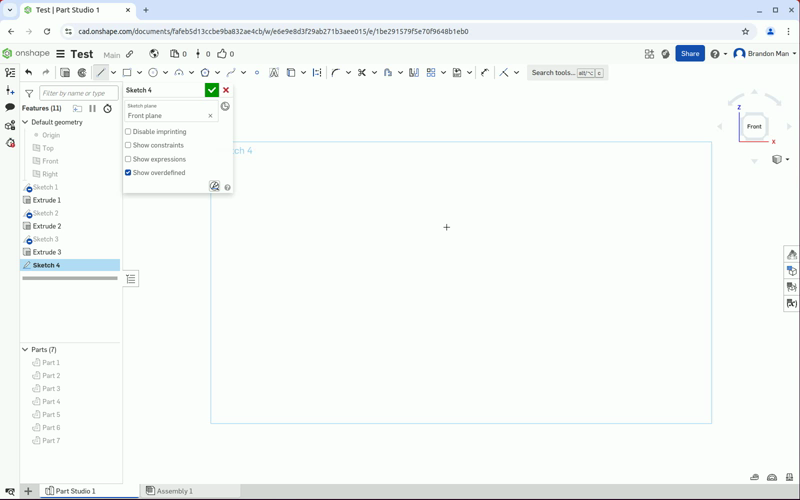
click(446, 226)
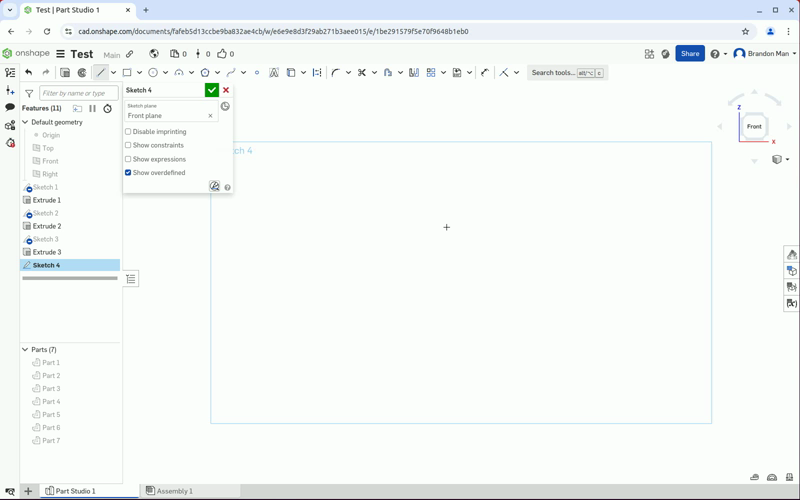
key_up(shift)
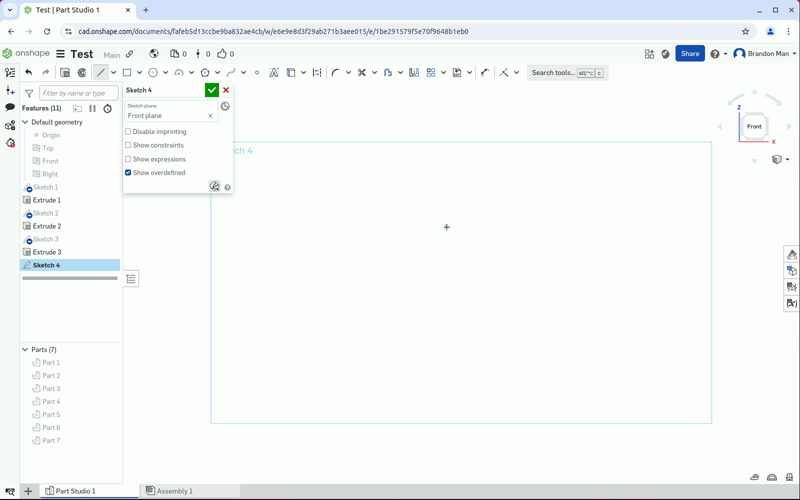
key_down(shift)
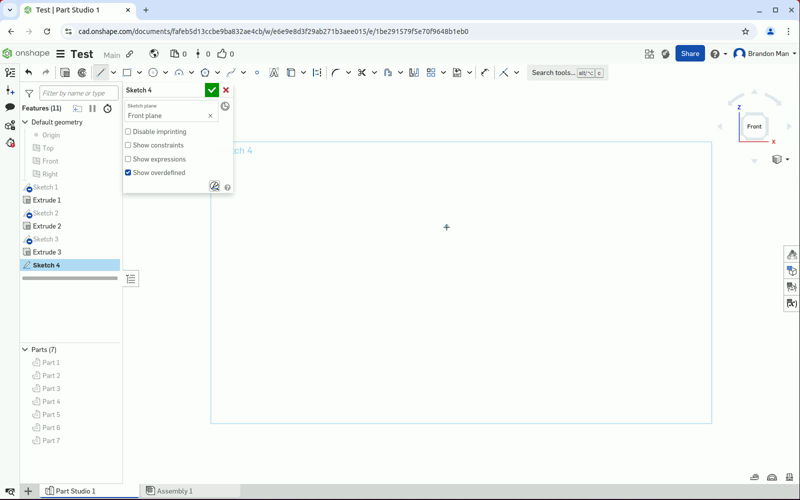
mouse_move(476, 226)
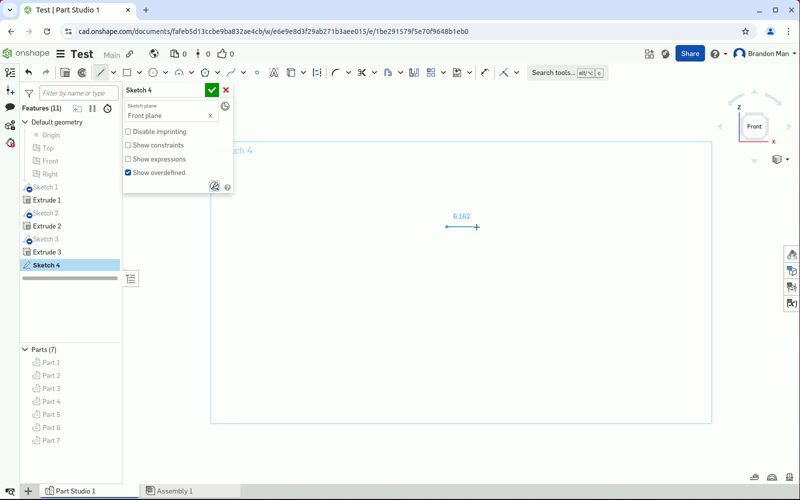
mouse_move(452, 284)
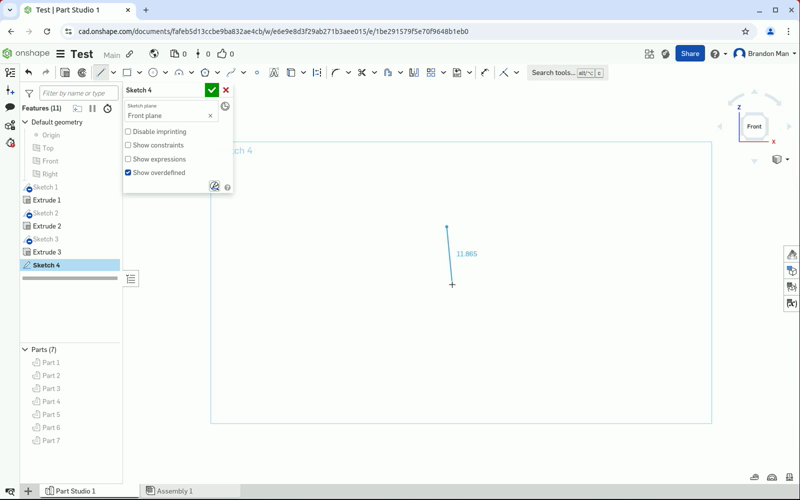
click(452, 284)
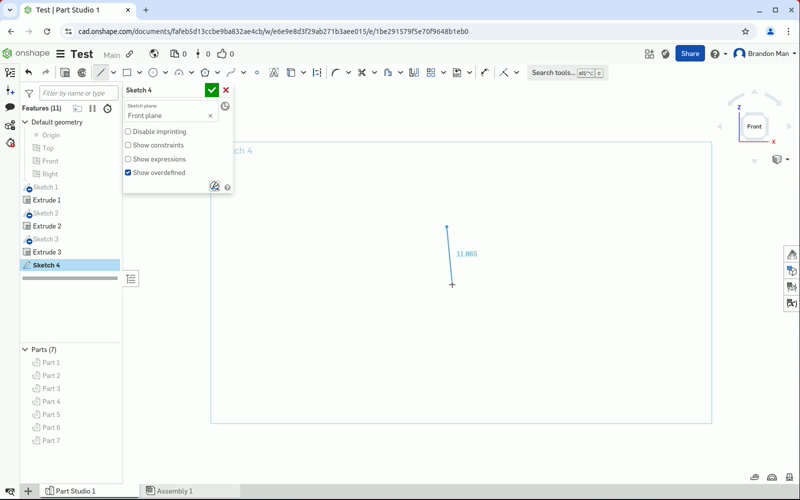
key_up(shift)
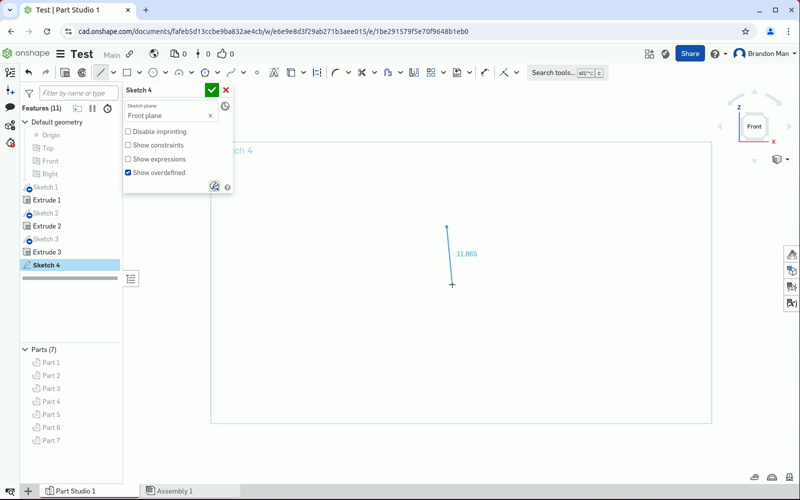
key(esc)
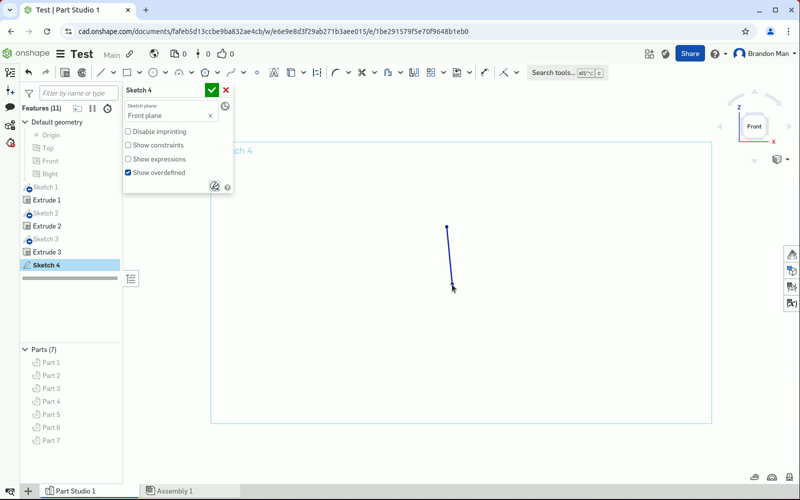
key(a)
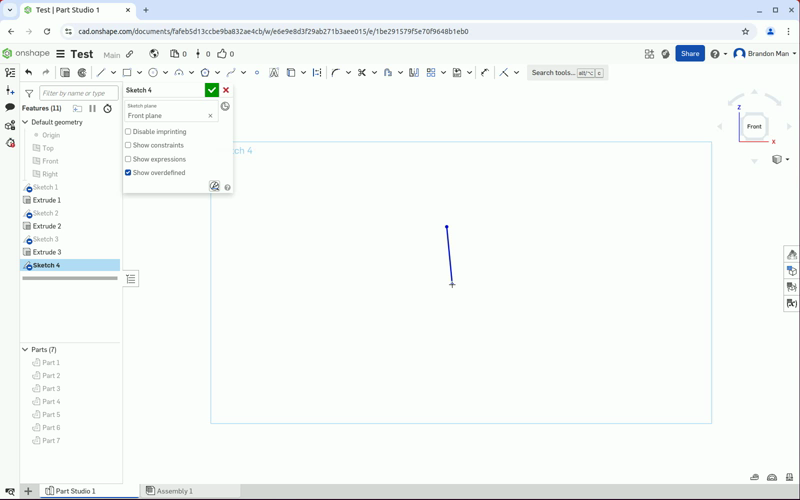
mouse_move(452, 284)
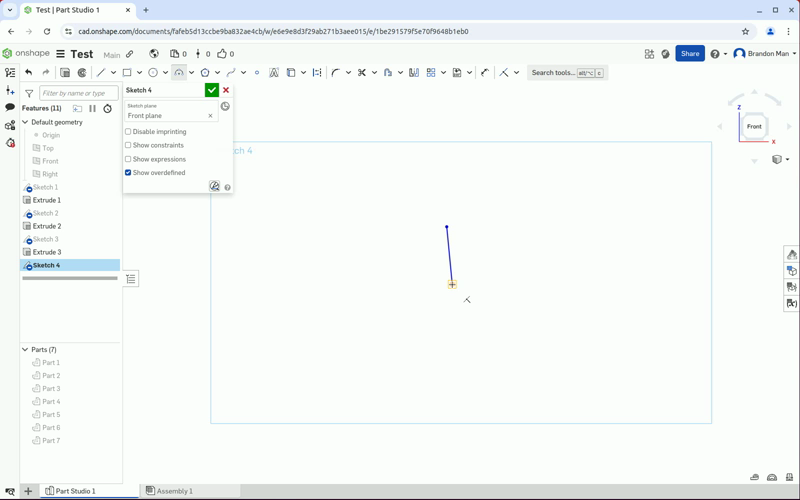
click(452, 284)
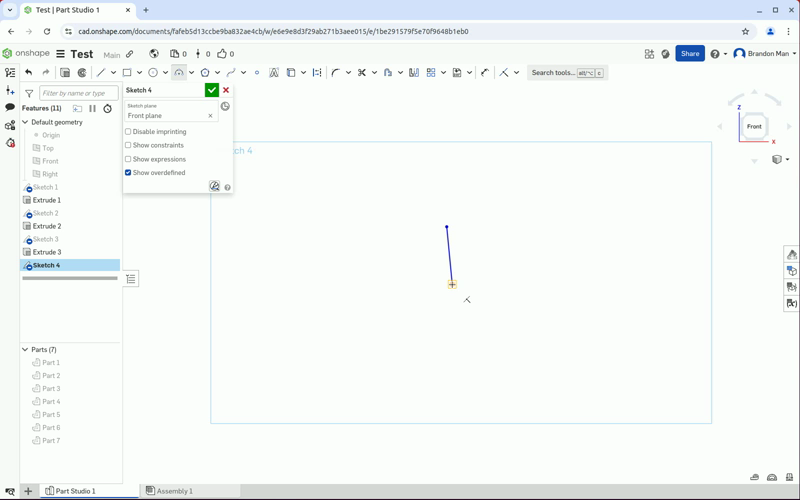
key_down(shift)
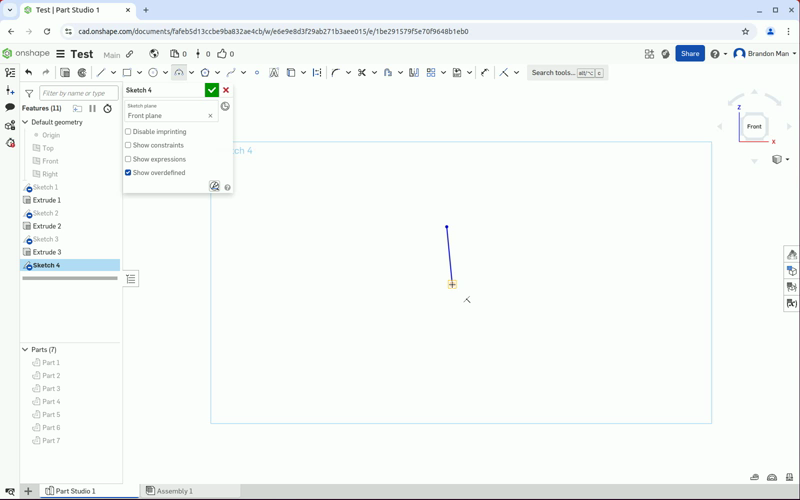
mouse_move(461, 291)
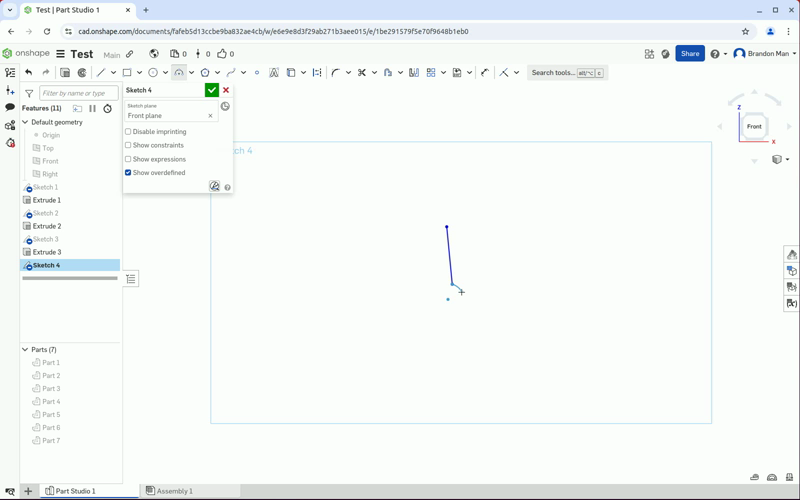
click(461, 291)
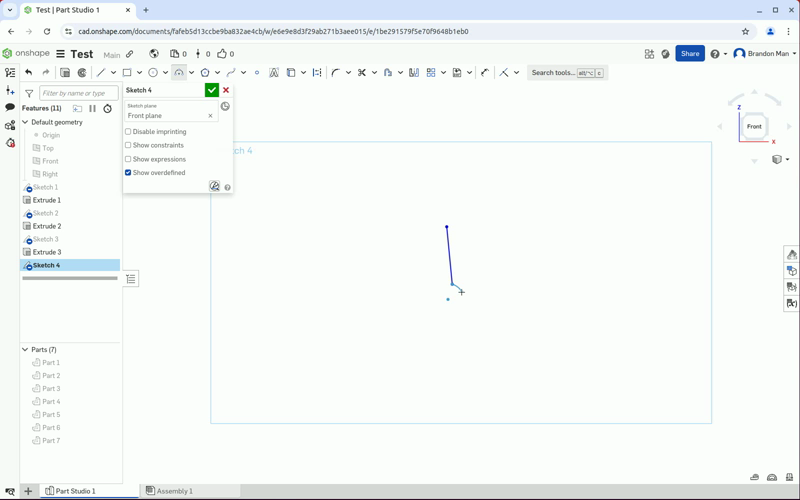
mouse_move(466, 276)
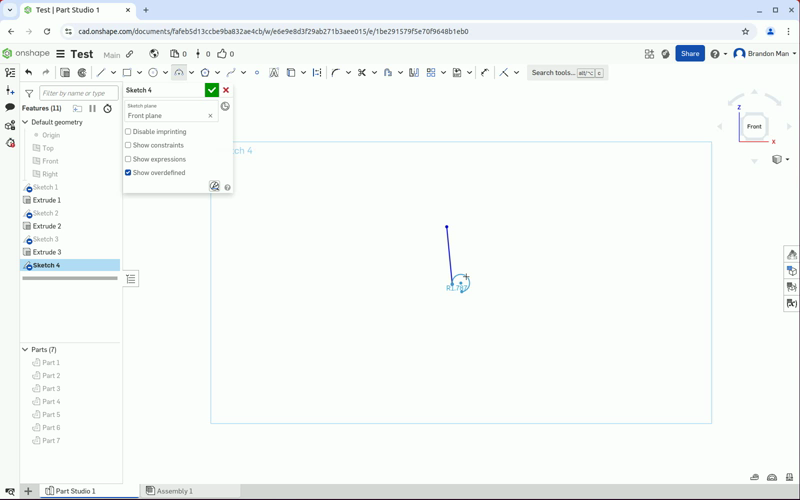
click(466, 276)
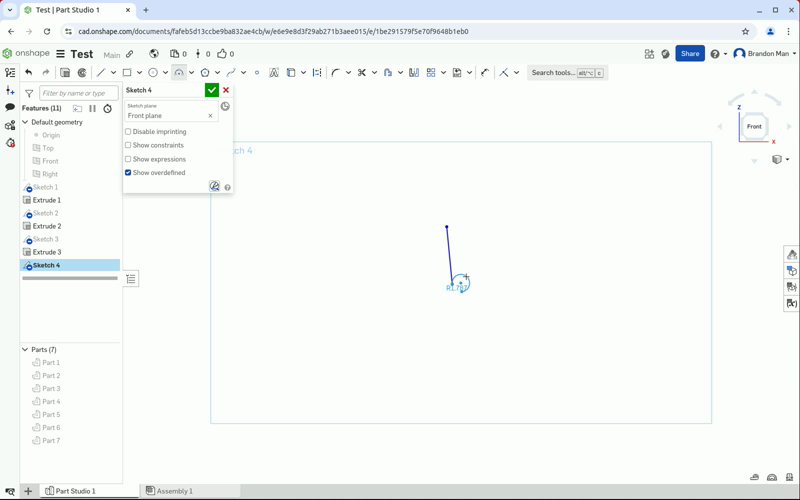
key_up(shift)
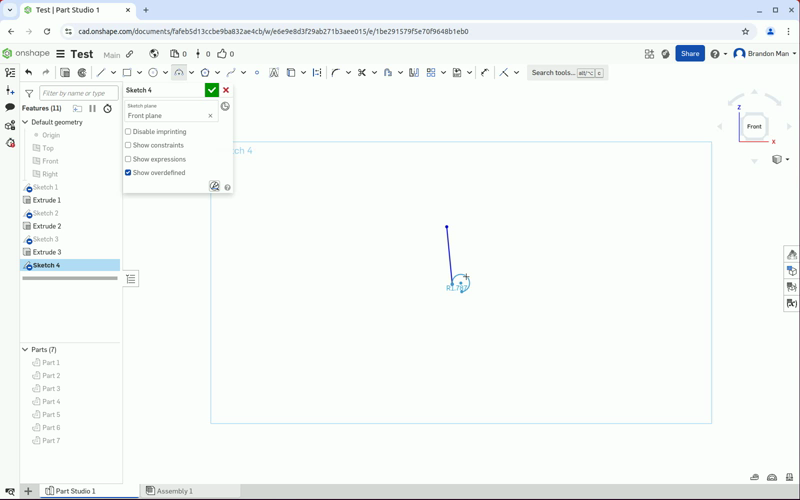
key(esc)
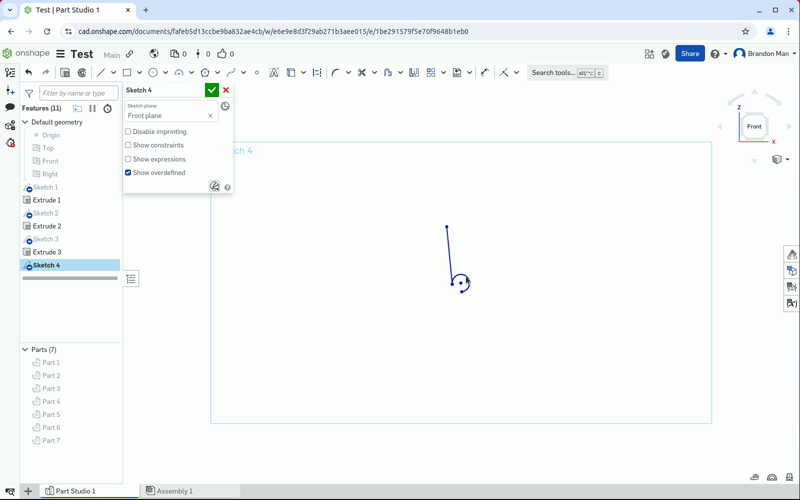
key(l)
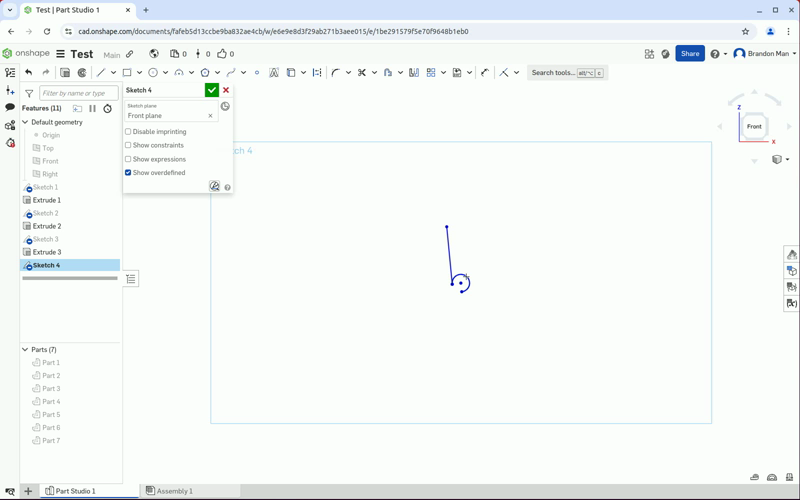
mouse_move(461, 291)
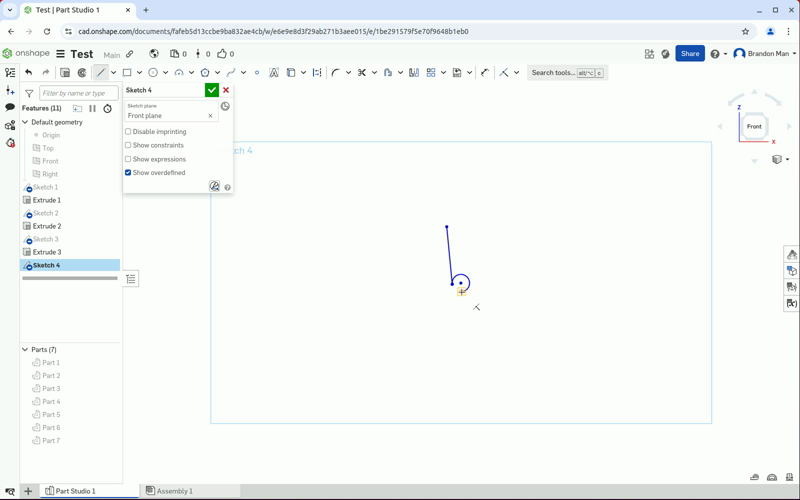
click(461, 291)
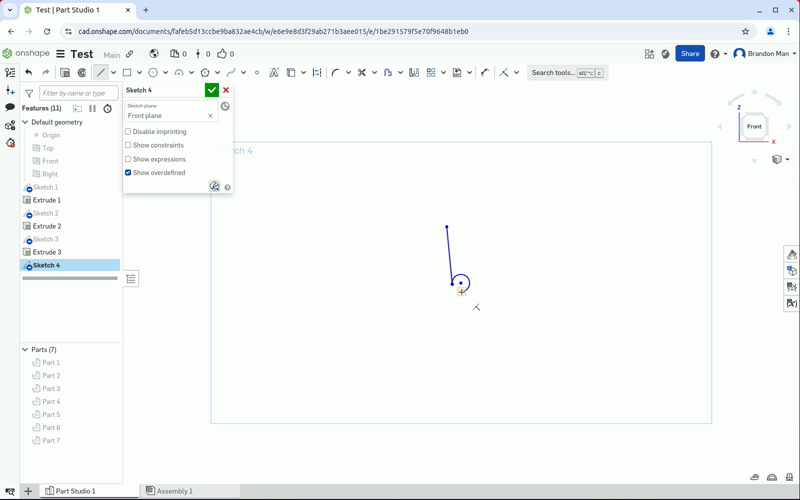
key_down(shift)
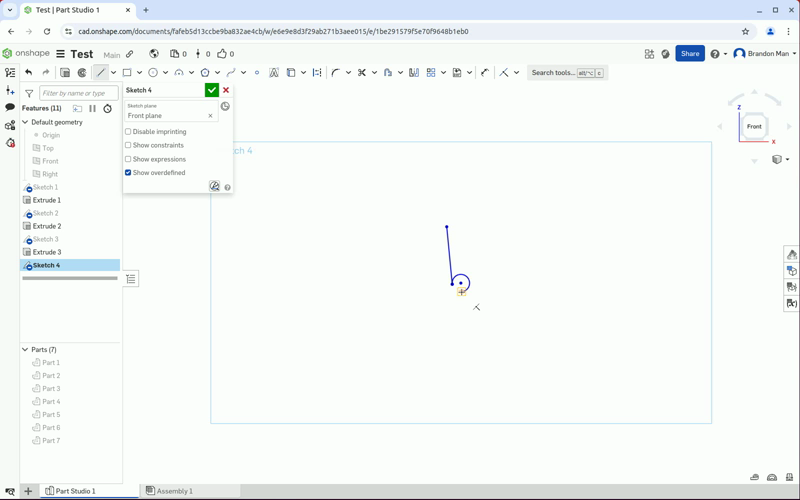
mouse_move(491, 291)
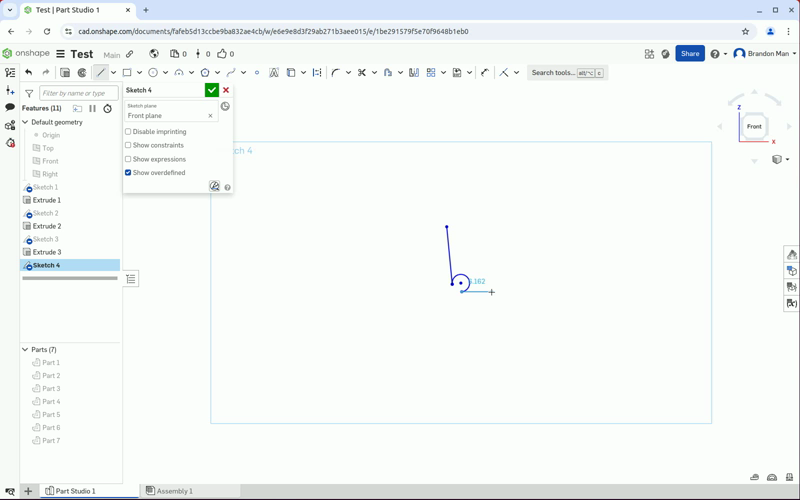
mouse_move(502, 290)
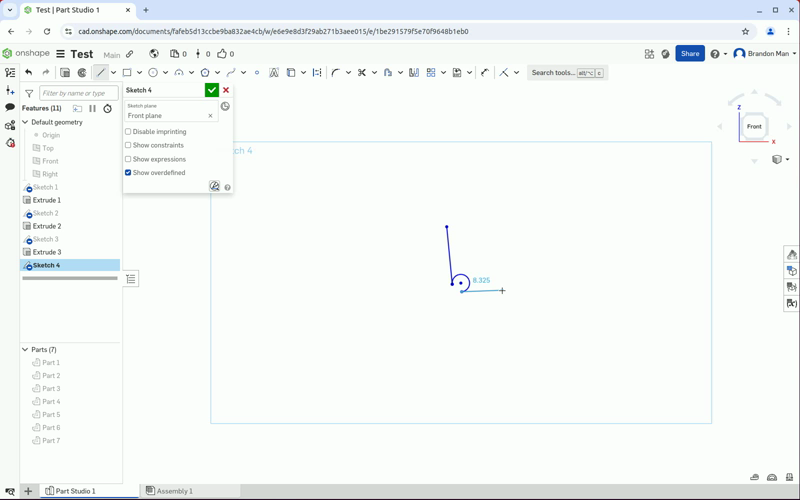
click(502, 290)
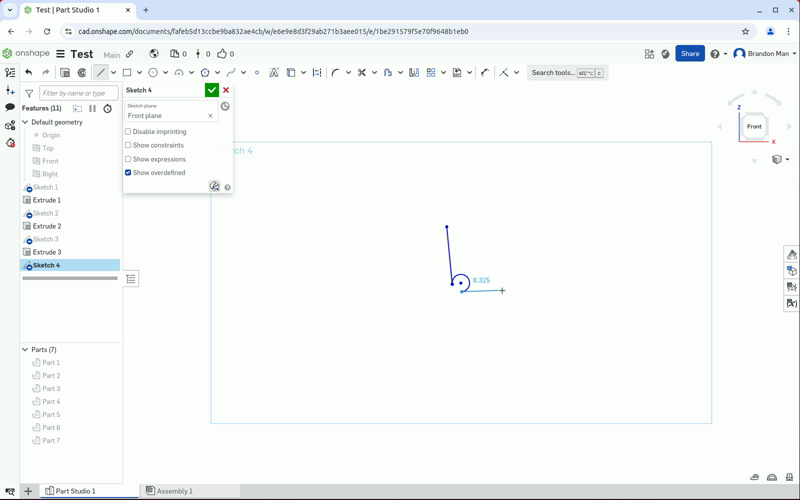
key_up(shift)
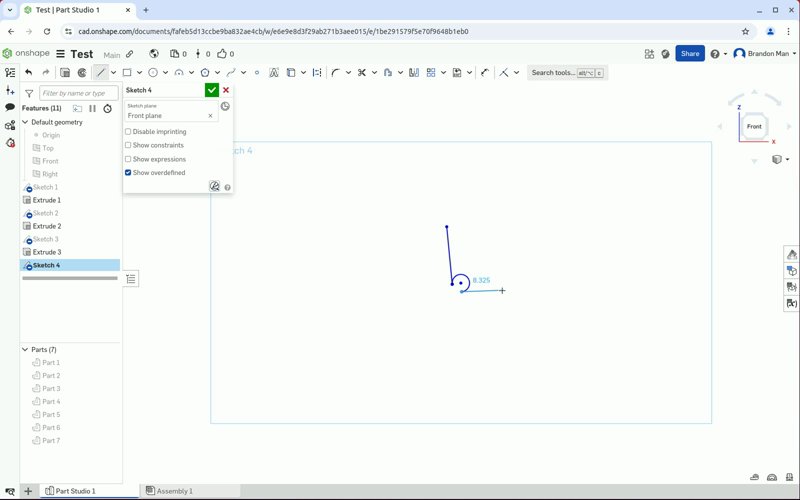
key(esc)
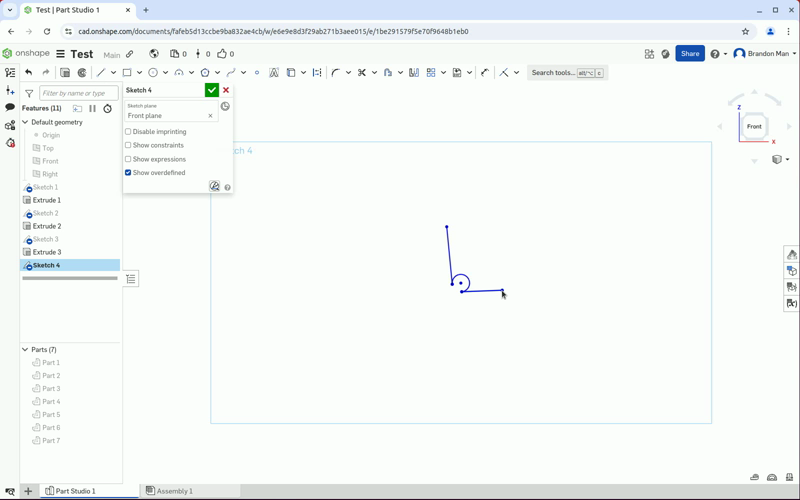
key(a)
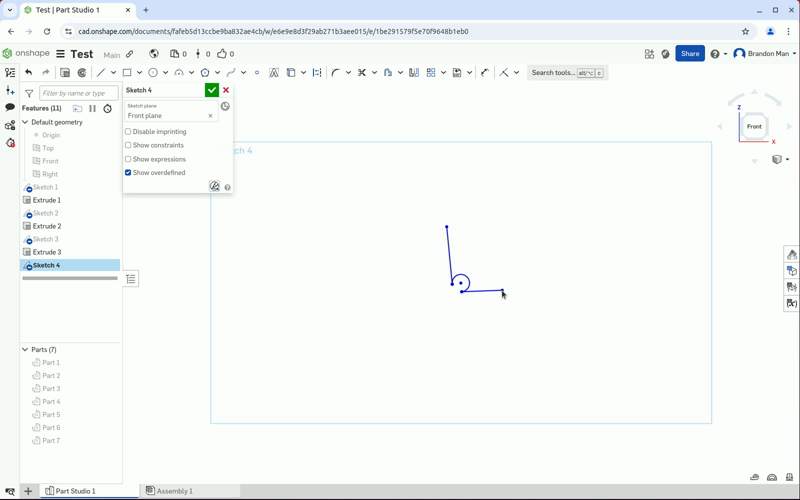
mouse_move(502, 290)
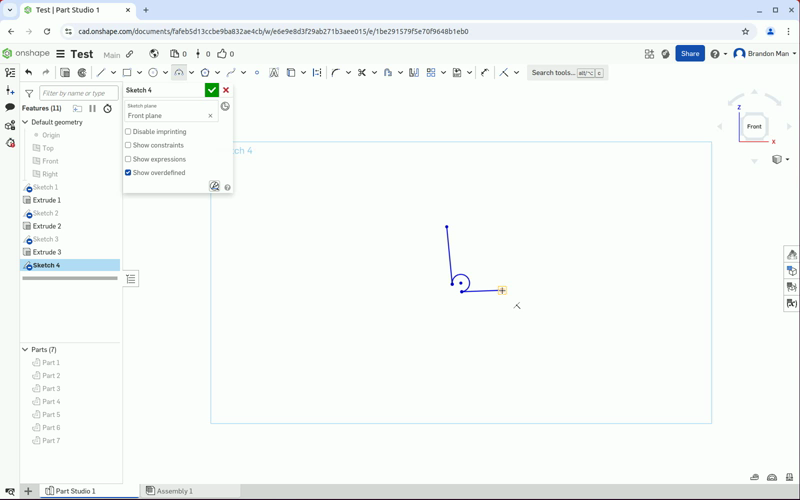
click(502, 290)
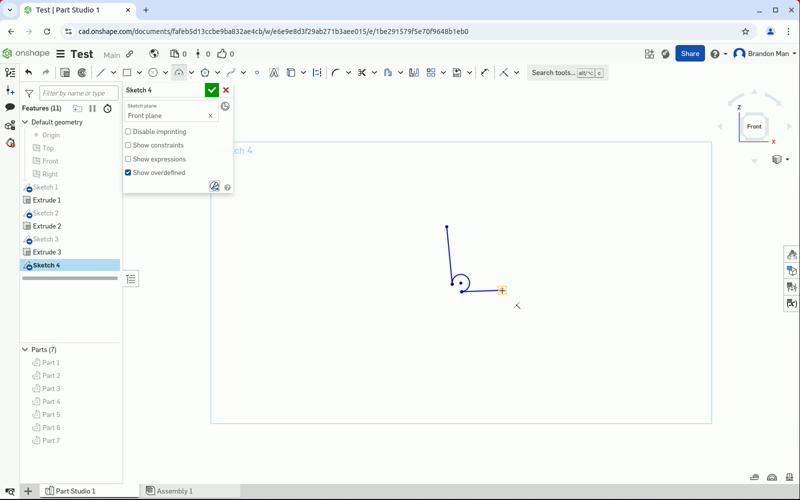
key_down(shift)
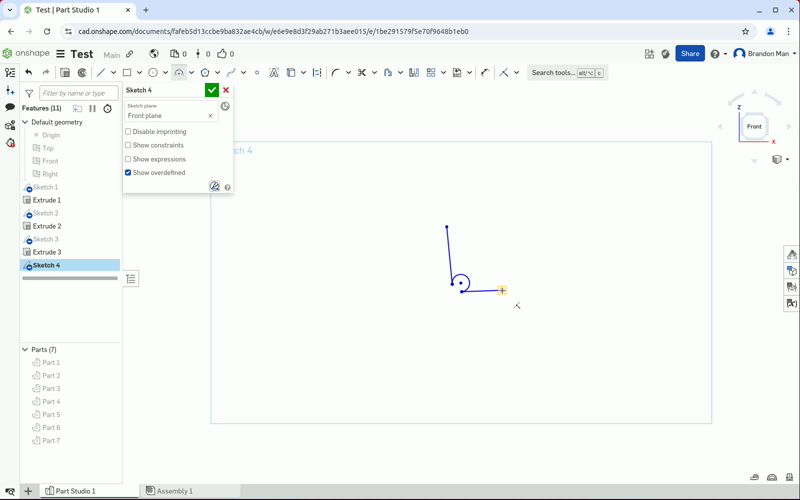
mouse_move(502, 276)
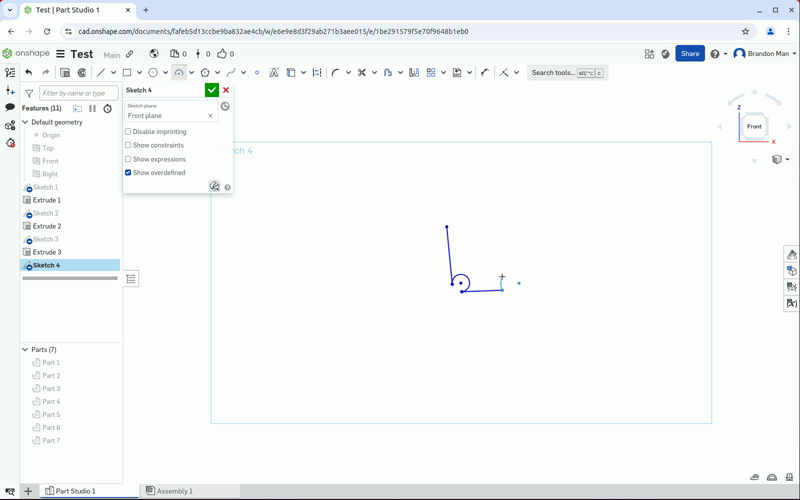
click(502, 276)
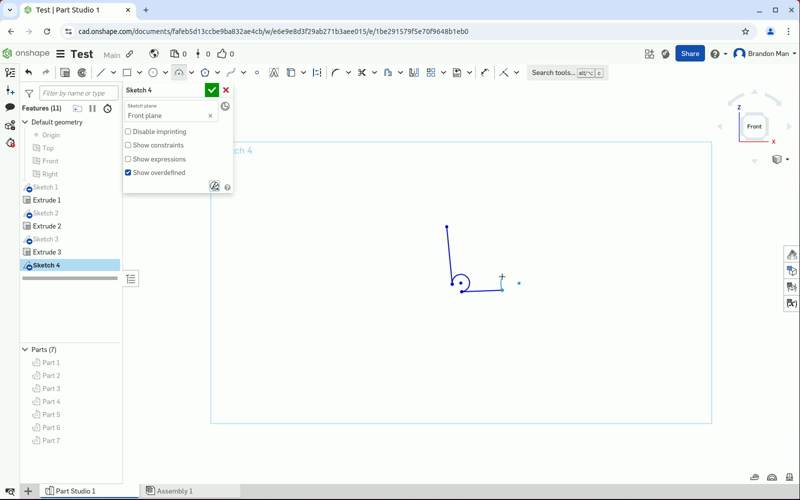
mouse_move(494, 282)
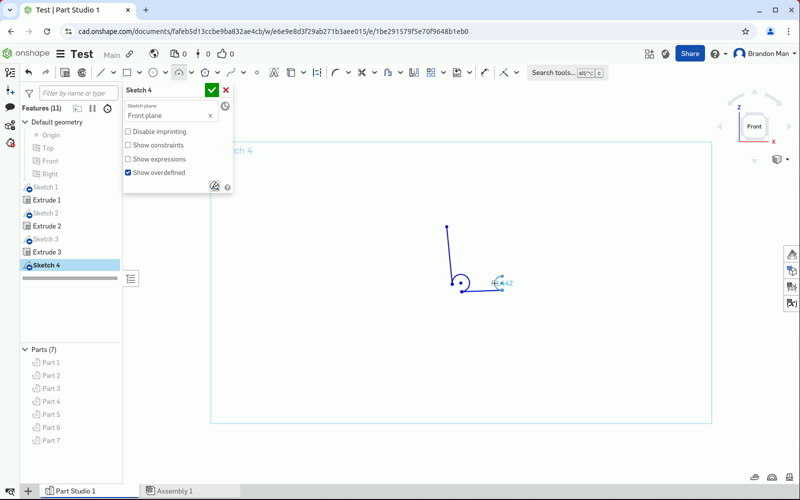
click(494, 282)
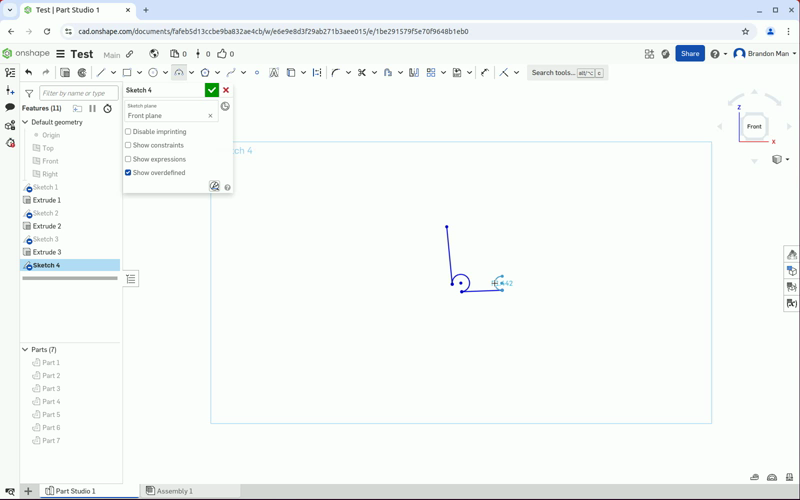
key_up(shift)
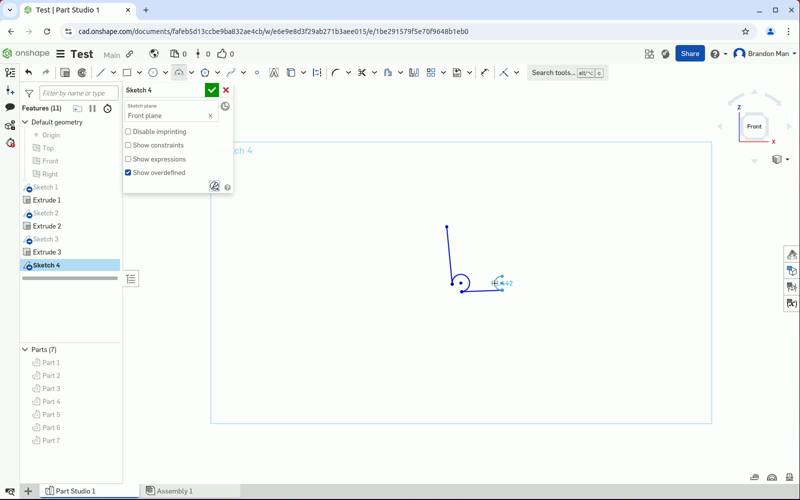
key(esc)
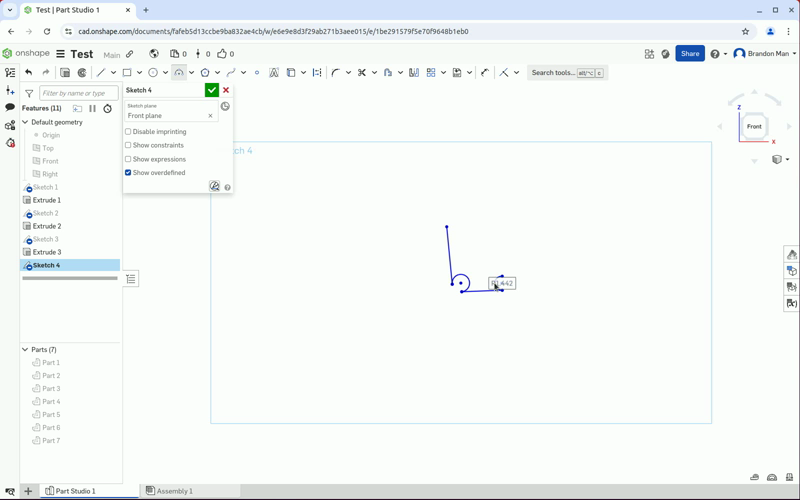
key(l)
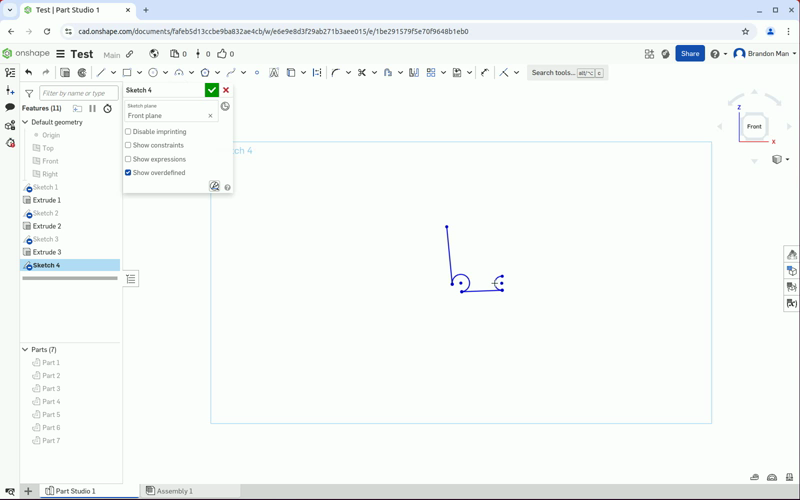
mouse_move(502, 276)
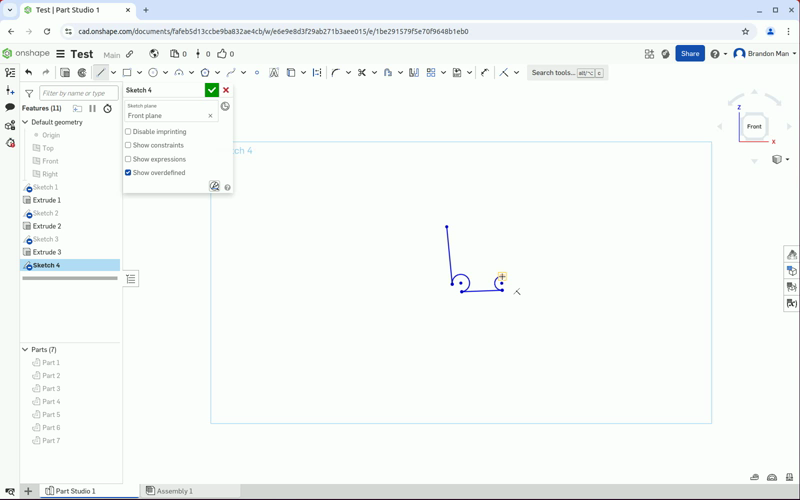
click(502, 276)
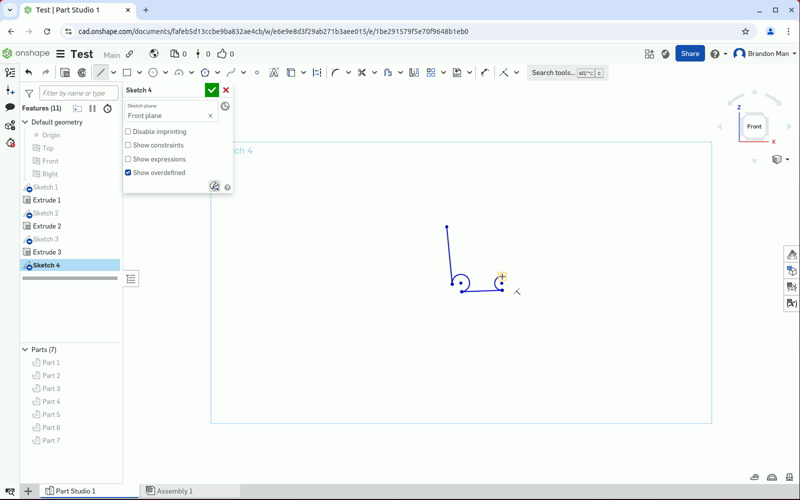
key_down(shift)
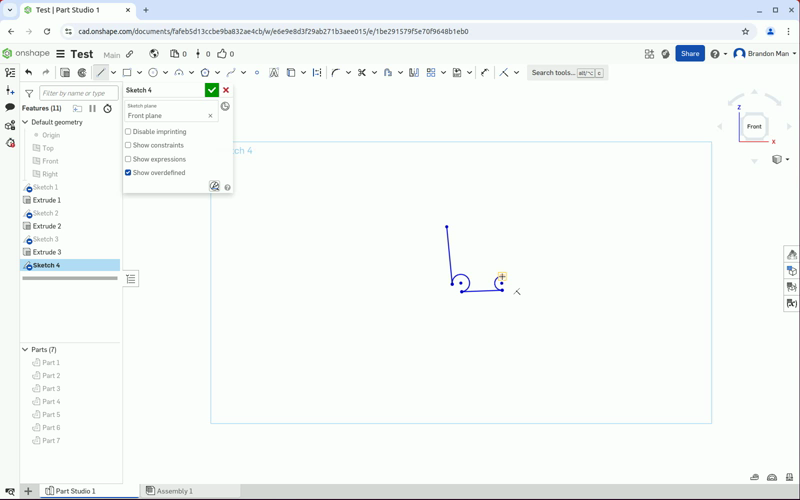
mouse_move(532, 276)
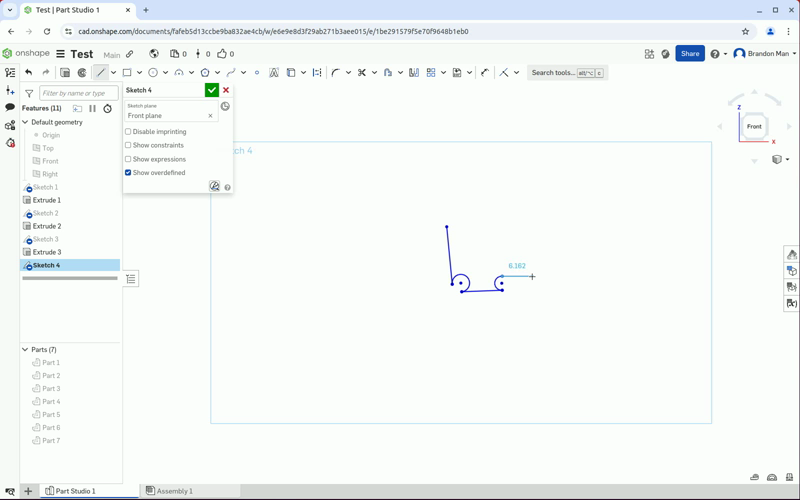
mouse_move(477, 275)
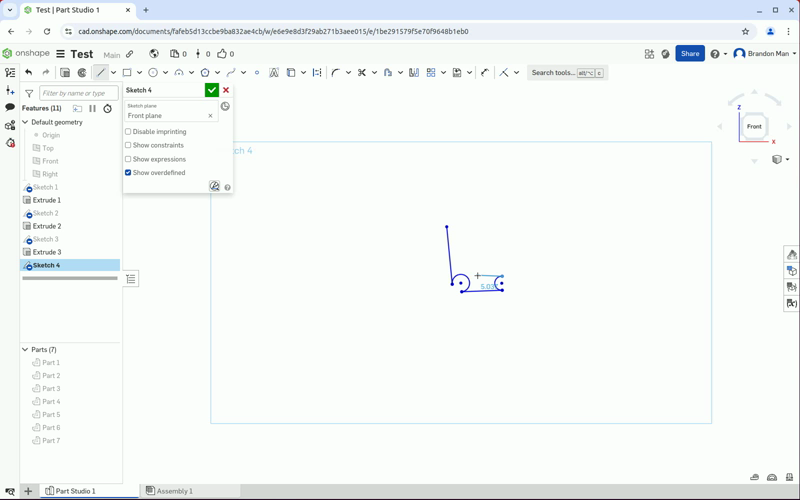
click(477, 275)
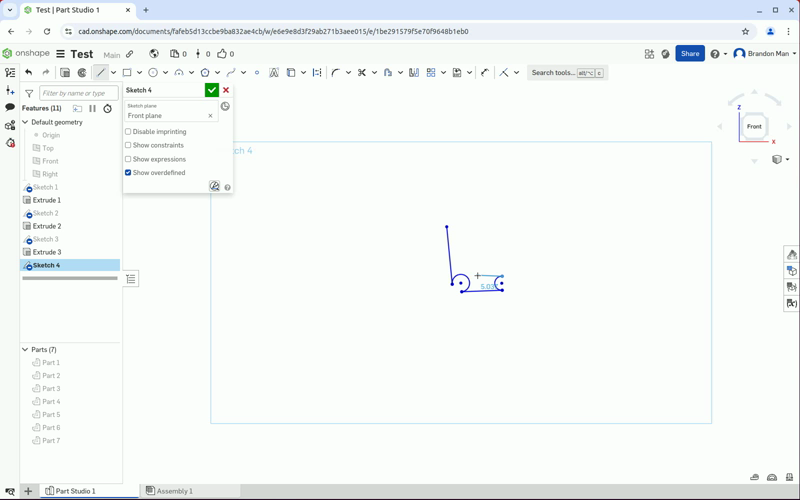
key_up(shift)
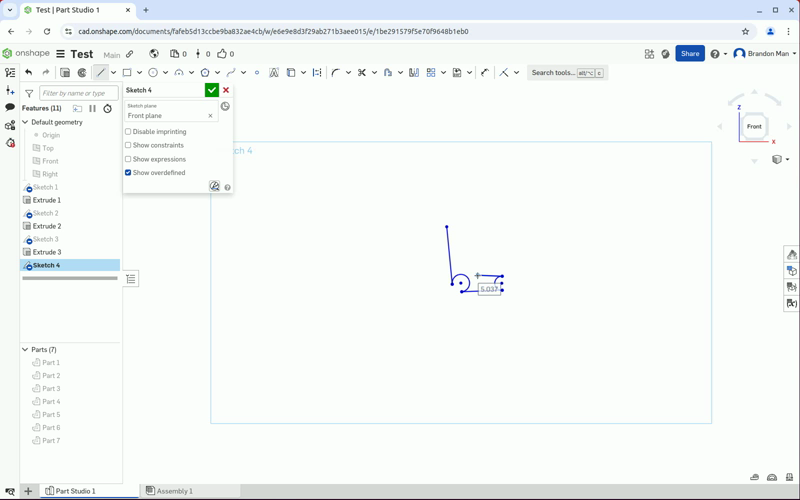
key(esc)
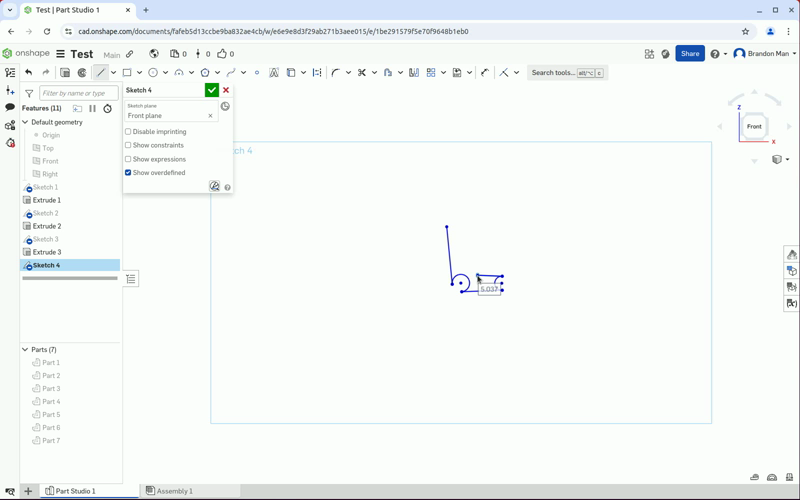
key(a)
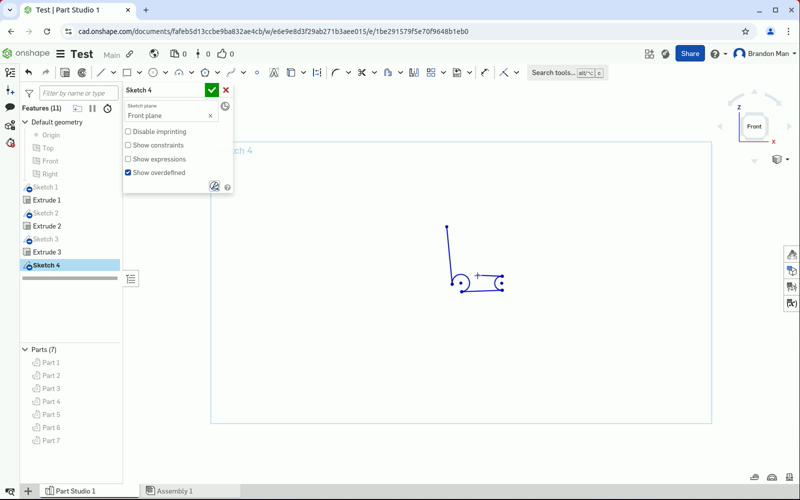
mouse_move(477, 275)
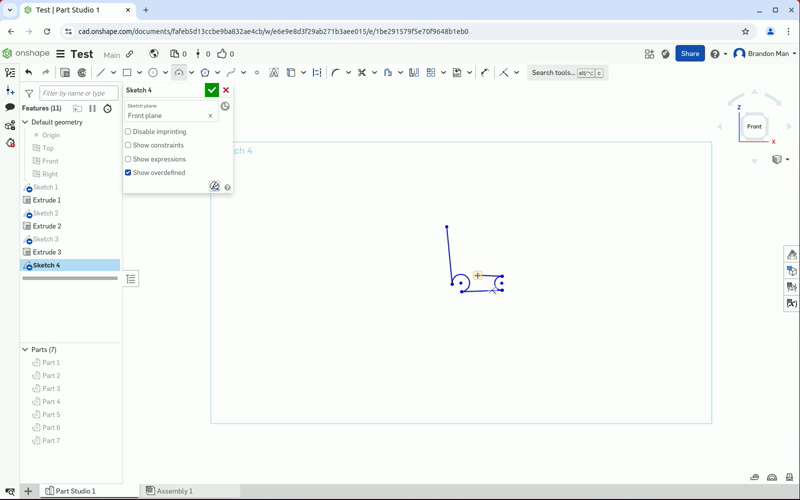
click(477, 275)
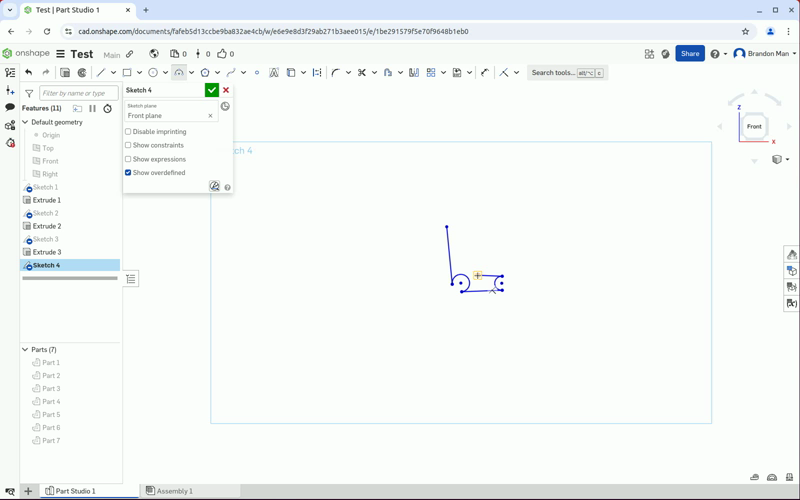
key_down(shift)
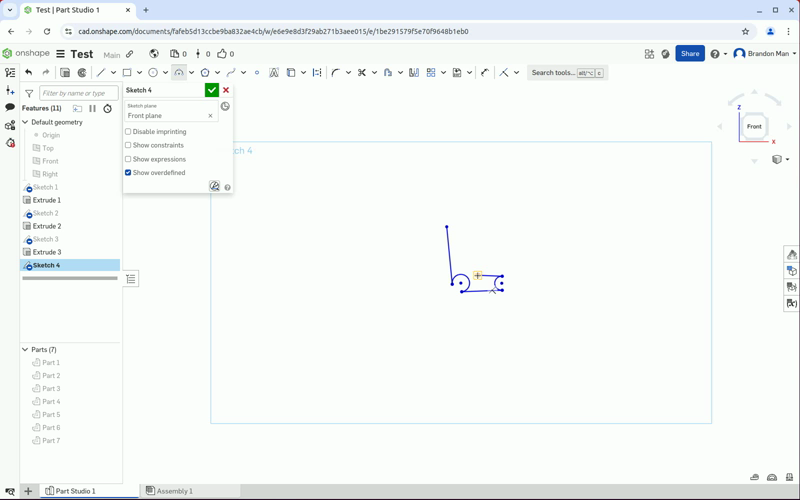
mouse_move(470, 267)
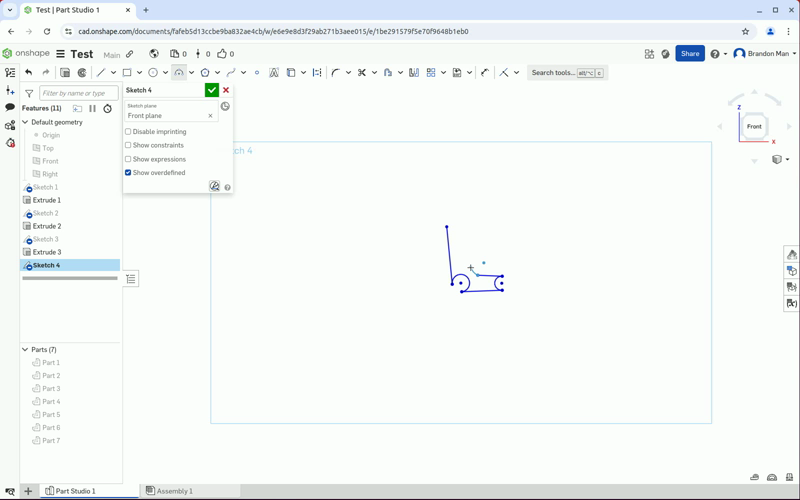
click(470, 267)
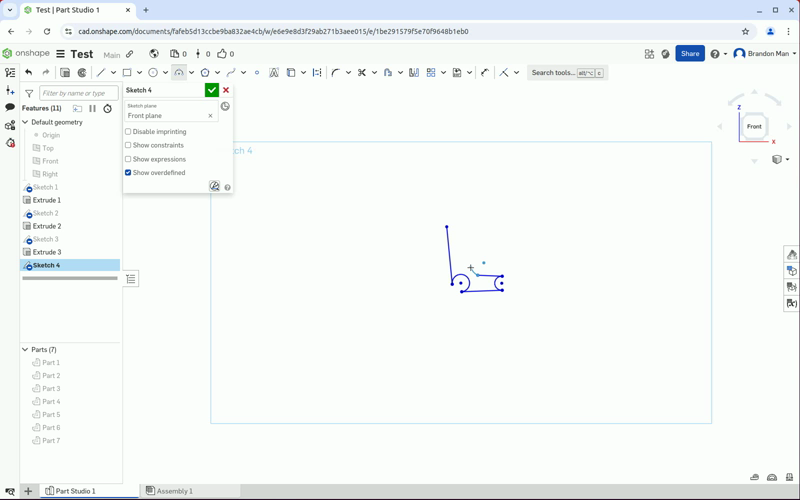
mouse_move(472, 272)
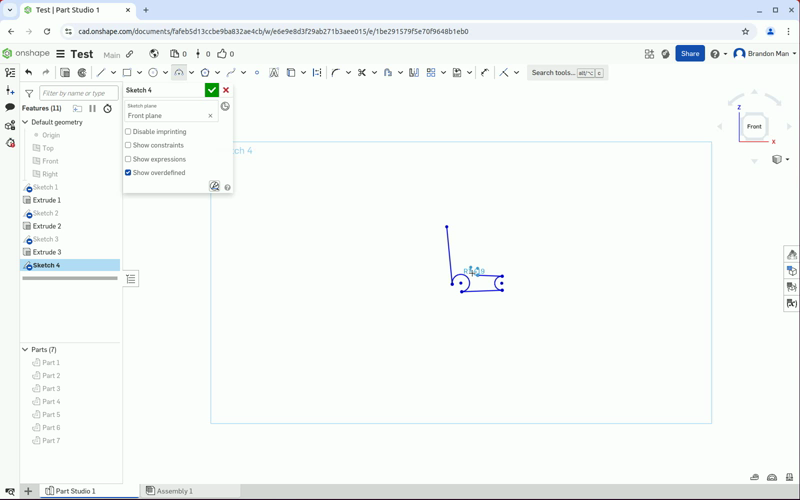
click(472, 272)
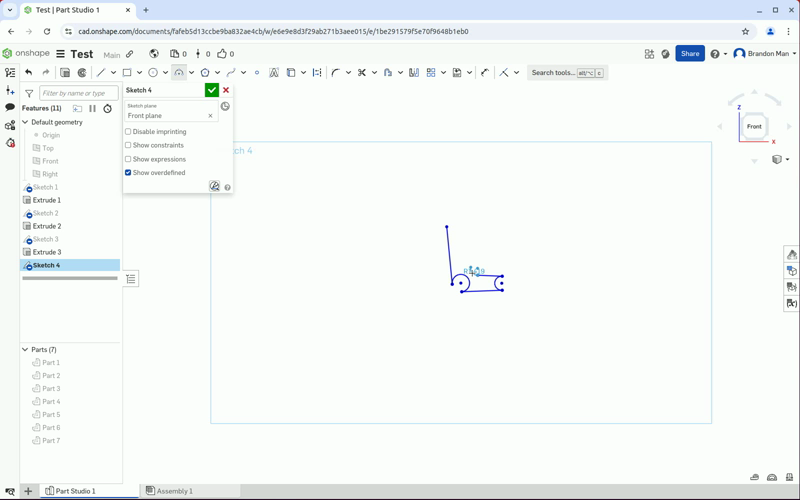
key_up(shift)
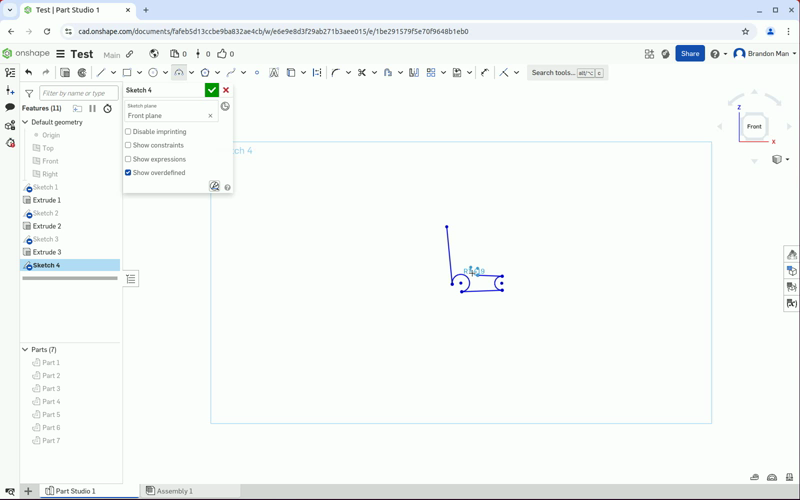
key(esc)
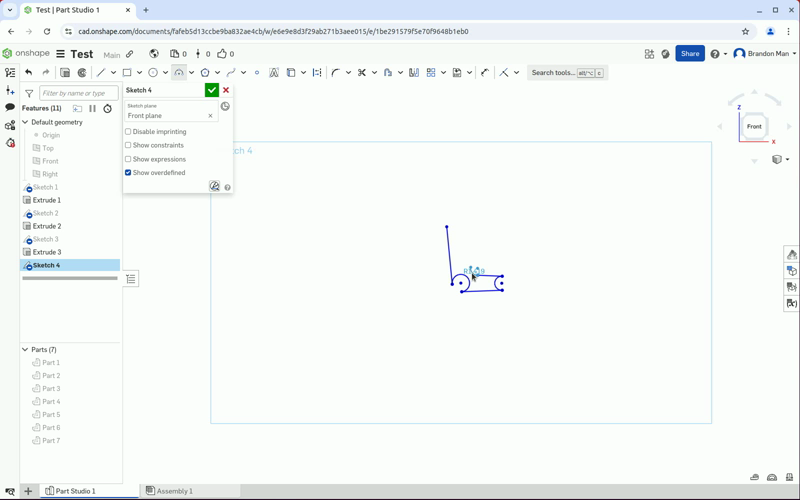
key(l)
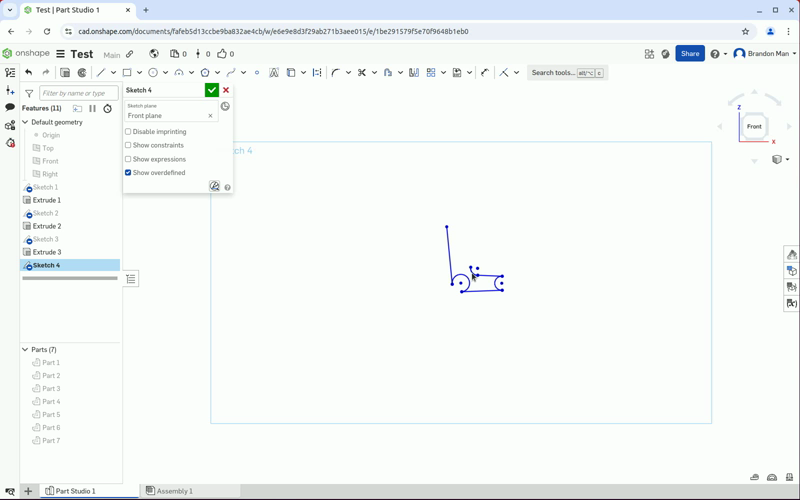
mouse_move(470, 267)
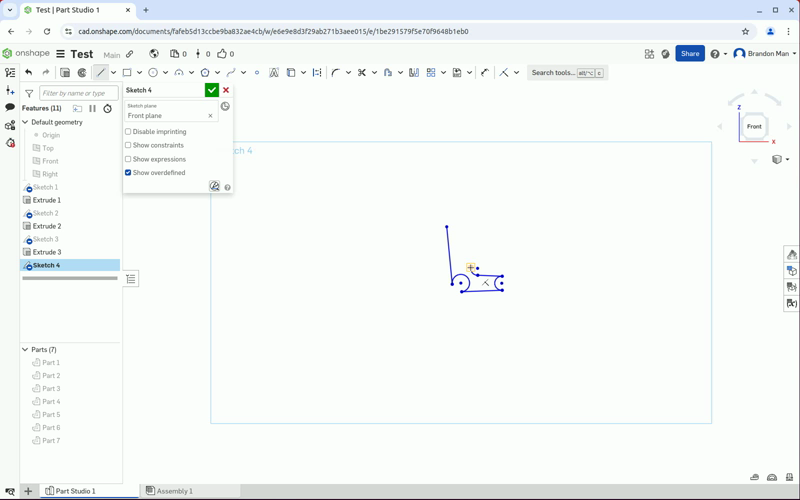
click(470, 267)
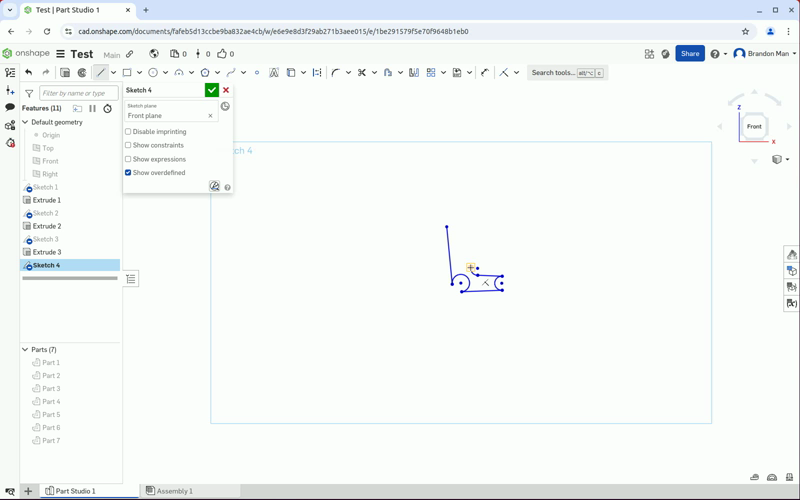
key_down(shift)
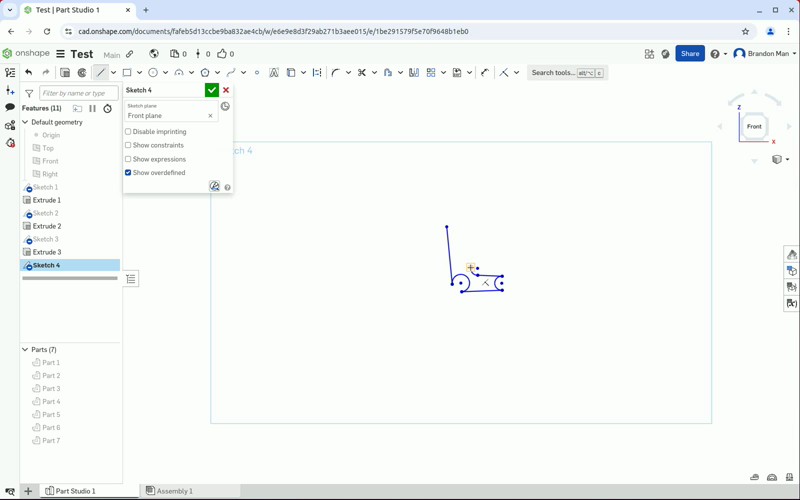
mouse_move(500, 267)
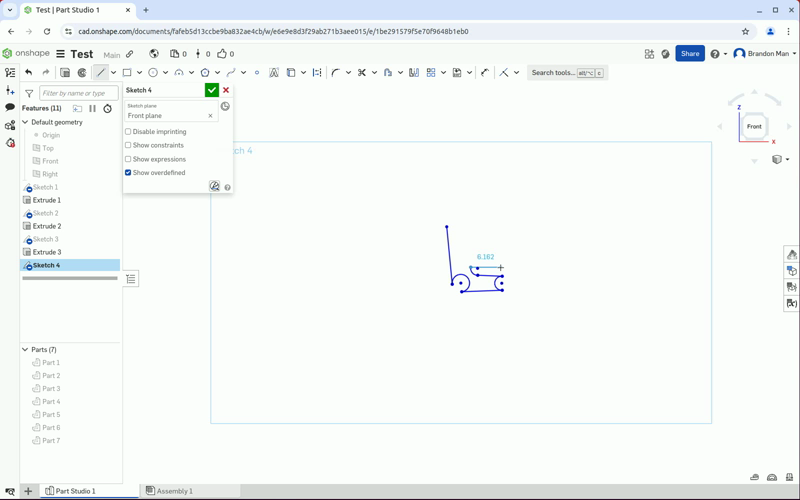
mouse_move(475, 227)
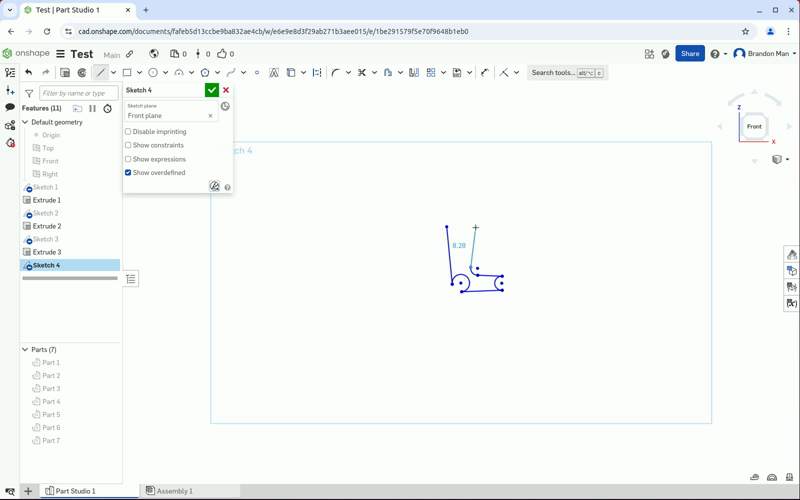
click(475, 227)
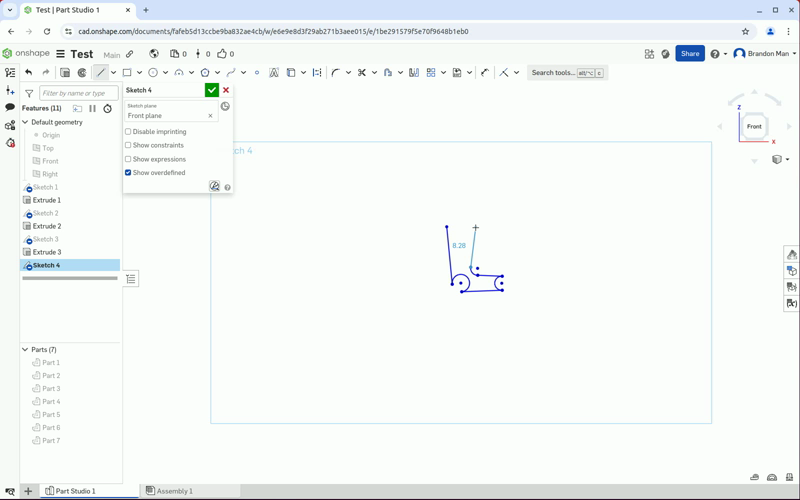
key_up(shift)
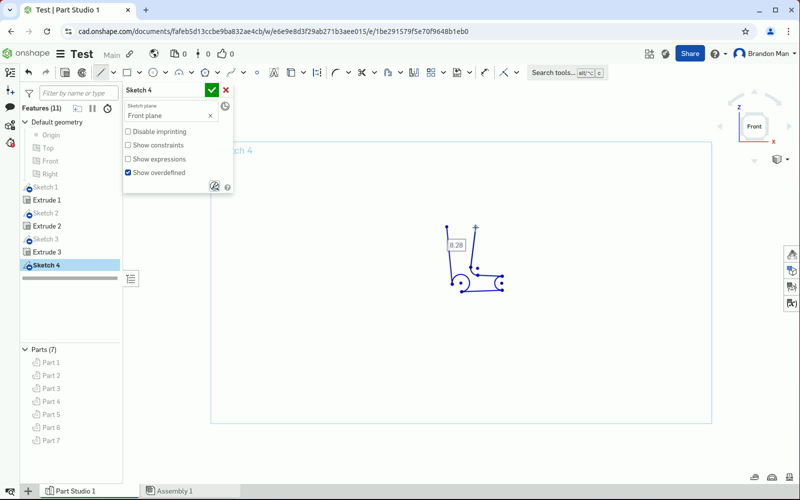
key(esc)
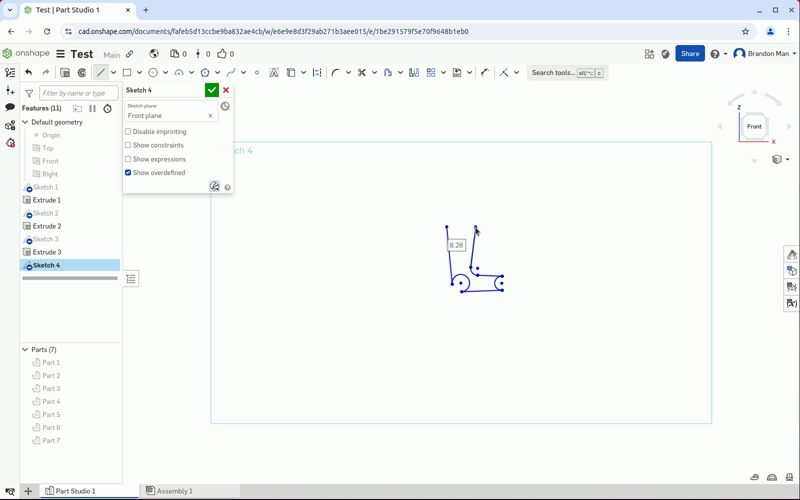
key(a)
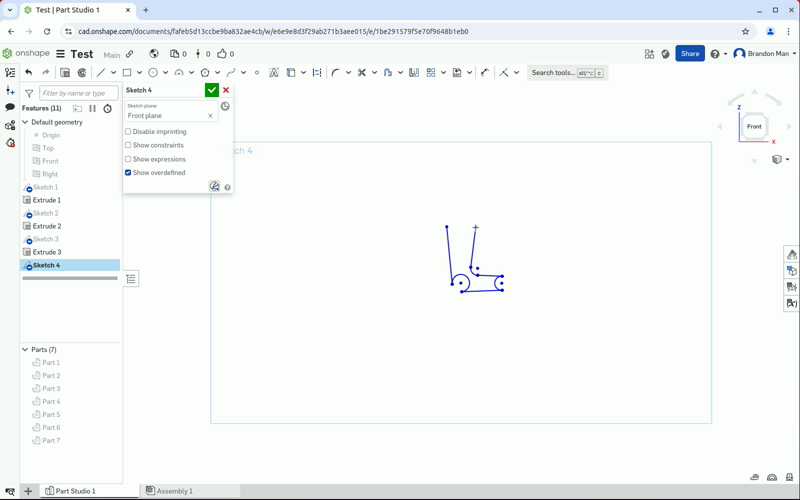
mouse_move(475, 227)
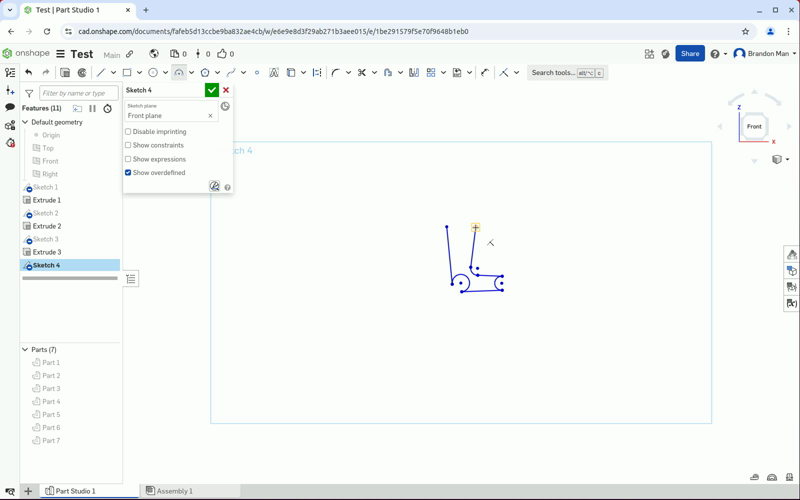
click(475, 227)
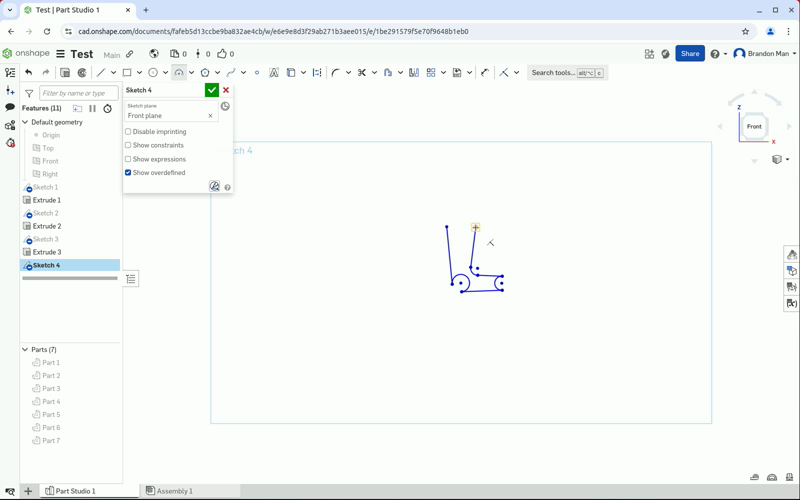
mouse_move(446, 226)
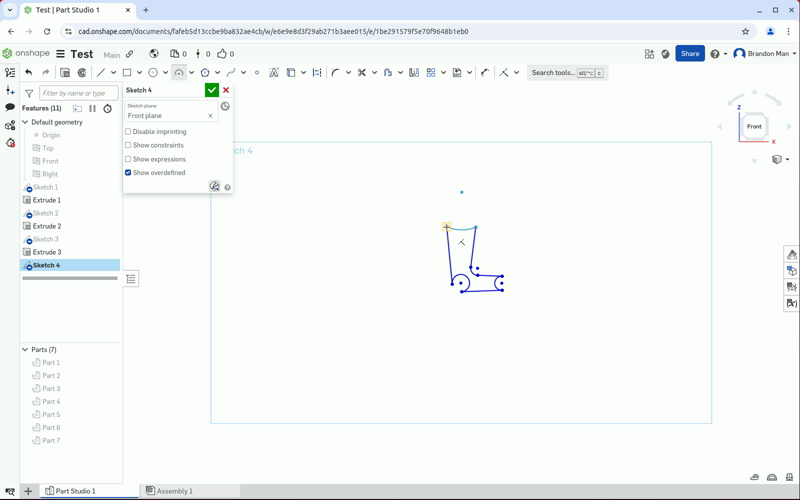
click(446, 226)
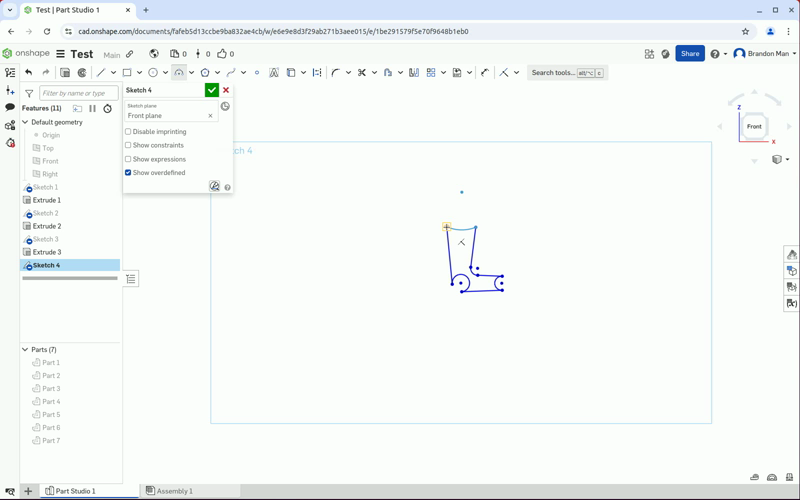
key_down(shift)
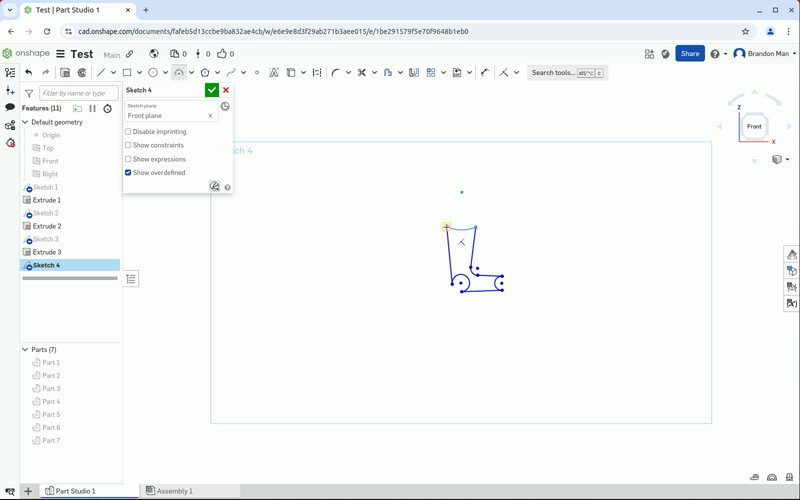
mouse_move(460, 239)
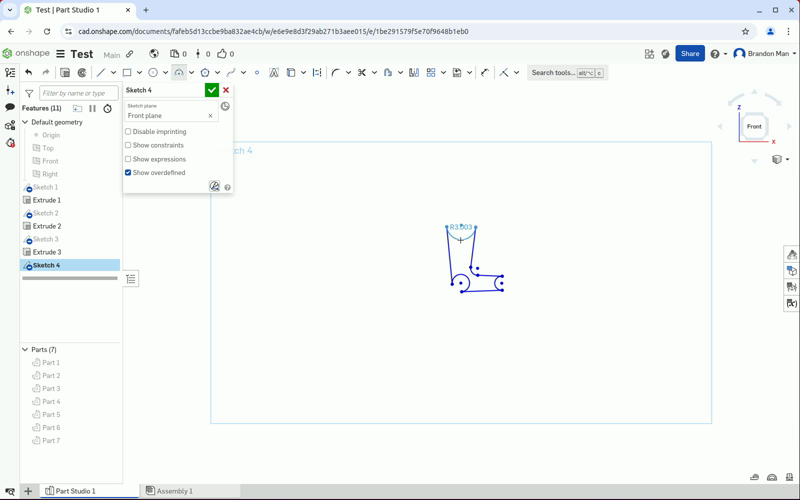
click(460, 239)
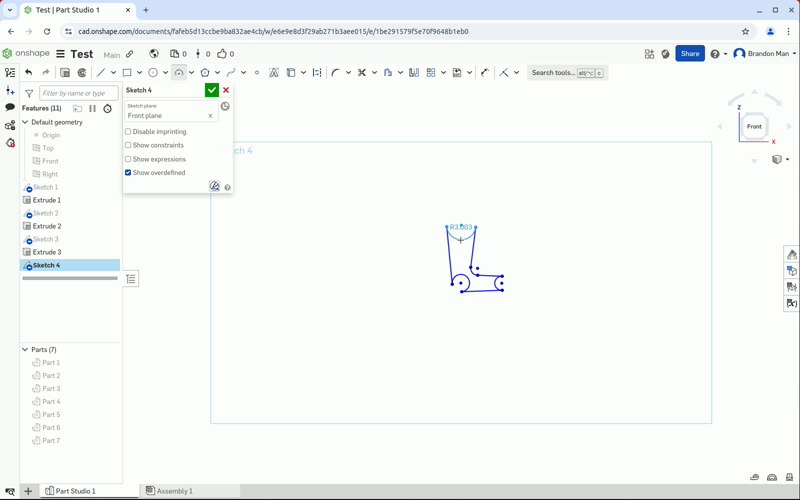
key_up(shift)
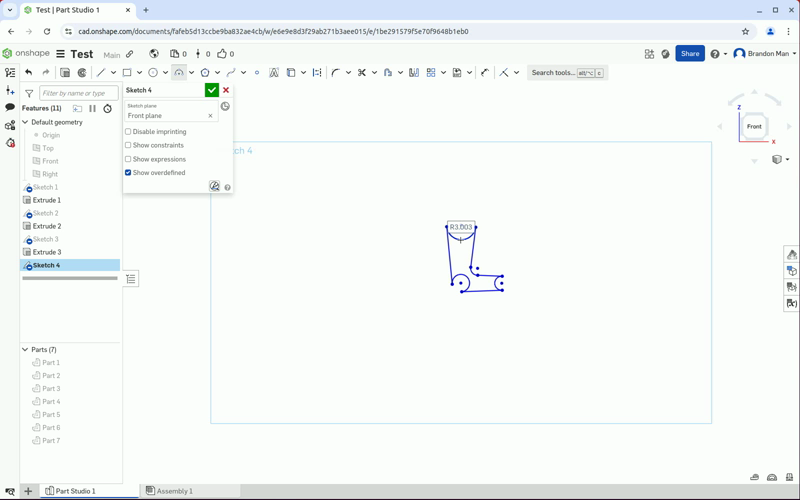
key(esc)
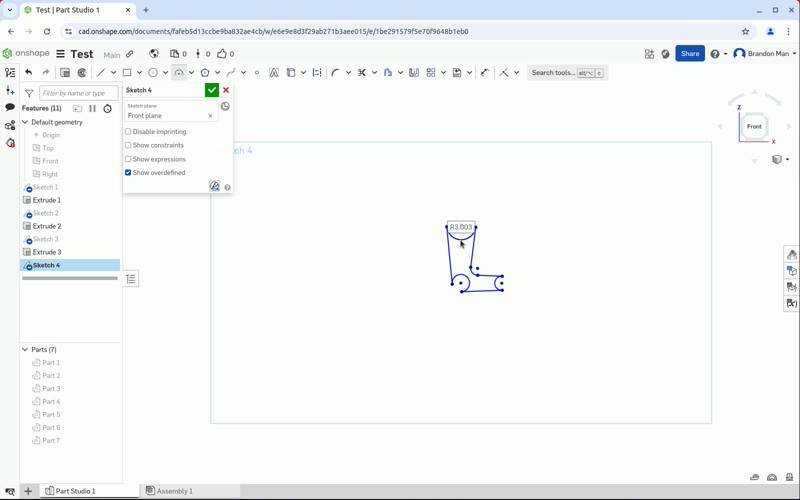
mouse_move(468, 275)
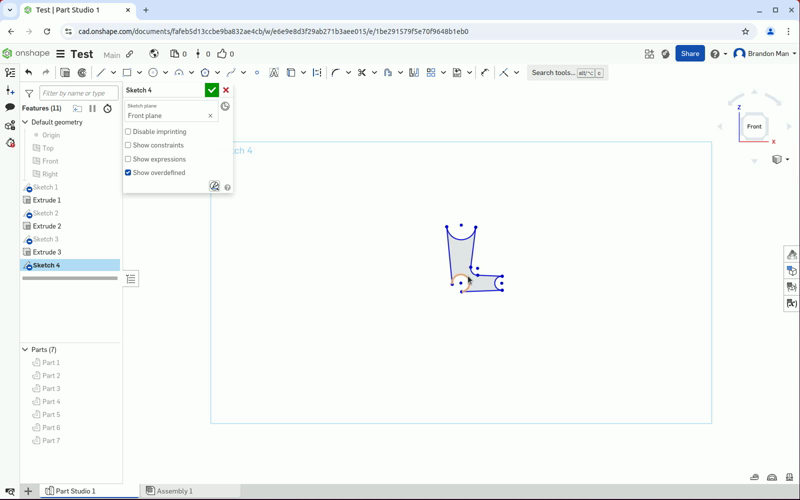
scroll(6)
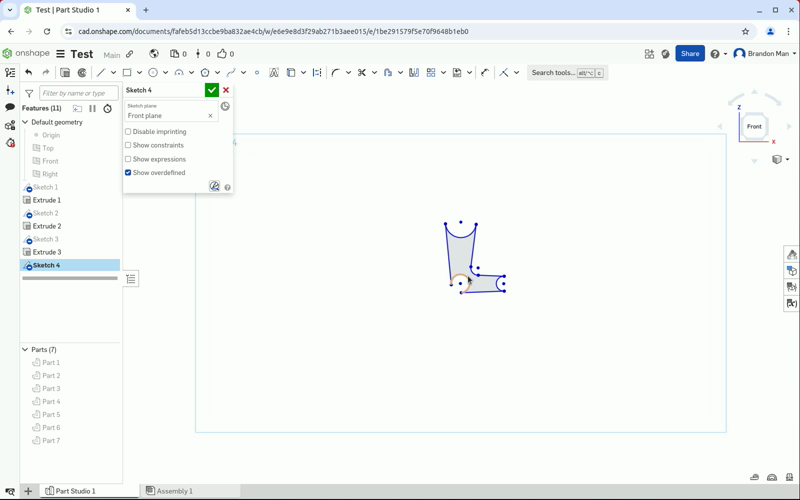
scroll(6)
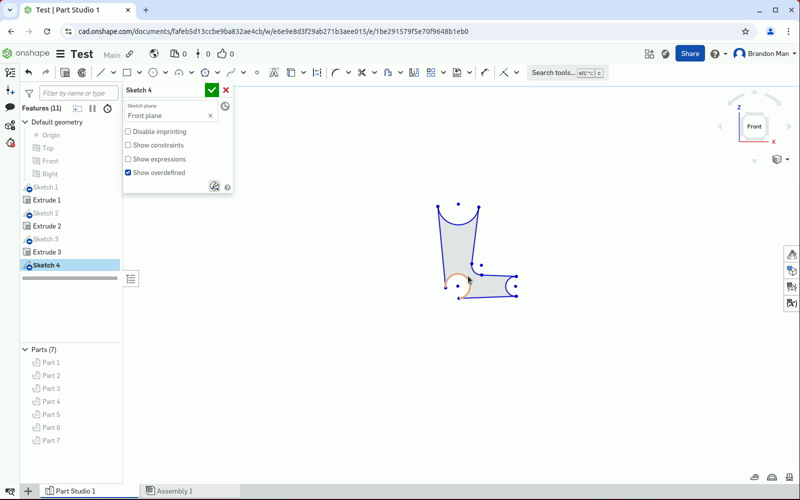
scroll(6)
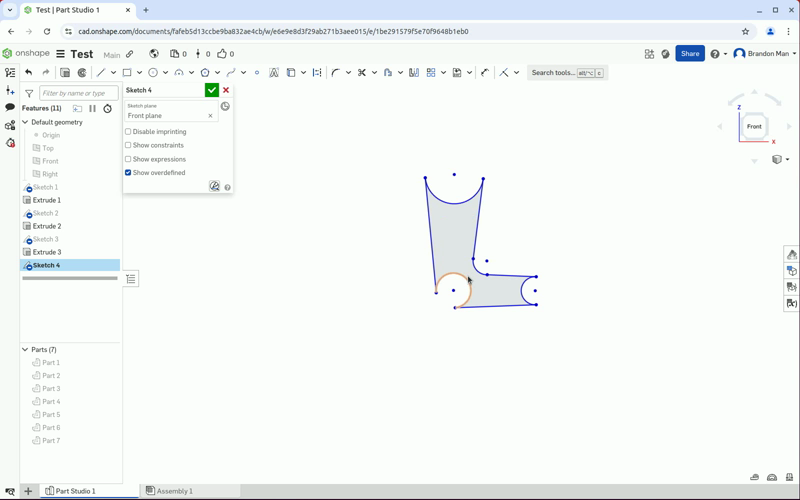
scroll(6)
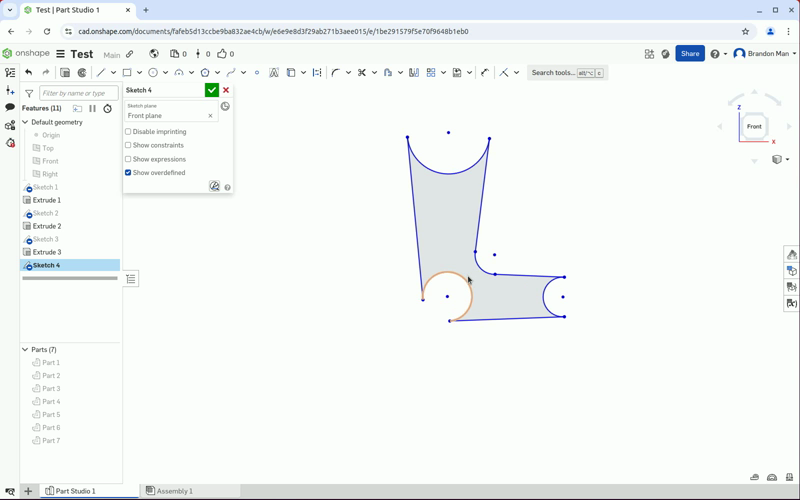
scroll(6)
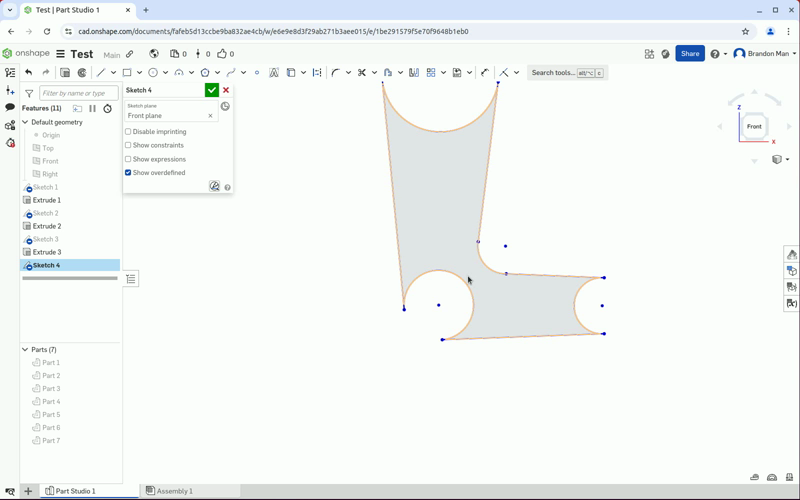
scroll(6)
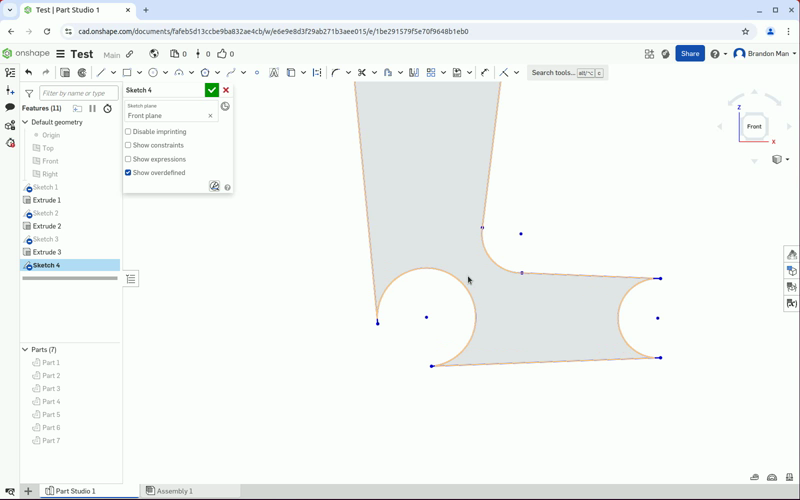
scroll(6)
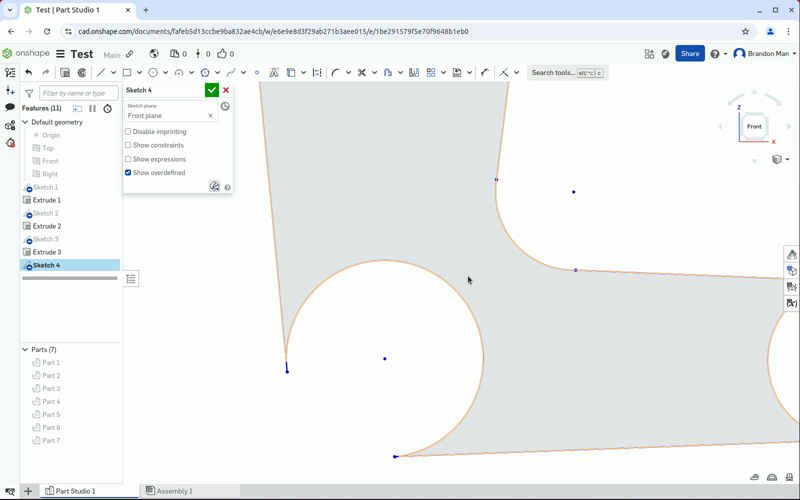
click(468, 275)
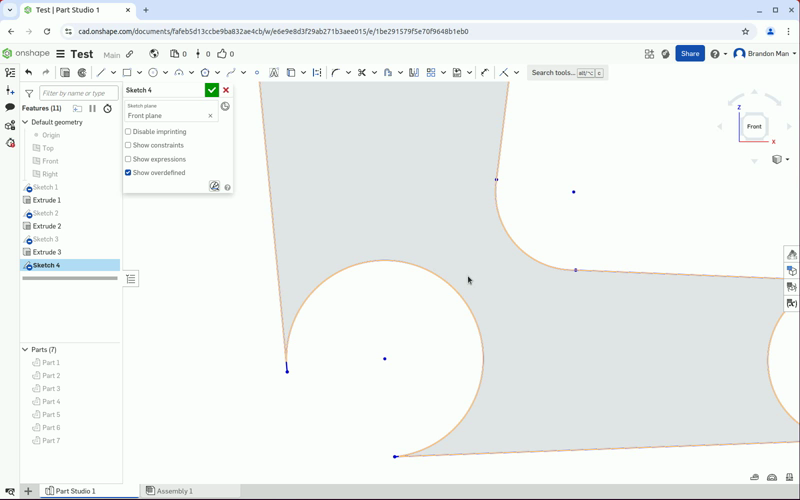
scroll(-6)
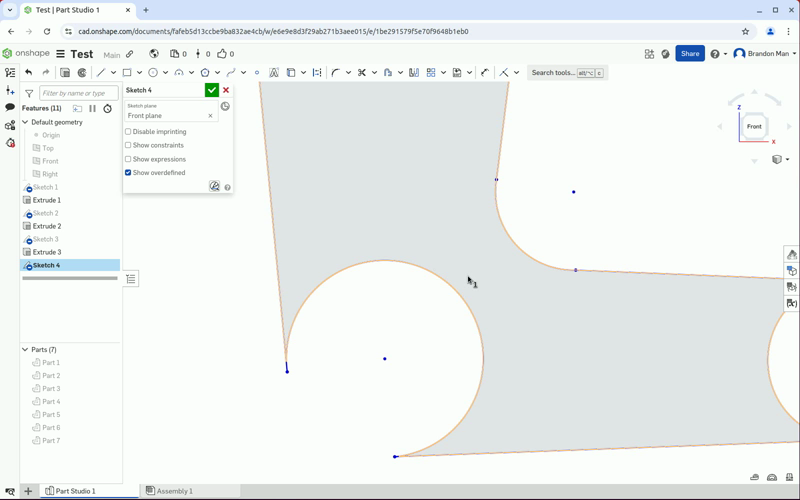
scroll(-6)
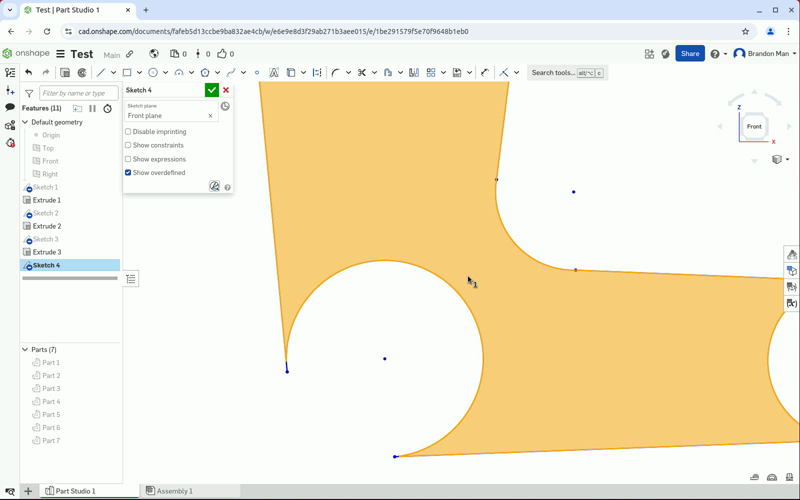
scroll(-6)
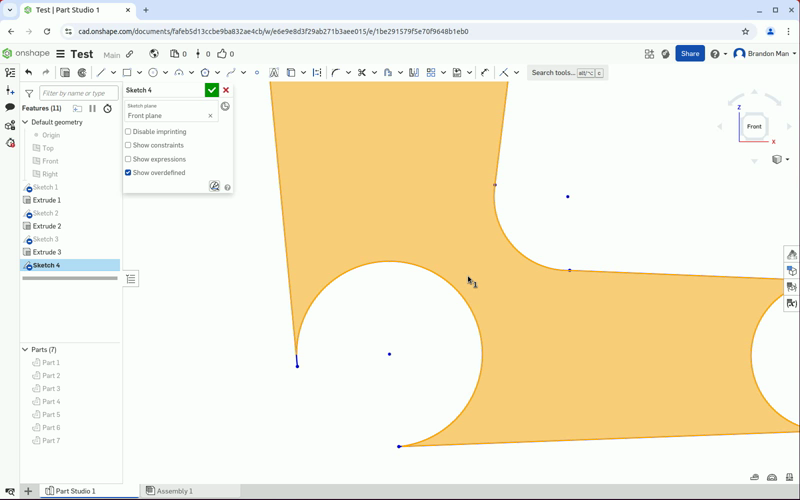
scroll(-6)
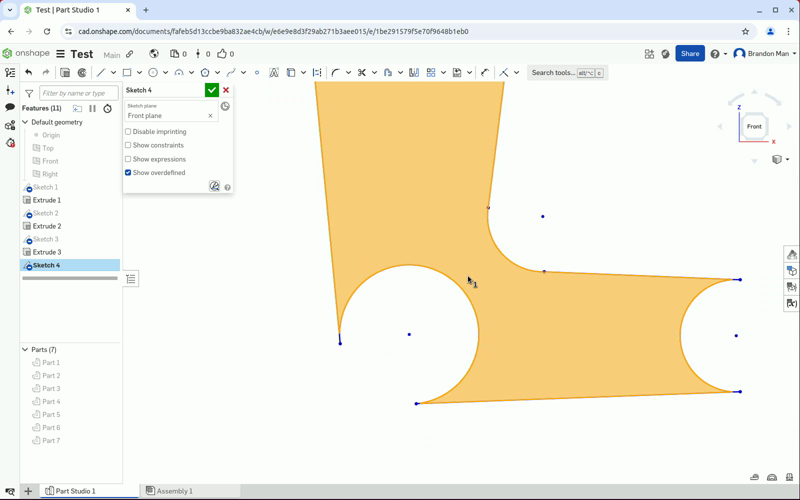
scroll(-6)
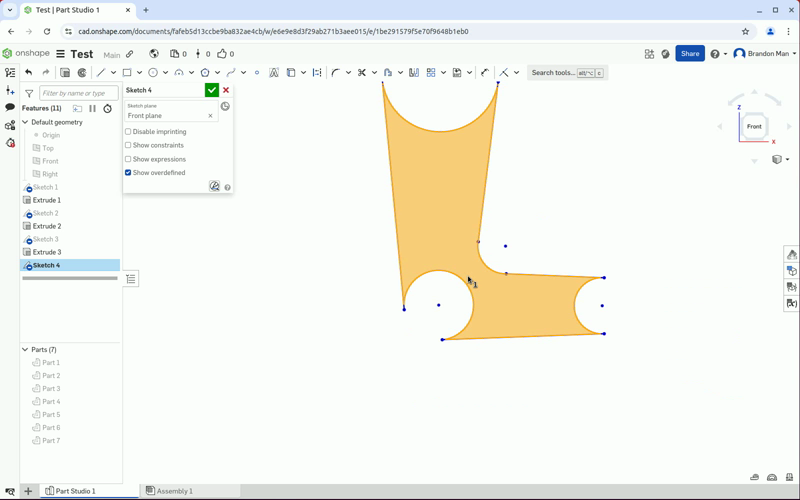
scroll(-6)
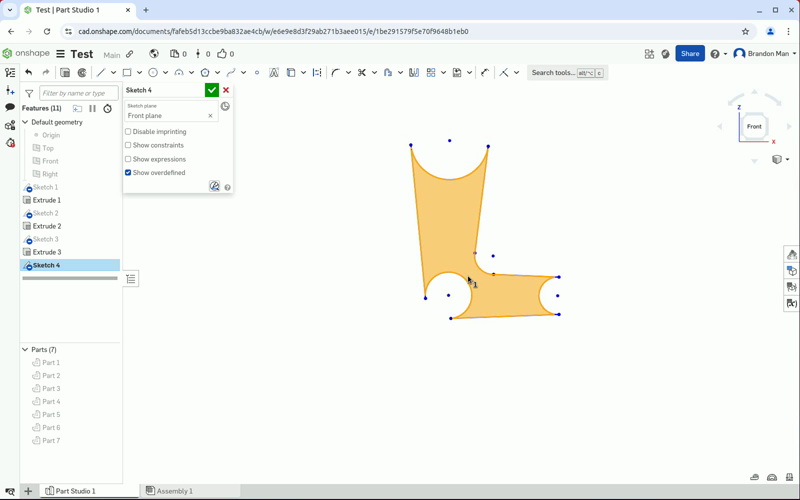
scroll(-6)
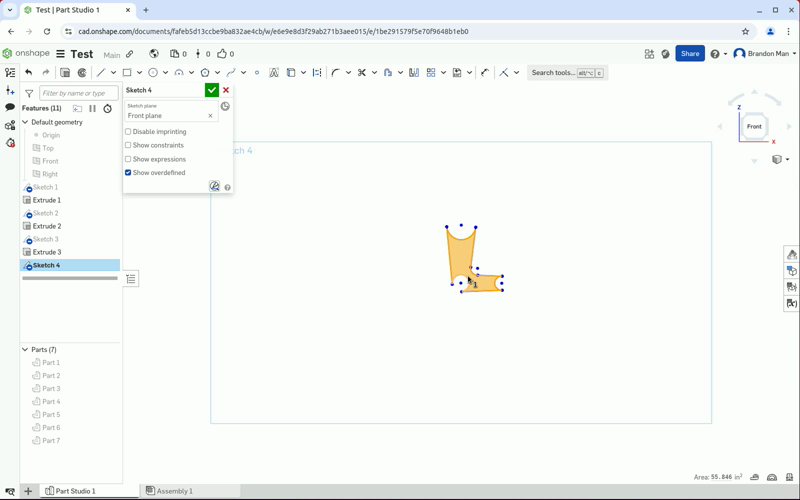
mouse_move(73, 352)
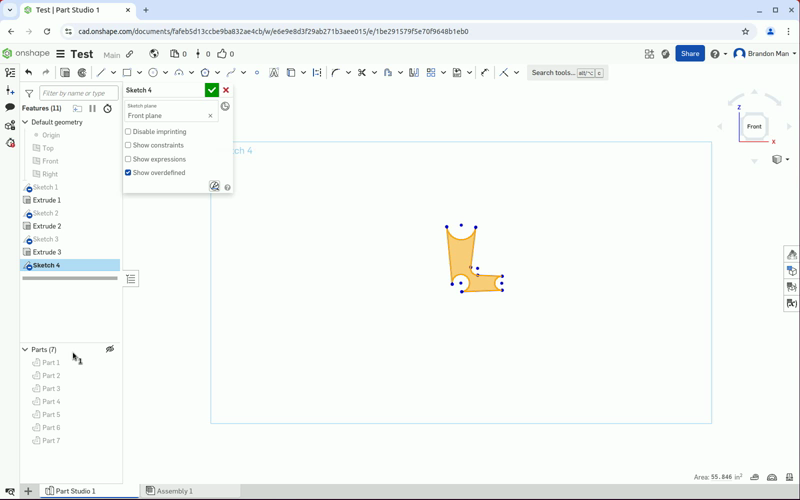
key(shift+y)
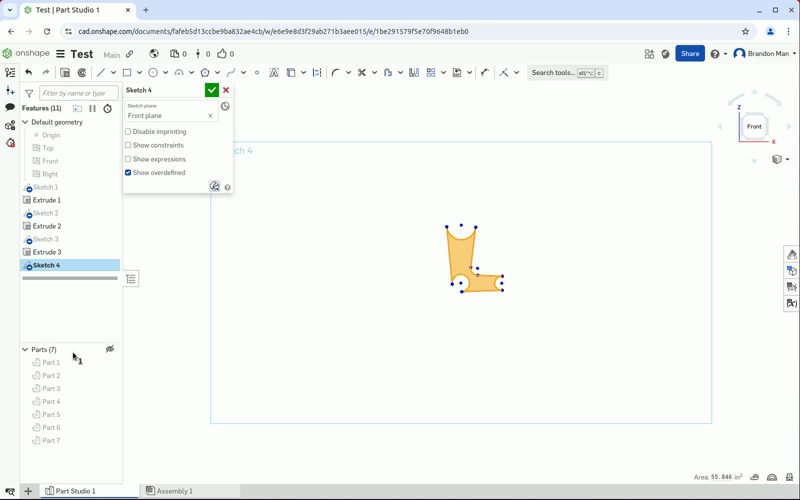
key(shift+e)
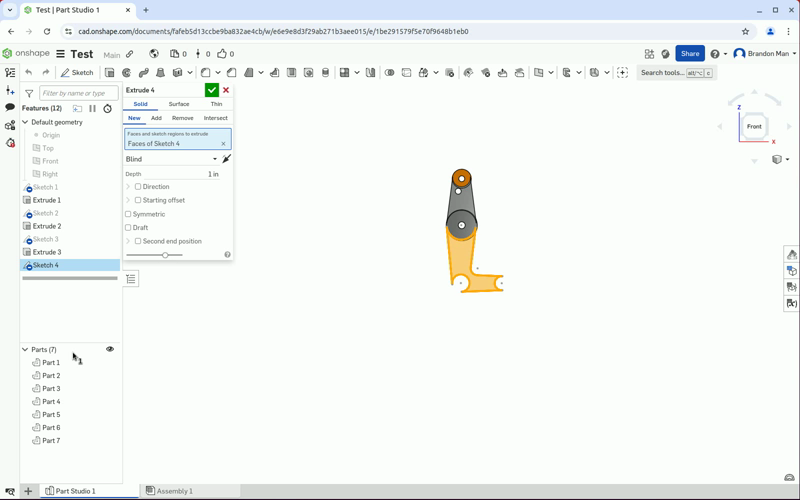
mouse_move(143, 106)
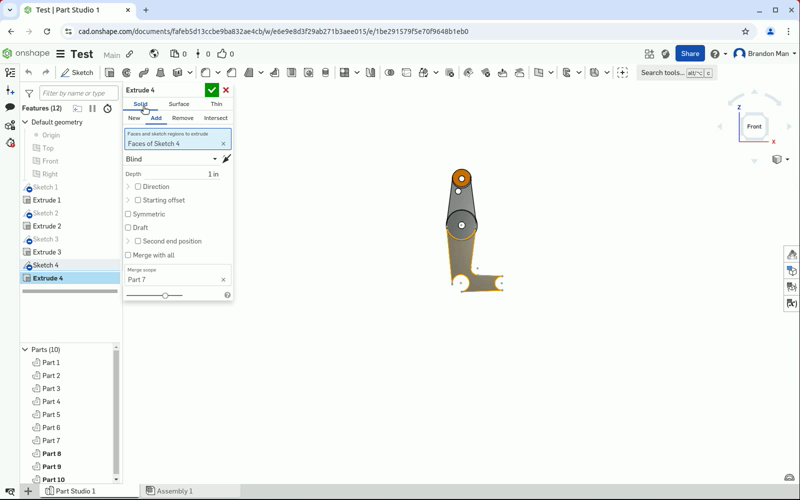
click(143, 106)
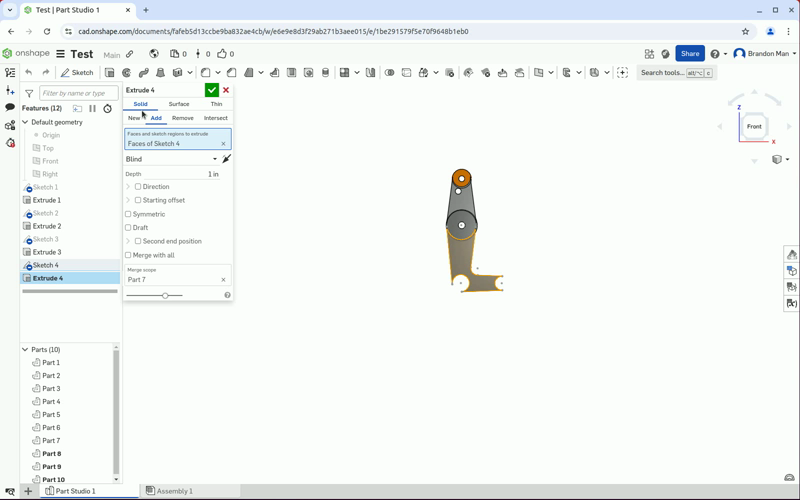
mouse_move(137, 120)
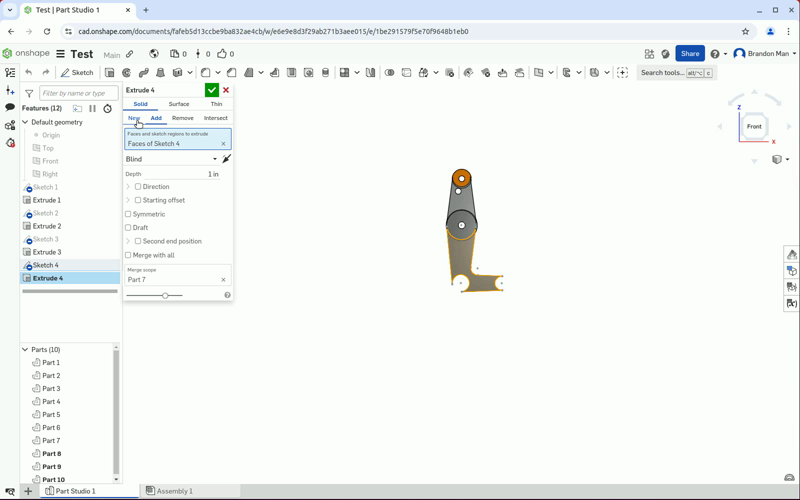
click(137, 120)
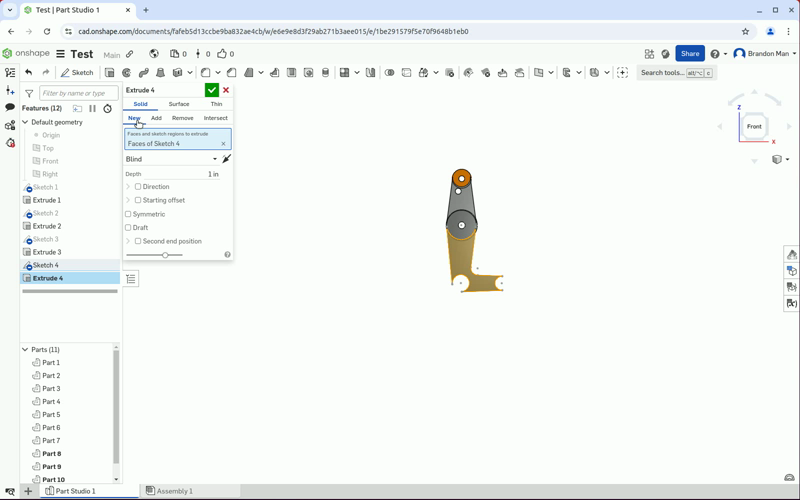
key(tab, 4)
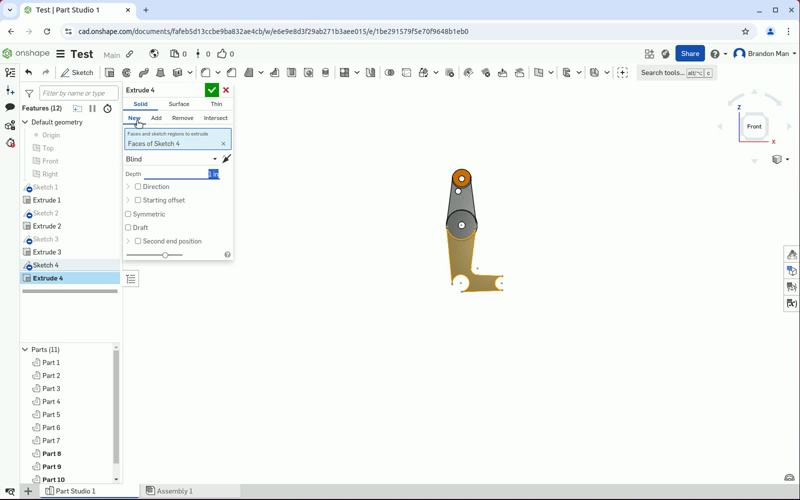
text(0.481)
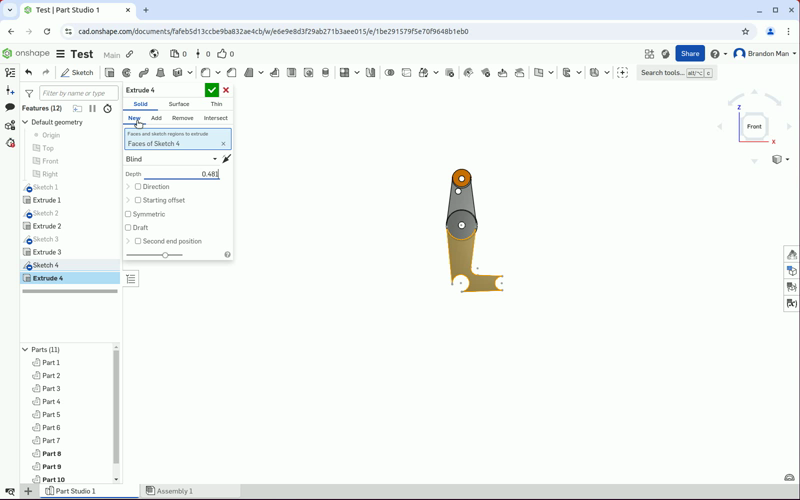
key(enter)
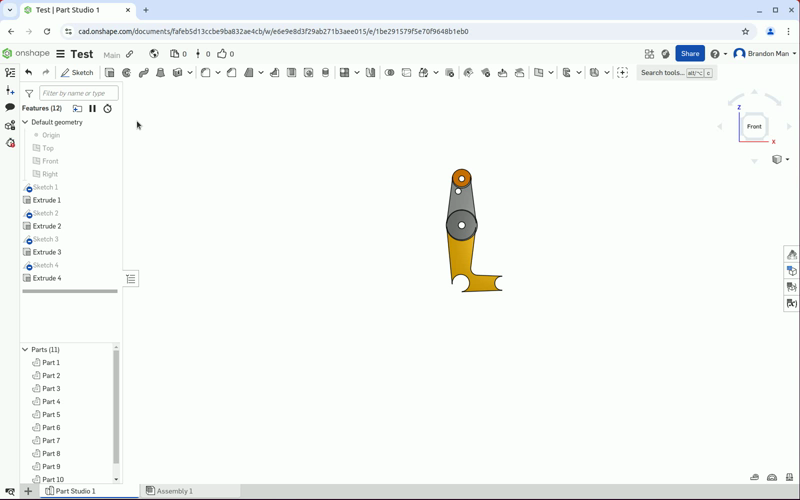
key(shift+h)
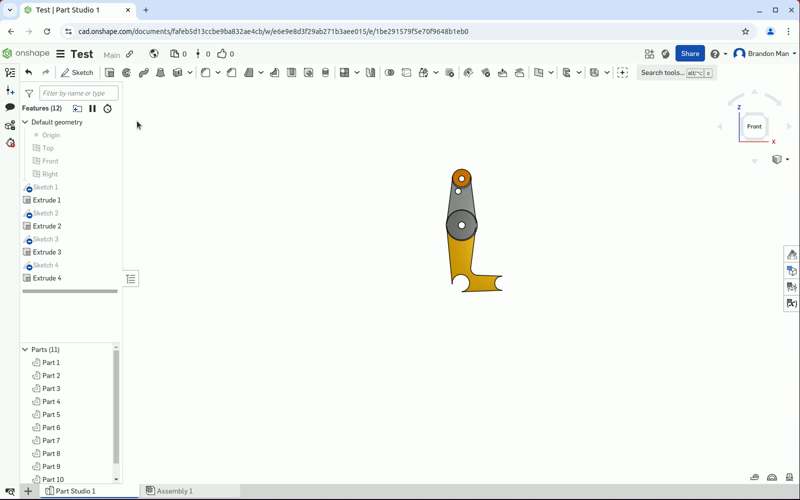
key(shift+h)
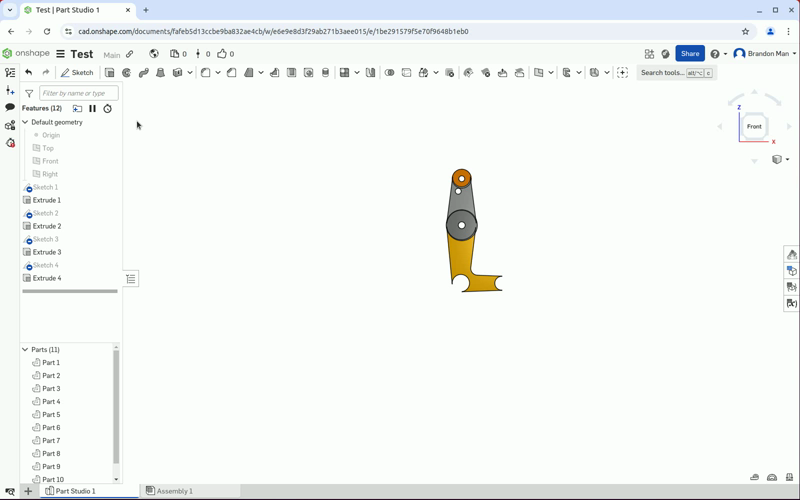
mouse_move(73, 189)
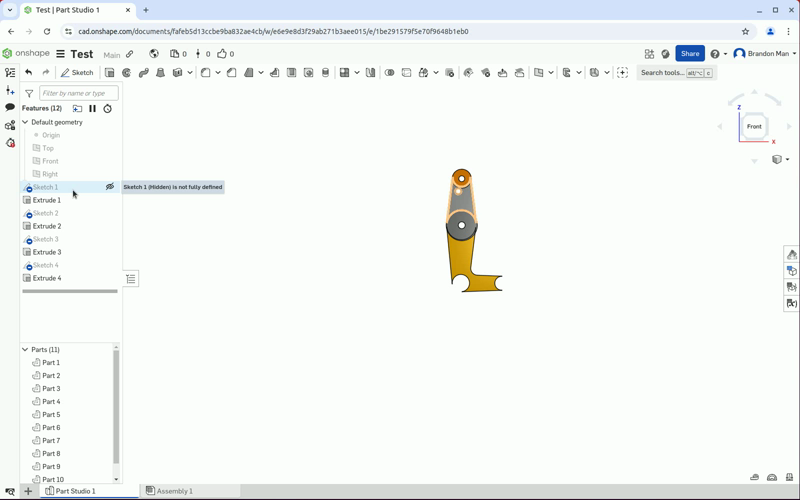
click(73, 189)
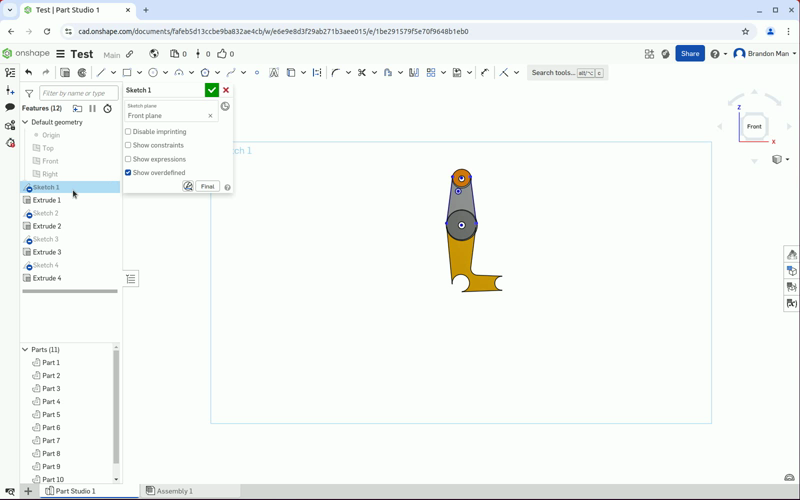
mouse_move(229, 92)
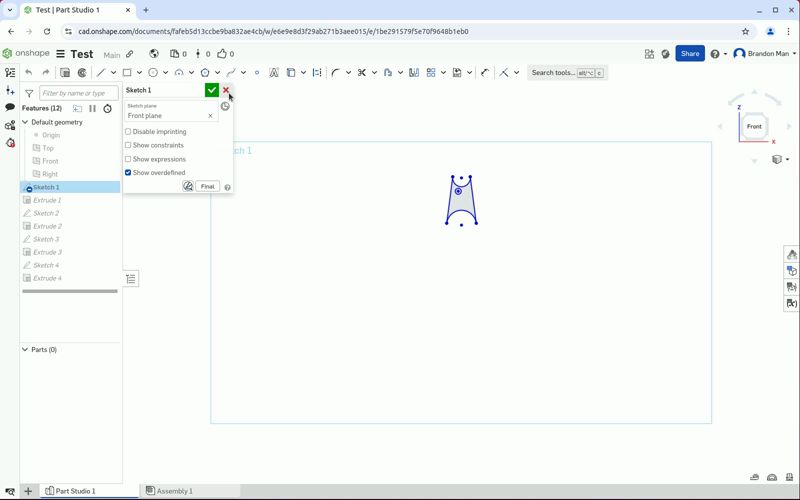
click(229, 92)
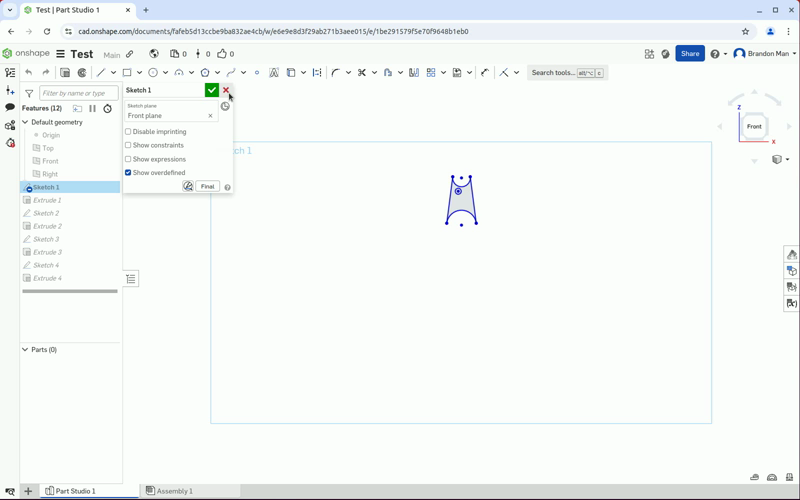
key(shift+s)
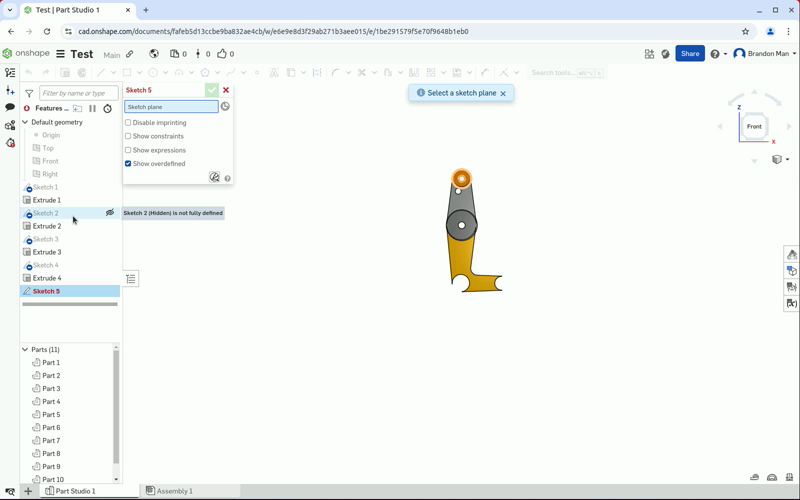
scroll(3)
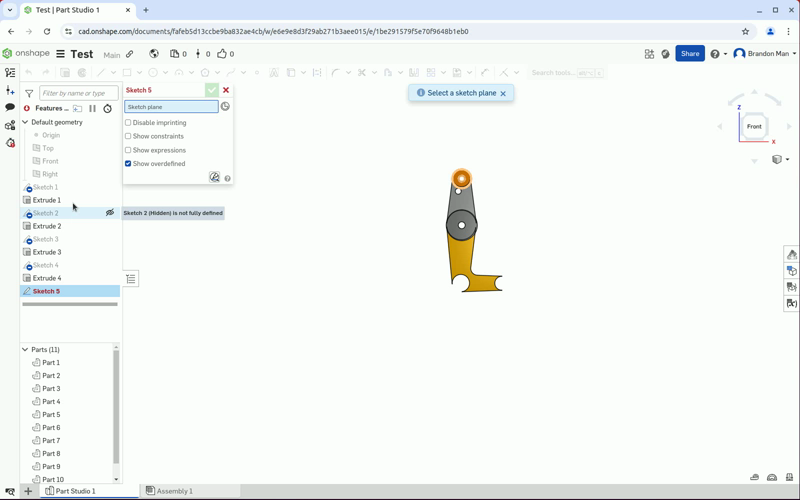
mouse_move(73, 163)
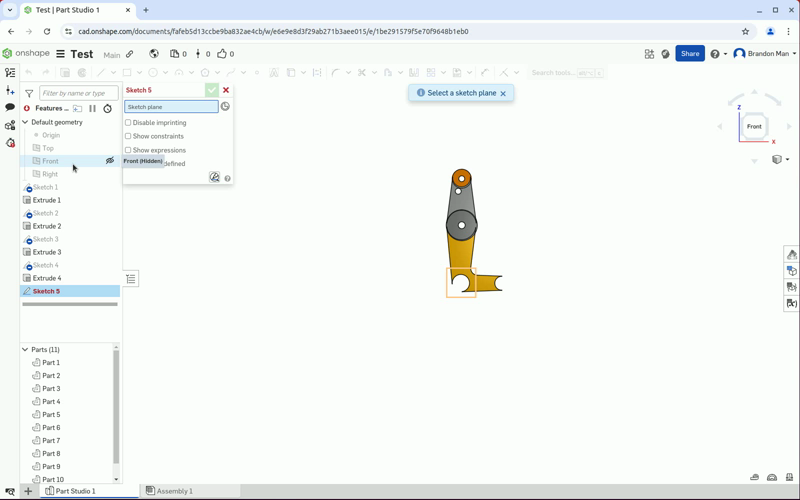
click(73, 163)
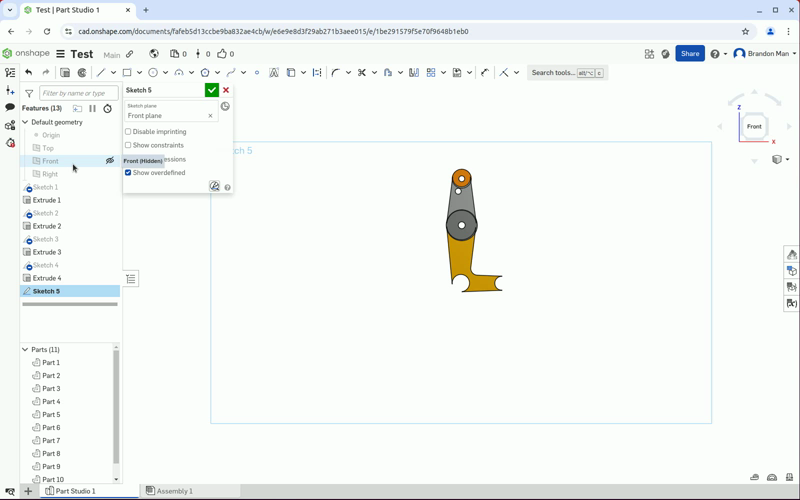
mouse_move(69, 352)
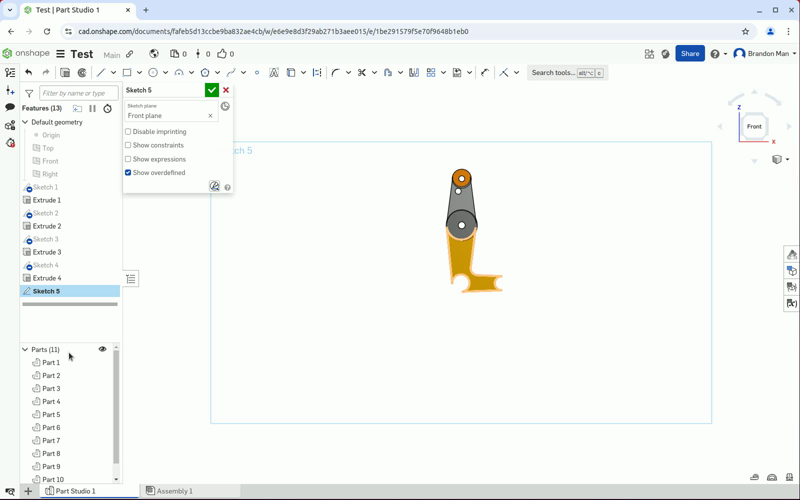
key(y)
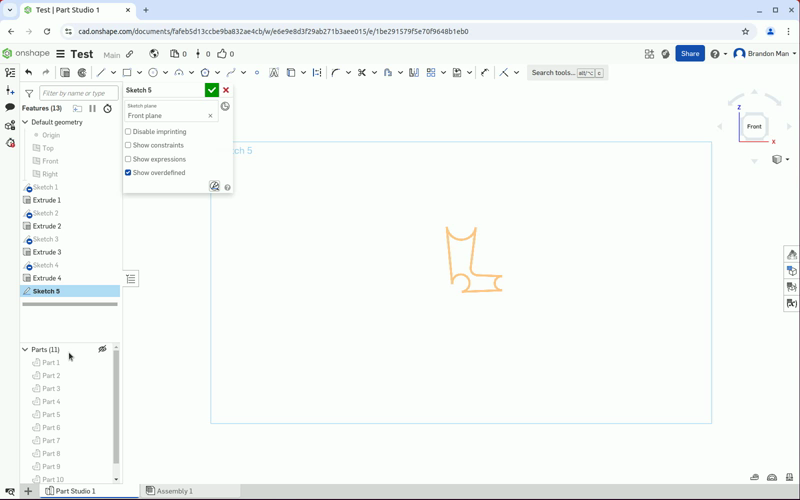
key(c)
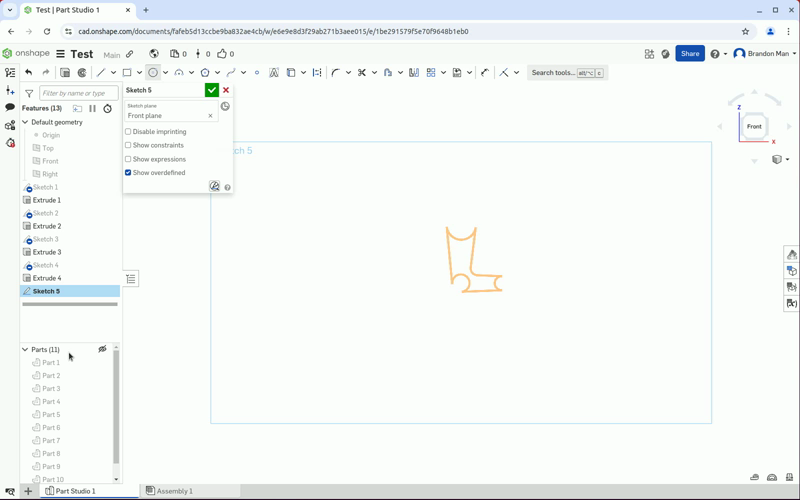
key_down(shift)
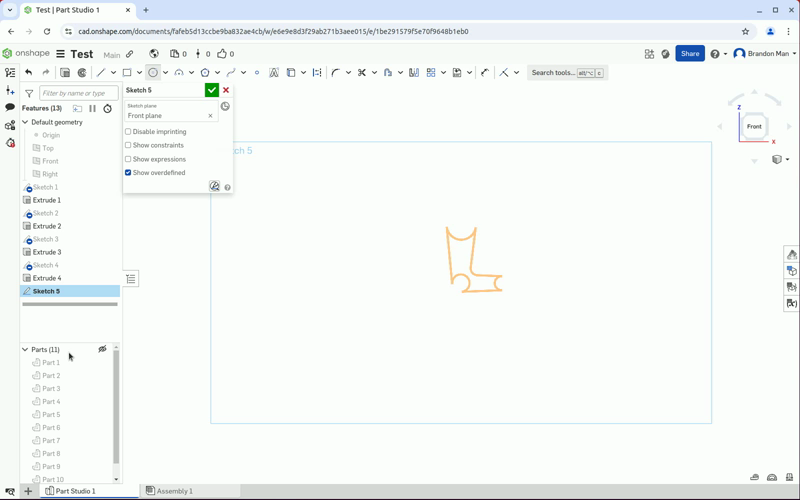
mouse_move(501, 282)
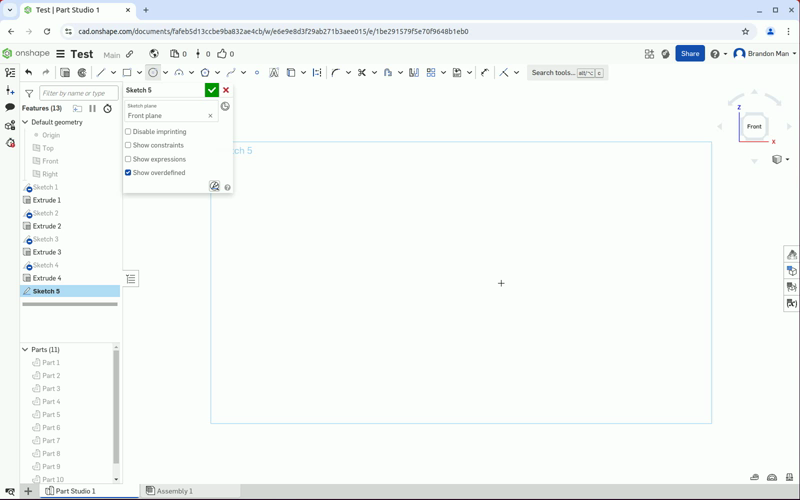
click(501, 282)
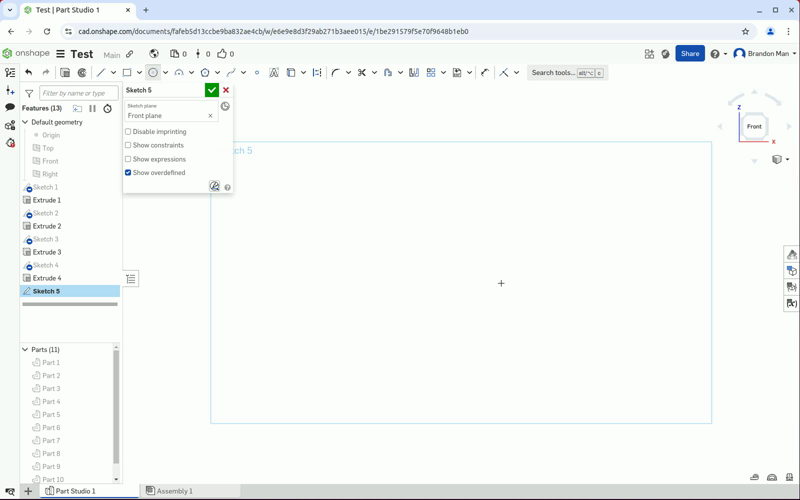
key_up(shift)
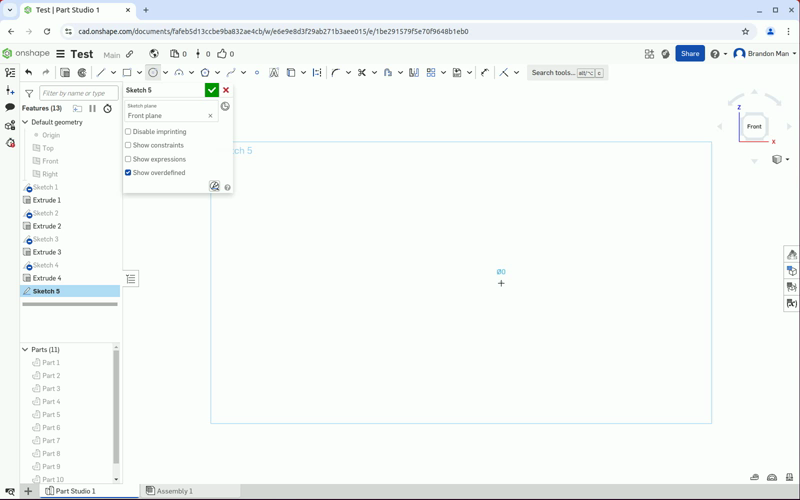
mouse_move(508, 282)
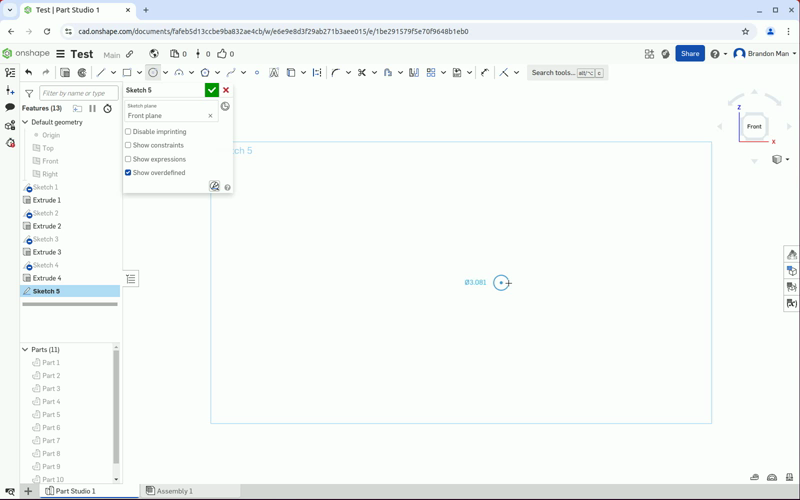
click(508, 282)
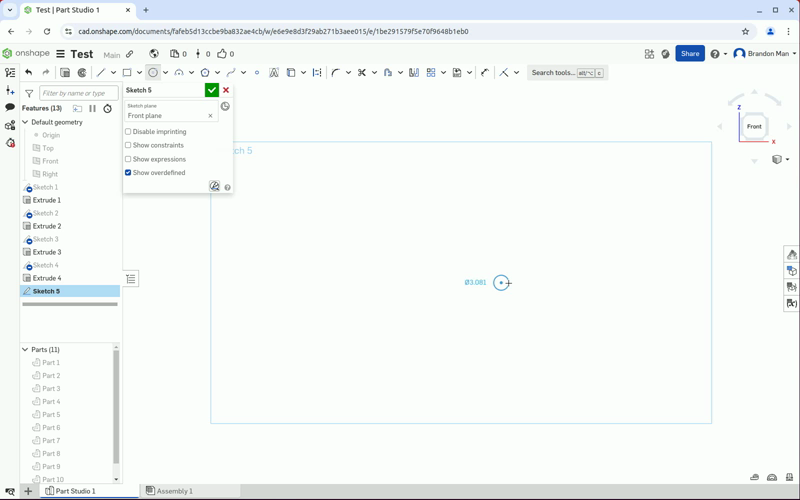
key(esc)
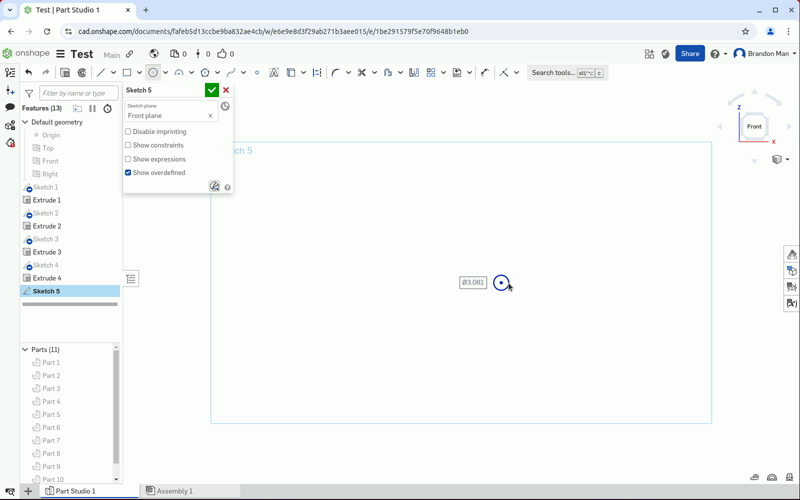
key(c)
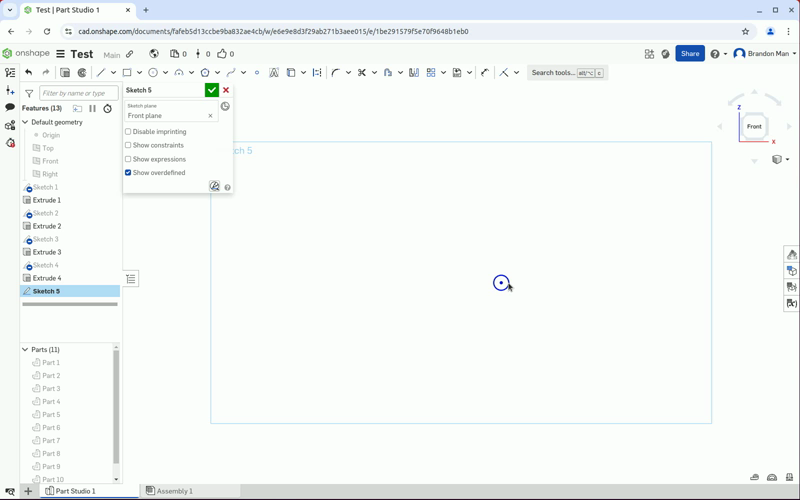
key_down(shift)
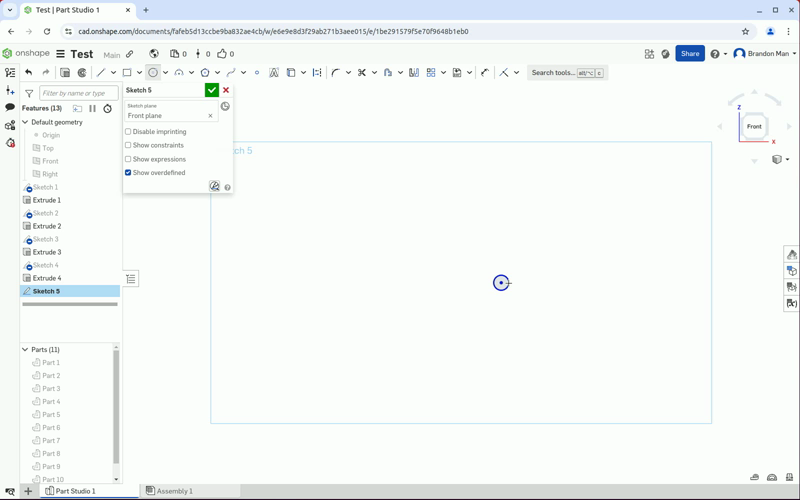
mouse_move(501, 282)
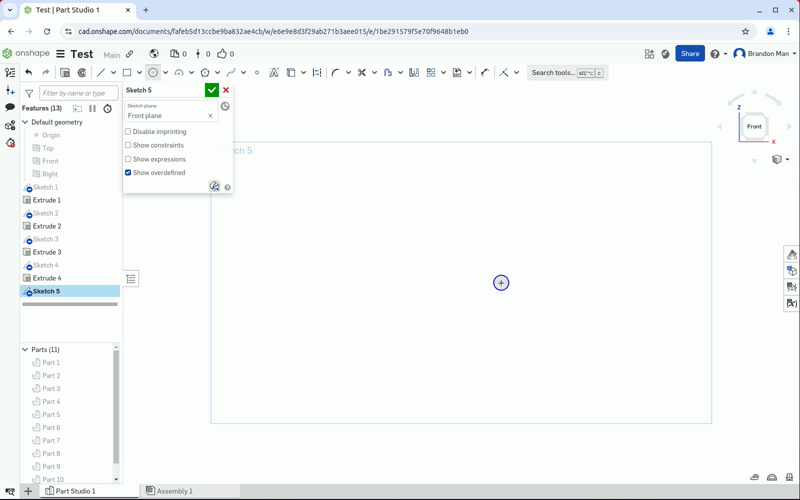
click(501, 282)
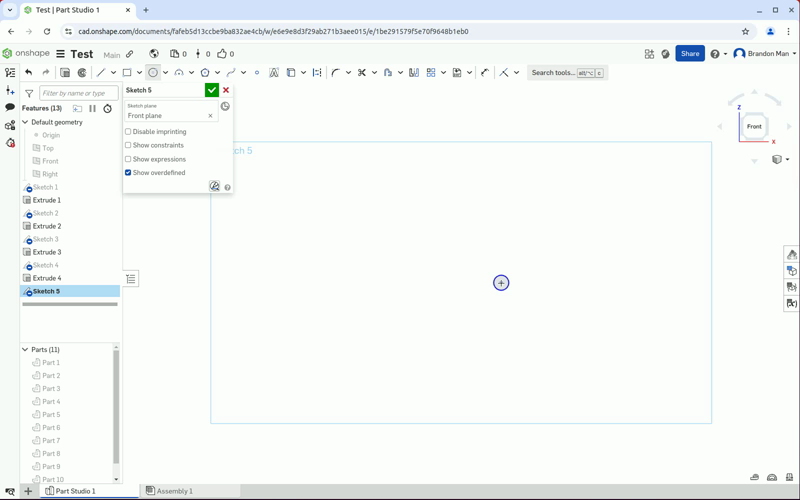
key_up(shift)
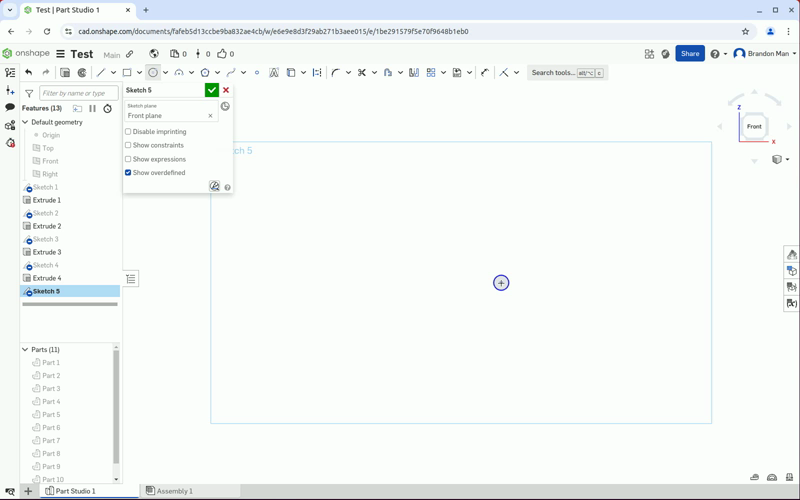
mouse_move(504, 282)
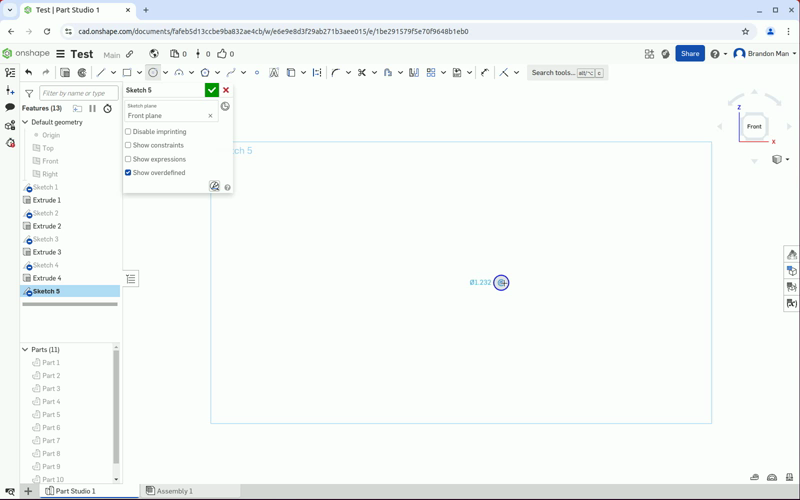
scroll(6)
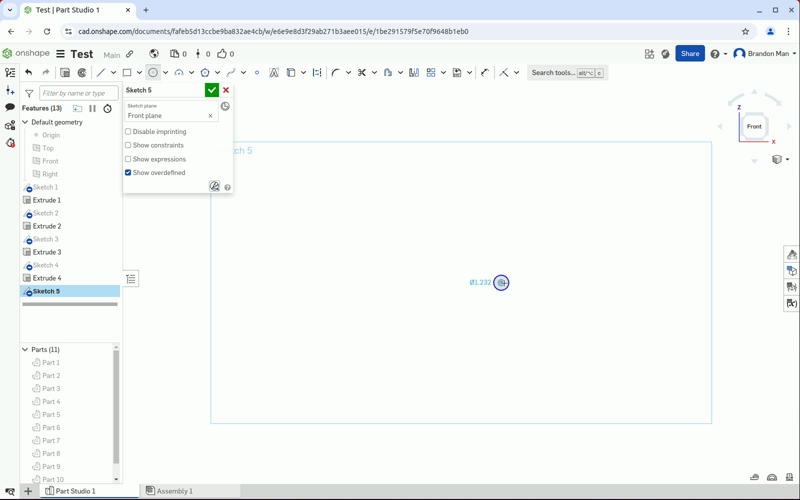
scroll(6)
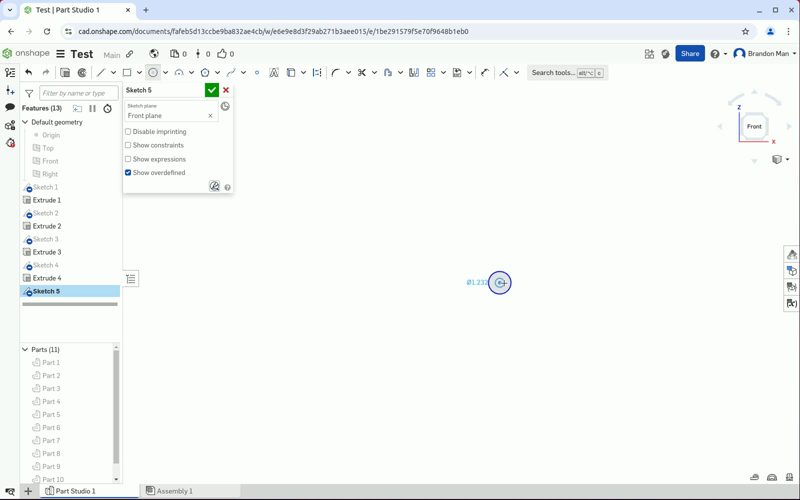
scroll(6)
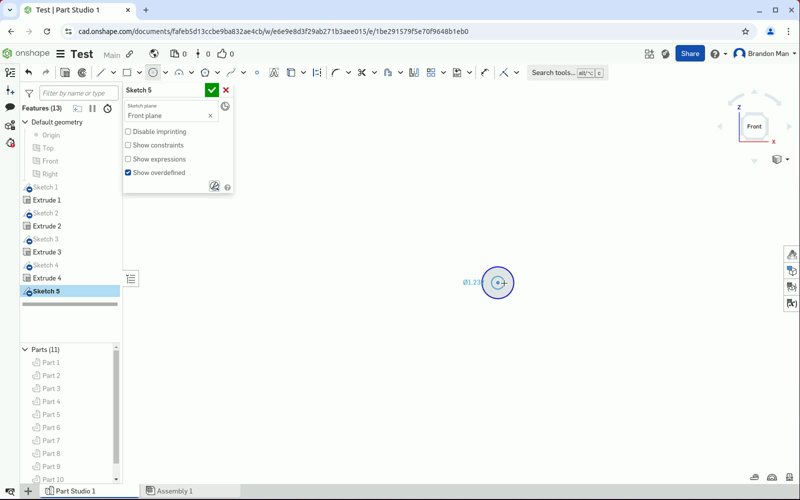
scroll(6)
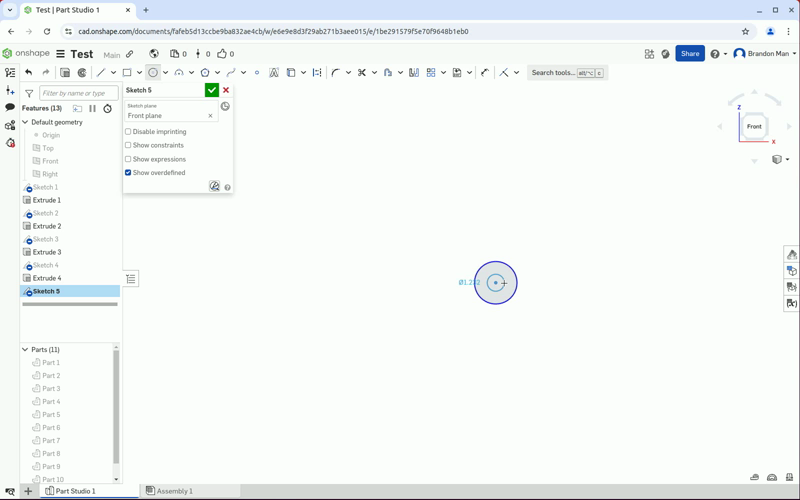
scroll(6)
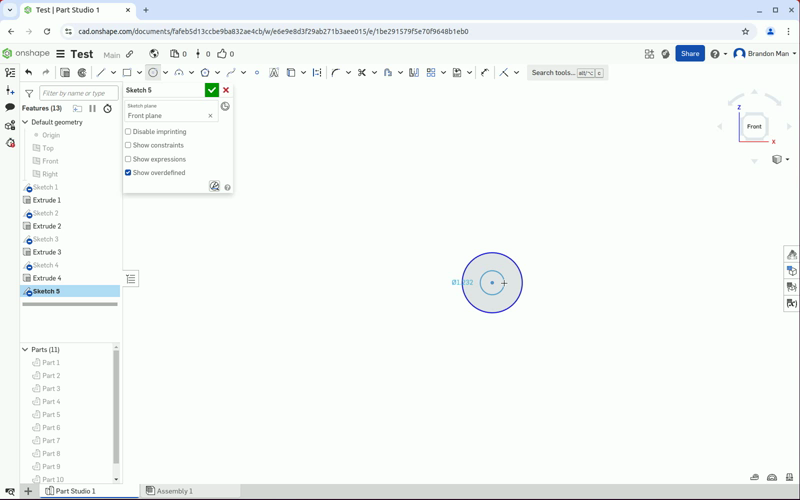
scroll(6)
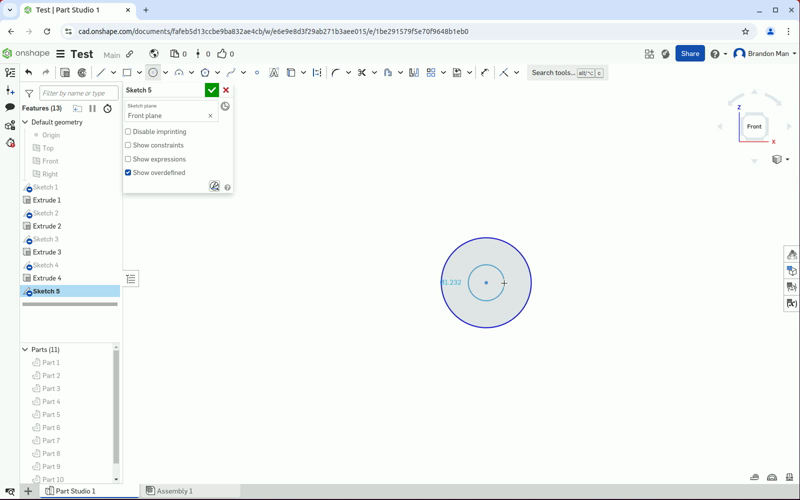
scroll(6)
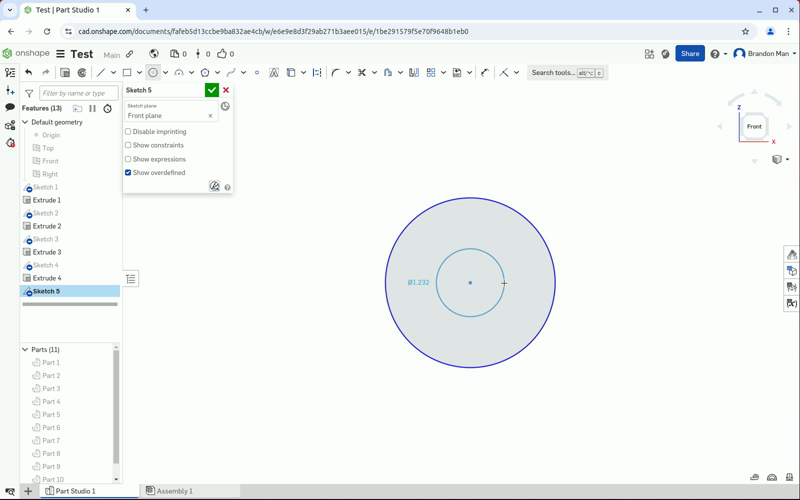
click(504, 282)
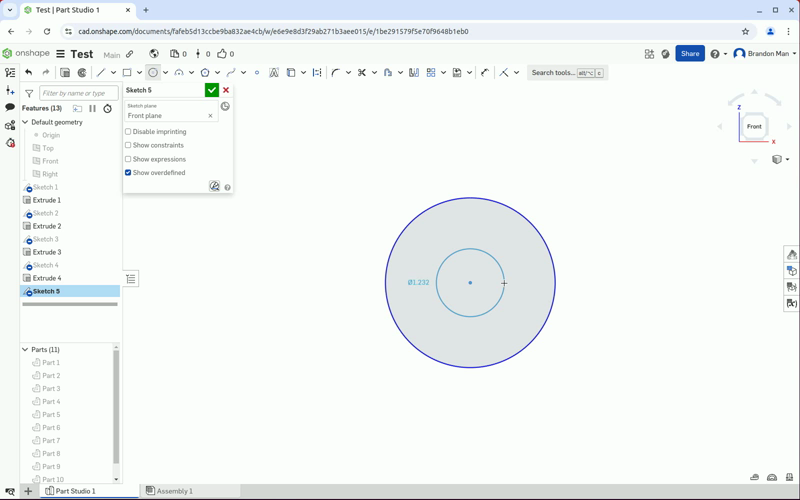
scroll(-6)
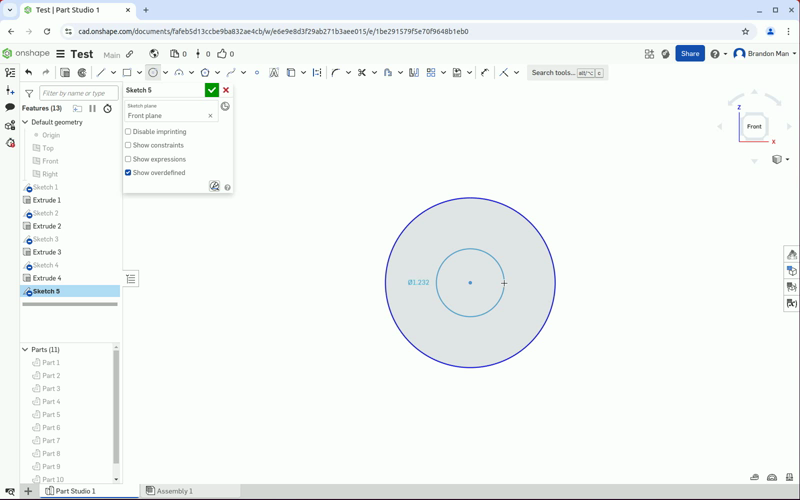
scroll(-6)
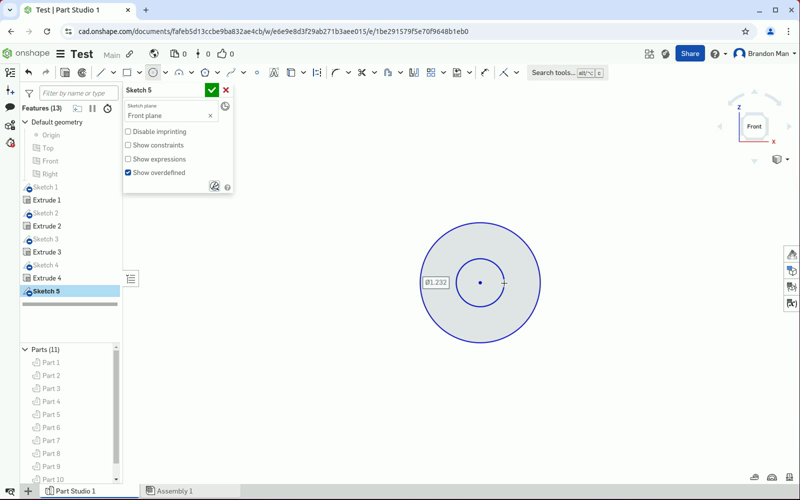
scroll(-6)
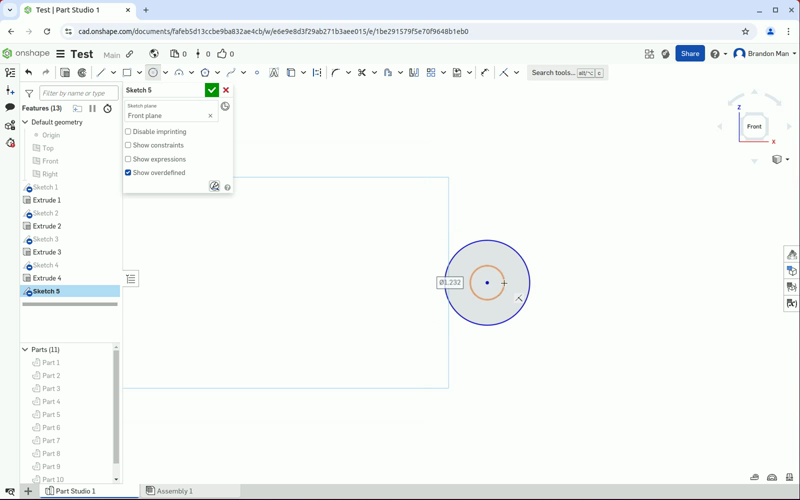
scroll(-6)
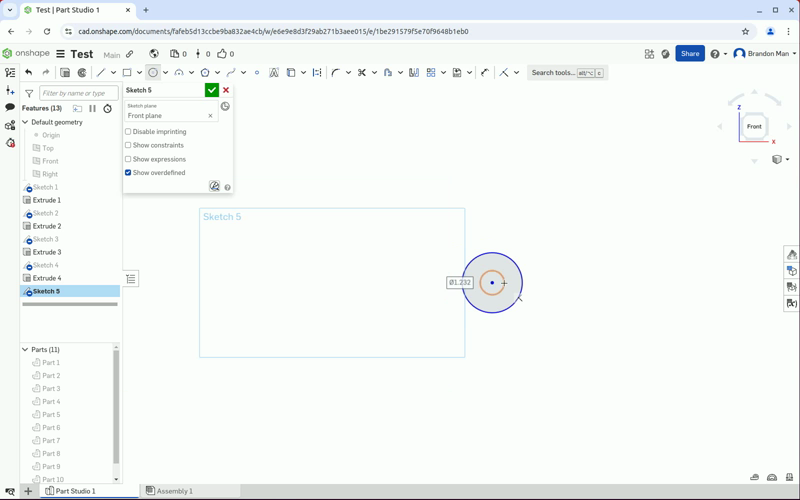
scroll(-6)
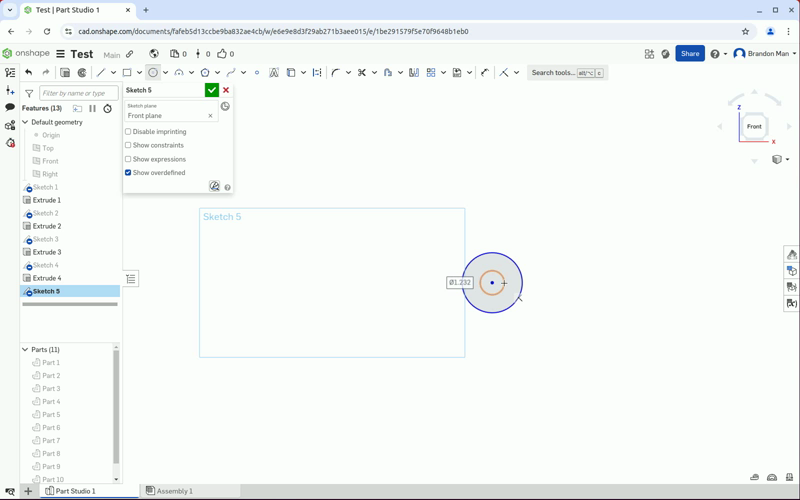
scroll(-6)
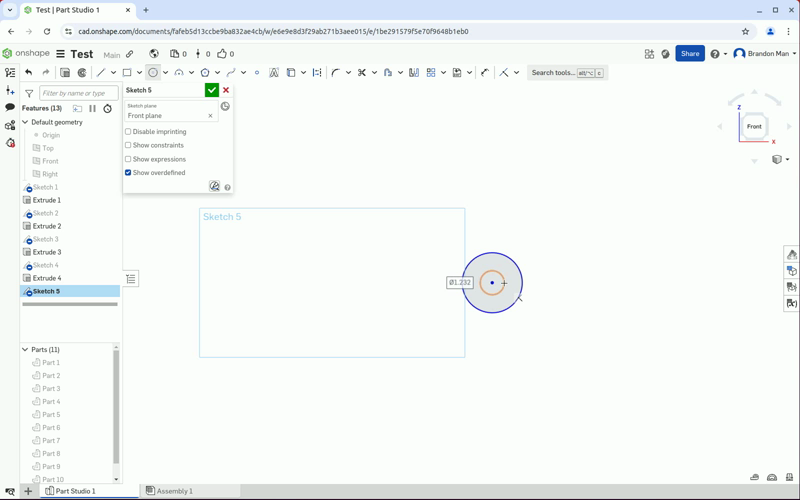
scroll(-6)
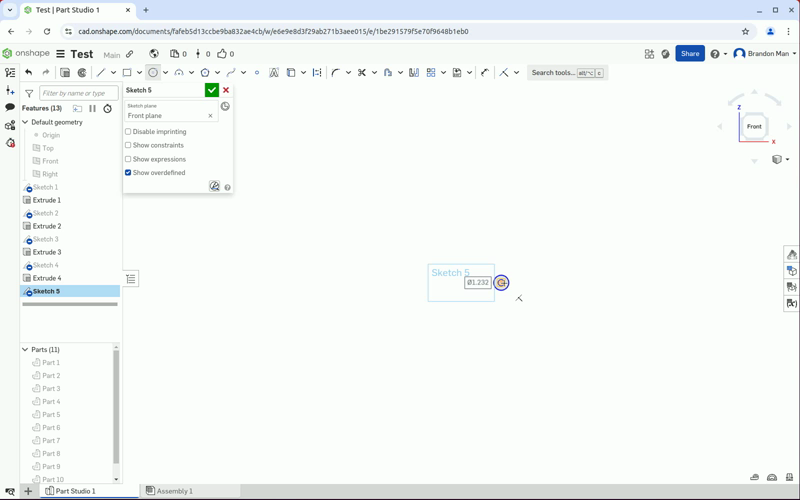
key(esc)
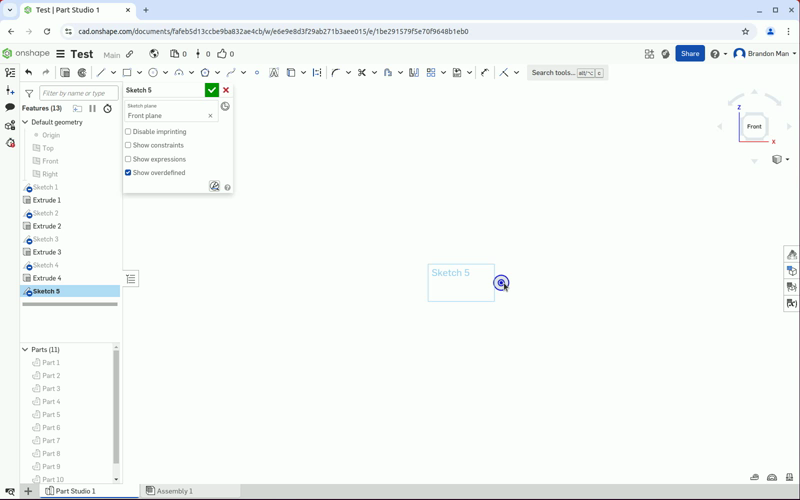
mouse_move(498, 279)
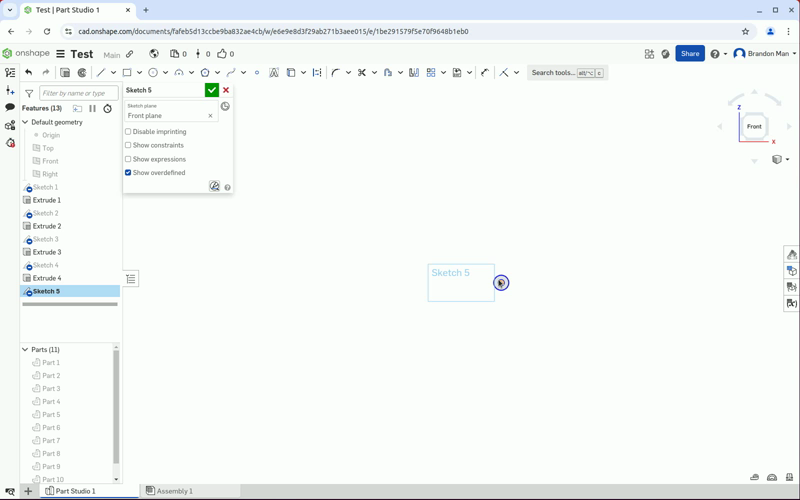
scroll(6)
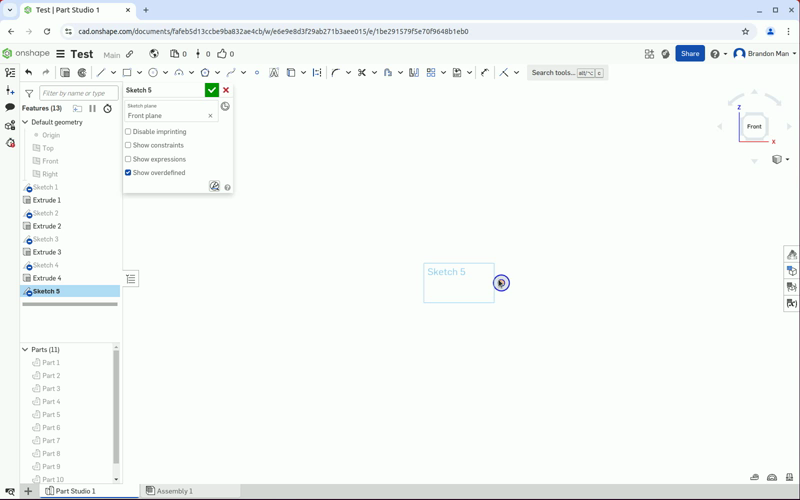
scroll(6)
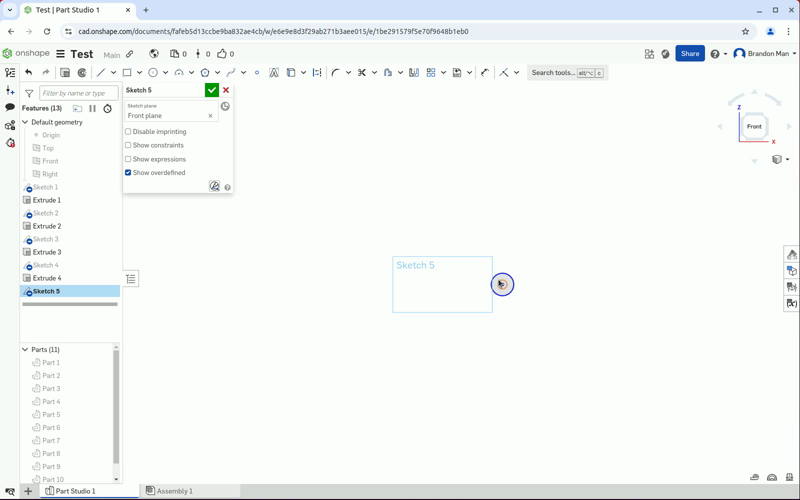
scroll(6)
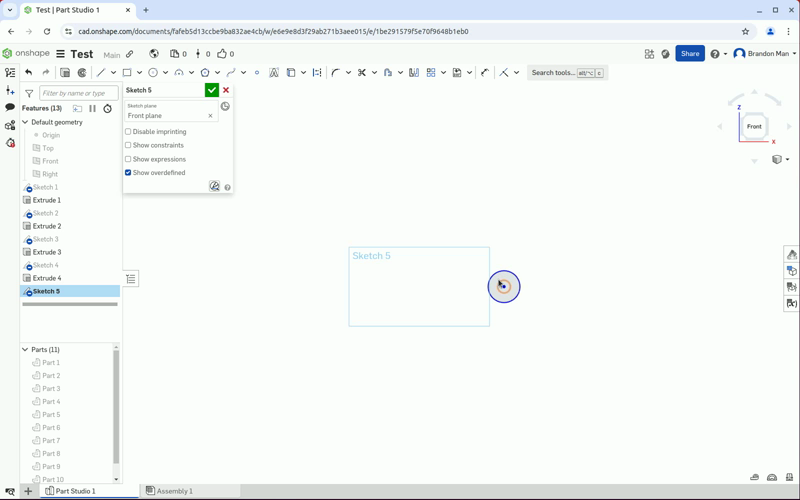
scroll(6)
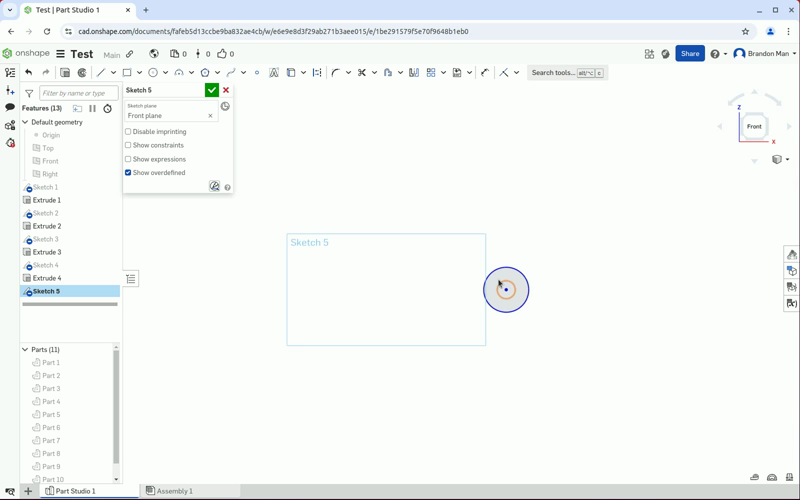
scroll(6)
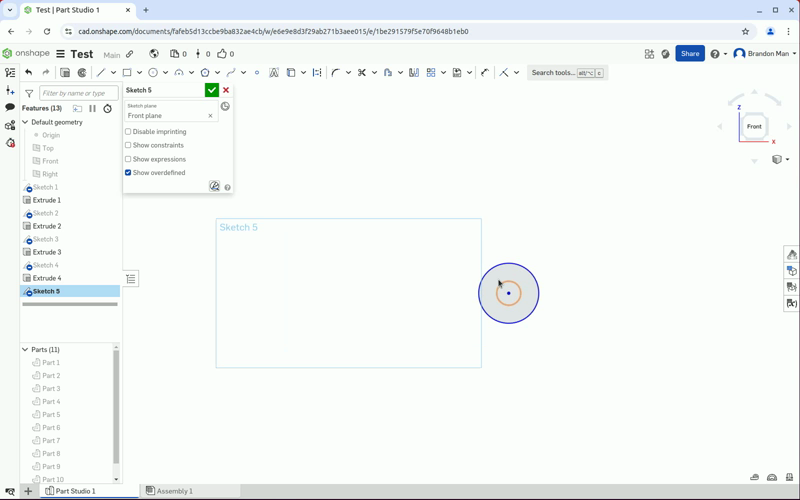
scroll(6)
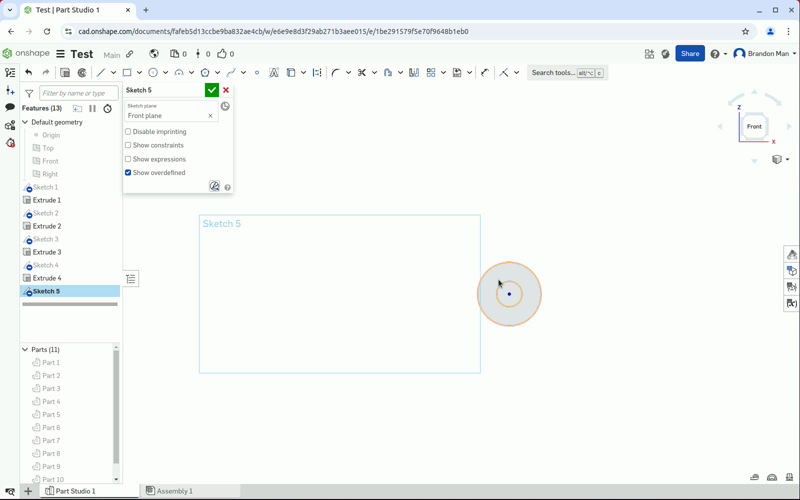
scroll(6)
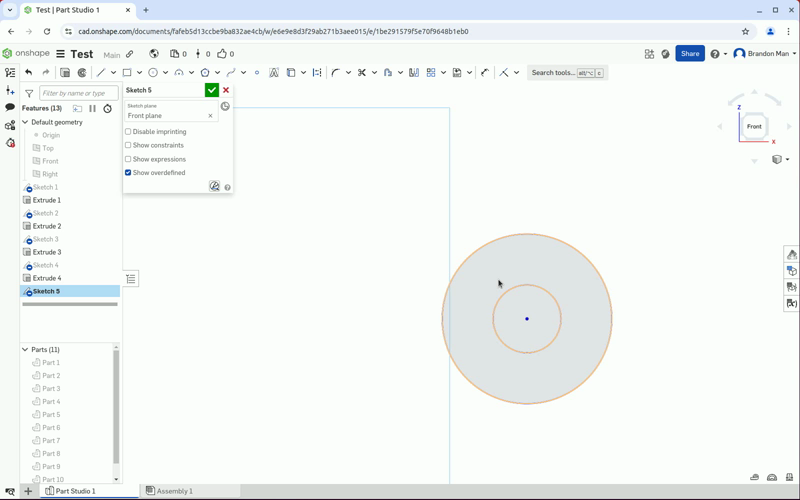
click(498, 279)
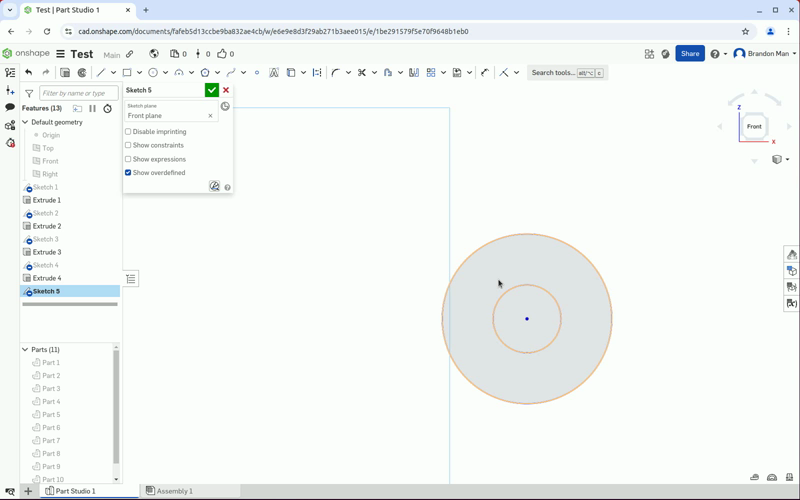
scroll(-6)
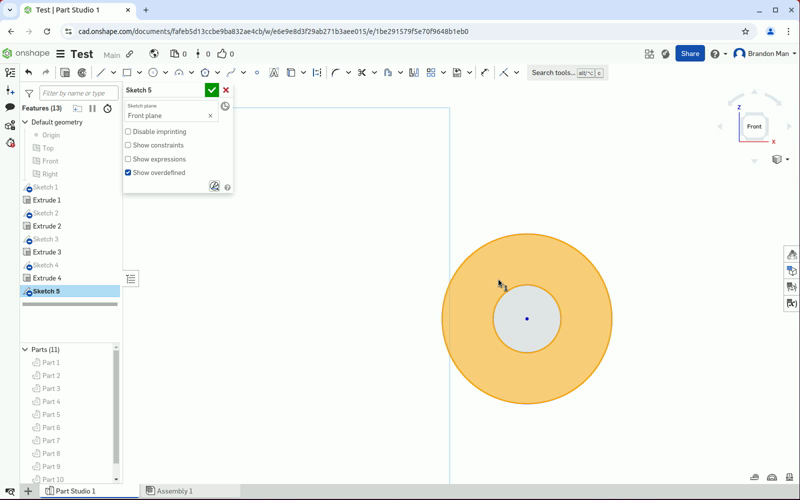
scroll(-6)
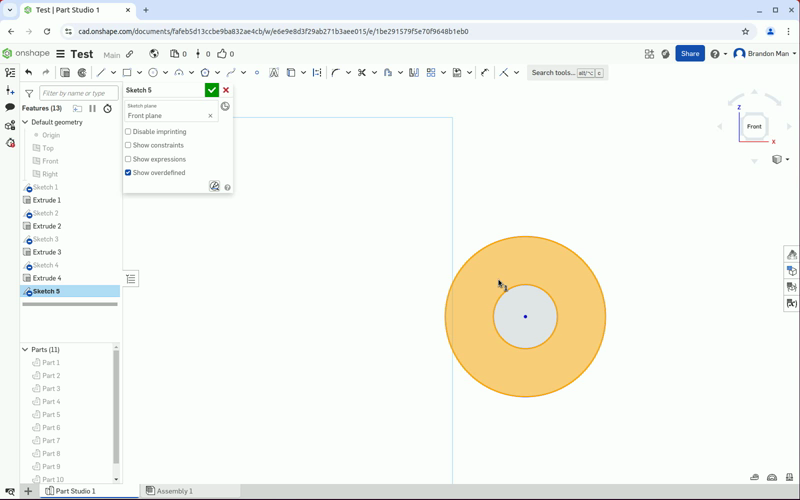
scroll(-6)
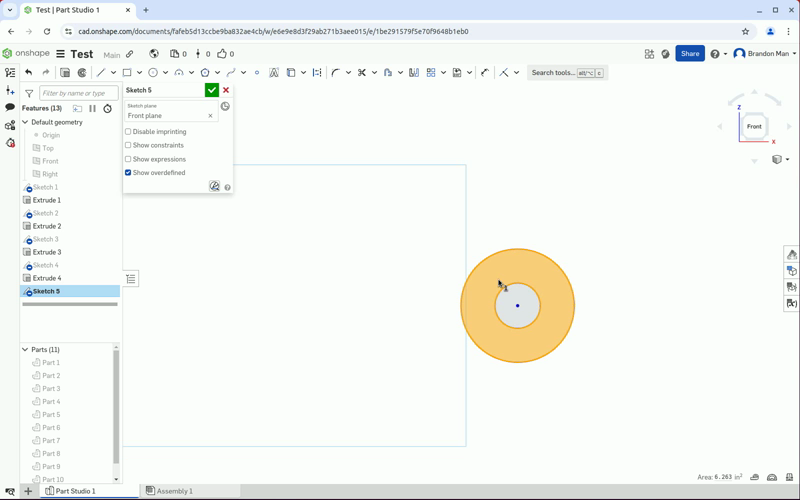
scroll(-6)
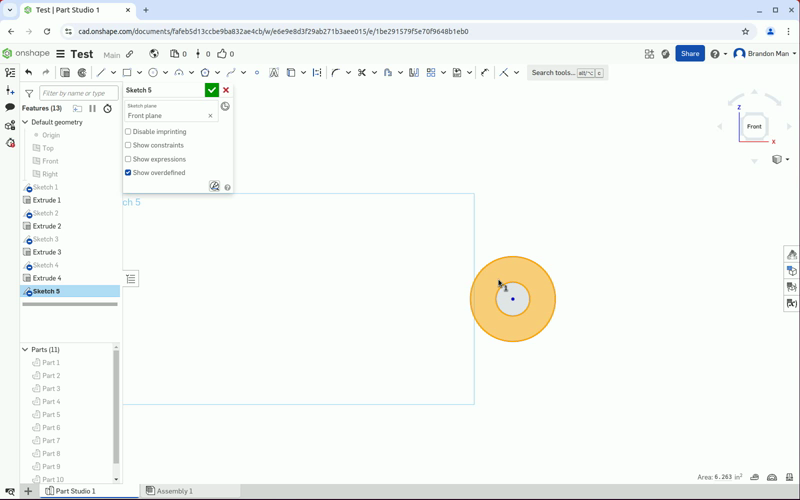
scroll(-6)
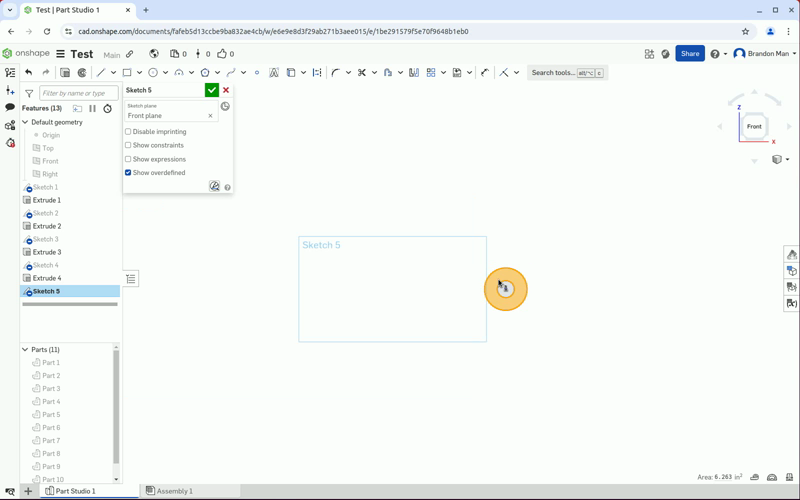
scroll(-6)
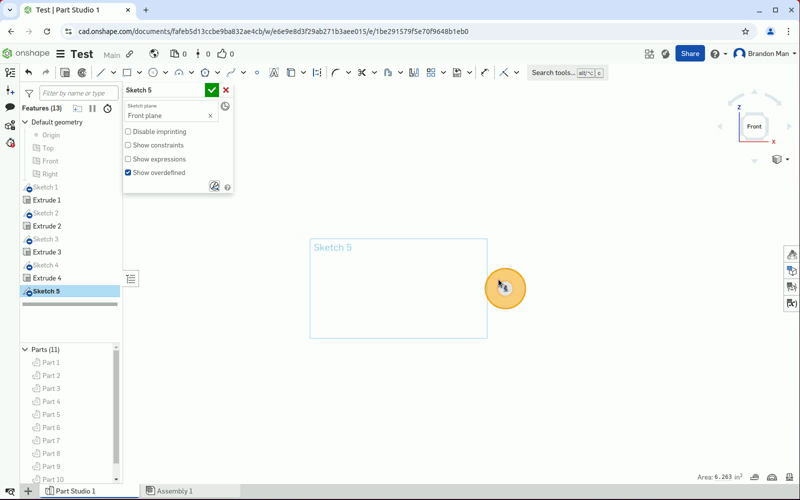
scroll(-6)
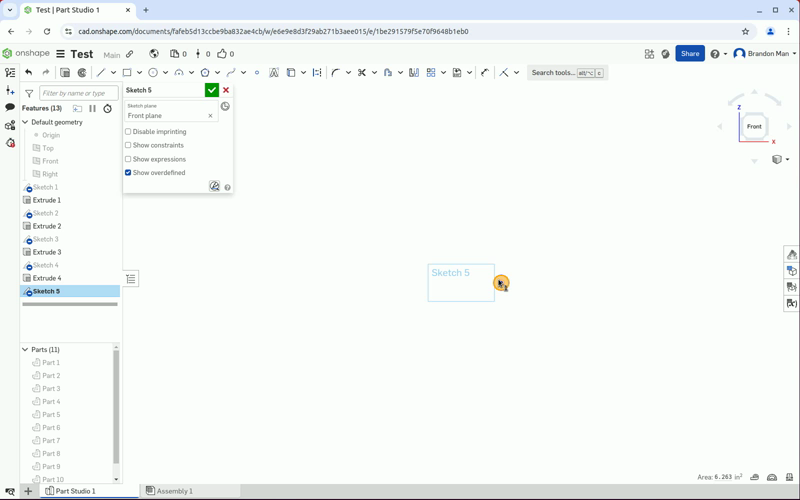
mouse_move(69, 352)
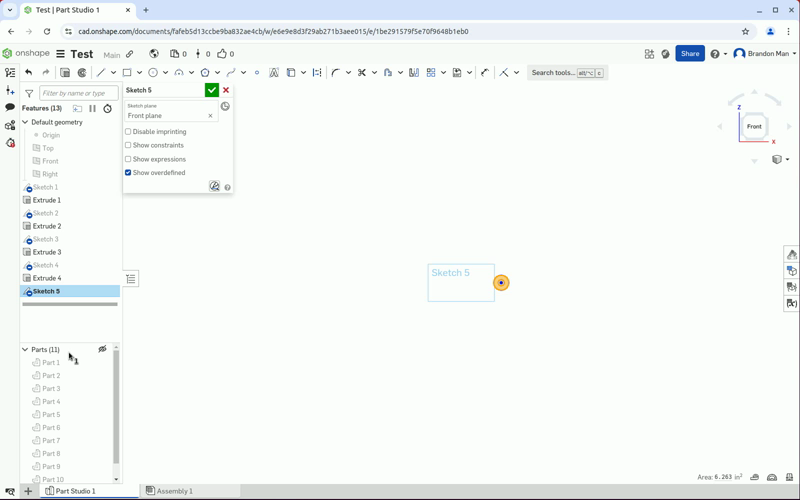
key(shift+y)
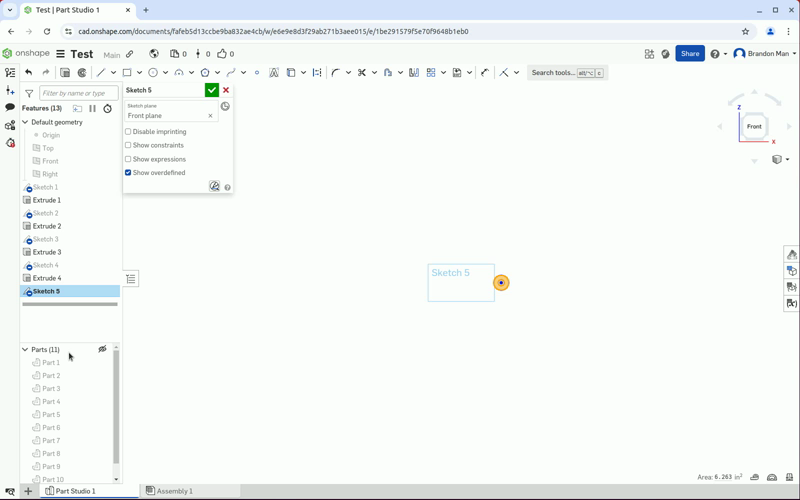
key(shift+e)
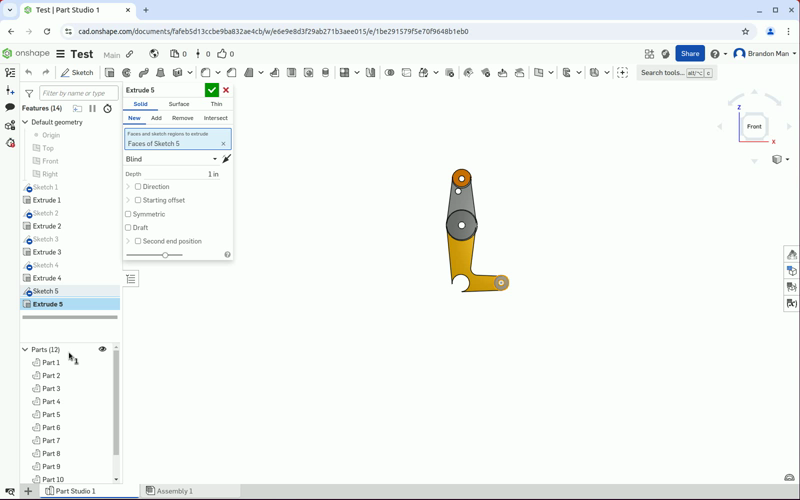
mouse_move(143, 106)
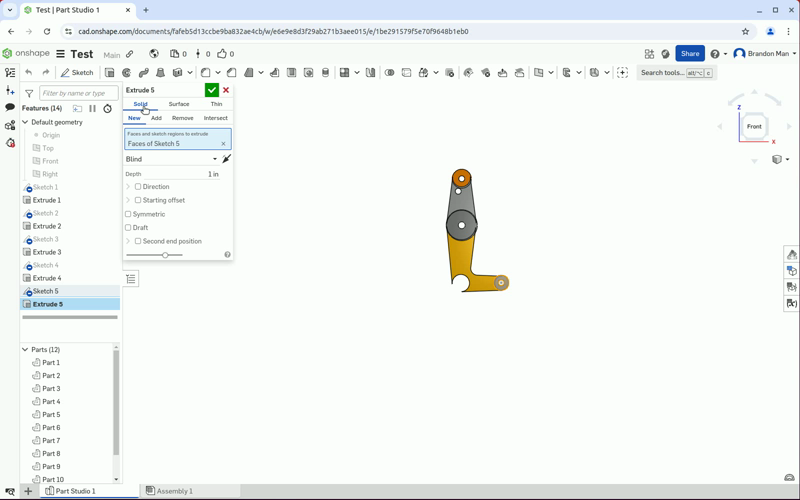
click(143, 106)
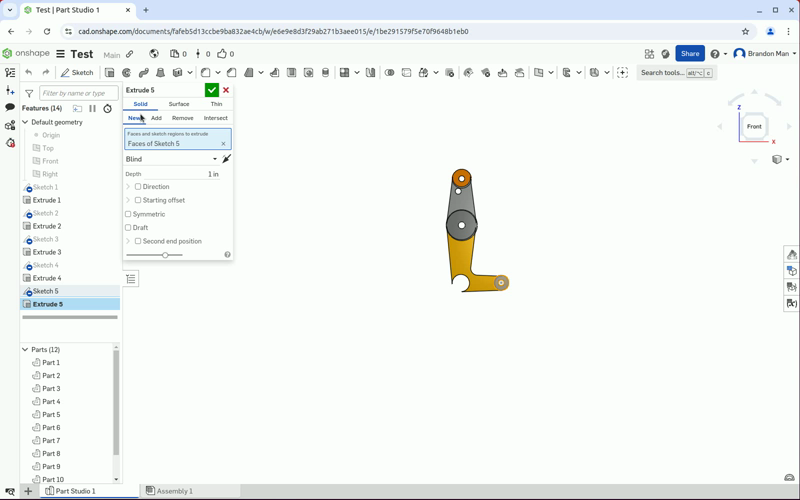
mouse_move(137, 120)
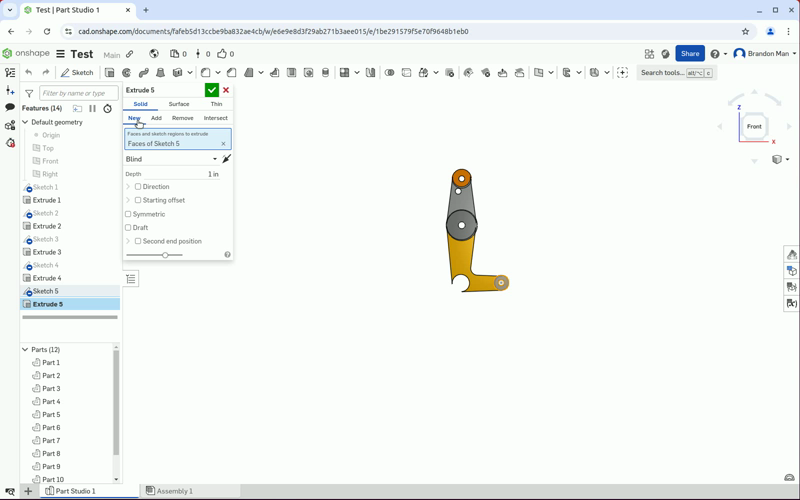
click(137, 120)
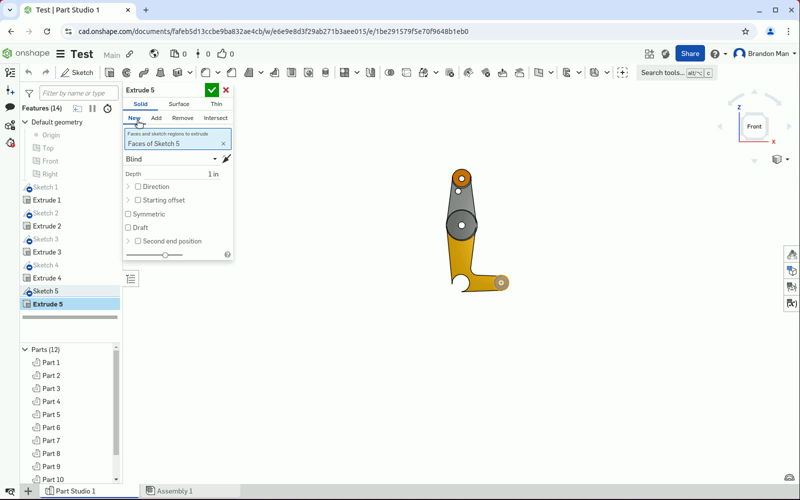
key(tab, 4)
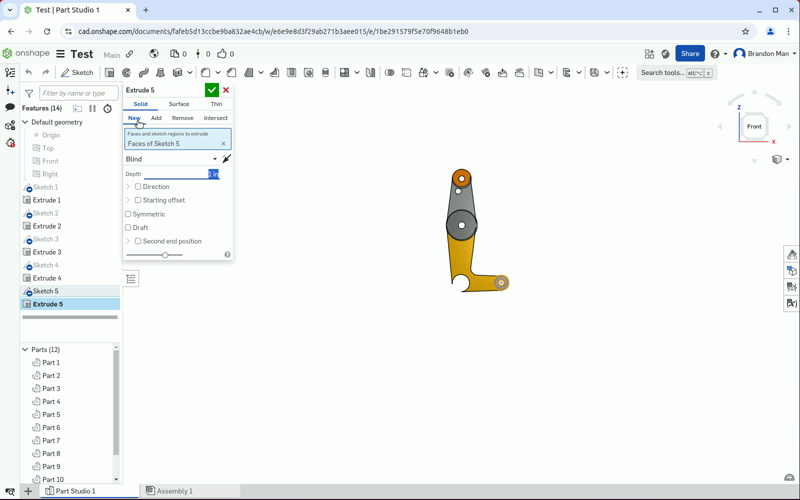
text(0.481)
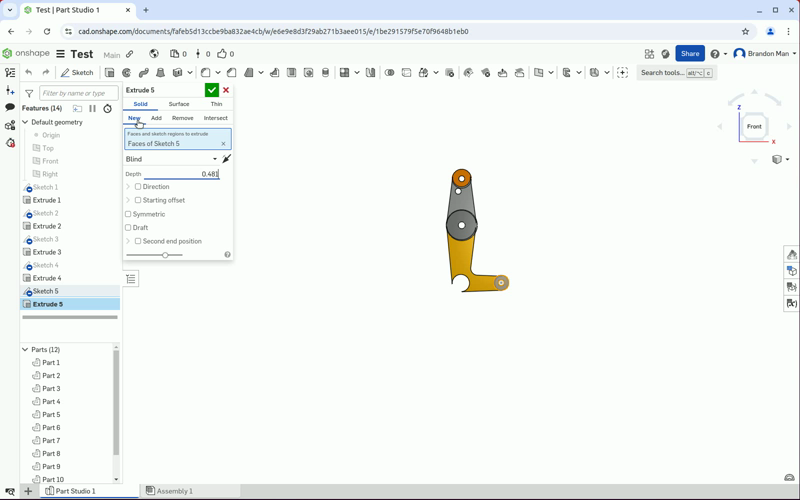
key(enter)
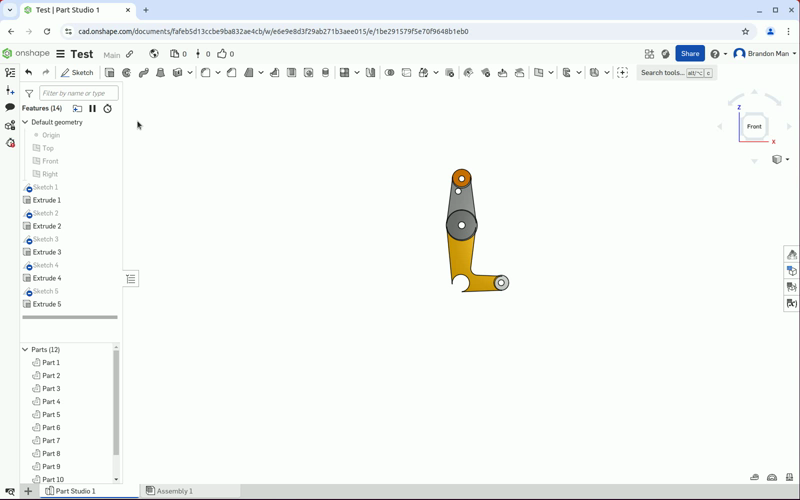
key(shift+h)
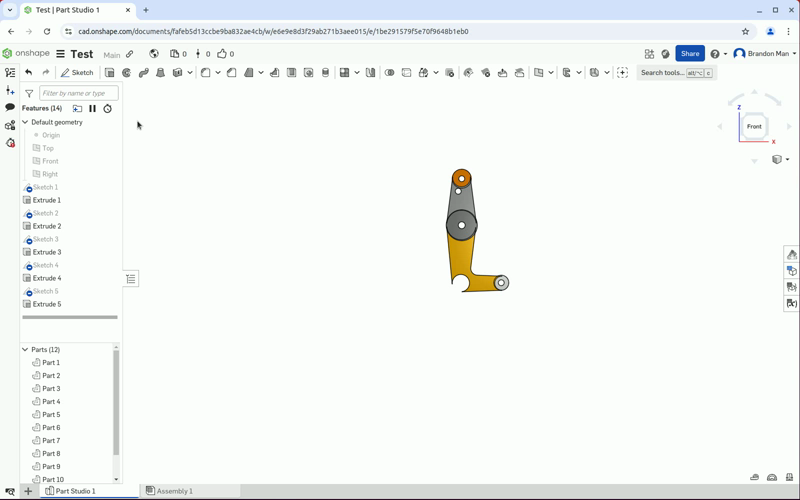
key(shift+h)
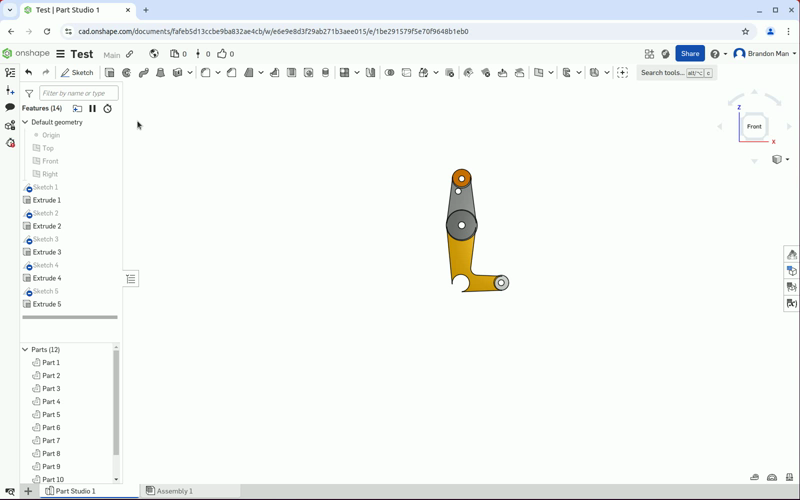
mouse_move(73, 189)
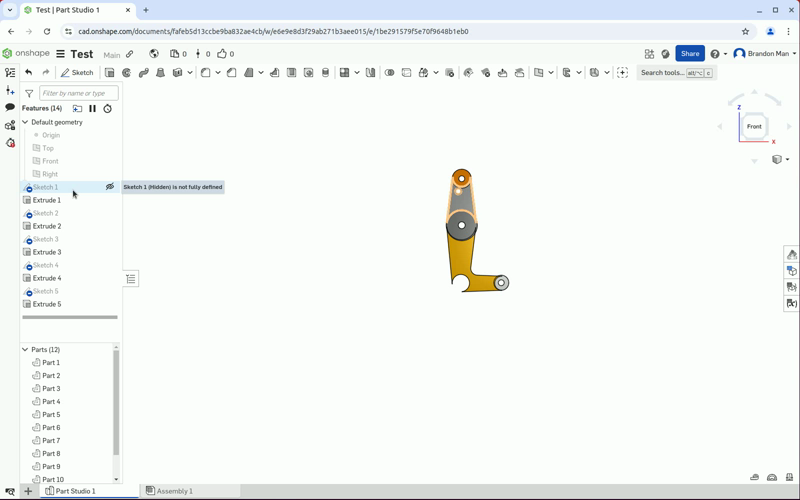
click(73, 189)
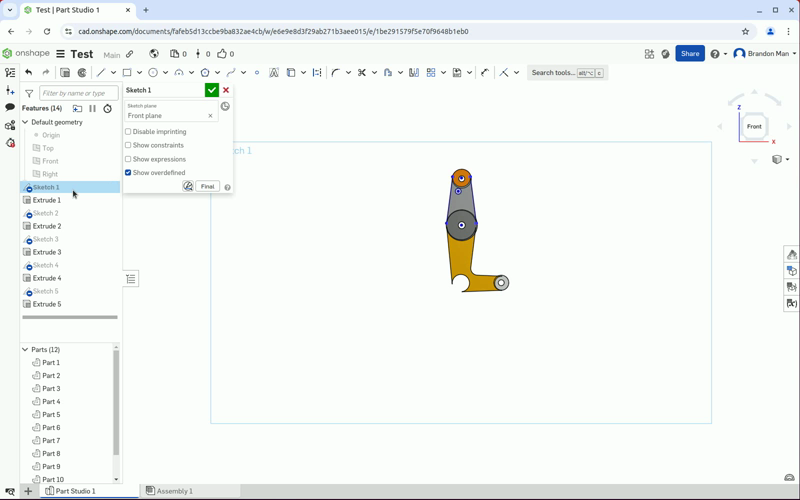
mouse_move(229, 92)
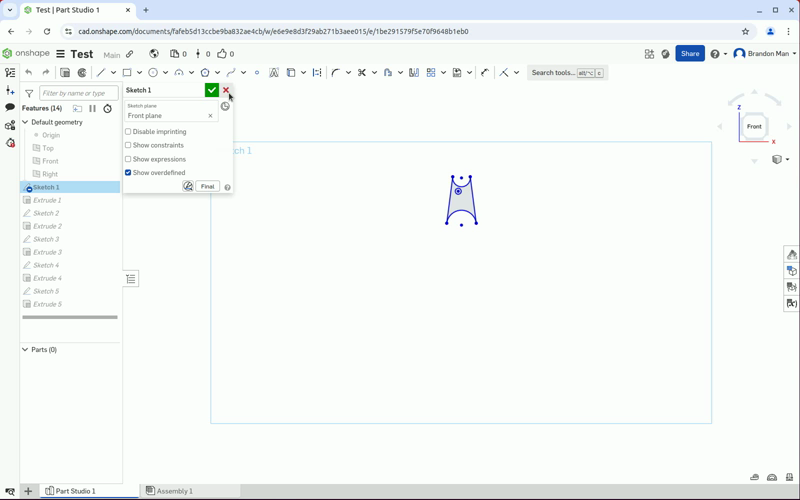
click(229, 92)
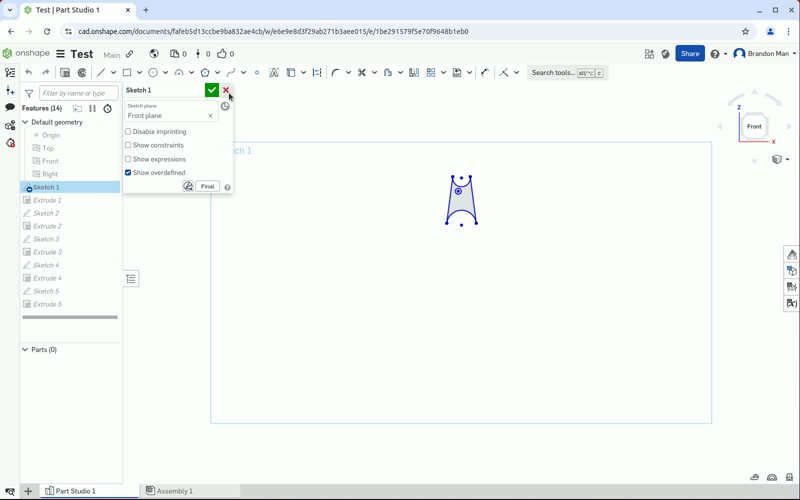
key(shift+s)
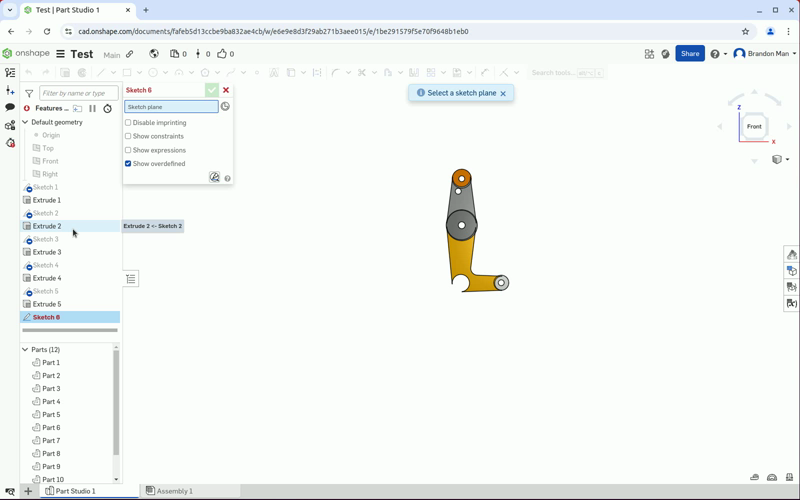
scroll(3)
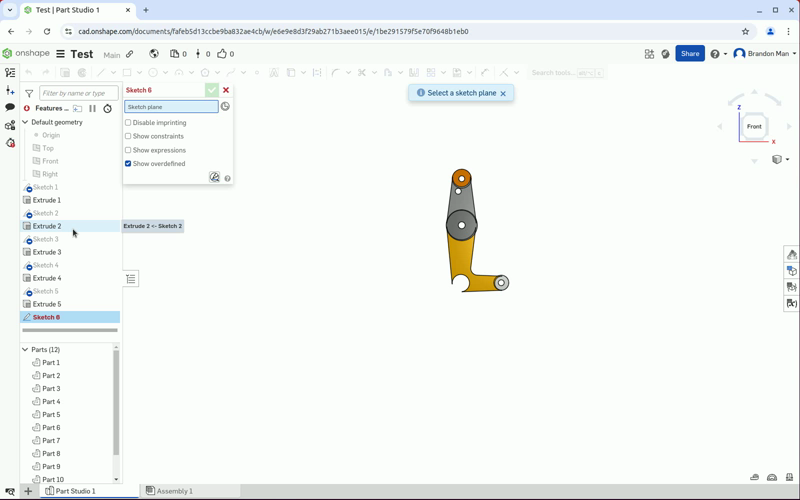
mouse_move(73, 163)
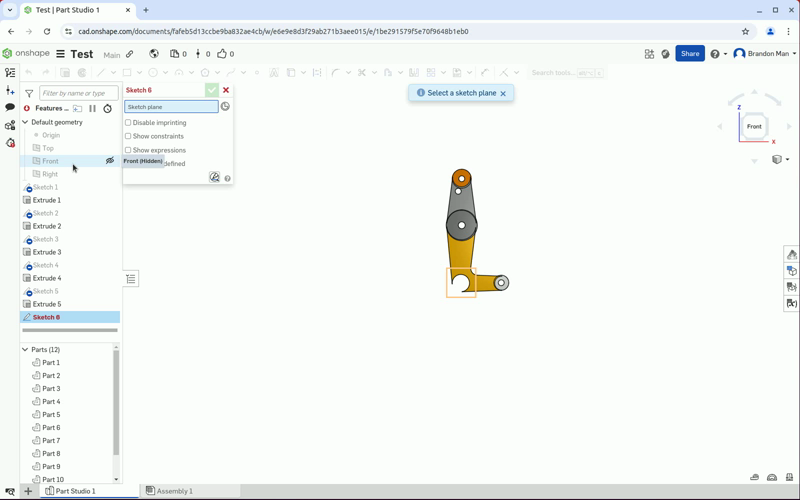
click(73, 163)
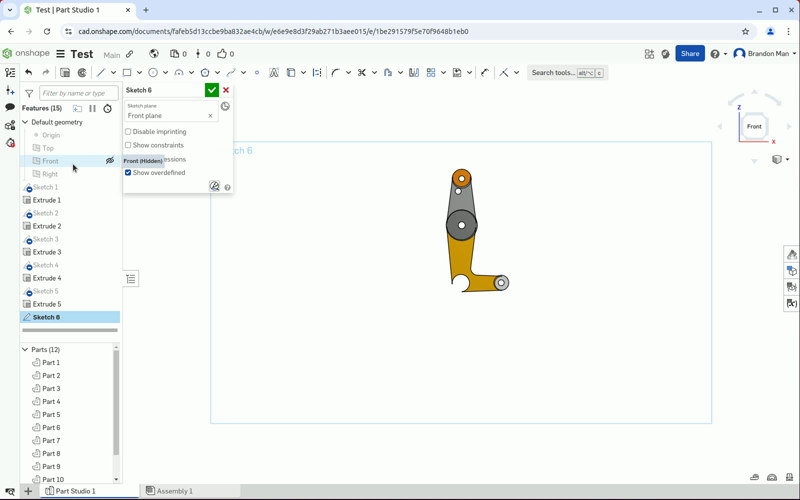
mouse_move(69, 352)
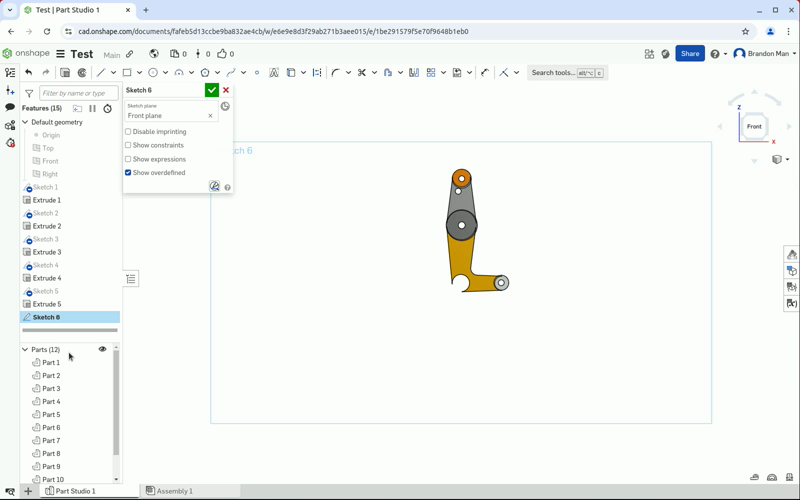
key(y)
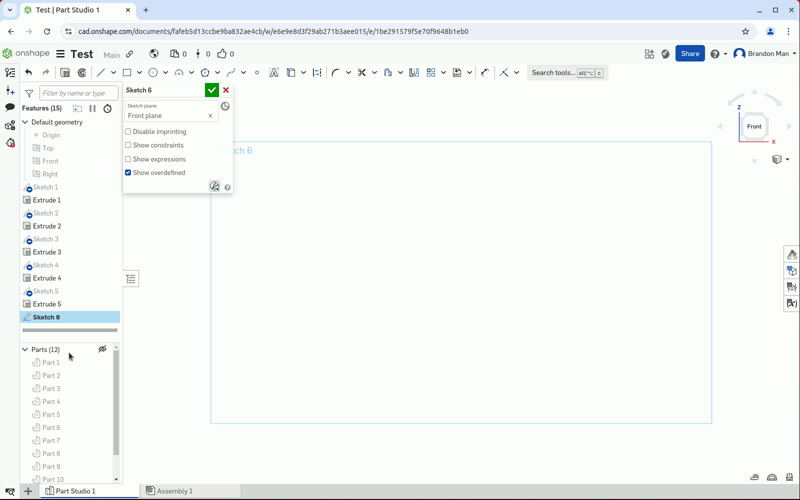
key(l)
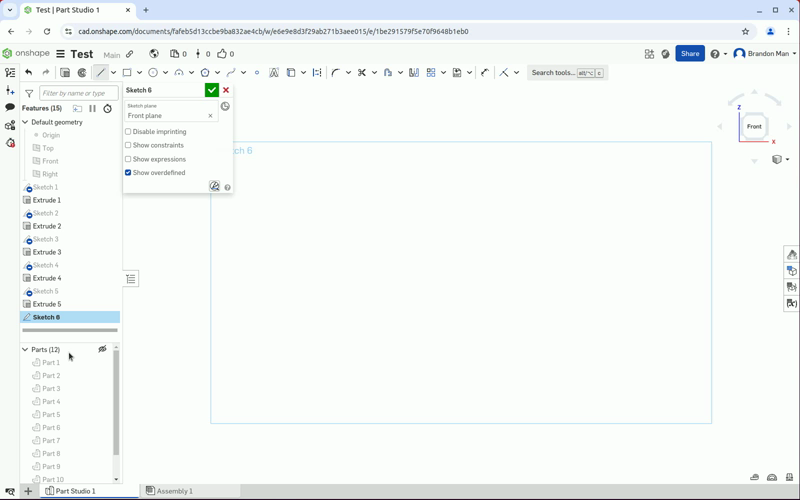
key_down(shift)
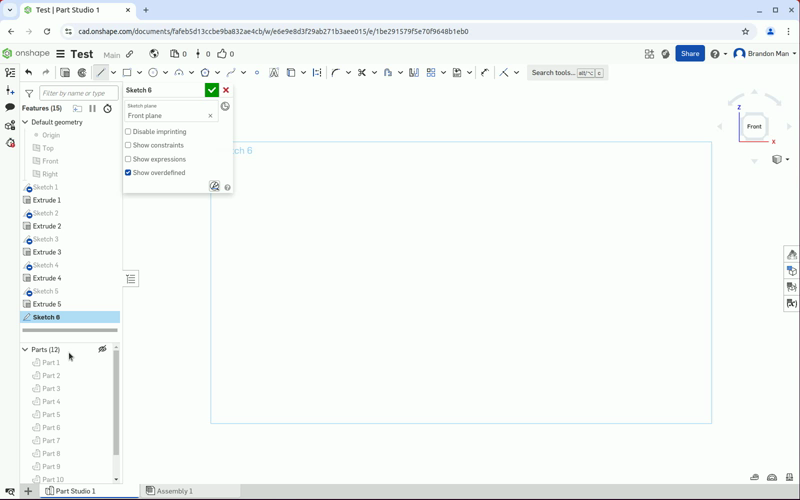
mouse_move(460, 291)
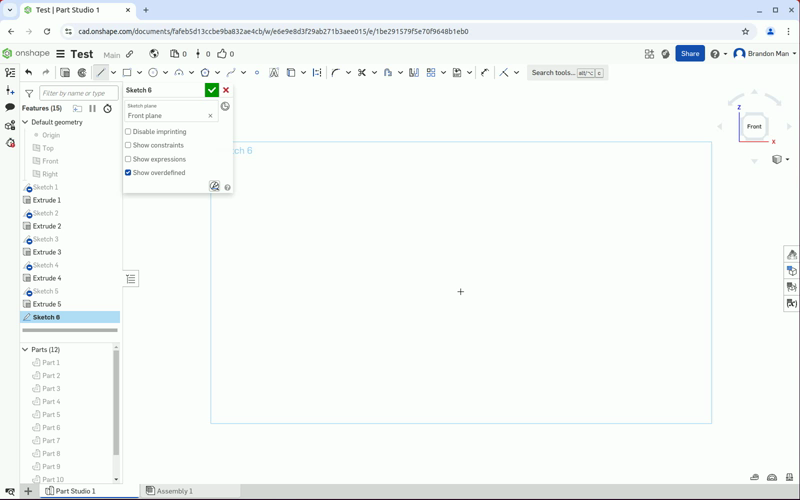
click(460, 291)
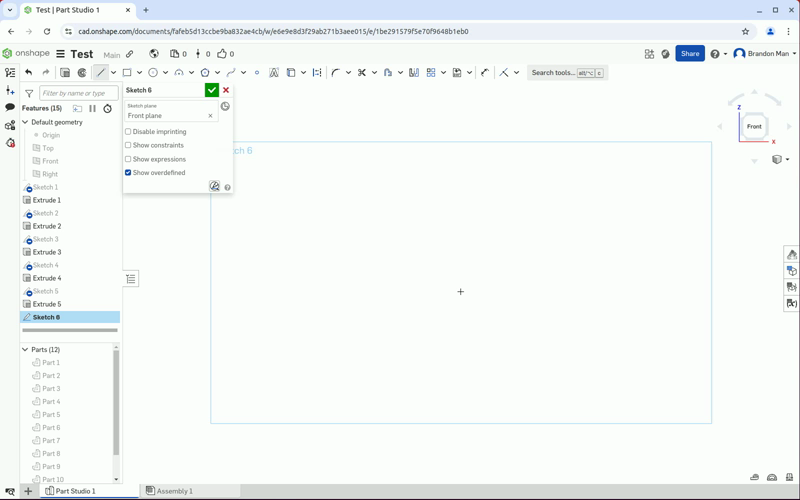
key_up(shift)
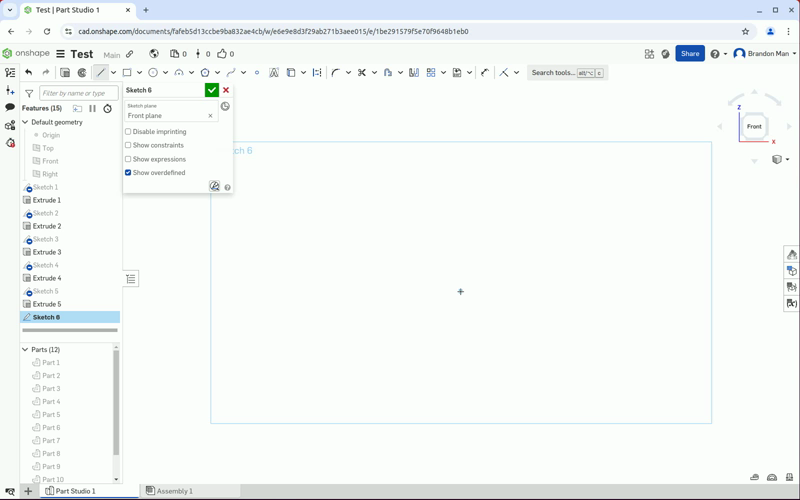
key_down(shift)
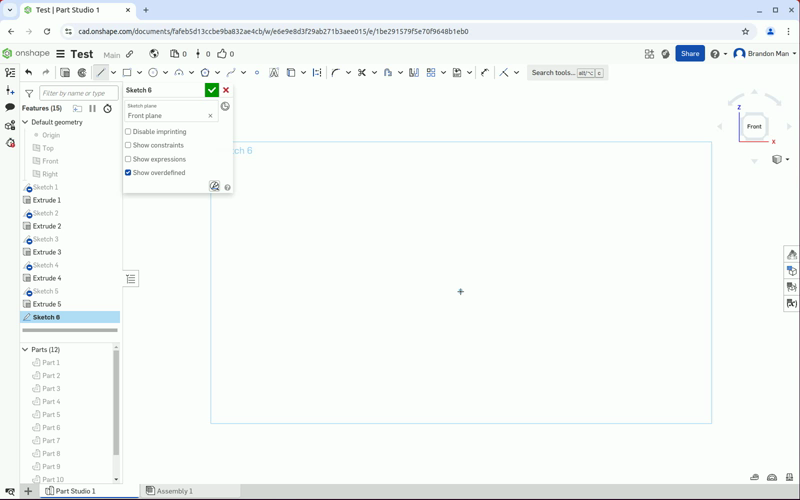
mouse_move(490, 291)
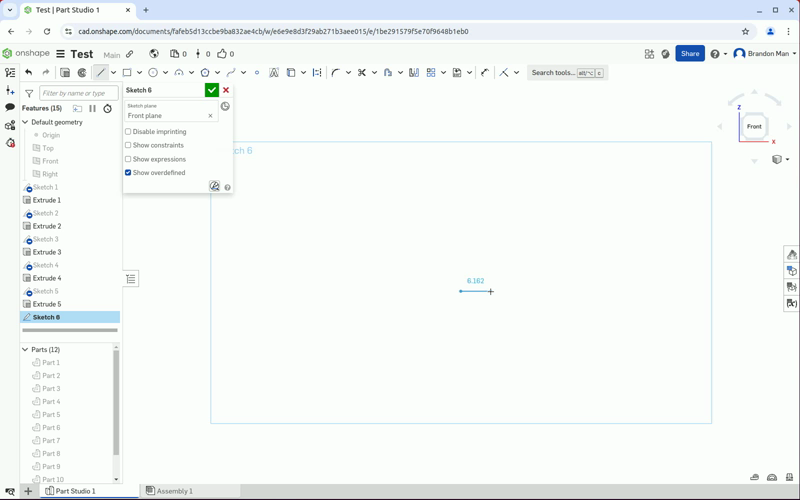
mouse_move(461, 291)
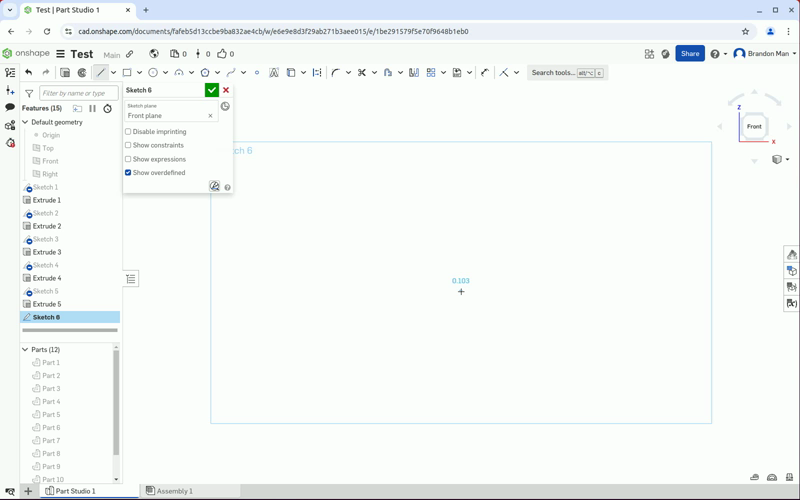
scroll(6)
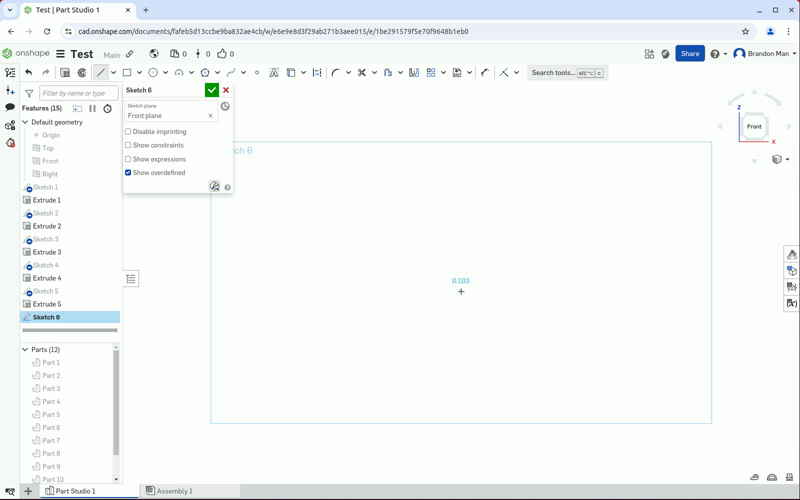
scroll(6)
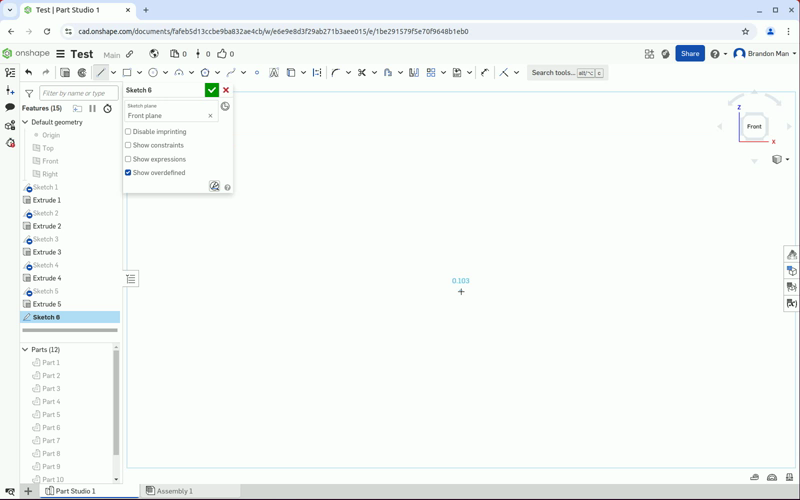
scroll(6)
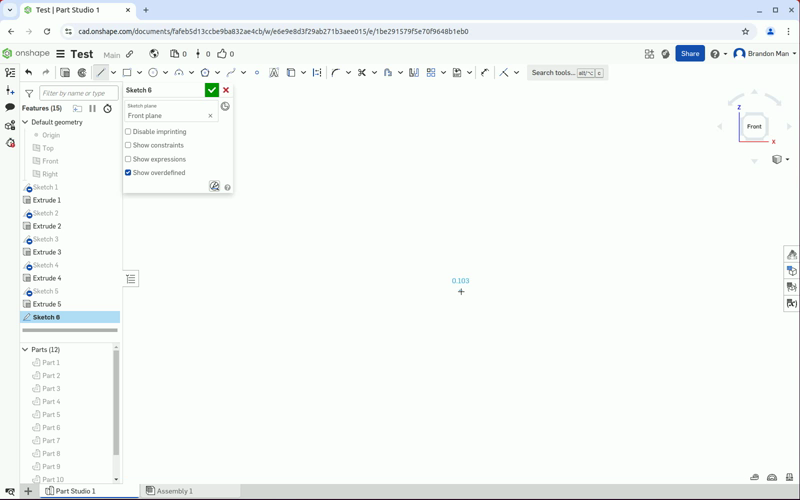
scroll(6)
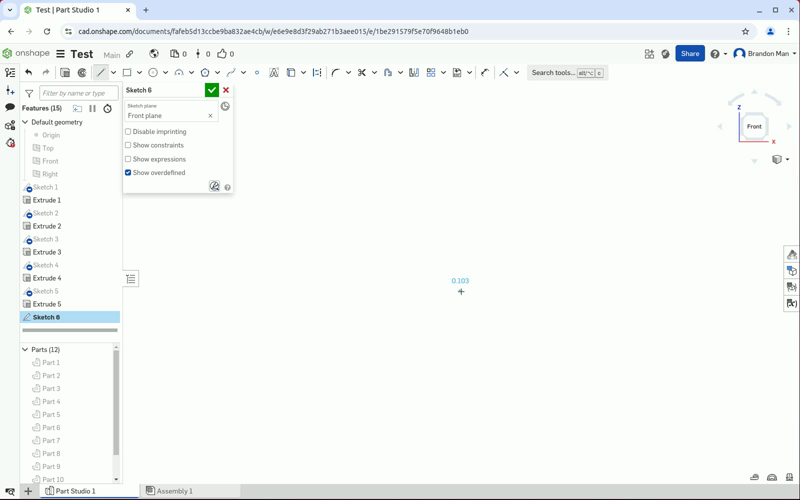
scroll(6)
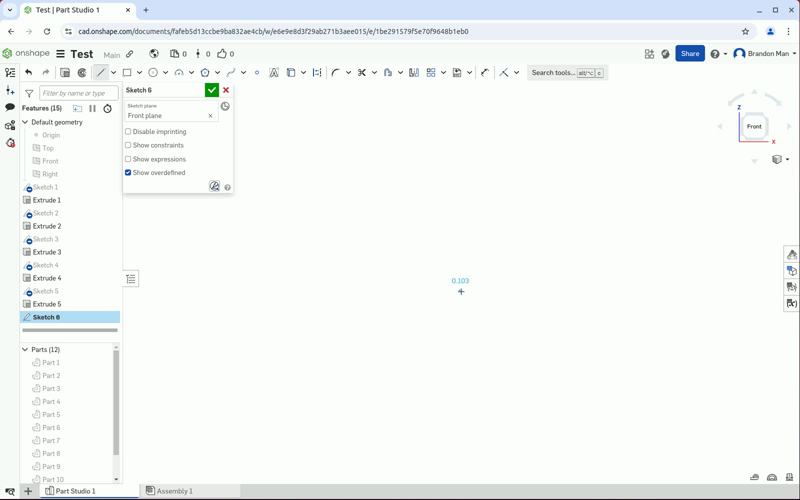
scroll(6)
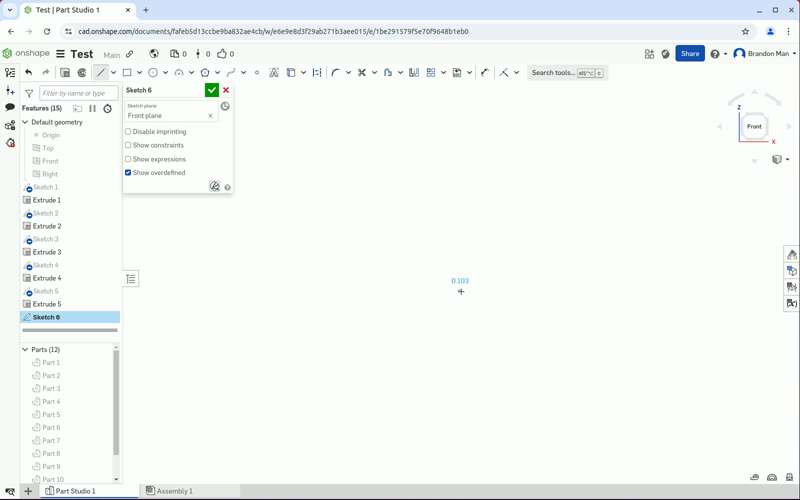
scroll(6)
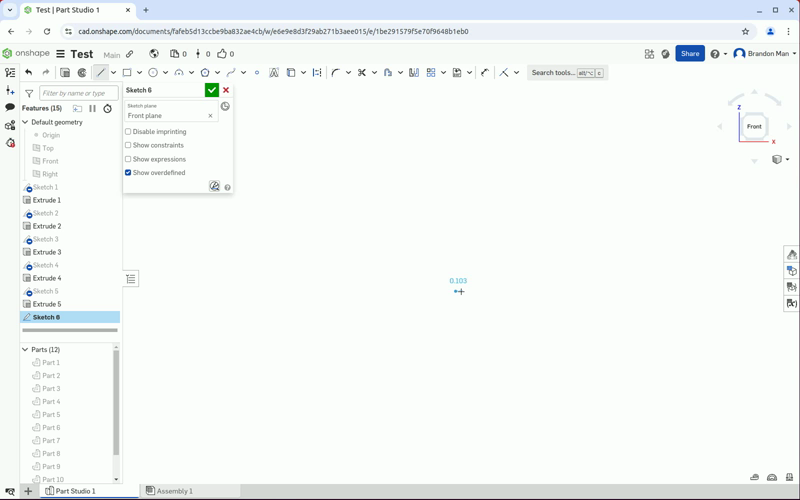
click(461, 291)
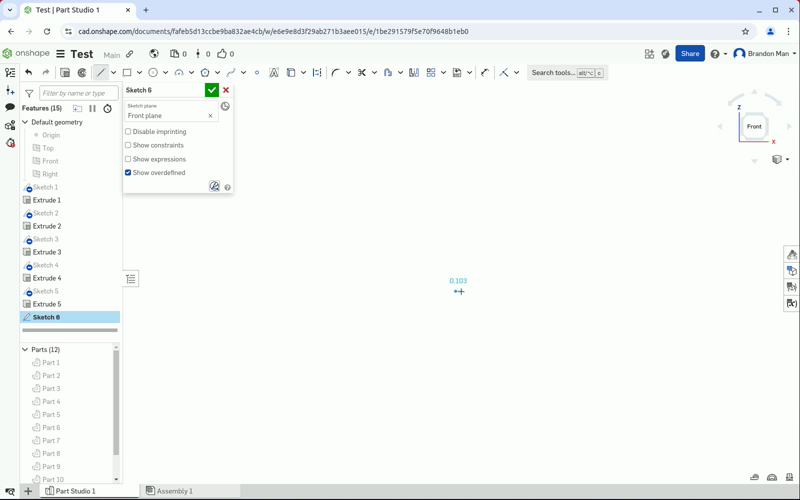
scroll(-6)
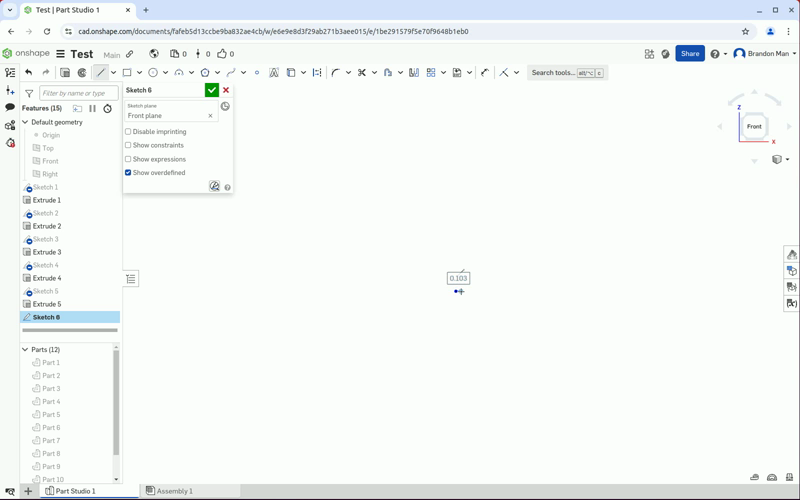
scroll(-6)
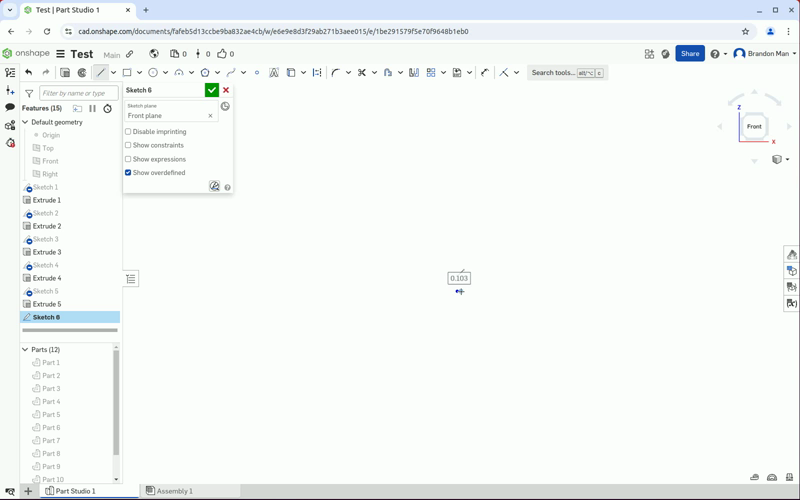
scroll(-6)
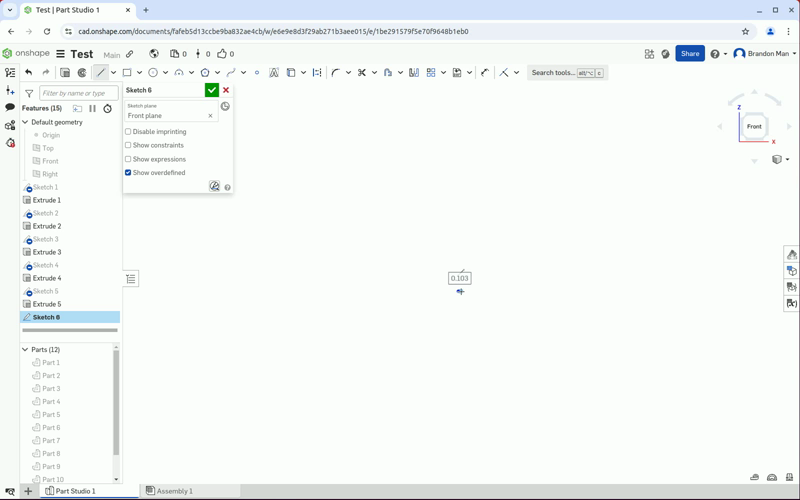
scroll(-6)
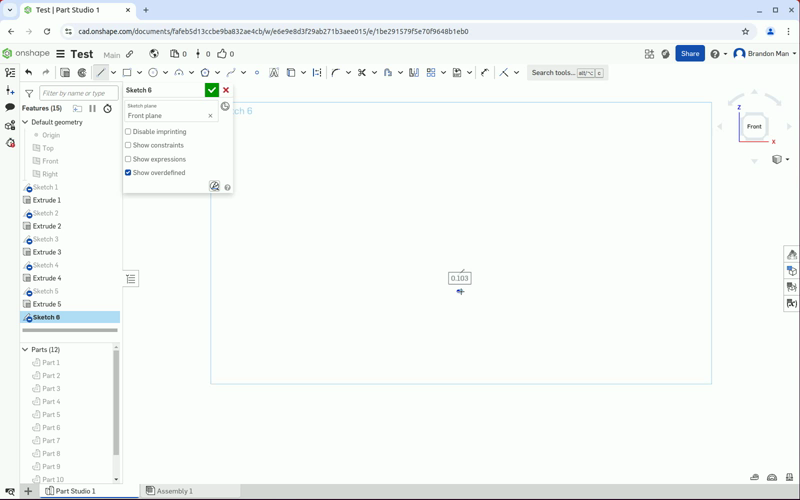
scroll(-6)
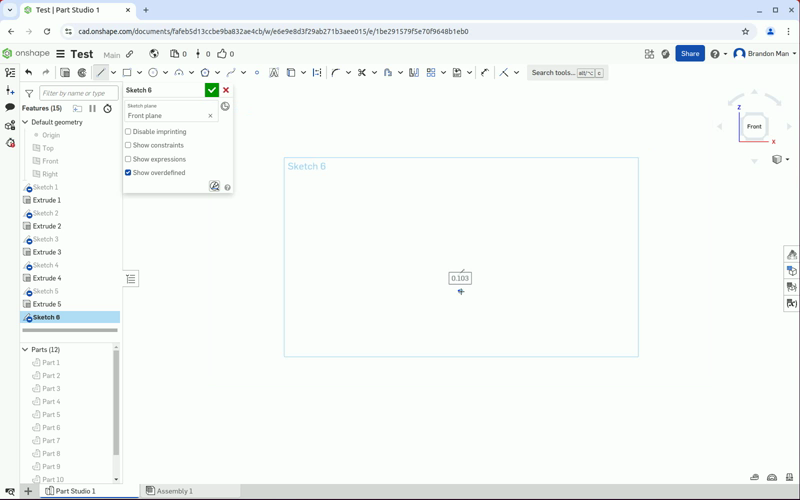
scroll(-6)
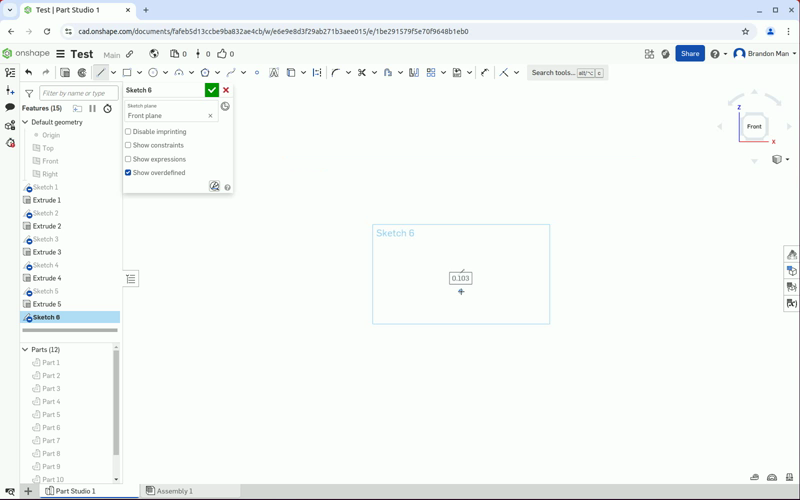
scroll(-6)
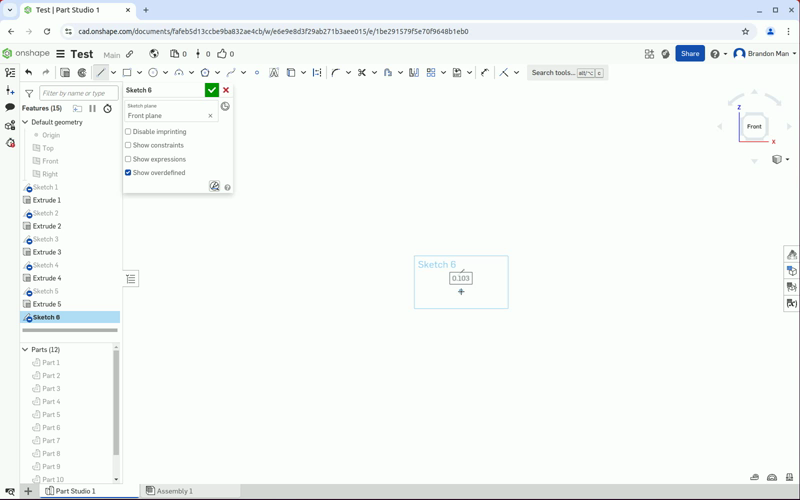
key_up(shift)
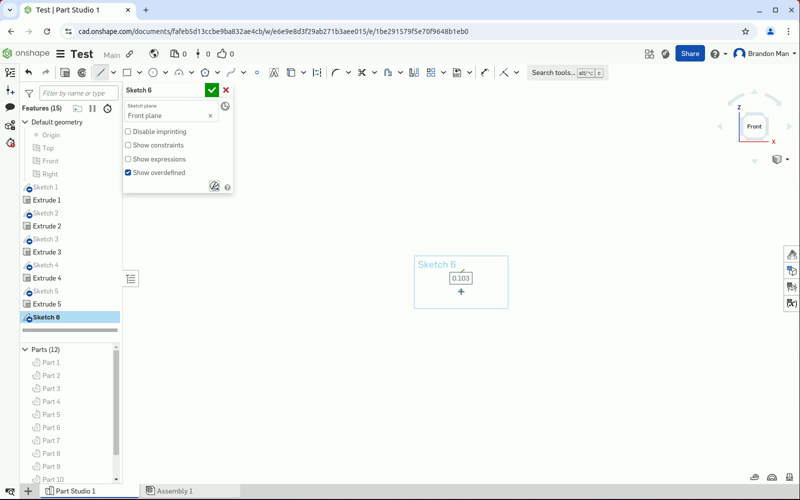
key(esc)
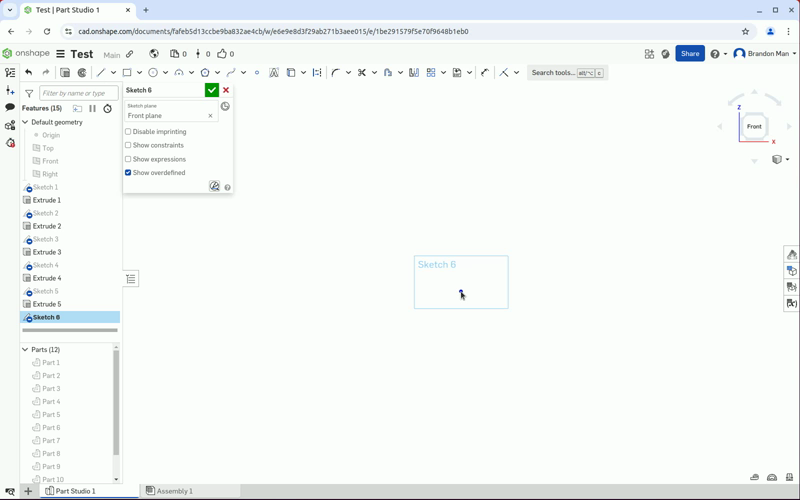
key(a)
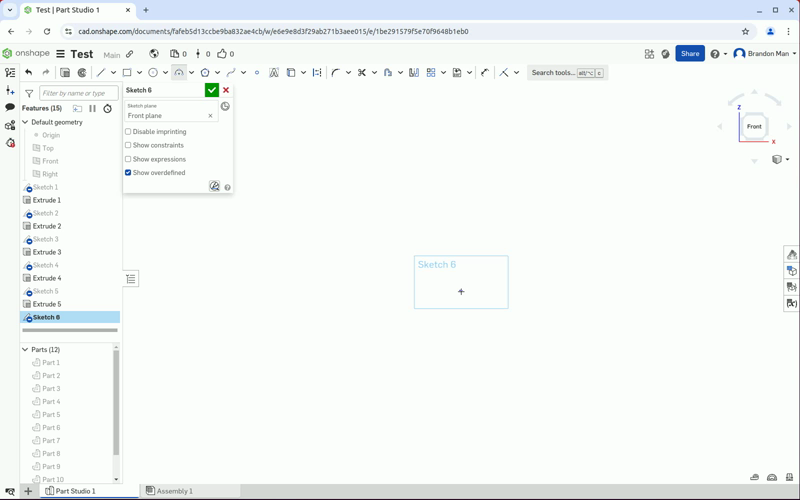
mouse_move(461, 291)
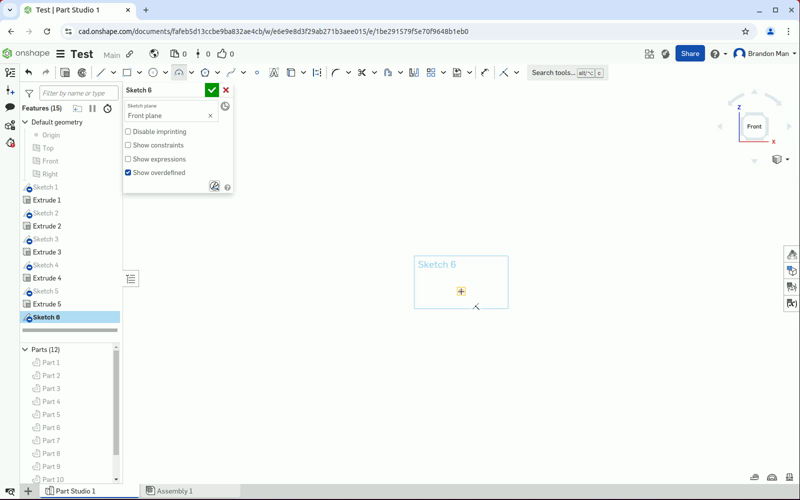
scroll(6)
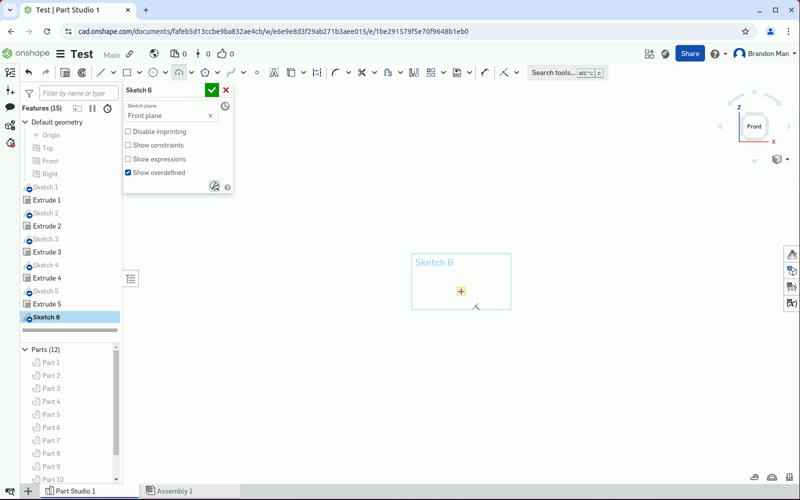
scroll(6)
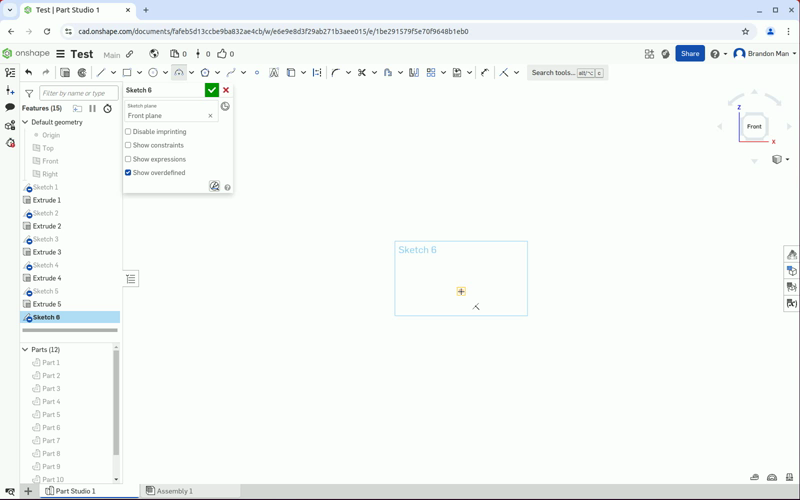
scroll(6)
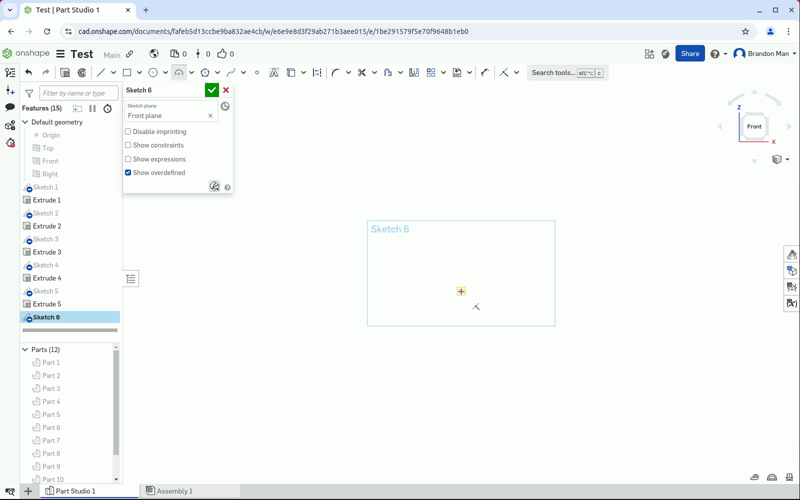
scroll(6)
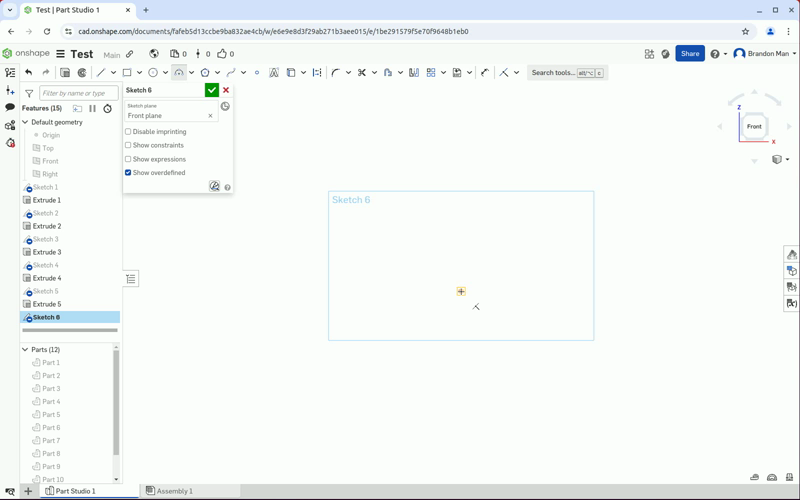
scroll(6)
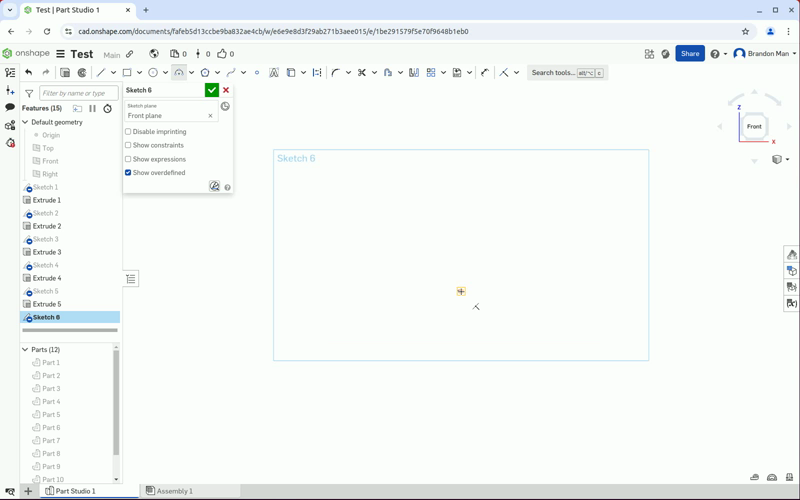
scroll(6)
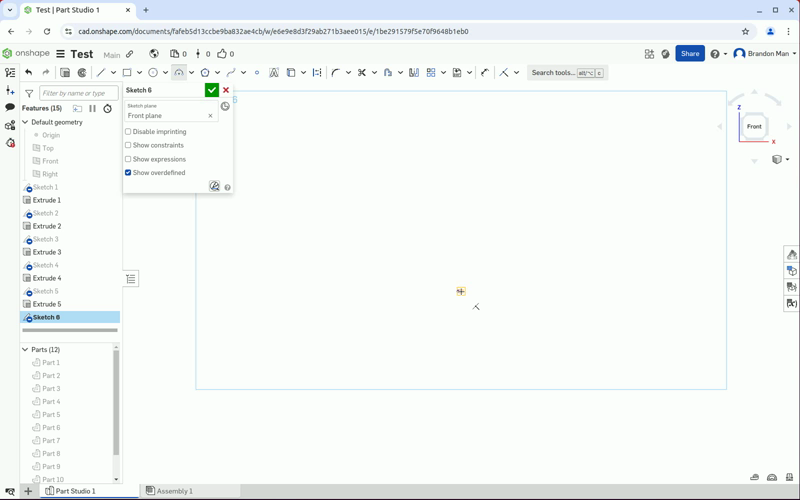
scroll(6)
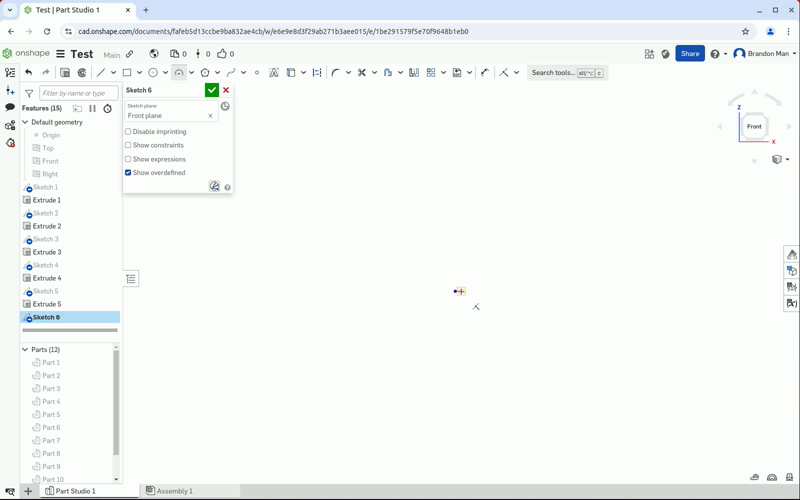
click(461, 291)
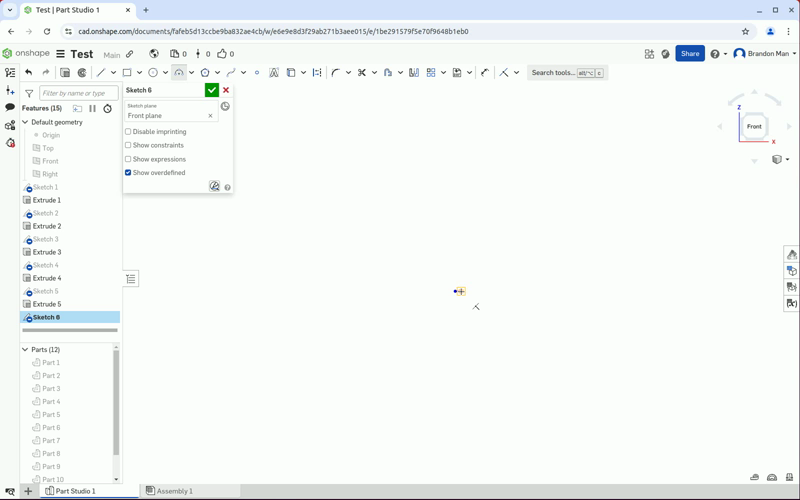
scroll(-6)
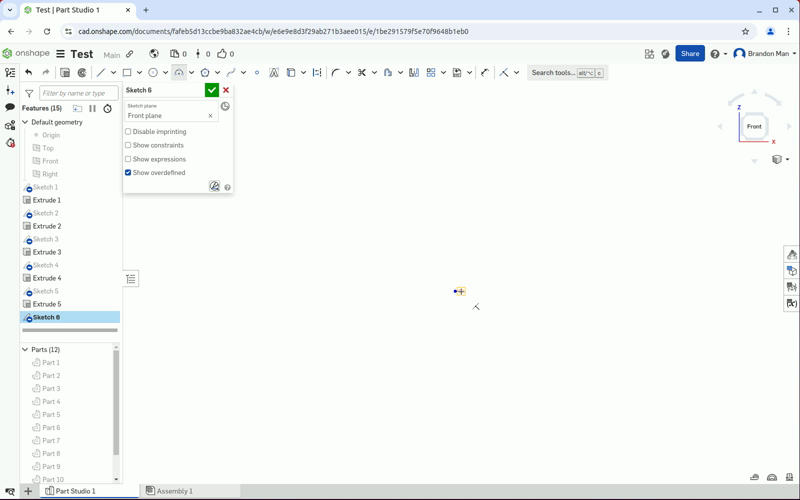
scroll(-6)
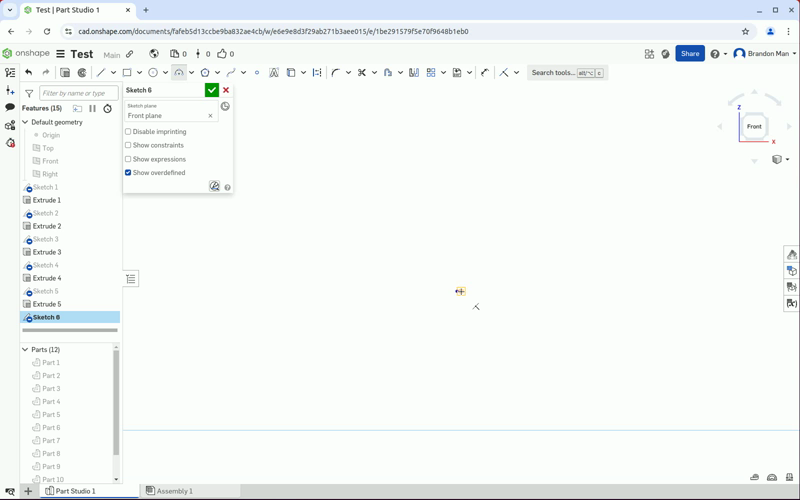
scroll(-6)
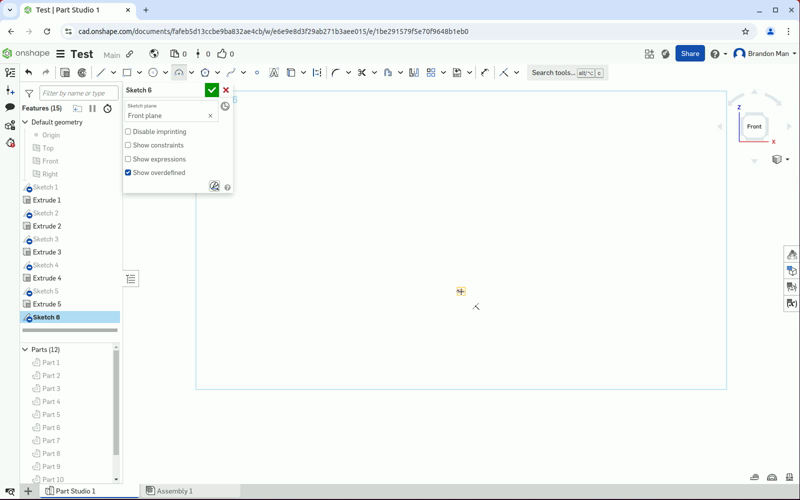
scroll(-6)
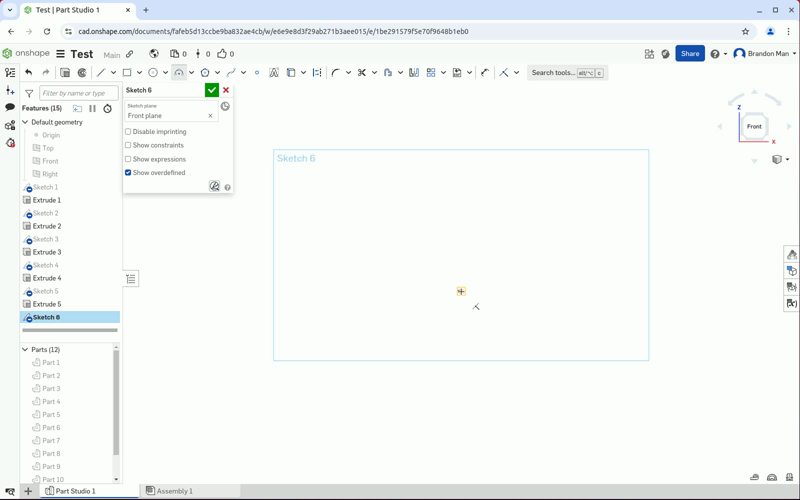
scroll(-6)
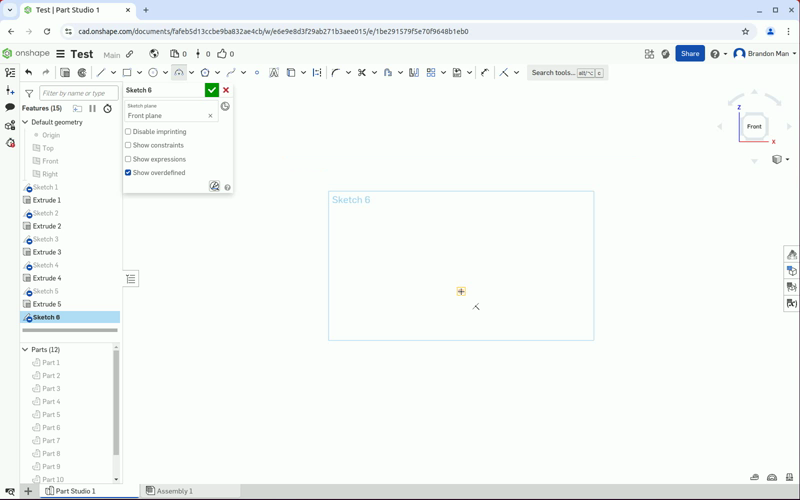
scroll(-6)
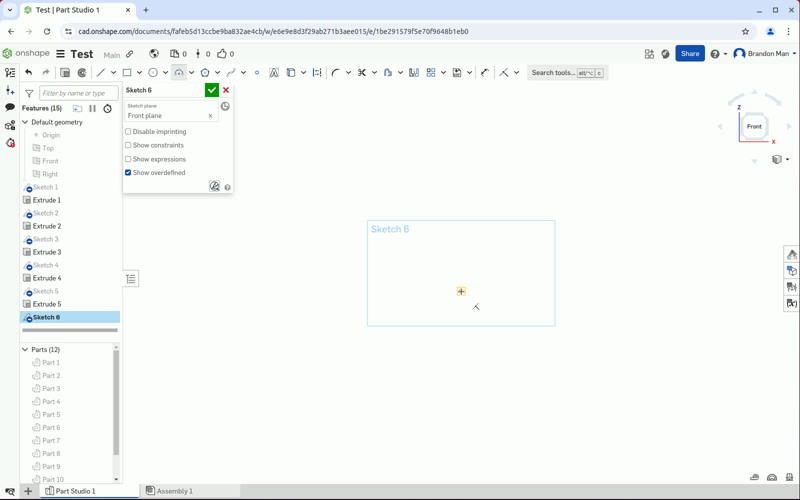
scroll(-6)
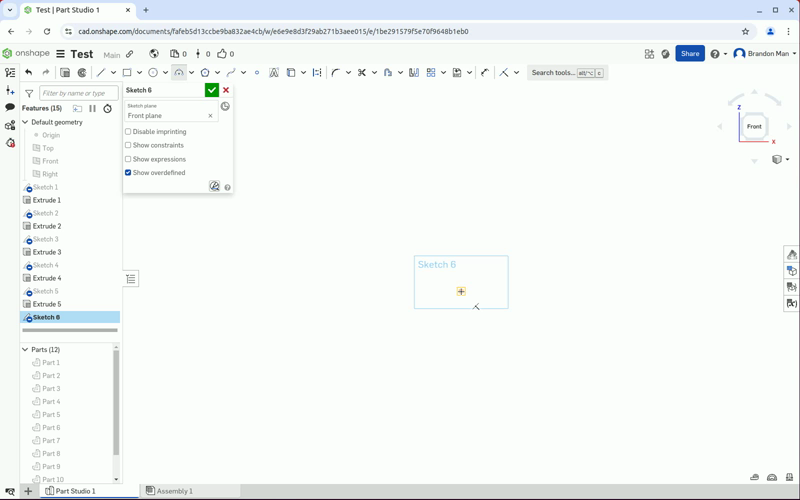
mouse_move(460, 291)
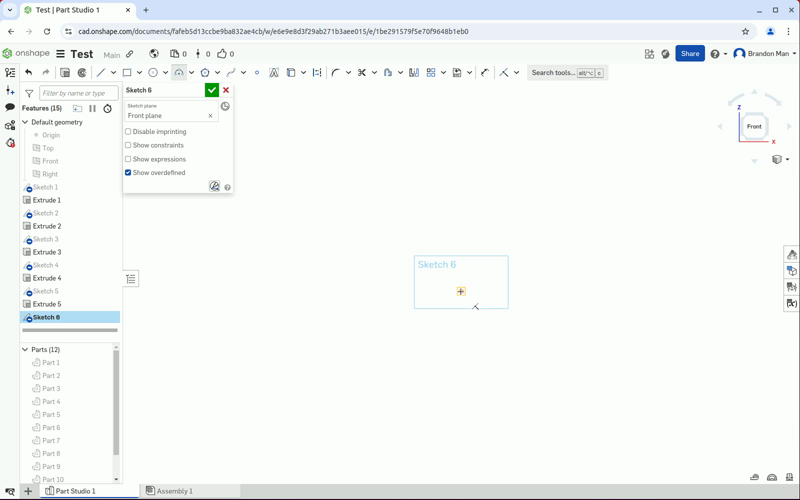
scroll(6)
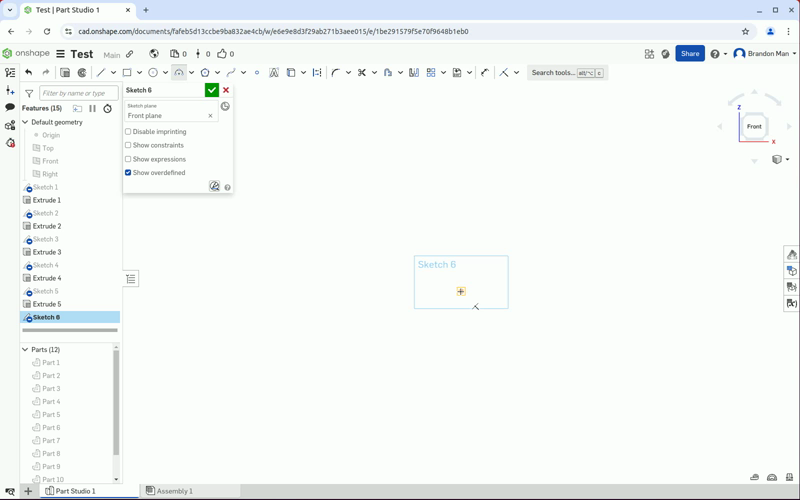
scroll(6)
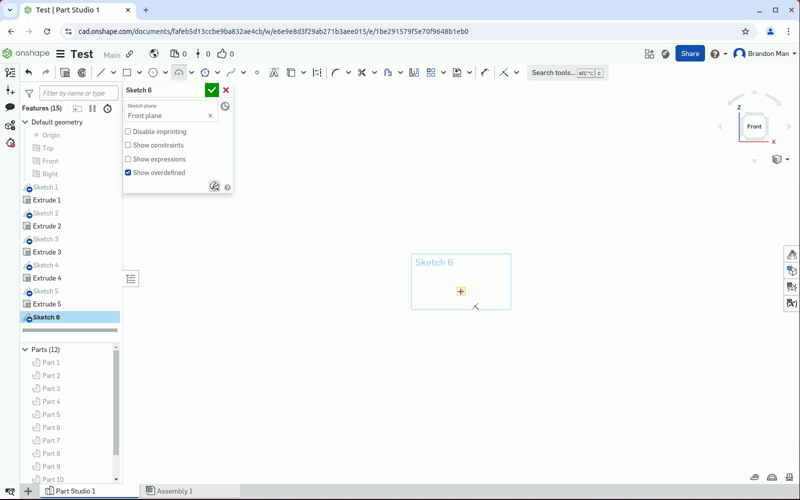
scroll(6)
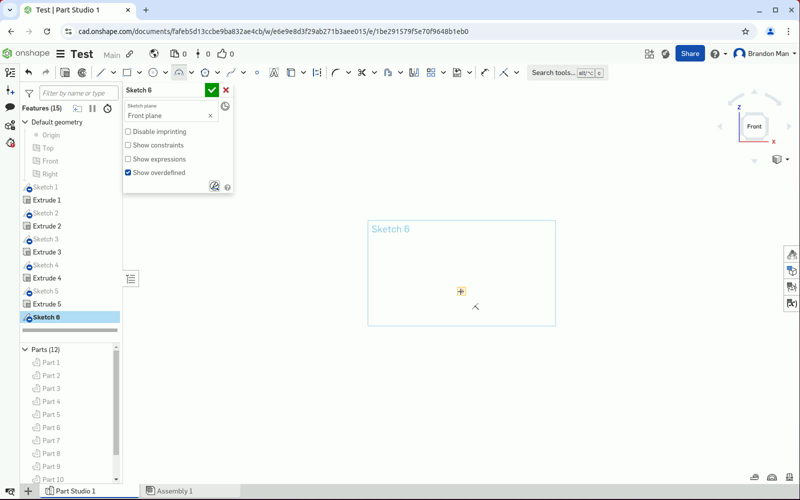
scroll(6)
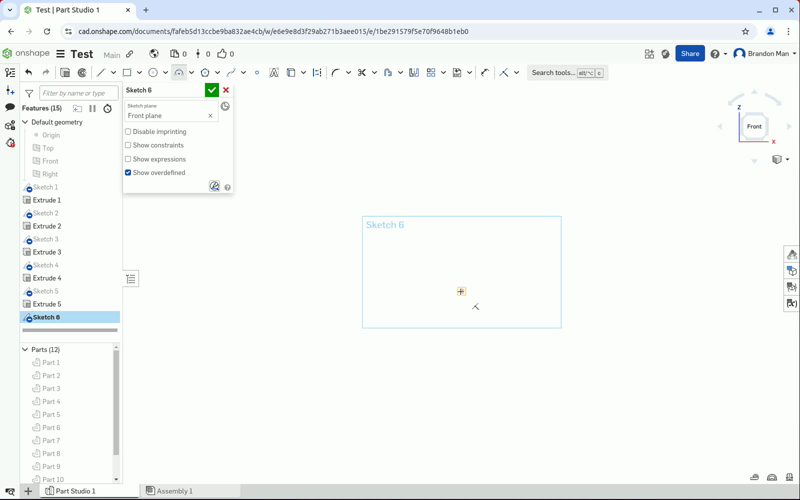
scroll(6)
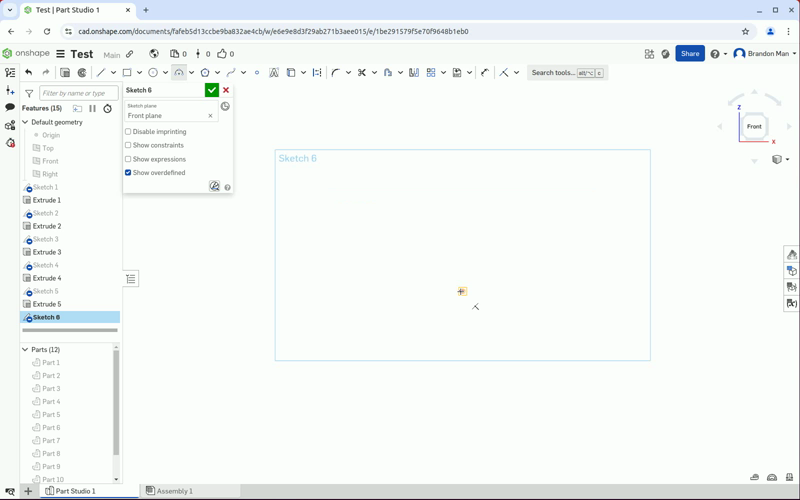
scroll(6)
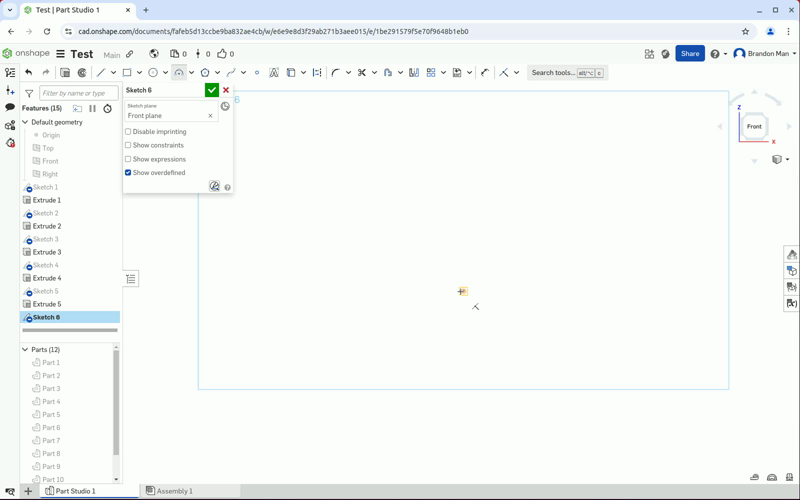
scroll(6)
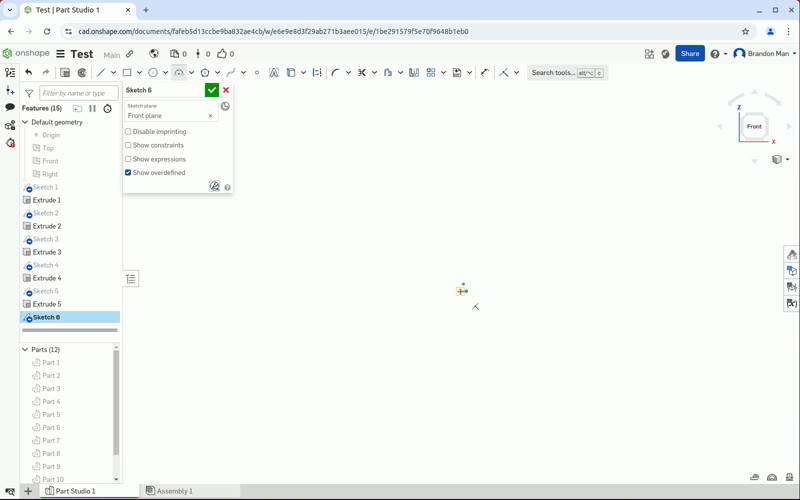
click(460, 291)
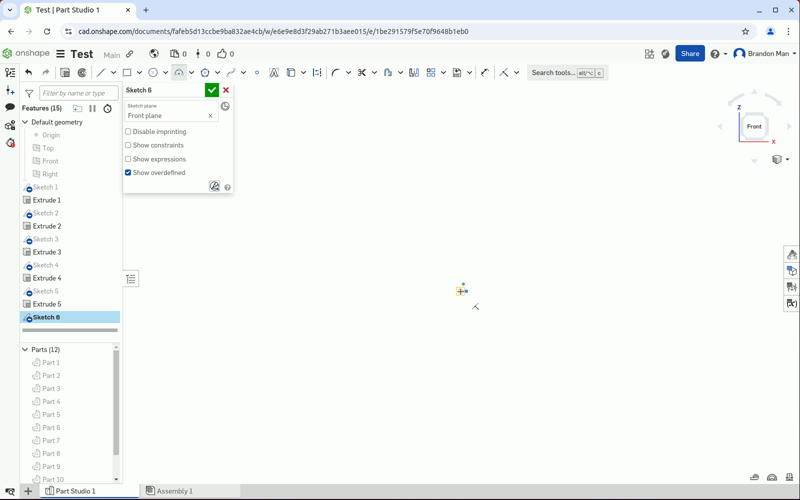
scroll(-6)
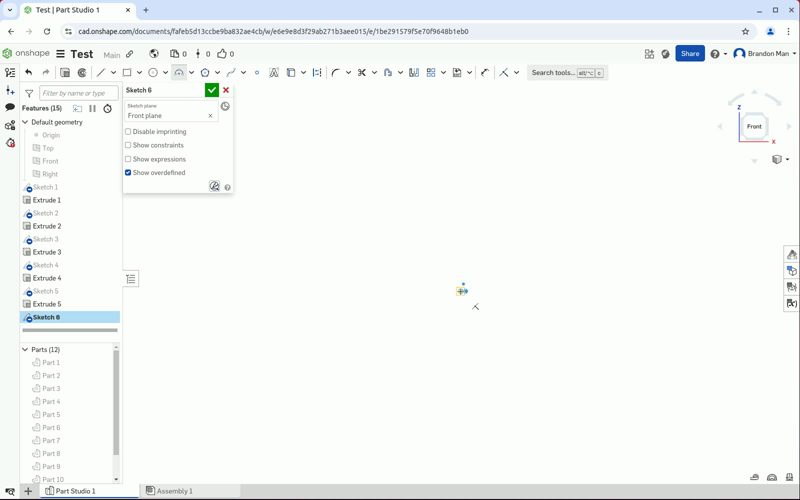
scroll(-6)
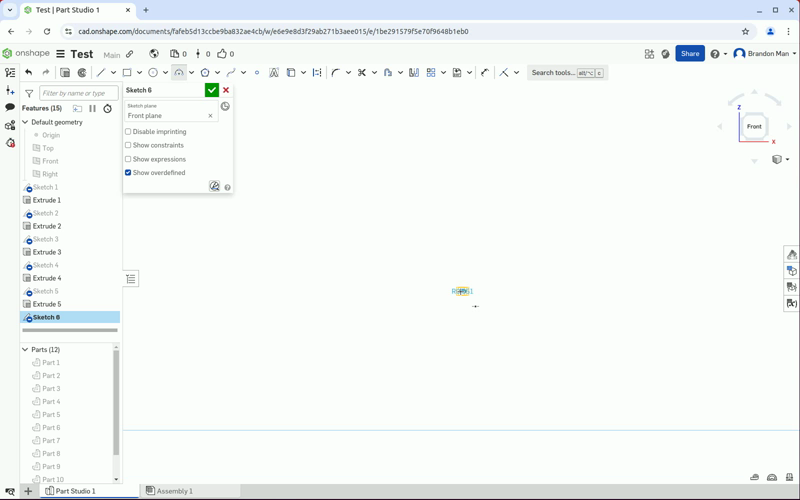
scroll(-6)
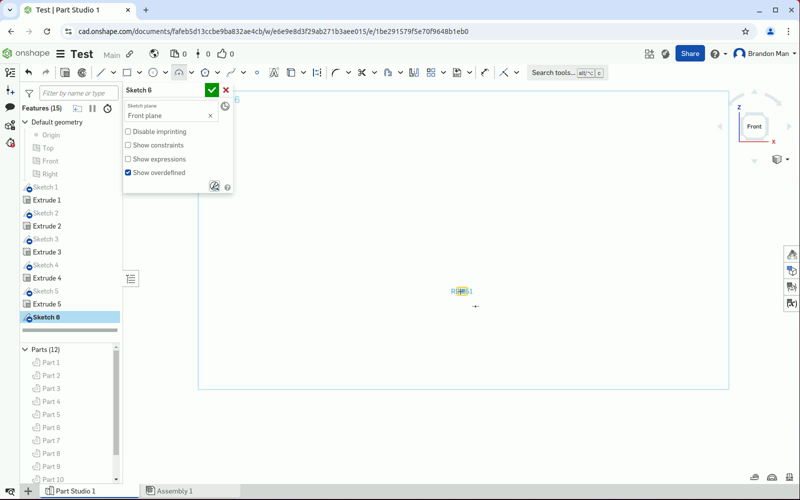
scroll(-6)
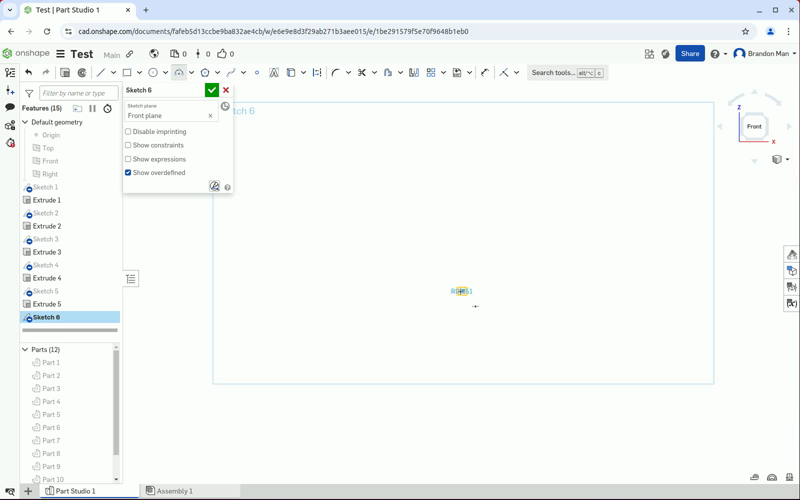
scroll(-6)
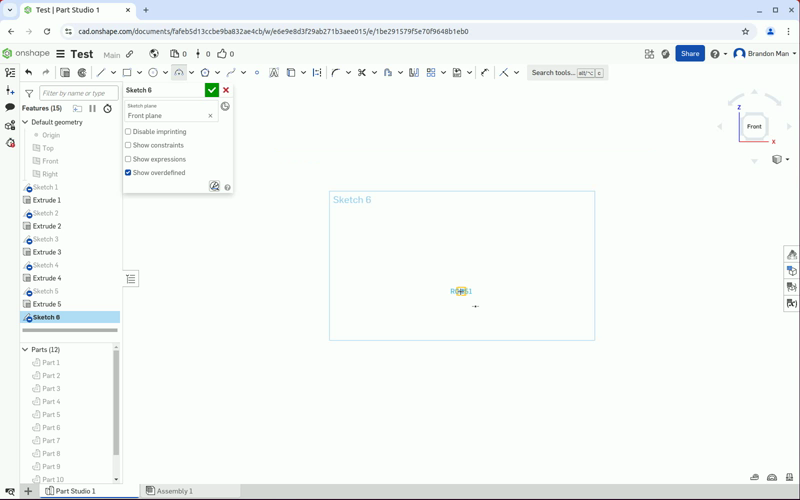
scroll(-6)
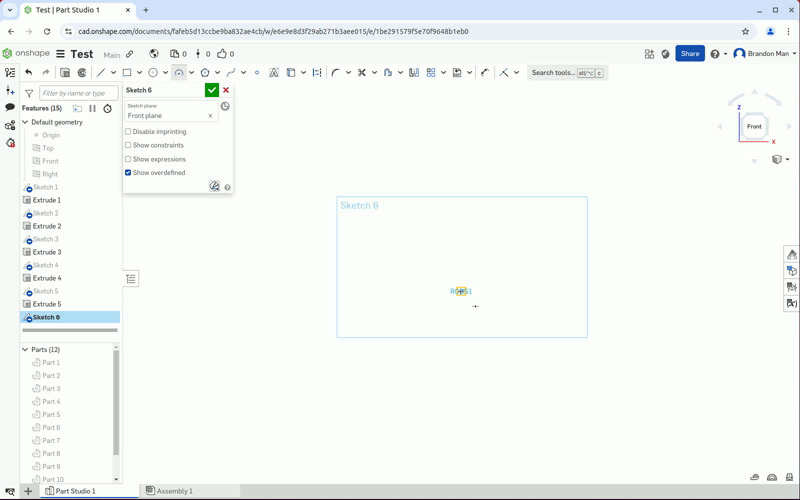
scroll(-6)
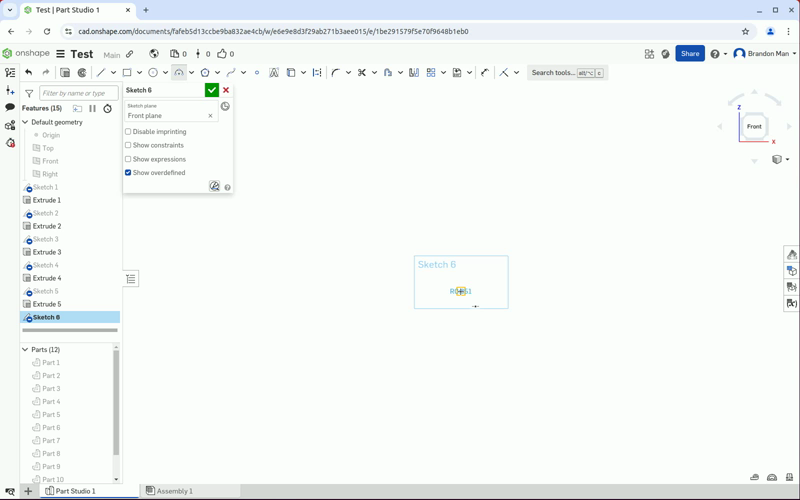
key_down(shift)
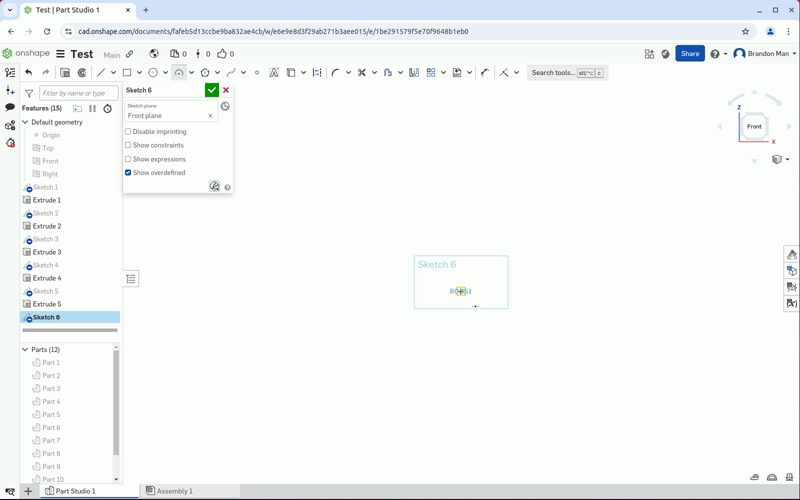
mouse_move(461, 275)
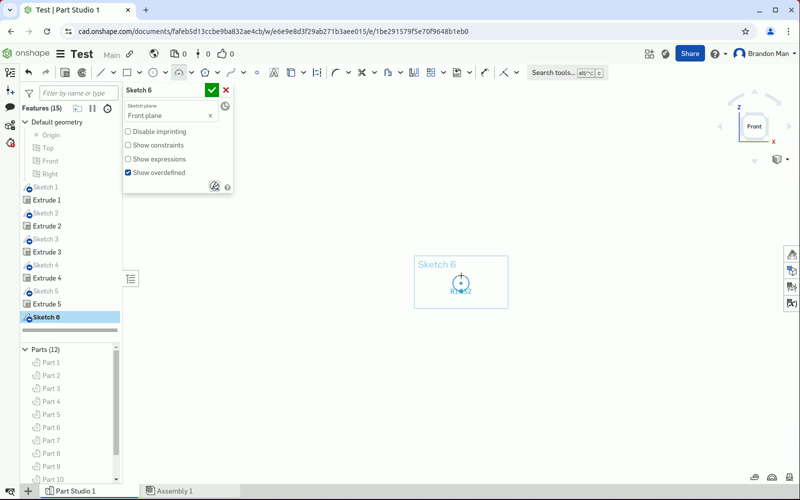
scroll(6)
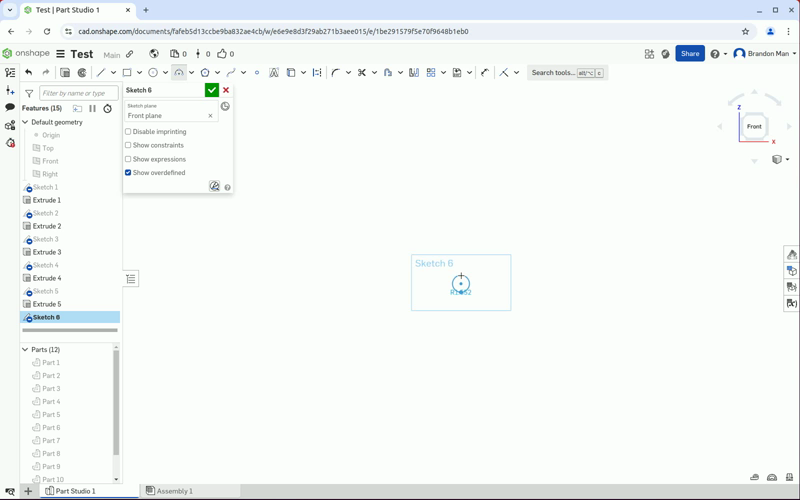
scroll(6)
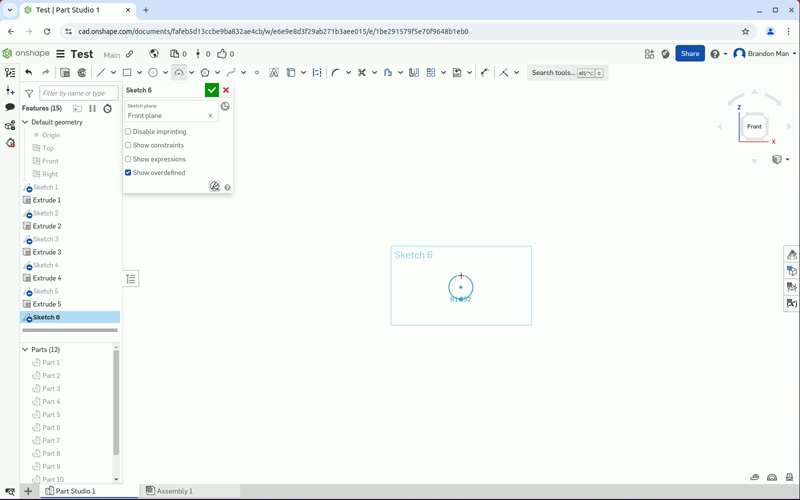
scroll(6)
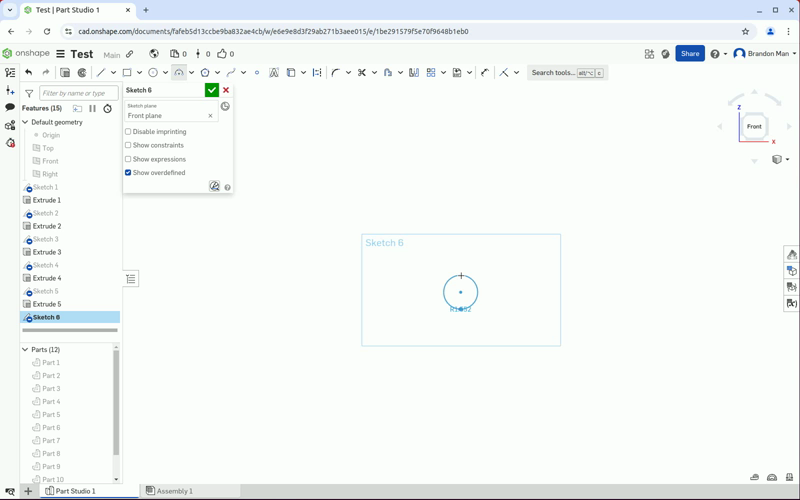
scroll(6)
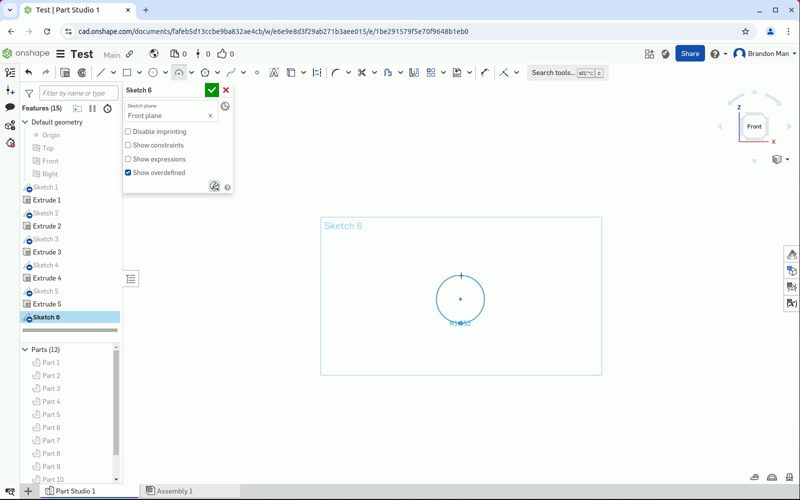
scroll(6)
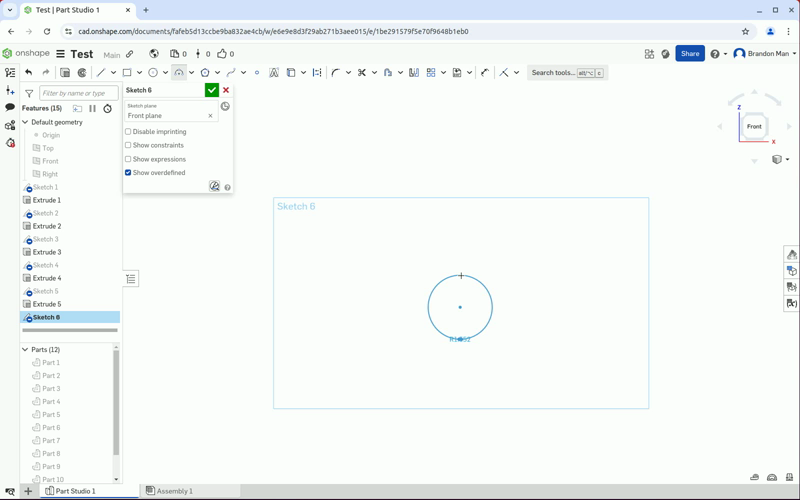
scroll(6)
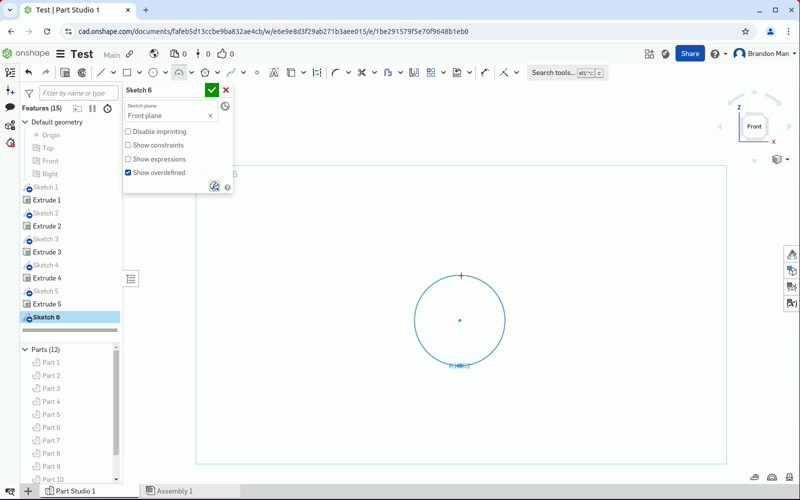
scroll(6)
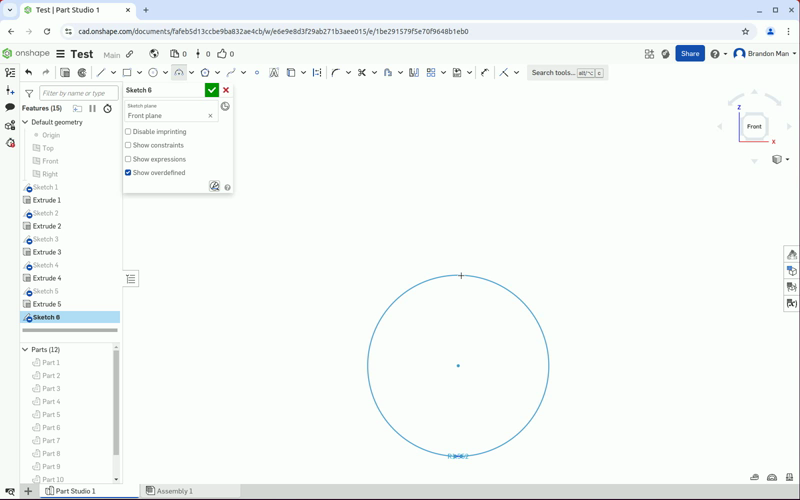
click(461, 275)
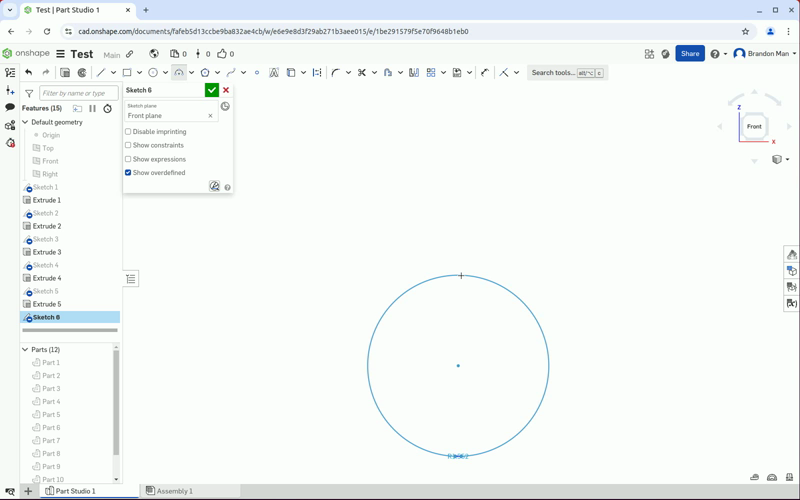
scroll(-6)
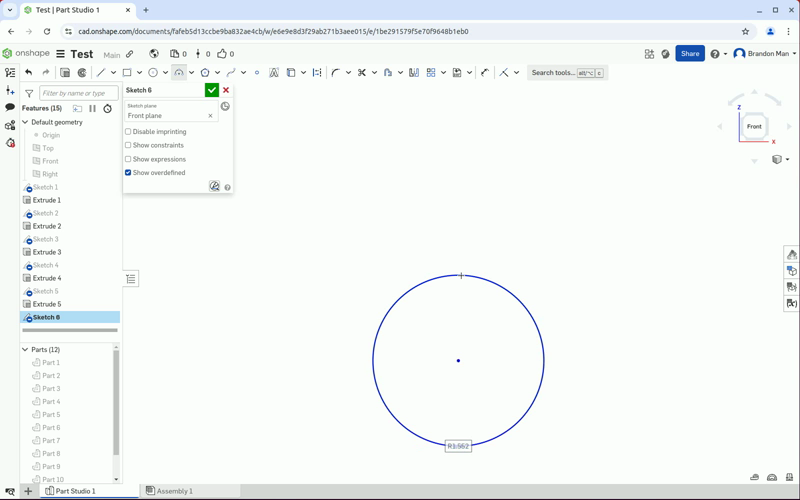
scroll(-6)
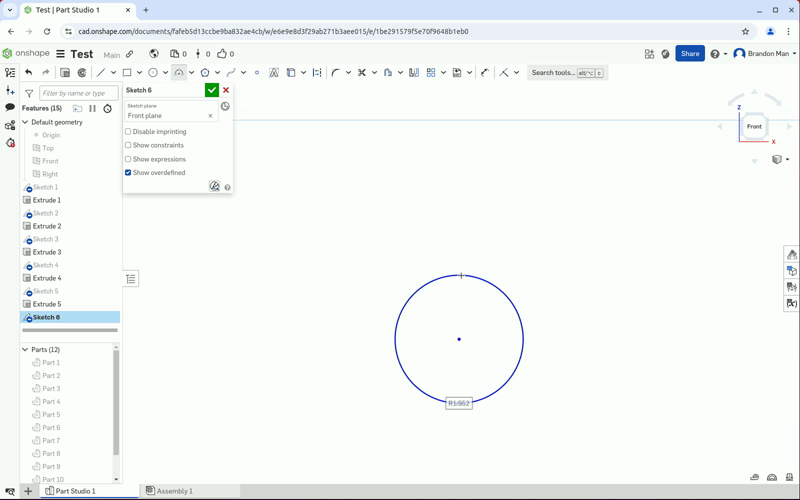
scroll(-6)
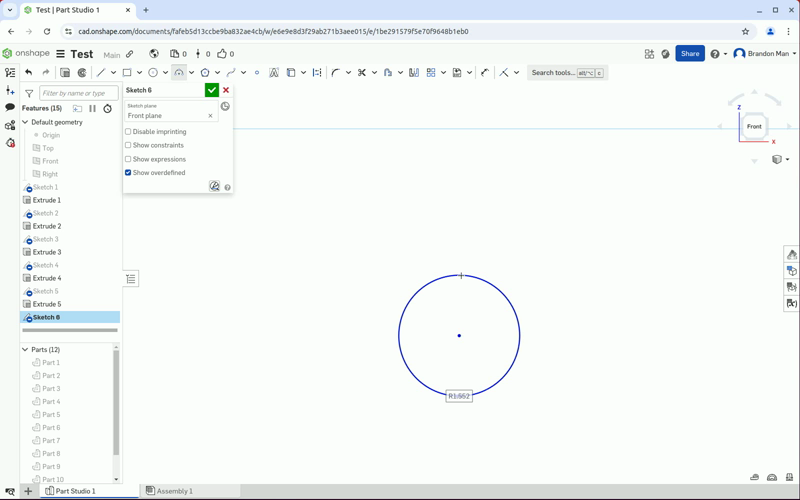
scroll(-6)
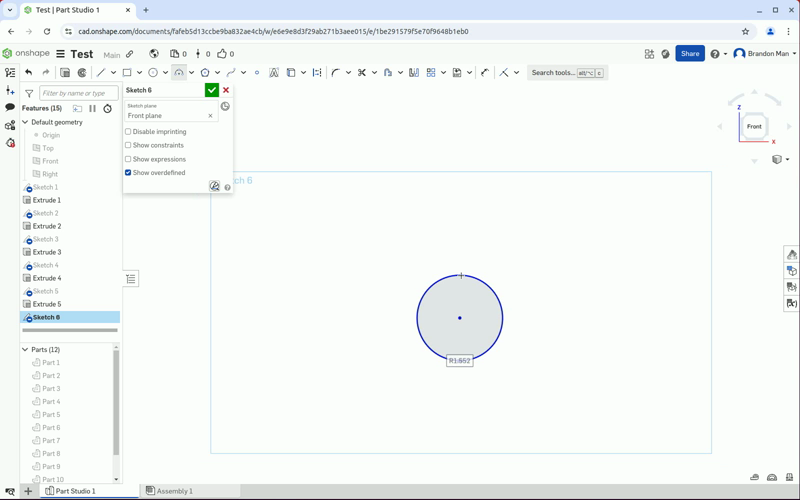
scroll(-6)
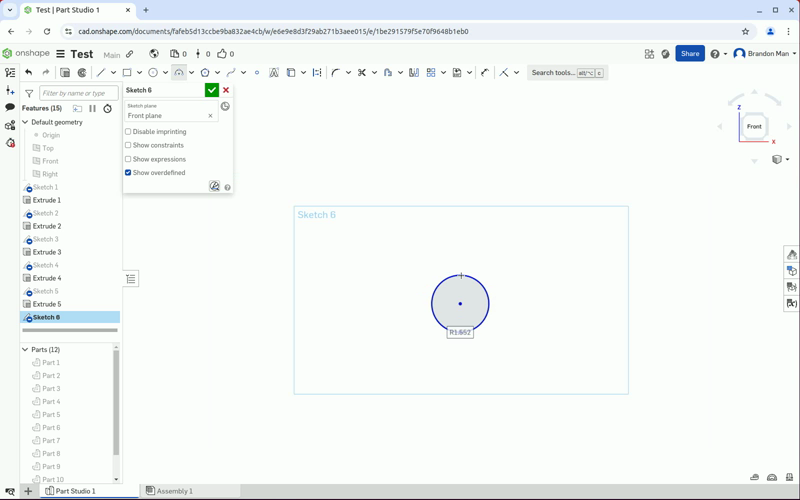
scroll(-6)
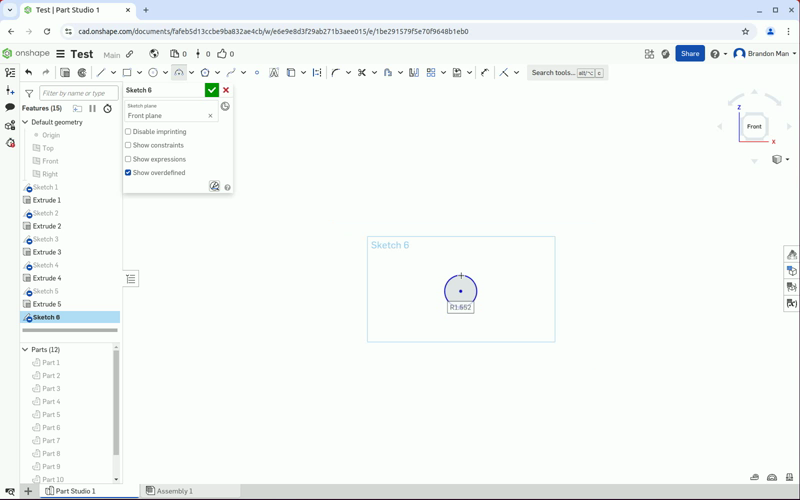
scroll(-6)
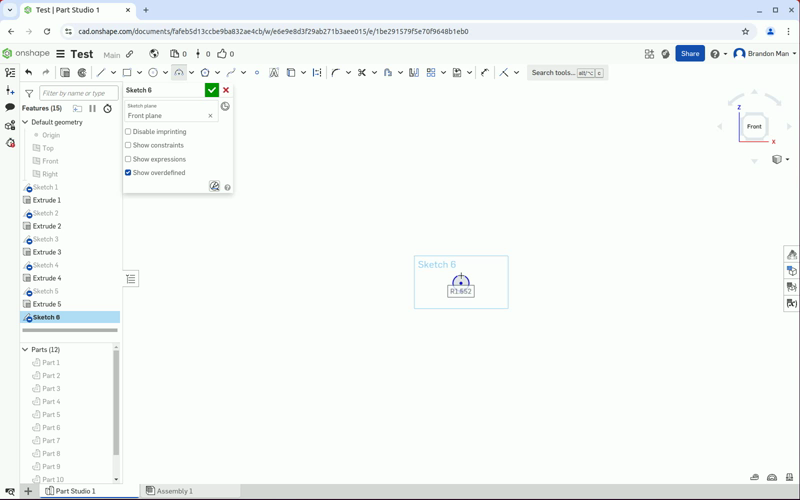
key_up(shift)
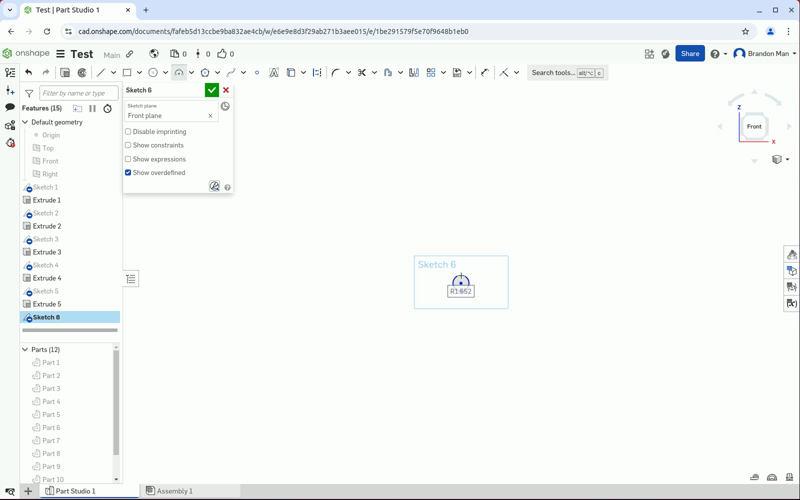
key(esc)
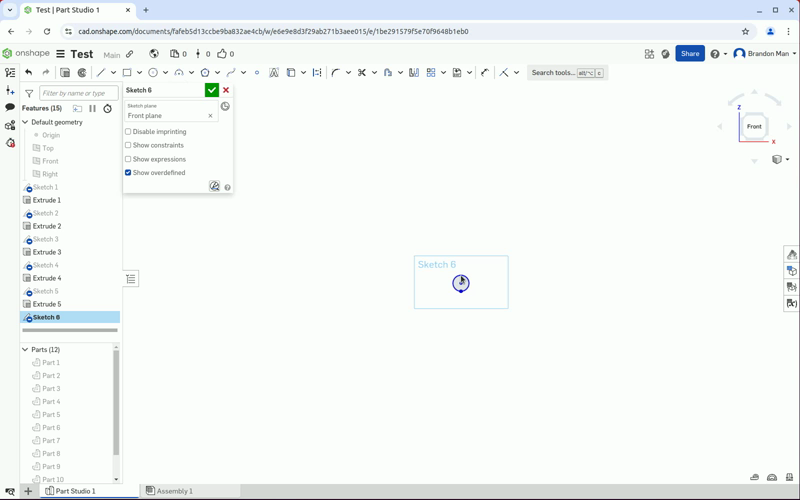
key(c)
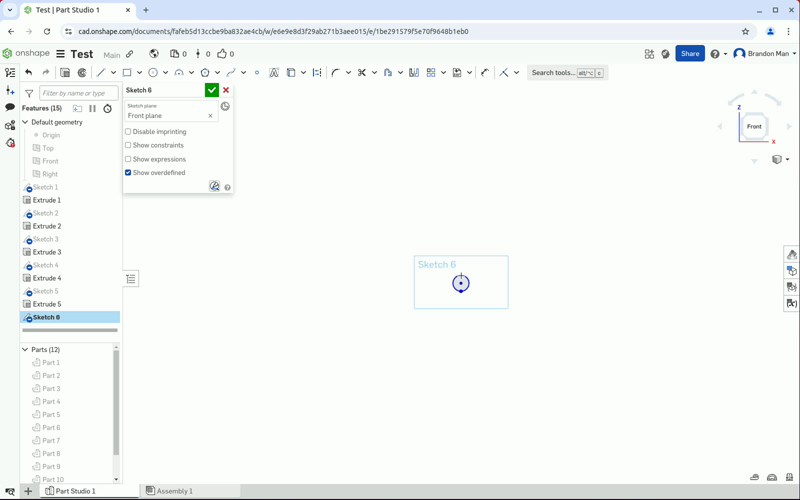
key_down(shift)
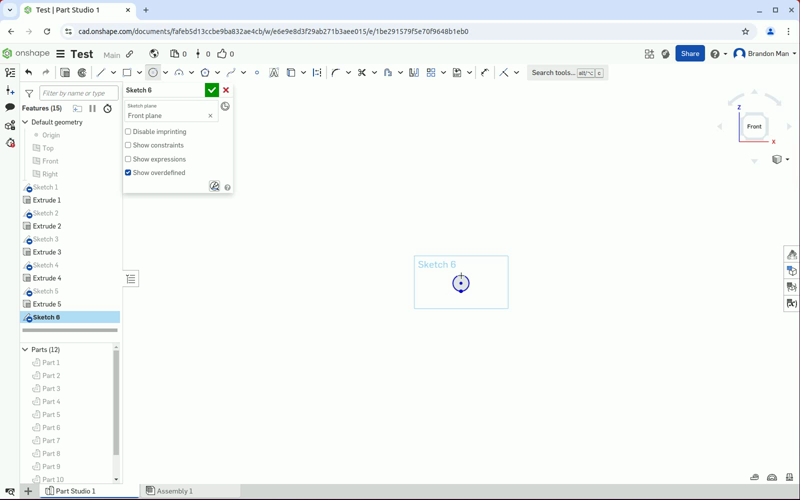
mouse_move(460, 281)
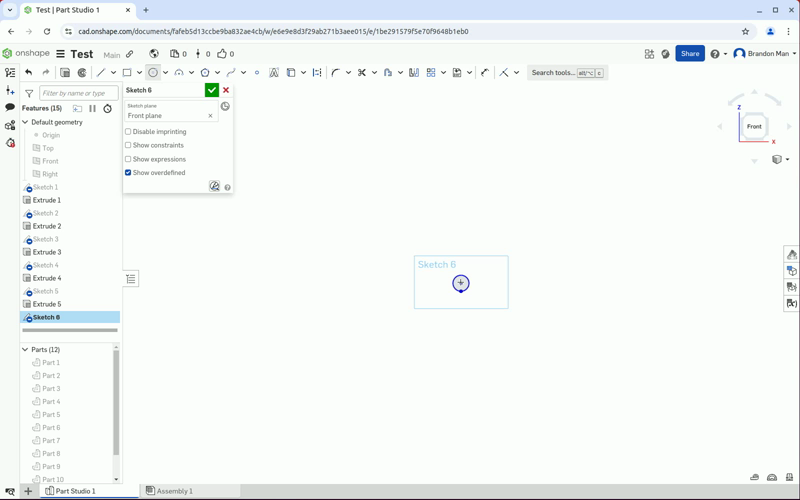
scroll(6)
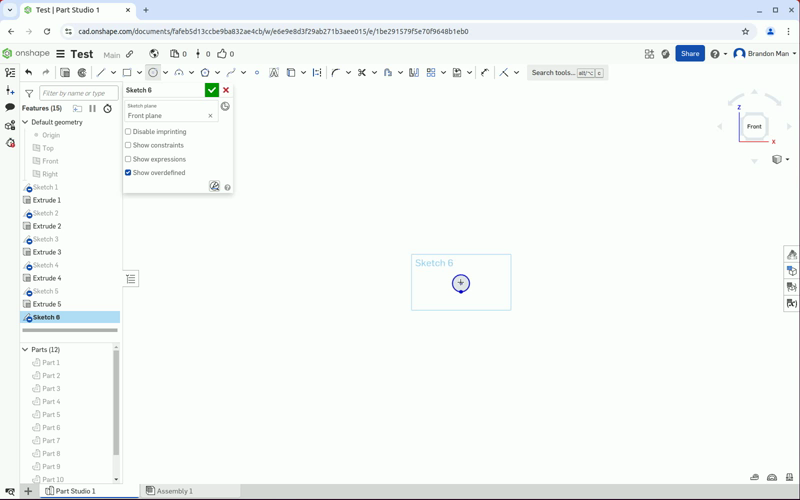
scroll(6)
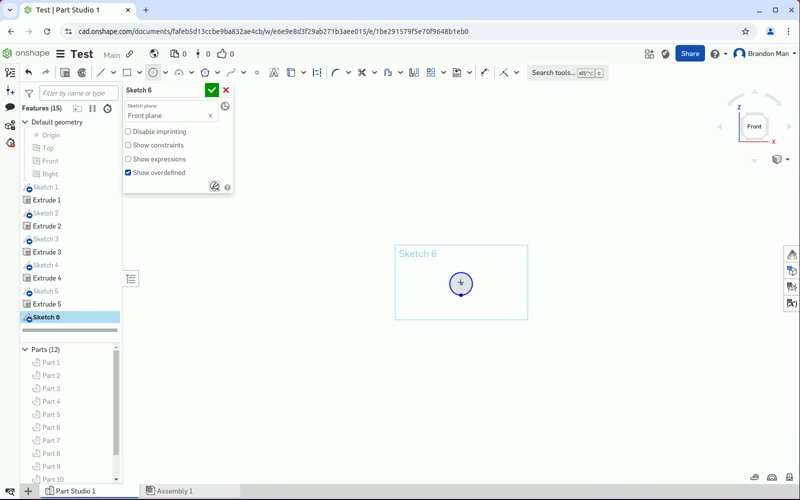
scroll(6)
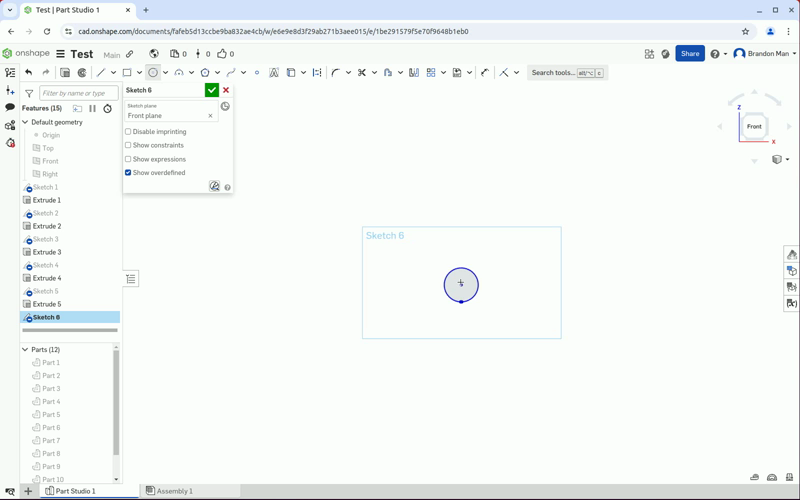
scroll(6)
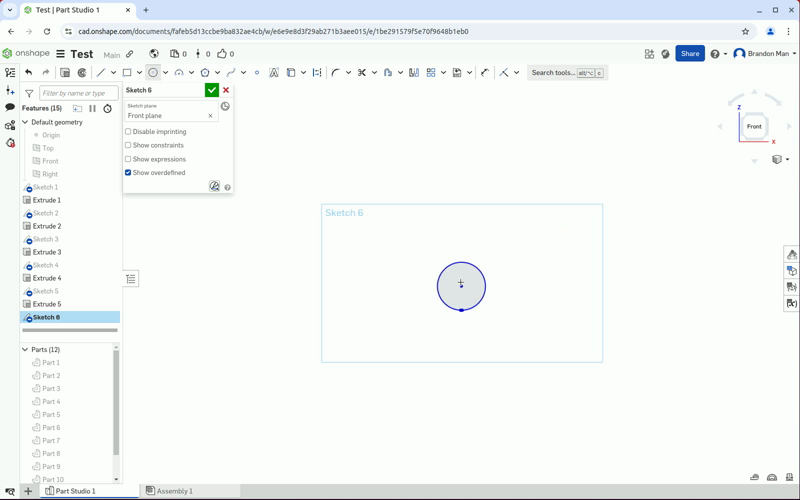
scroll(6)
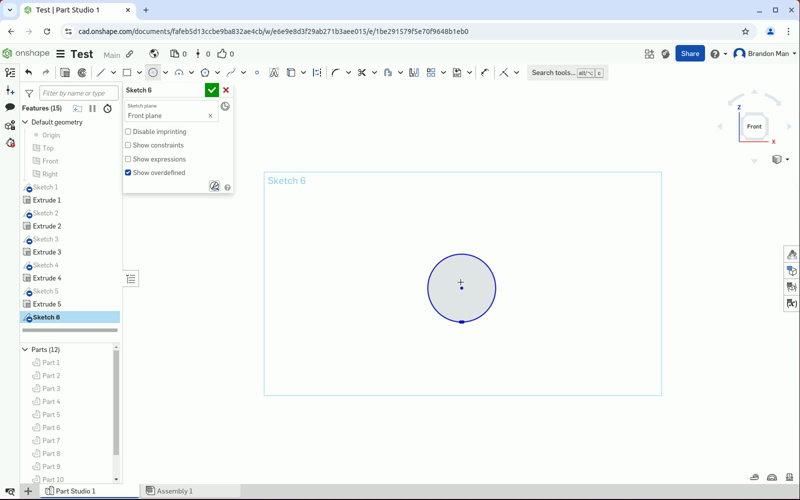
scroll(6)
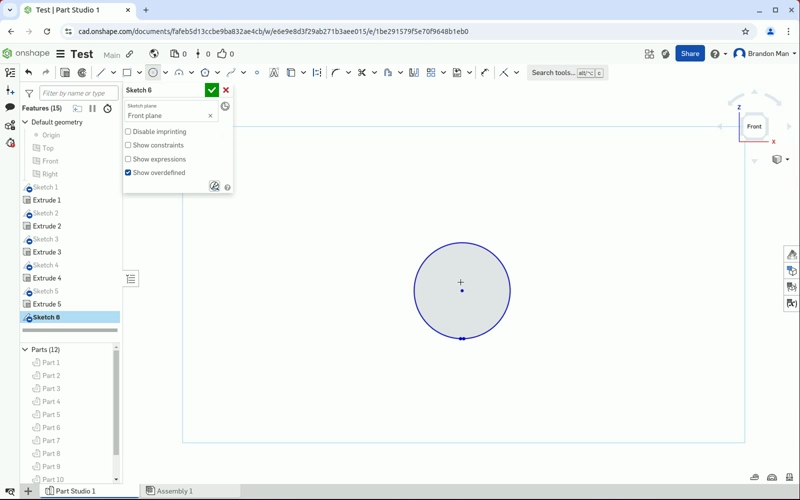
scroll(6)
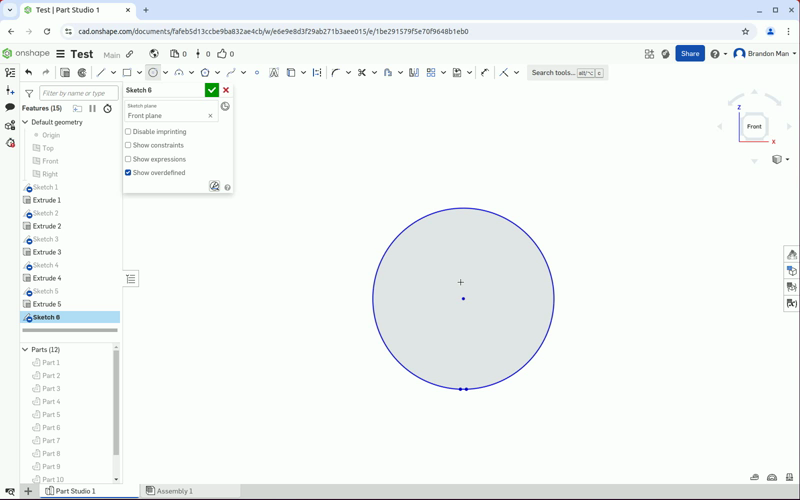
click(460, 281)
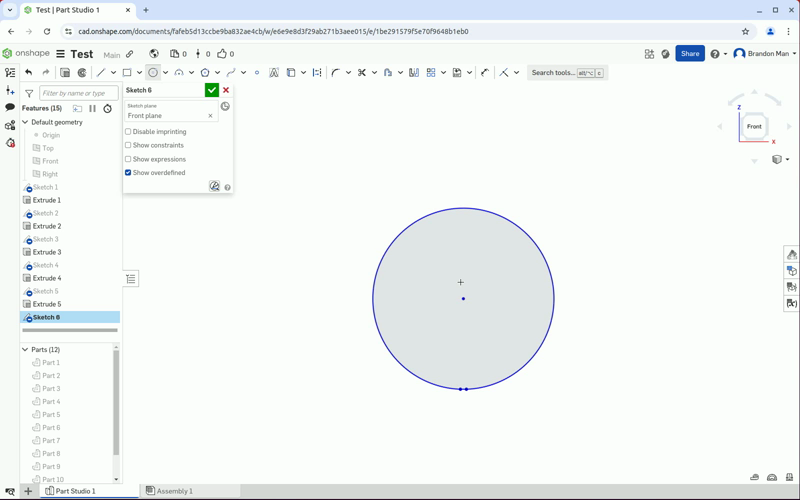
scroll(-6)
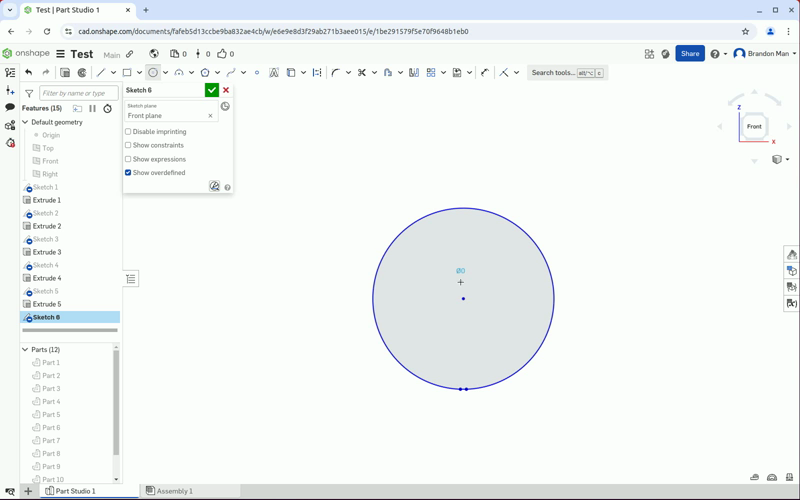
scroll(-6)
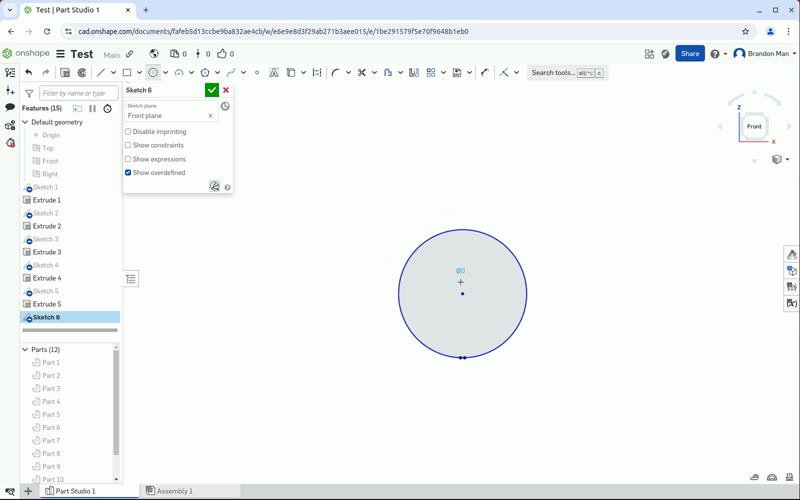
scroll(-6)
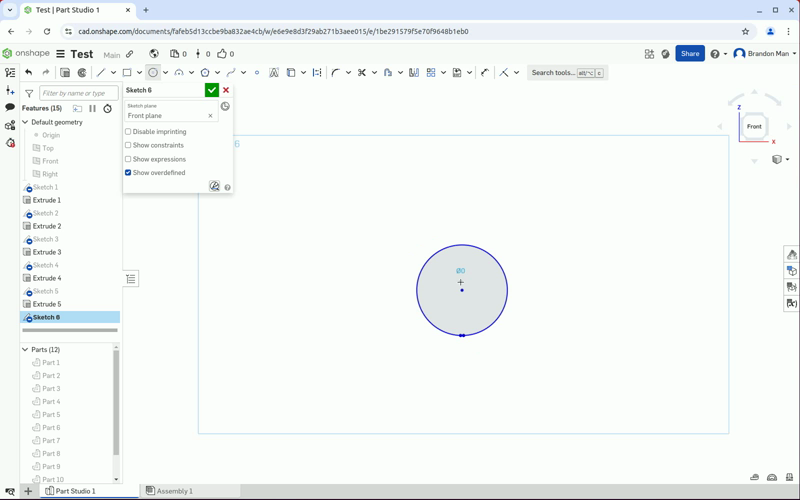
scroll(-6)
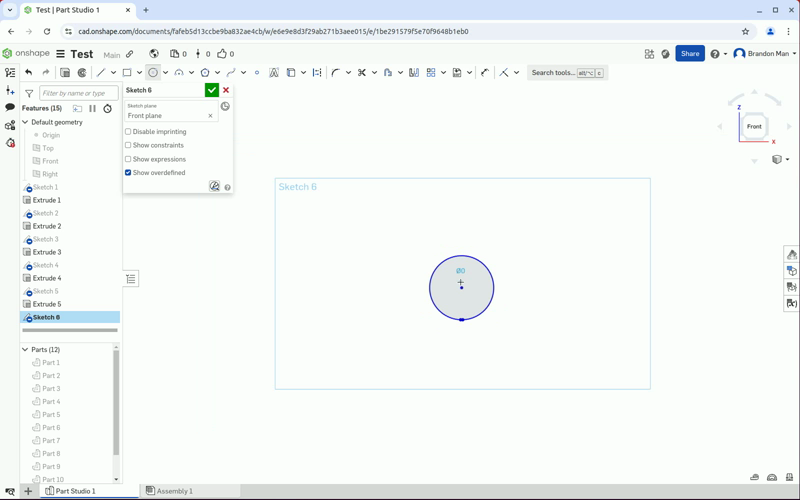
scroll(-6)
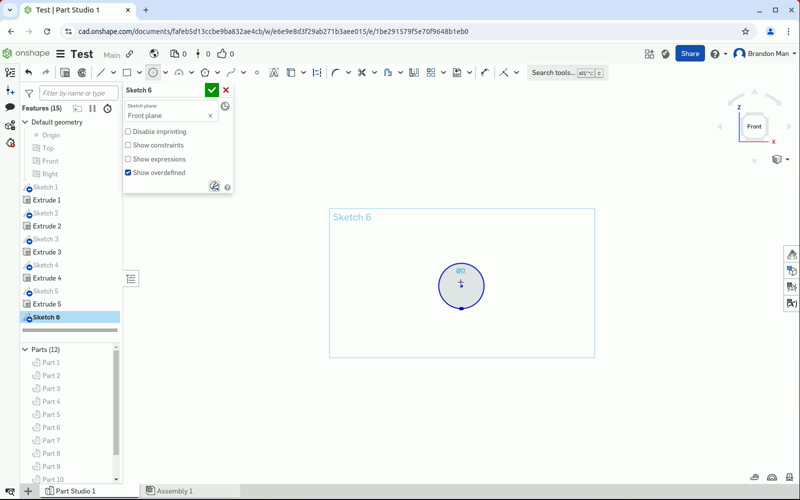
scroll(-6)
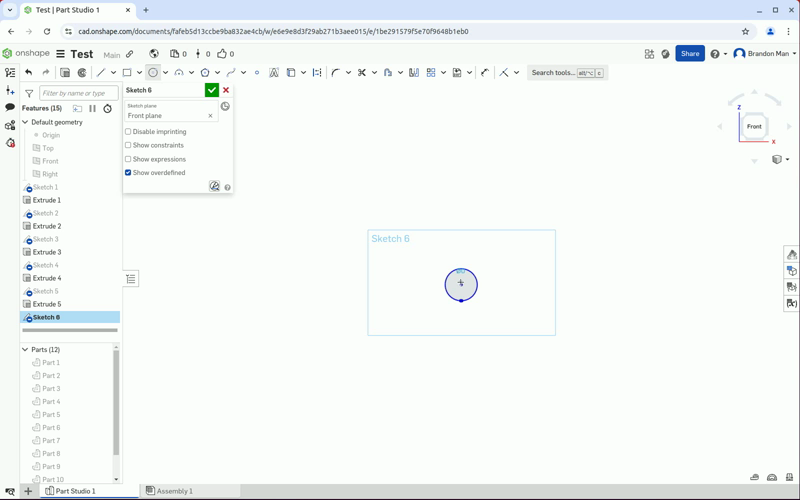
scroll(-6)
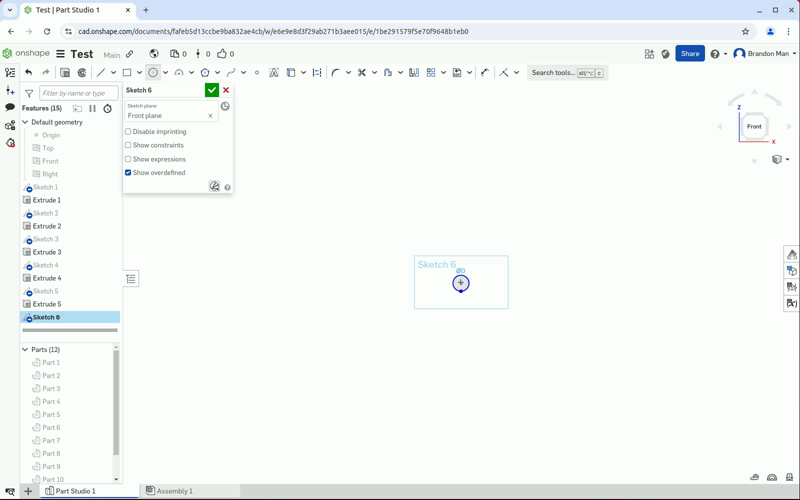
key_up(shift)
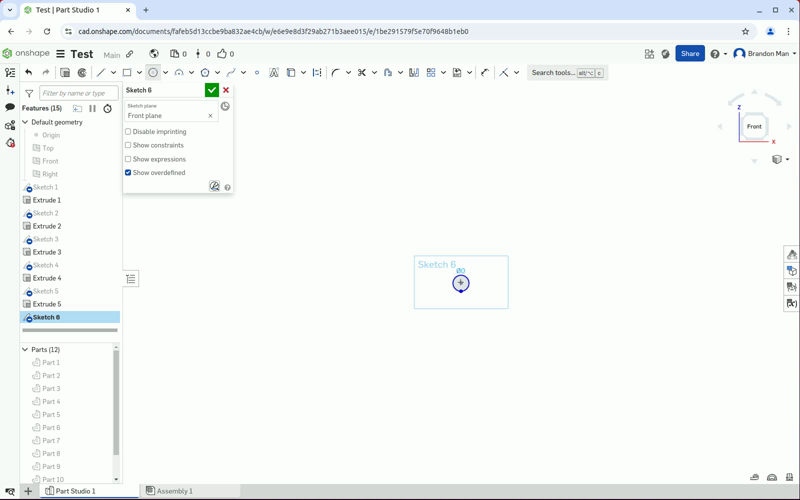
mouse_move(463, 281)
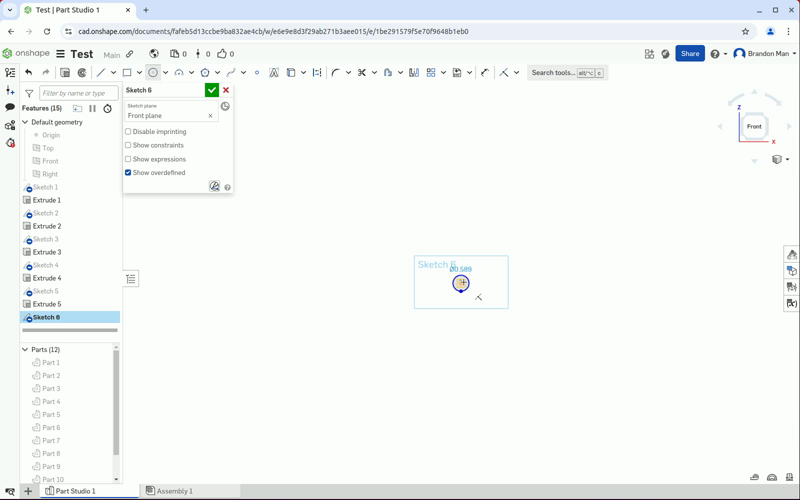
scroll(6)
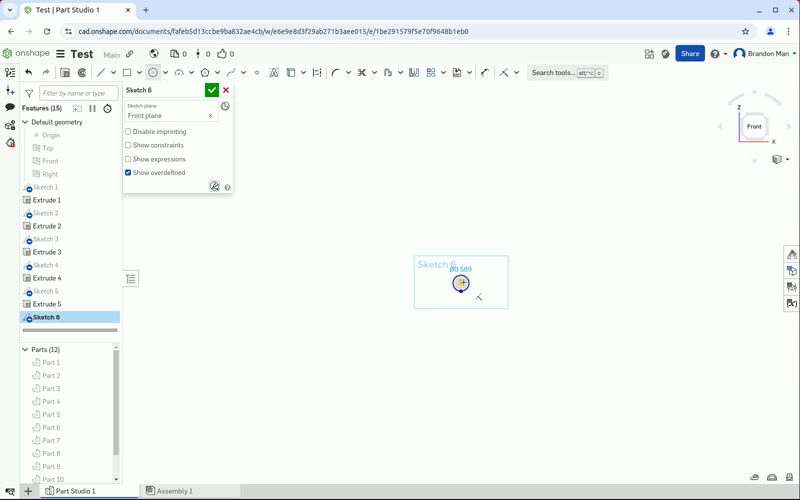
scroll(6)
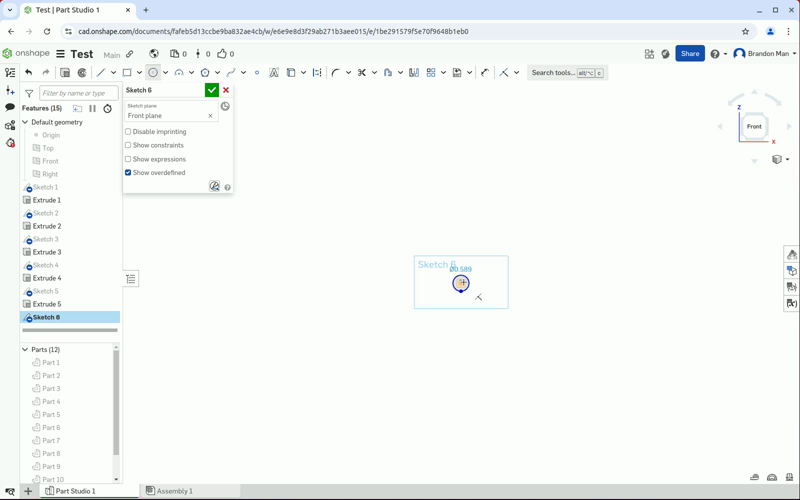
scroll(6)
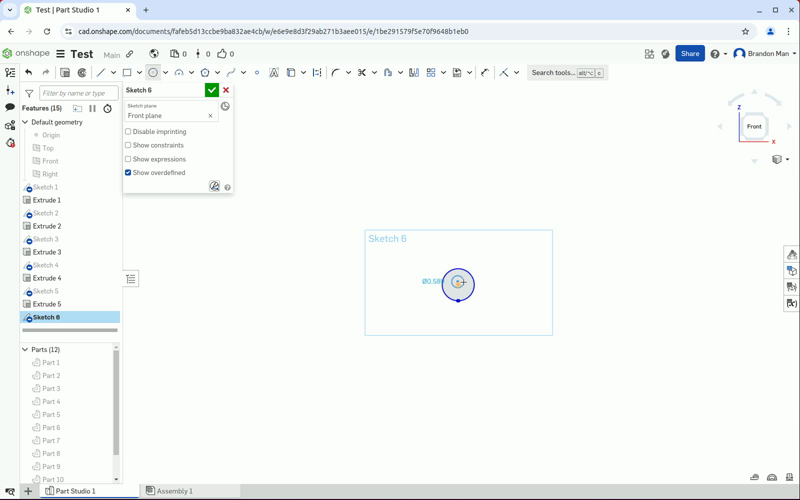
scroll(6)
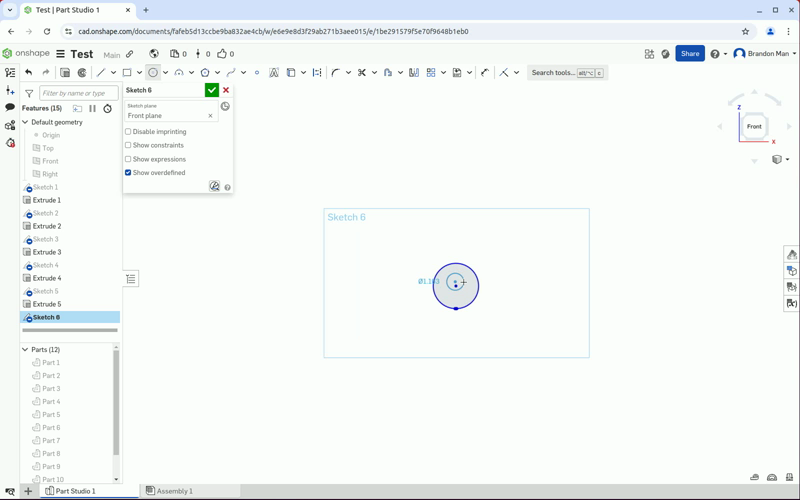
scroll(6)
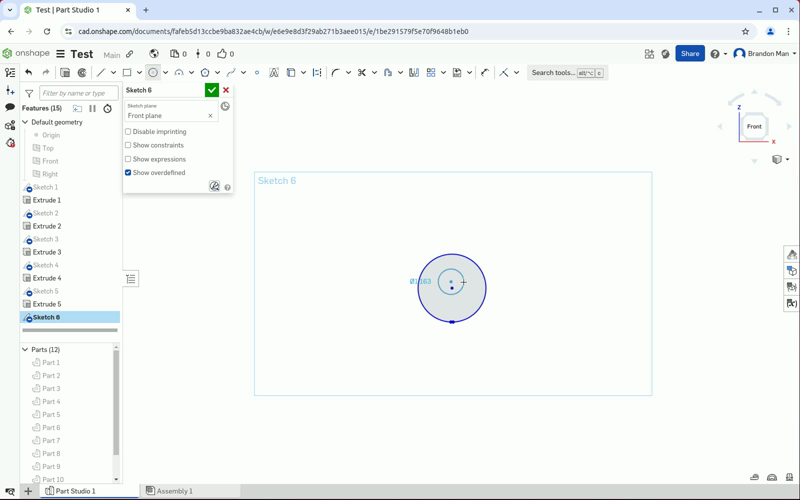
scroll(6)
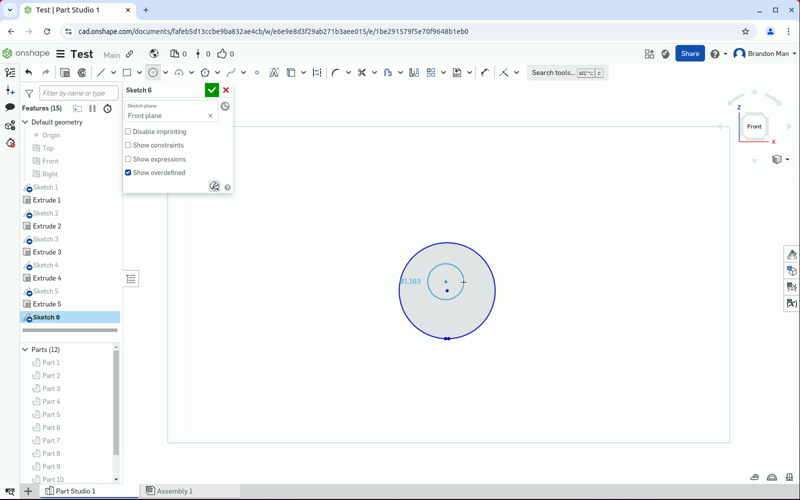
scroll(6)
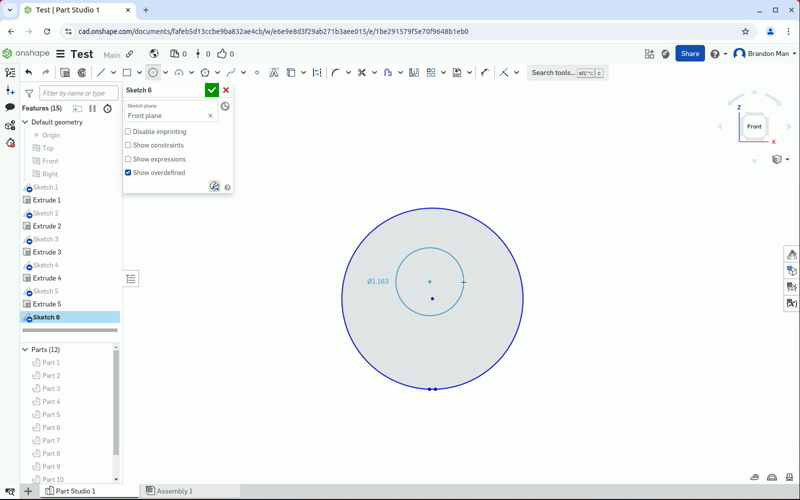
click(463, 281)
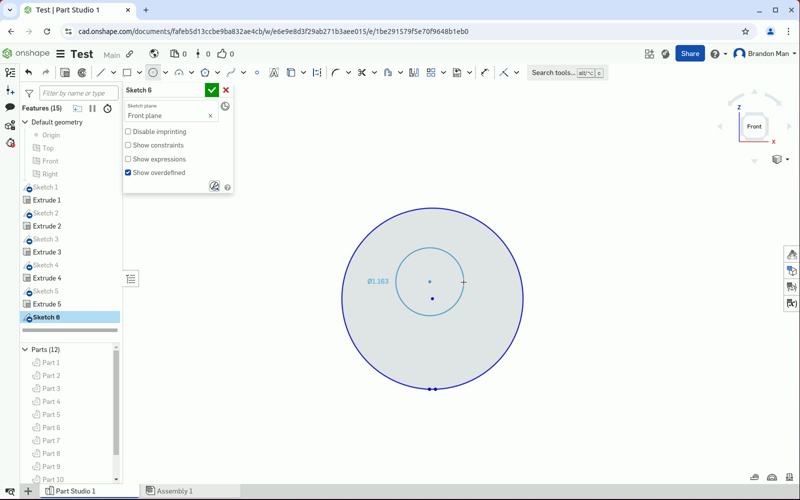
scroll(-6)
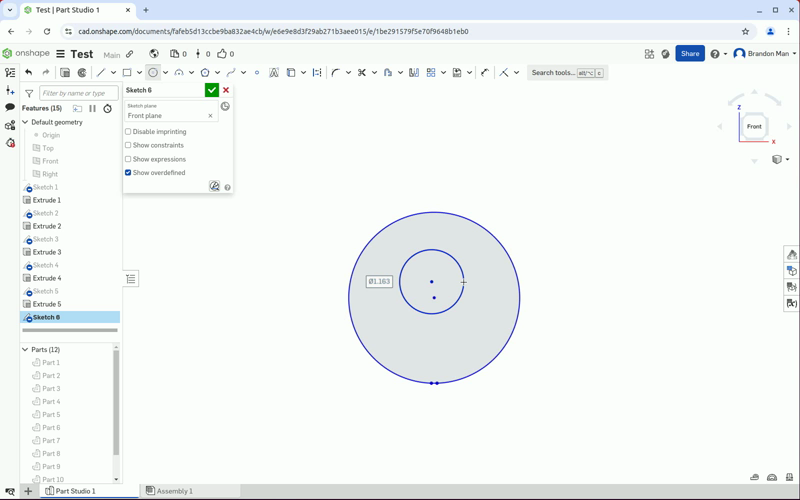
scroll(-6)
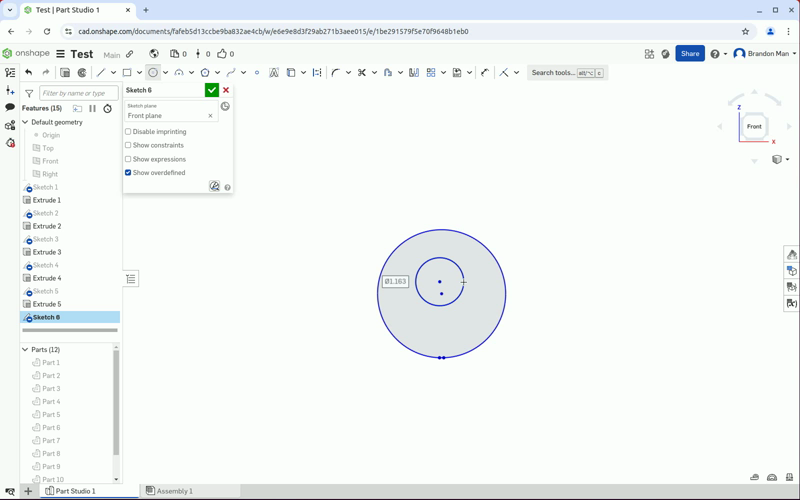
scroll(-6)
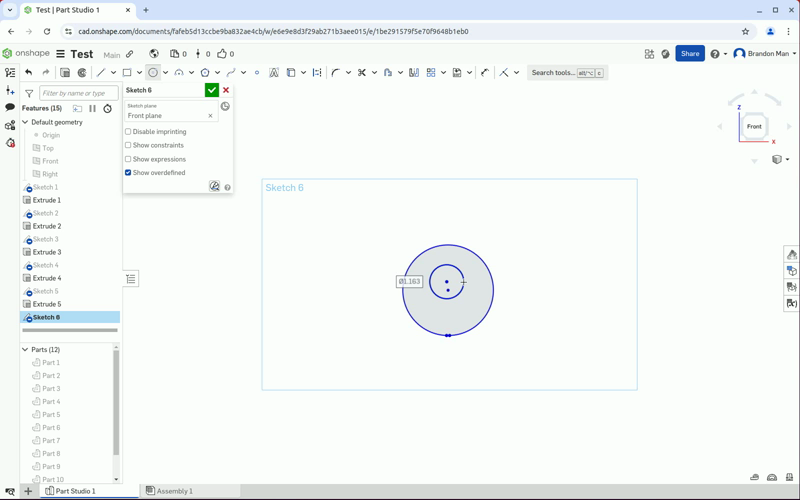
scroll(-6)
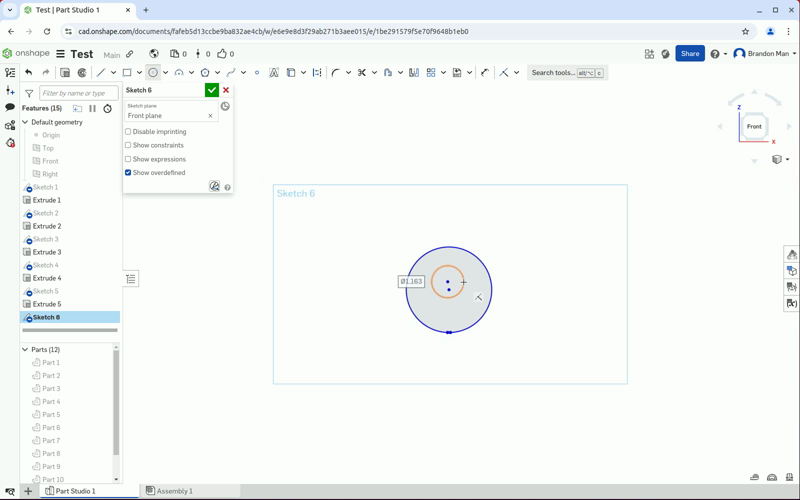
scroll(-6)
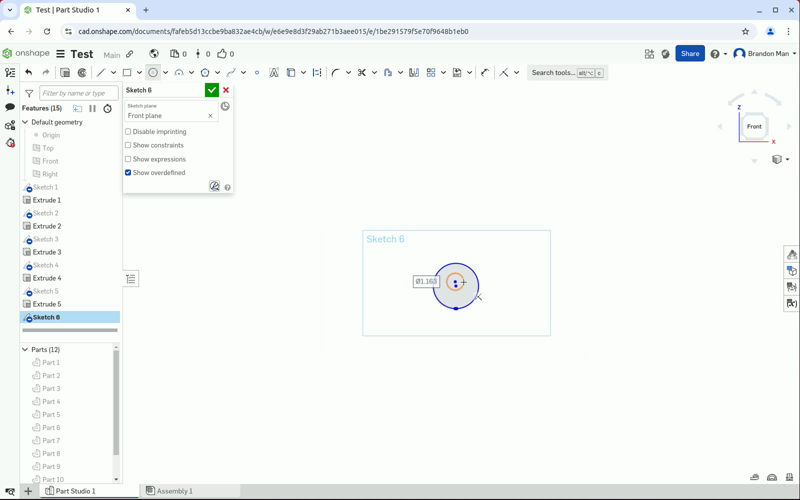
scroll(-6)
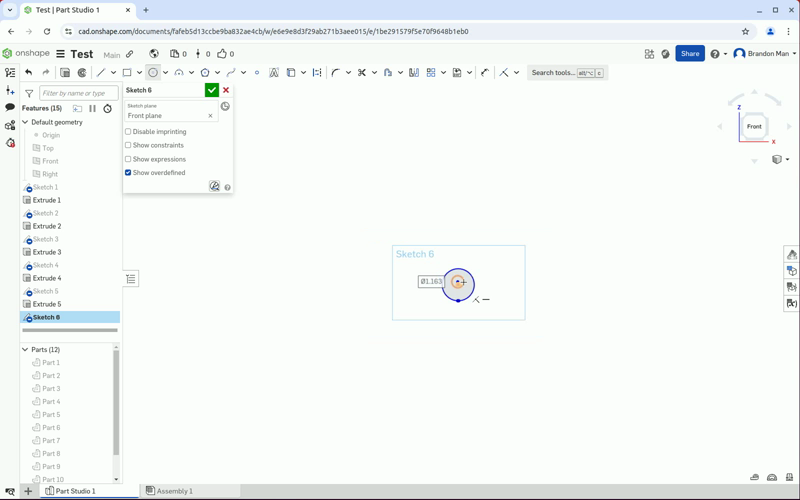
scroll(-6)
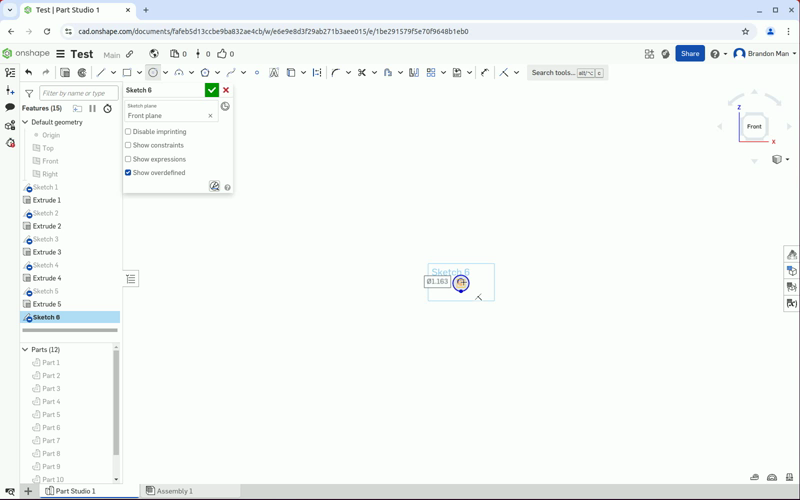
key(esc)
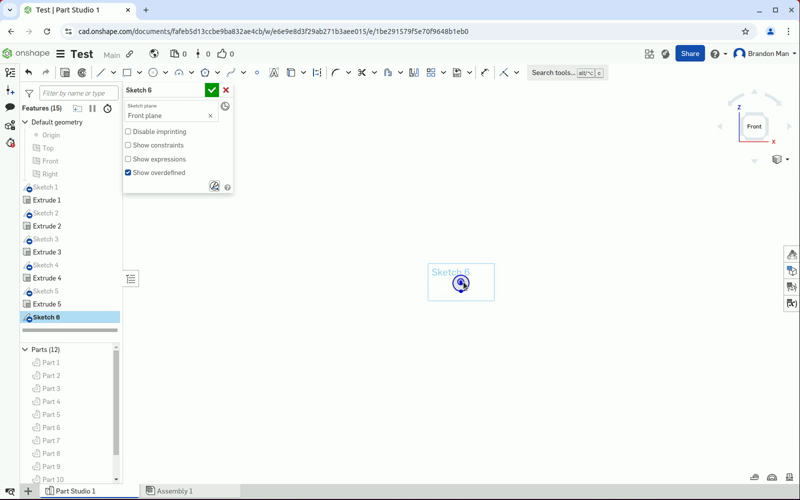
mouse_move(460, 290)
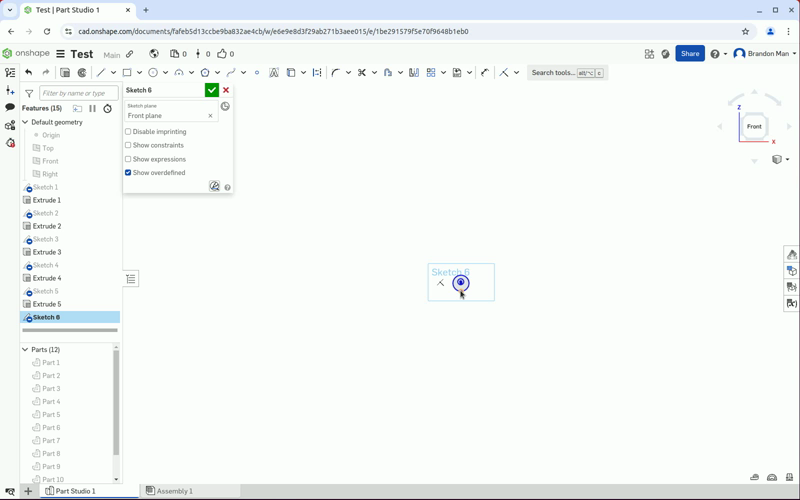
scroll(6)
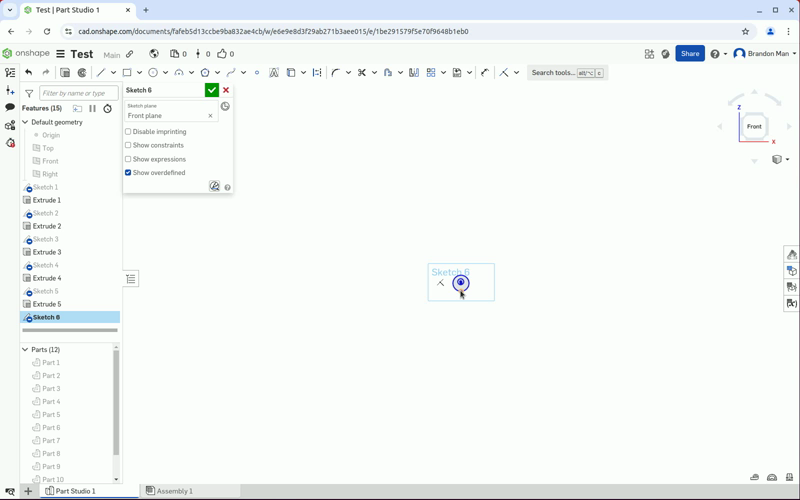
scroll(6)
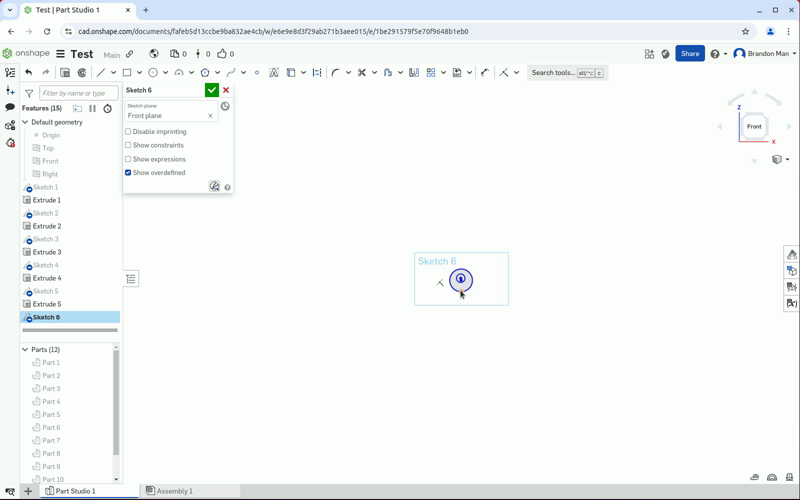
scroll(6)
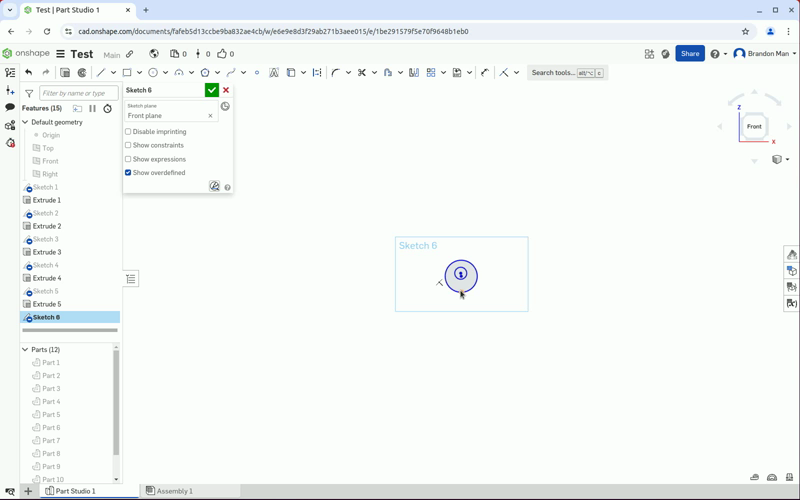
scroll(6)
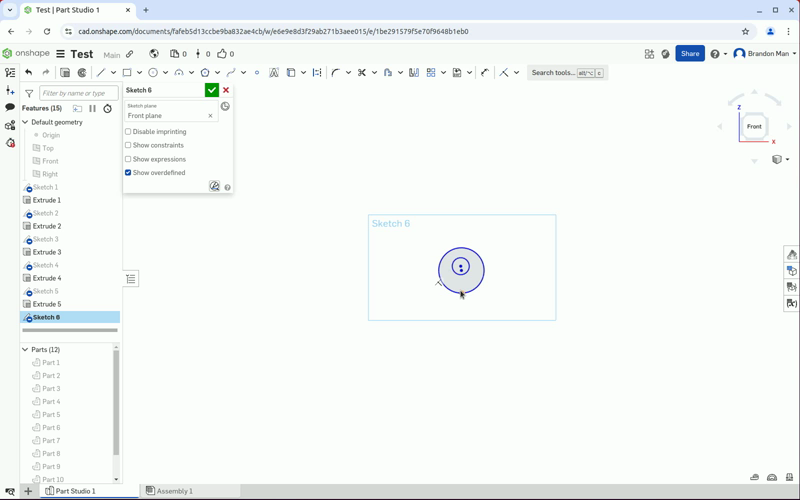
scroll(6)
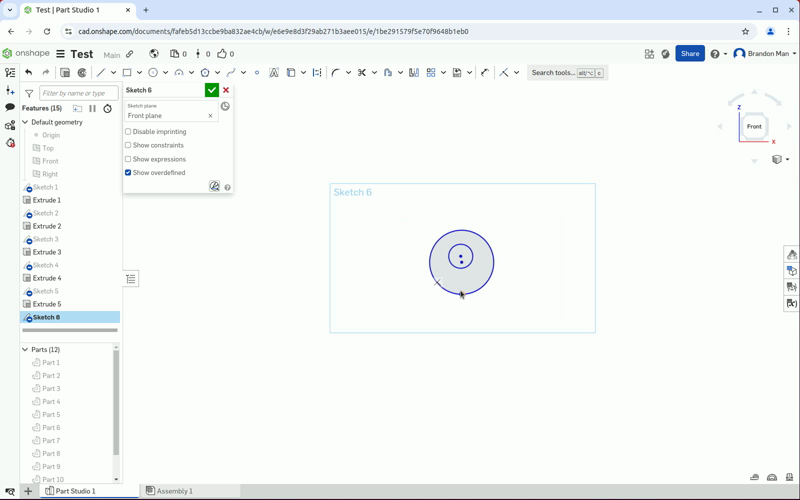
scroll(6)
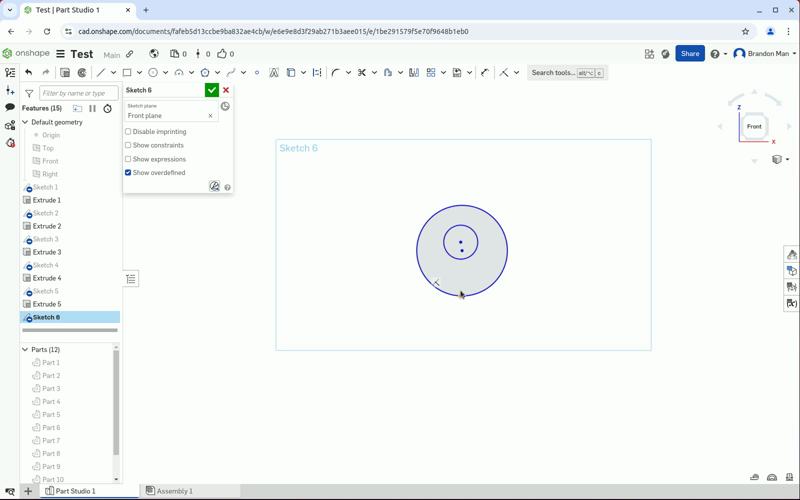
scroll(6)
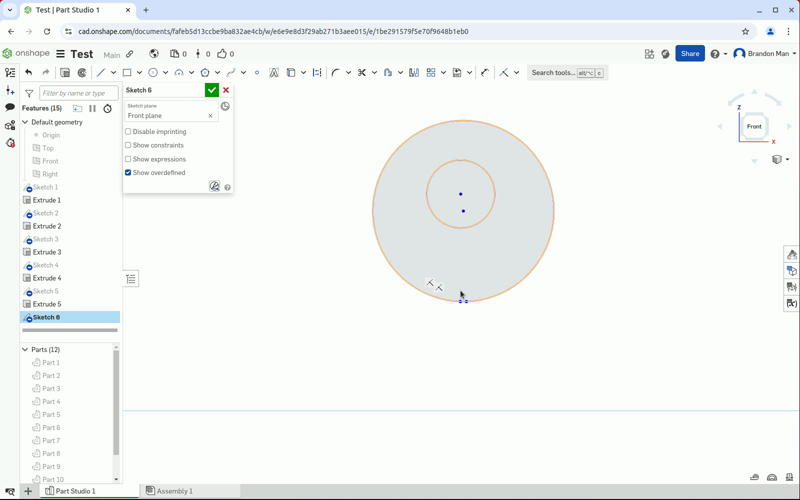
click(460, 290)
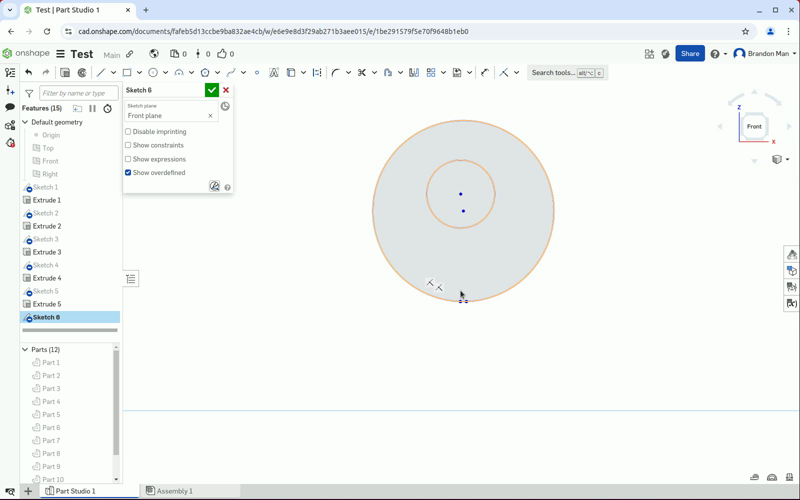
scroll(-6)
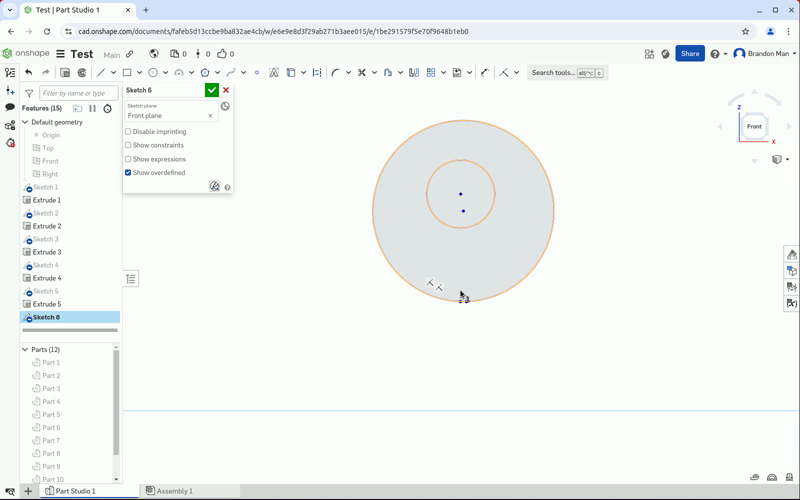
scroll(-6)
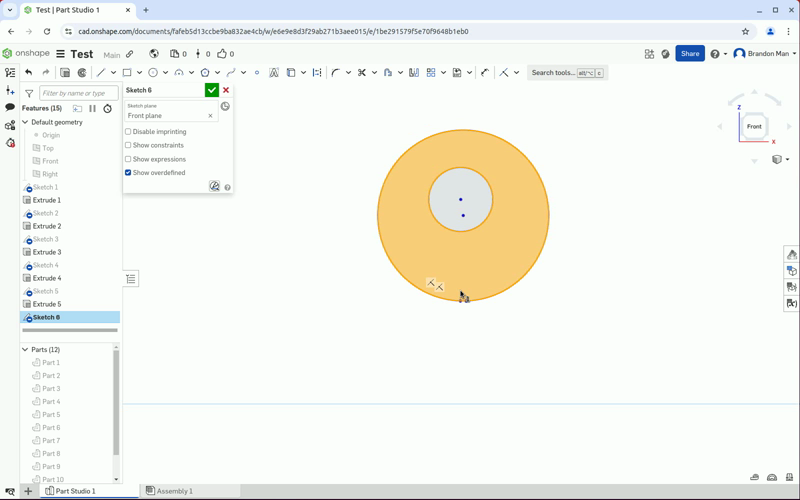
scroll(-6)
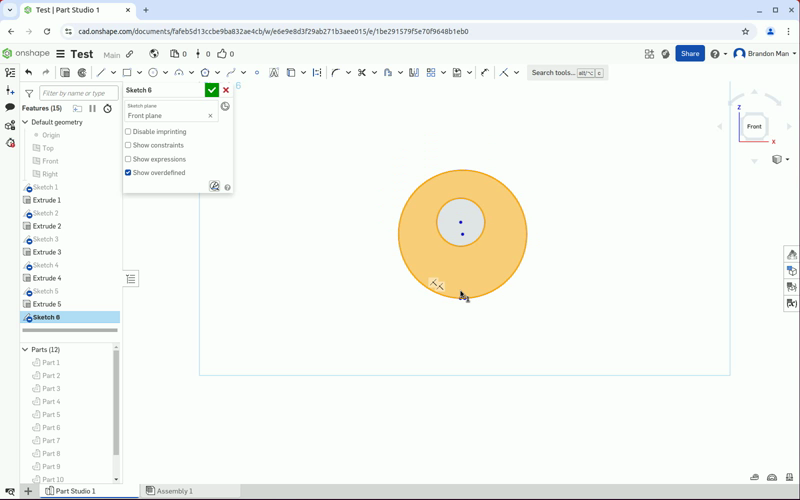
scroll(-6)
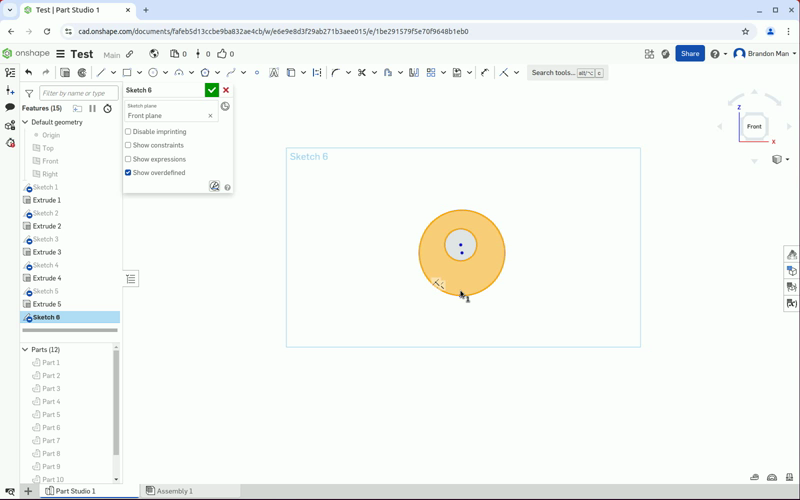
scroll(-6)
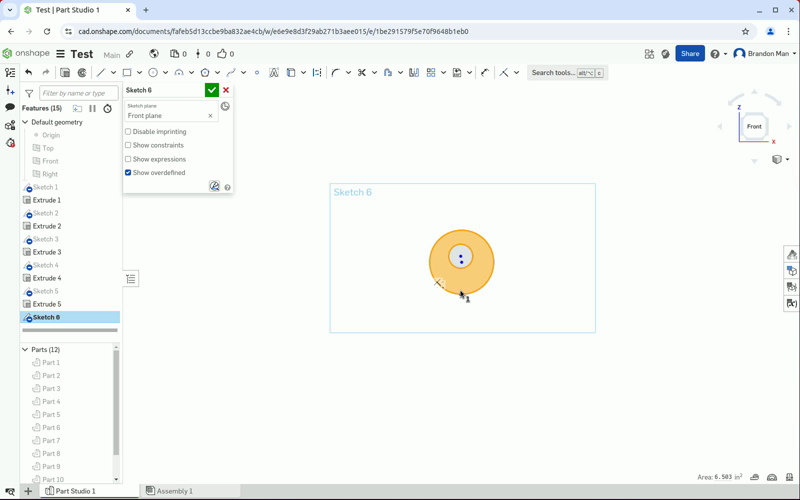
scroll(-6)
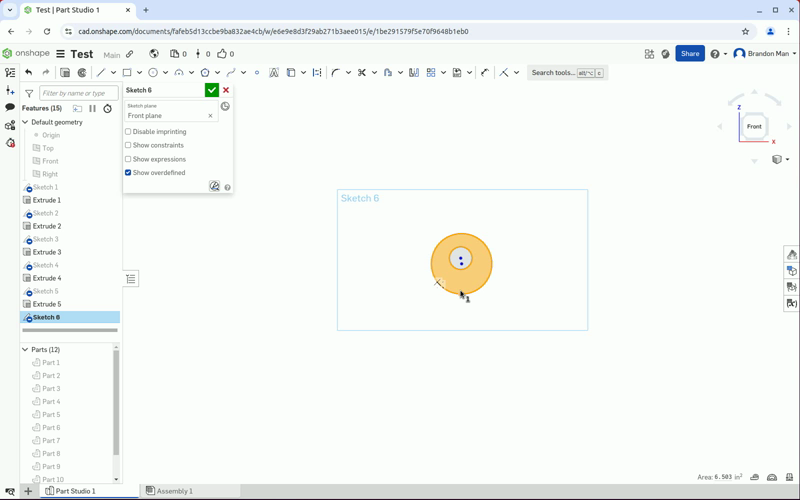
scroll(-6)
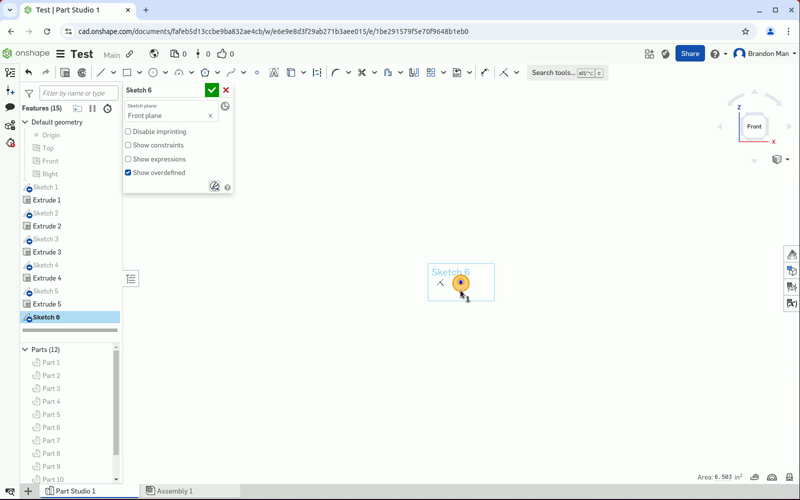
mouse_move(69, 352)
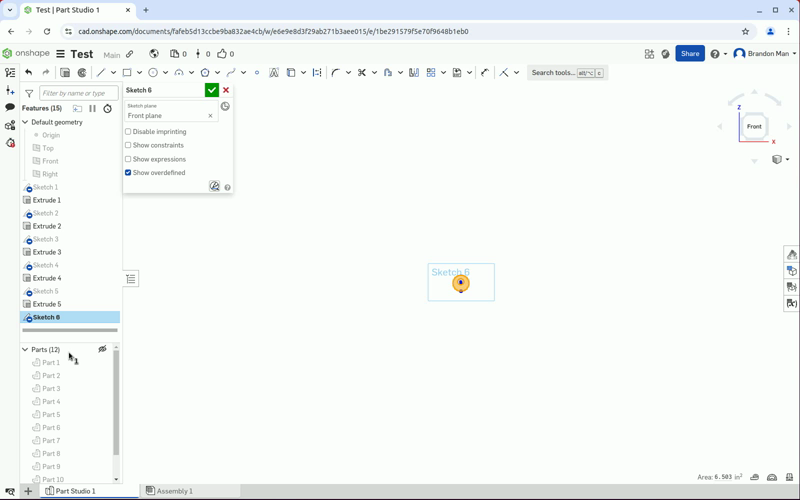
key(shift+y)
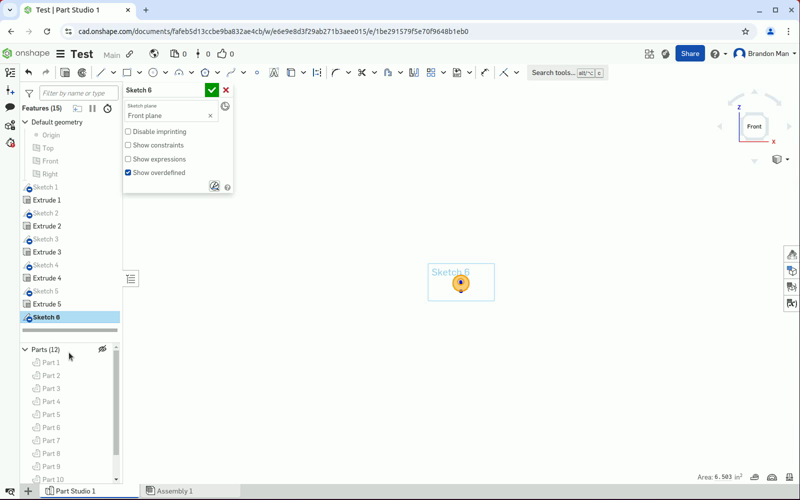
key(shift+e)
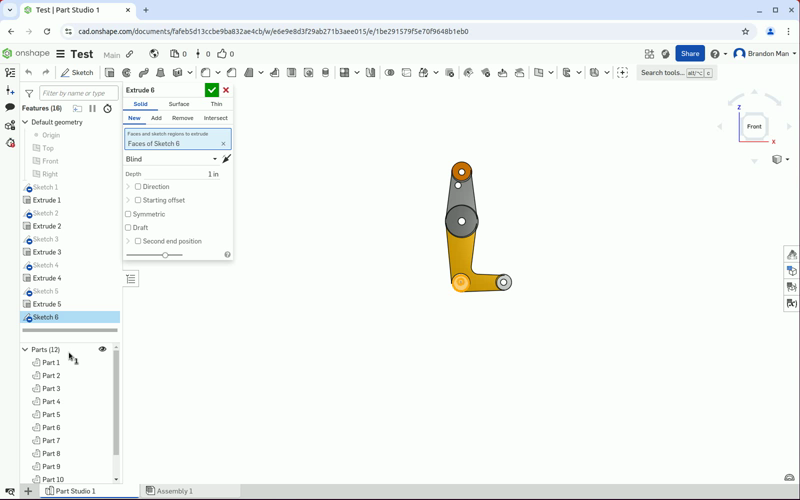
mouse_move(143, 106)
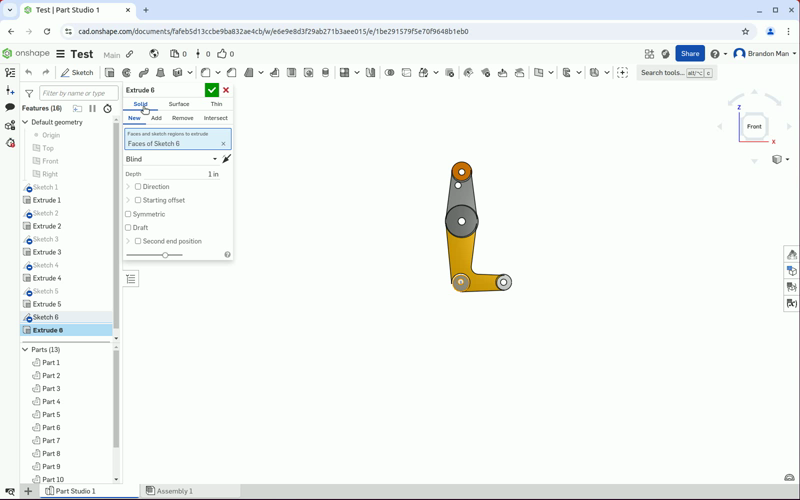
click(143, 106)
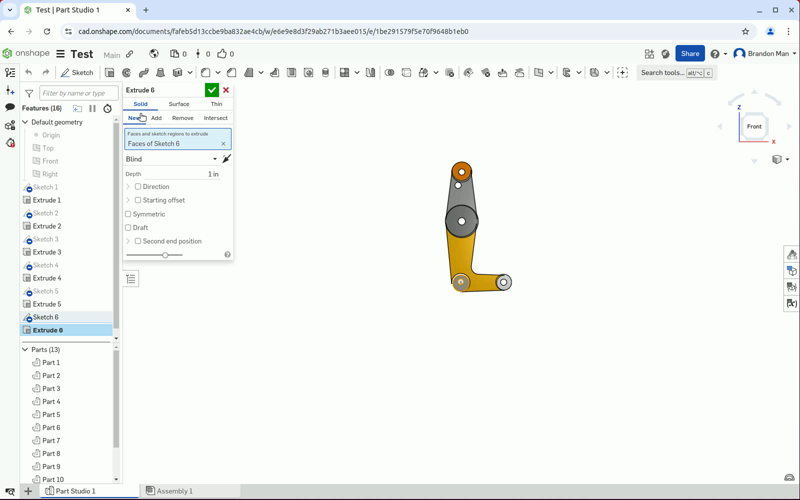
mouse_move(137, 120)
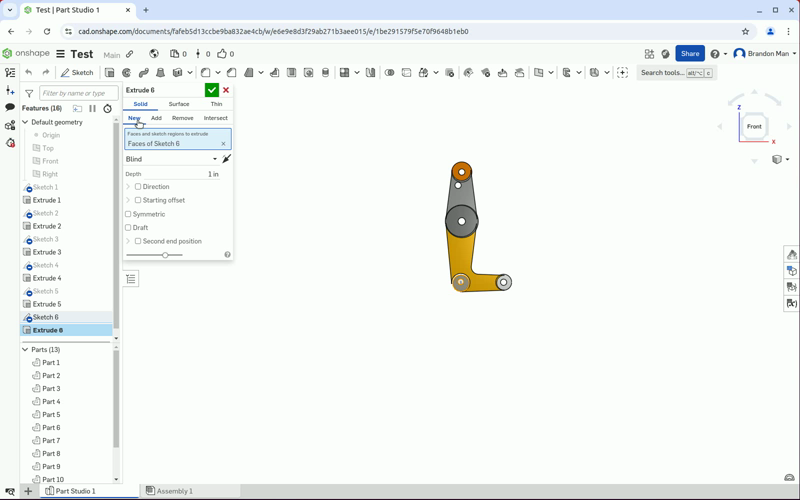
click(137, 120)
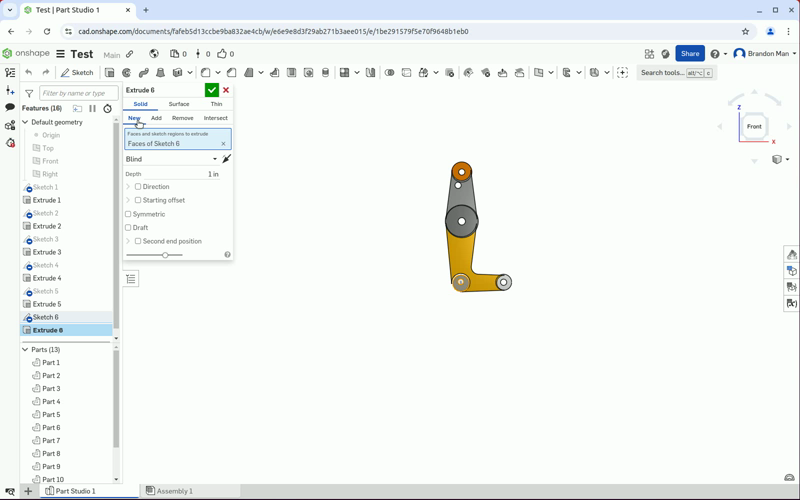
key(tab, 4)
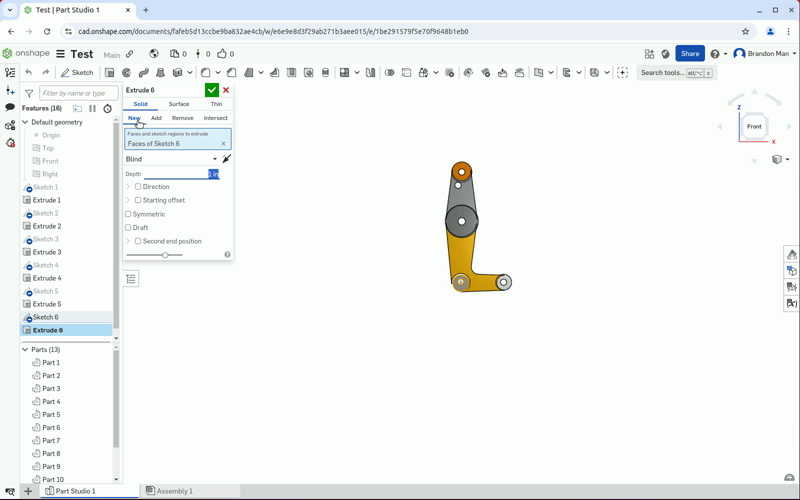
text(0.481)
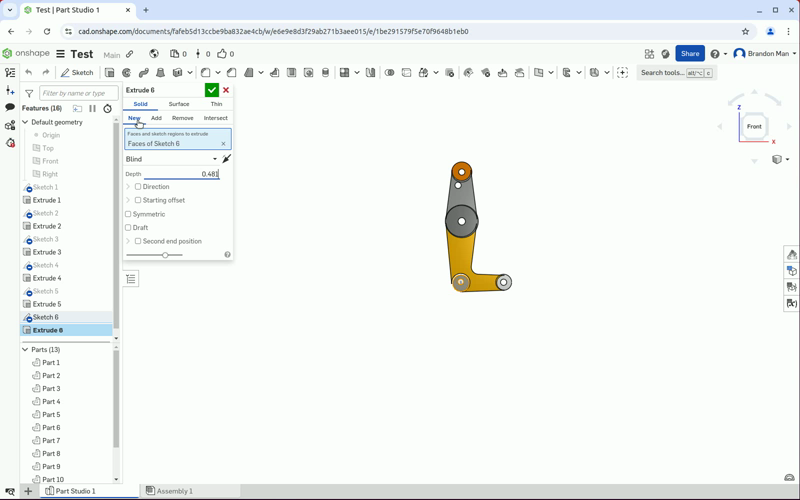
key(enter)
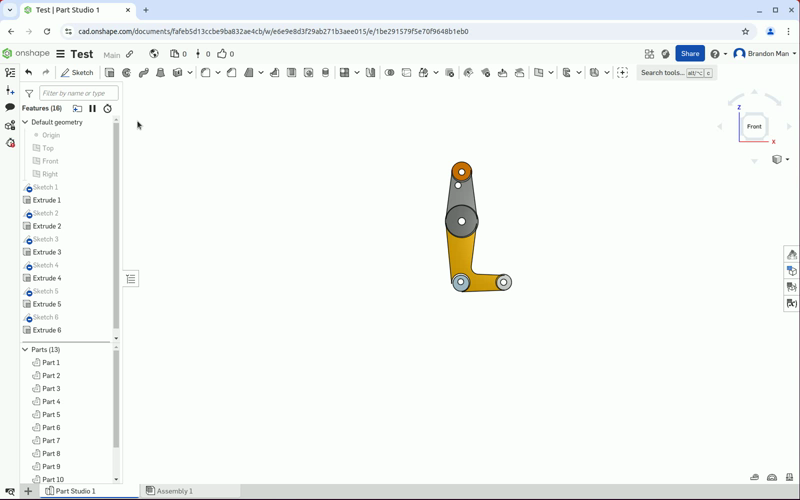
key(shift+h)
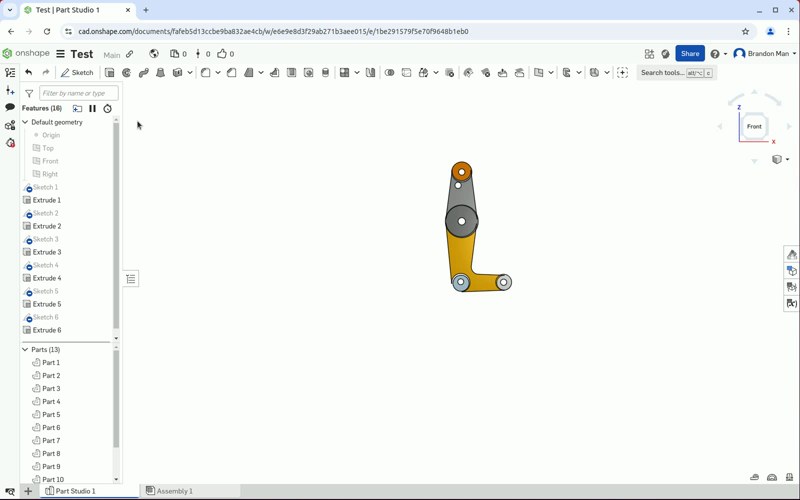
key(shift+h)
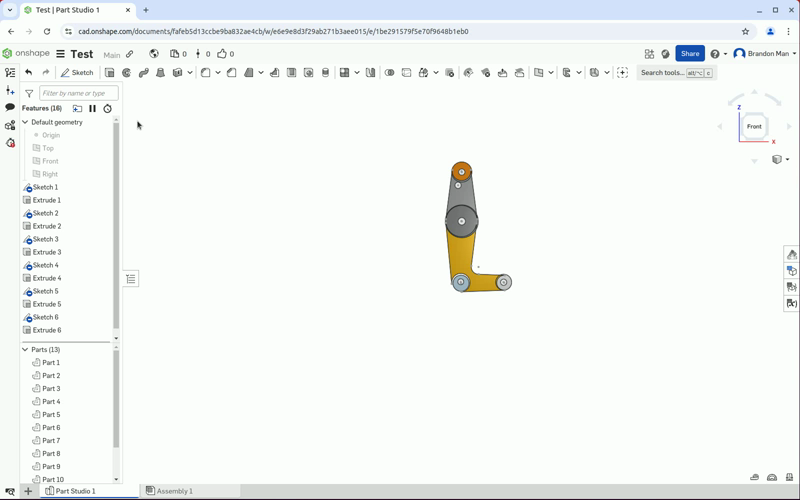
key(shift+7)
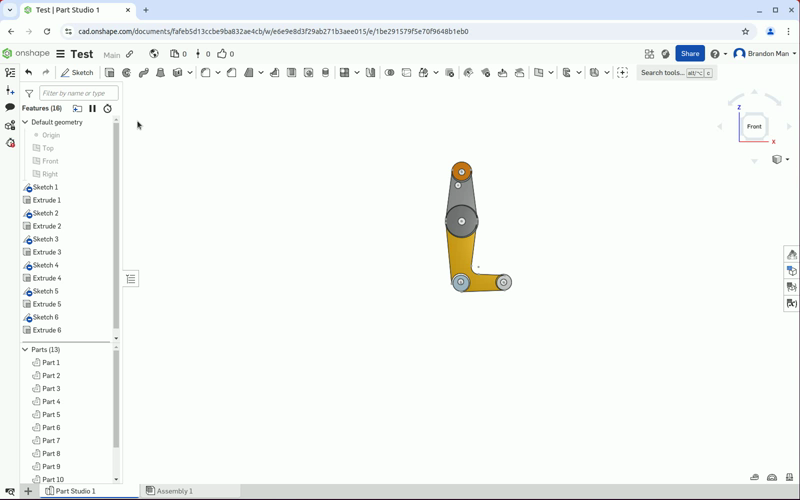
key(left, 2)
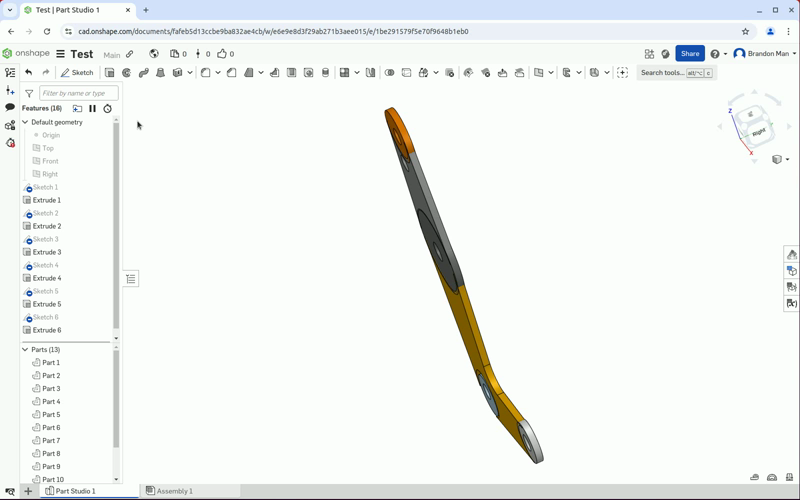
key(down, 2)
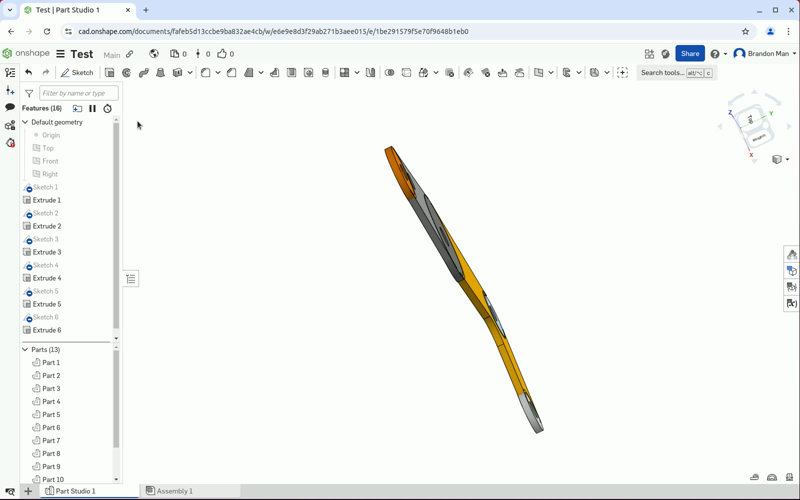
key(up, 2)
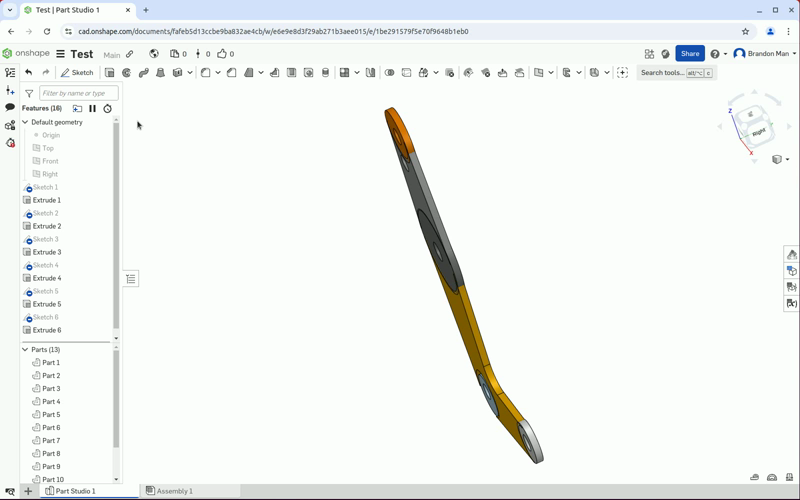
key(right, 2)
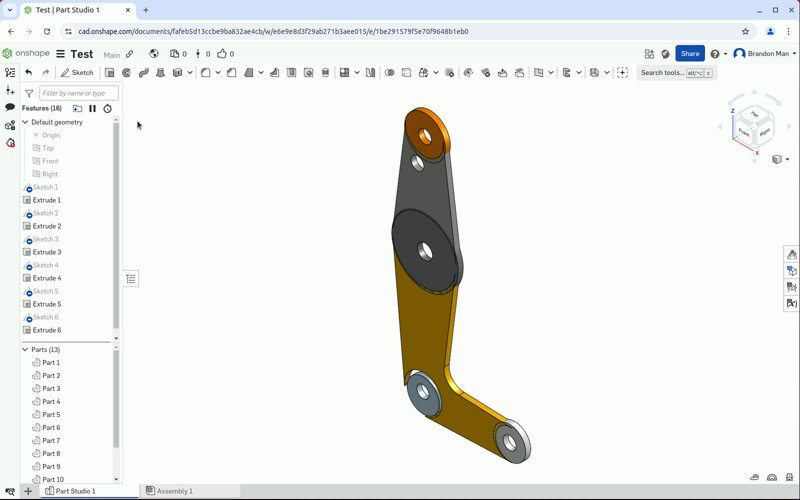
mouse_move(69, 189)
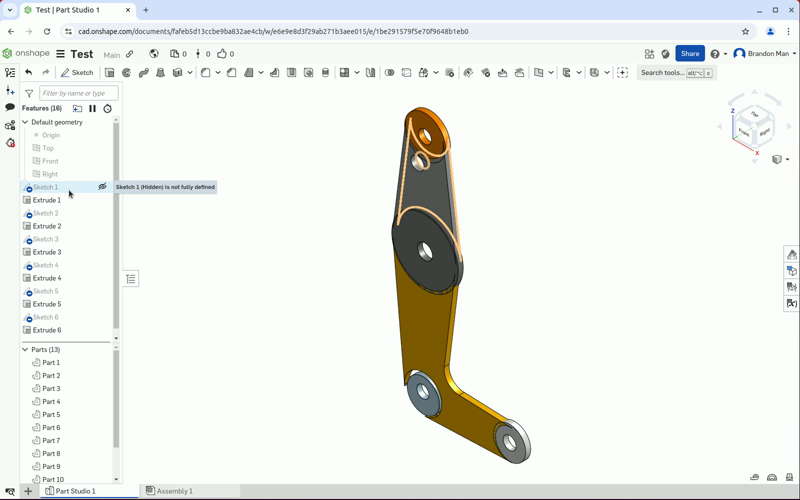
click(69, 189)